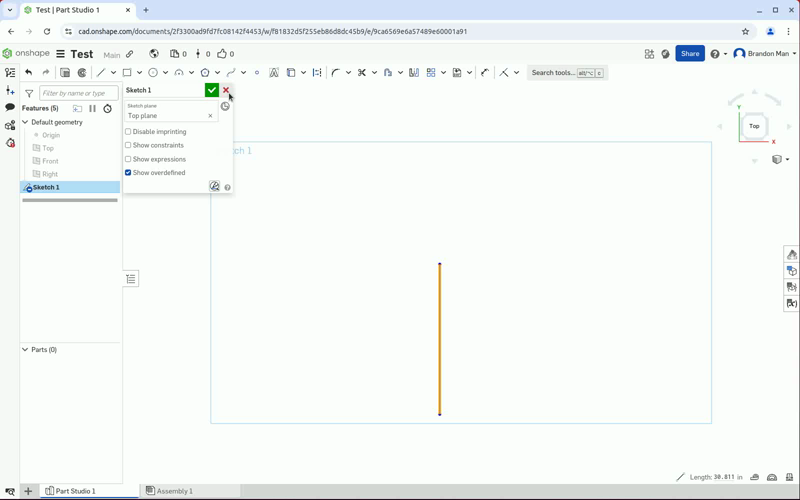
key(shift+h)
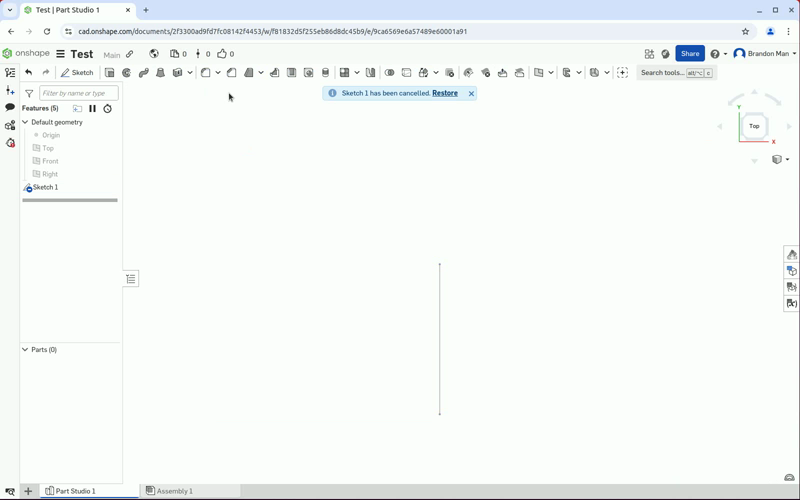
key(shift+s)
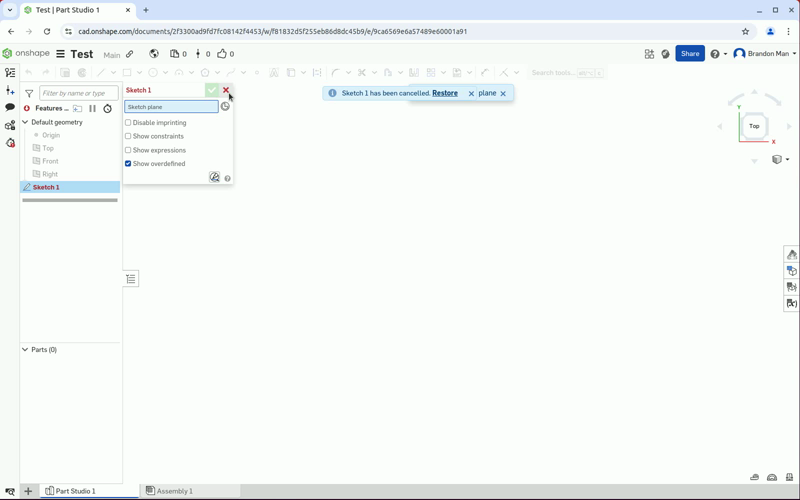
mouse_move(73, 150)
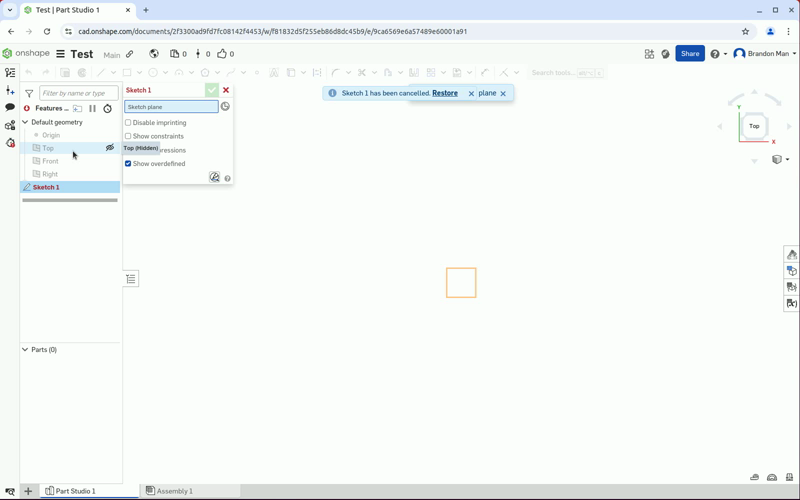
click(73, 150)
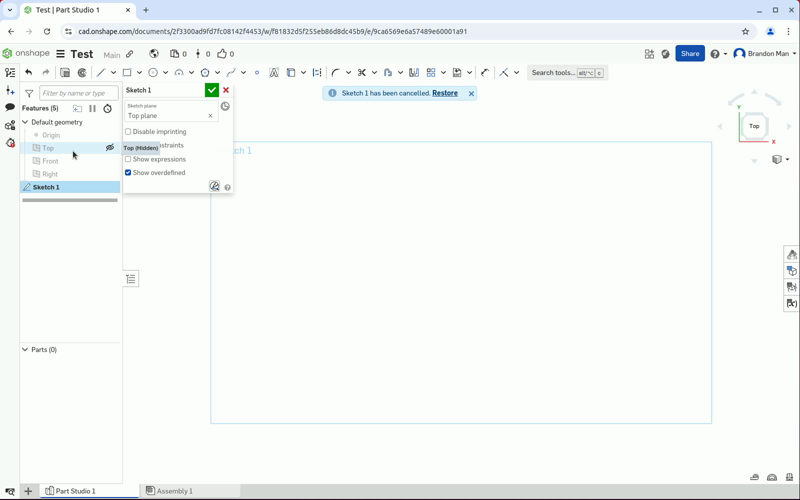
mouse_move(73, 352)
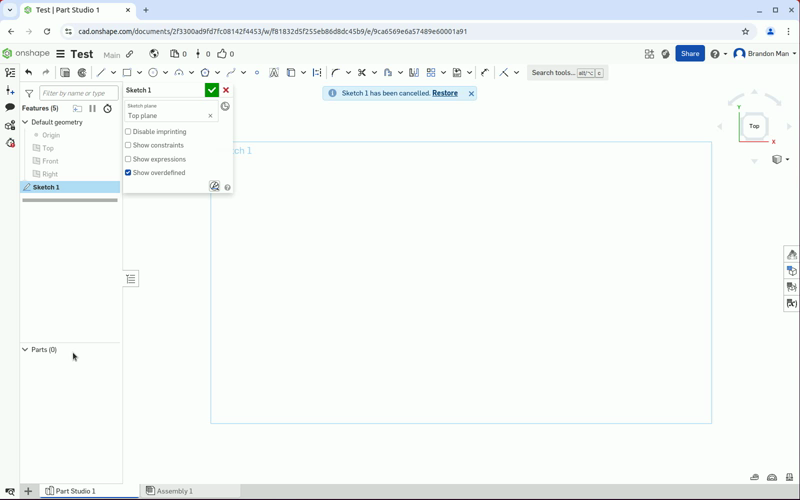
key(y)
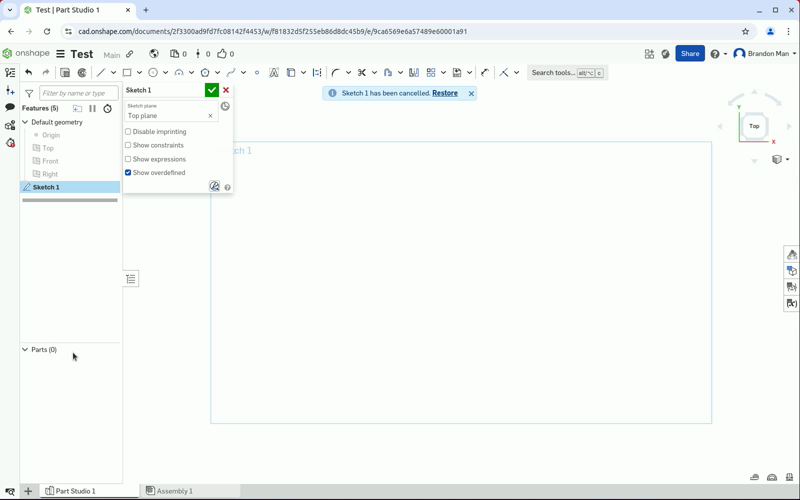
key(c)
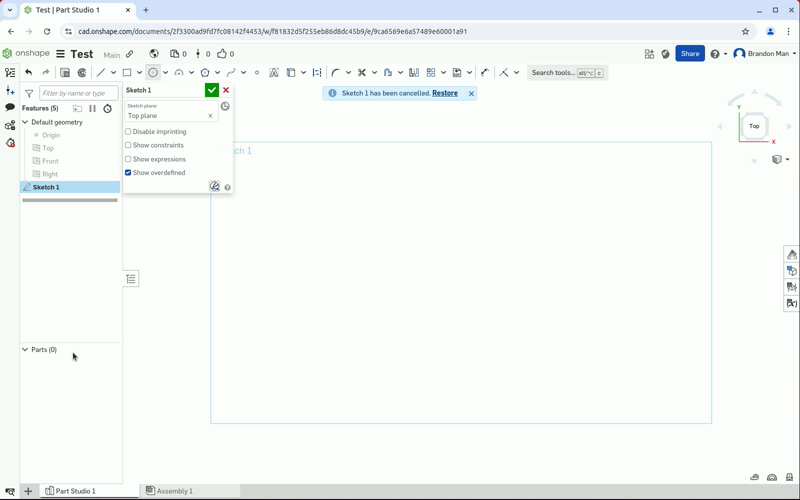
key_down(shift)
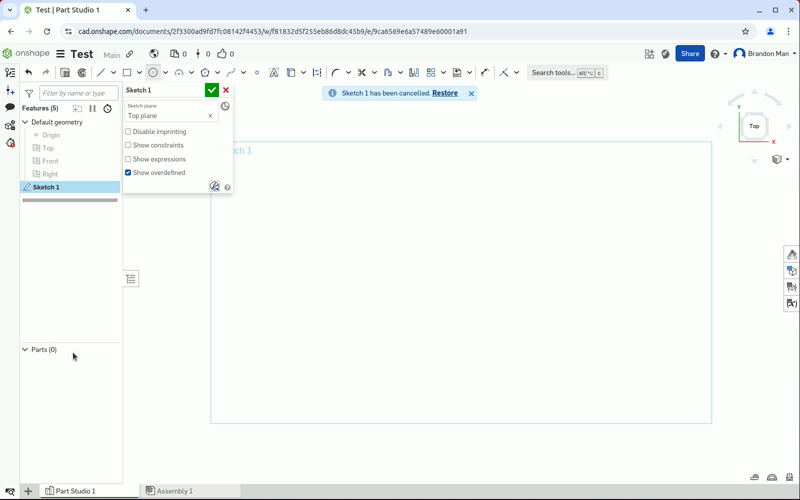
mouse_move(461, 225)
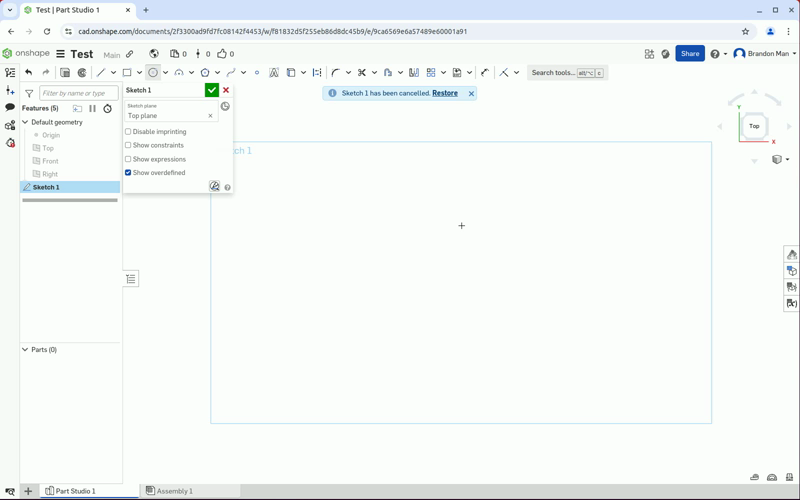
click(461, 225)
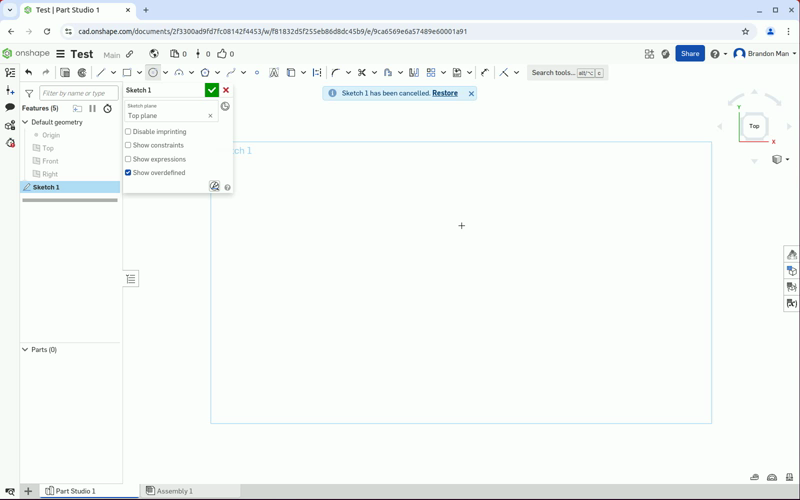
key_up(shift)
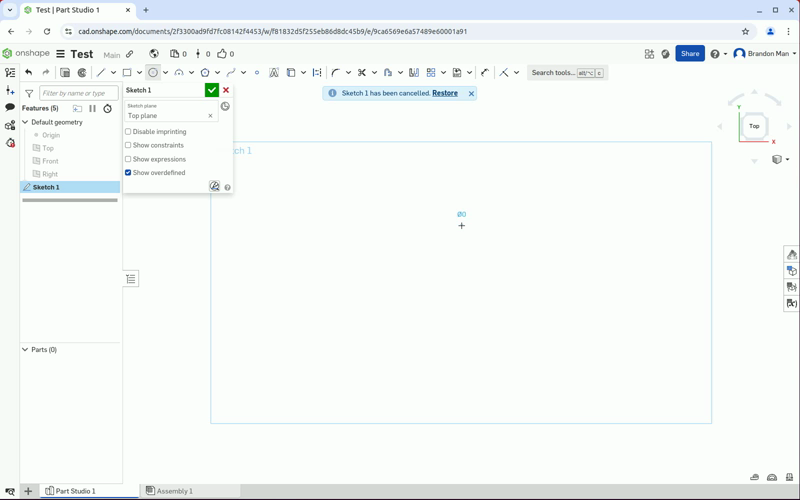
mouse_move(477, 225)
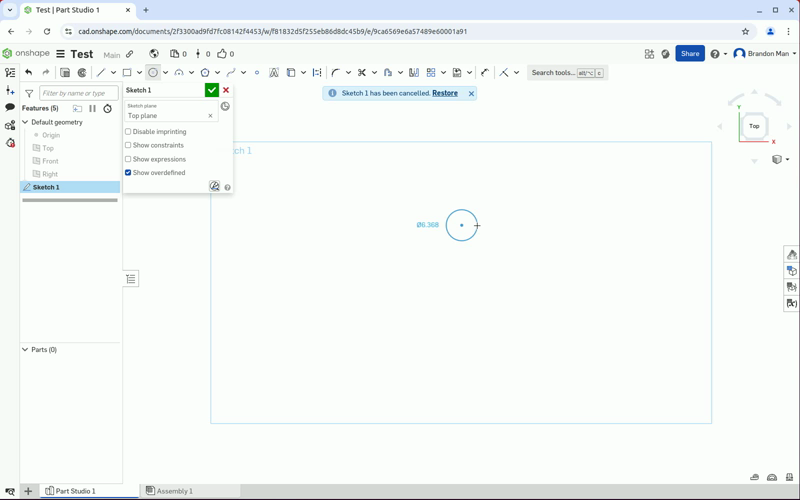
click(477, 225)
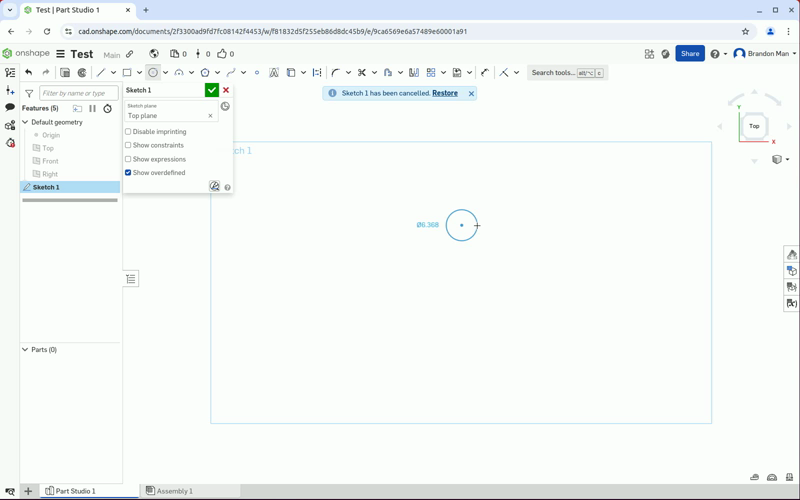
key(esc)
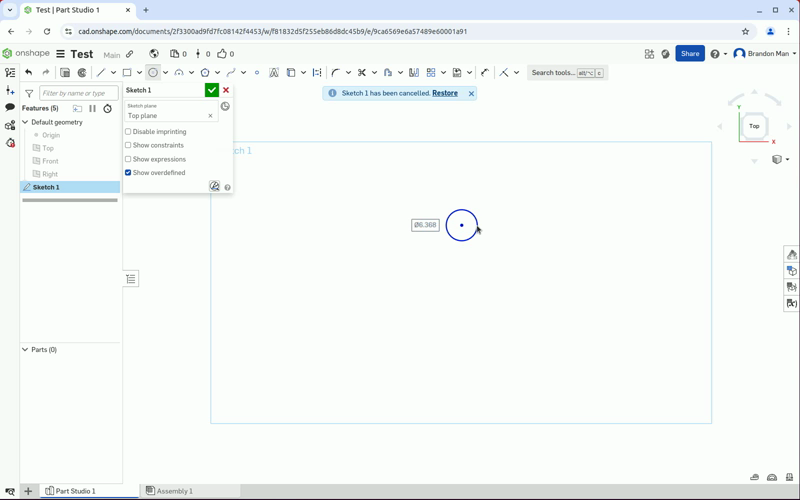
key(c)
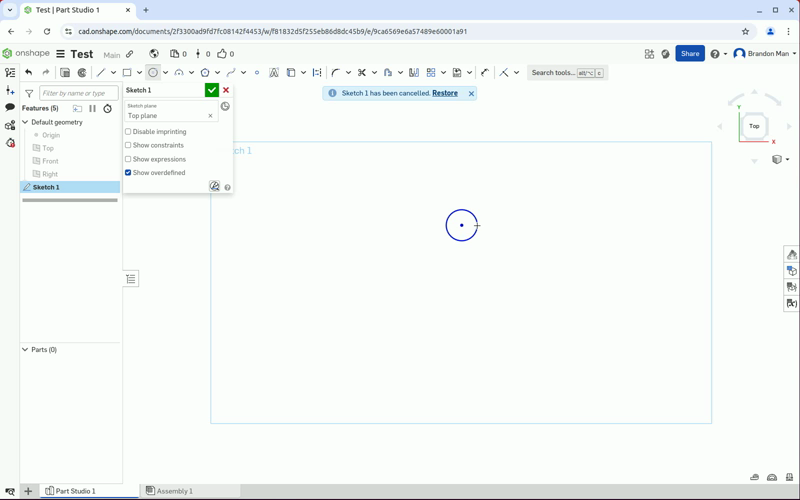
key_down(shift)
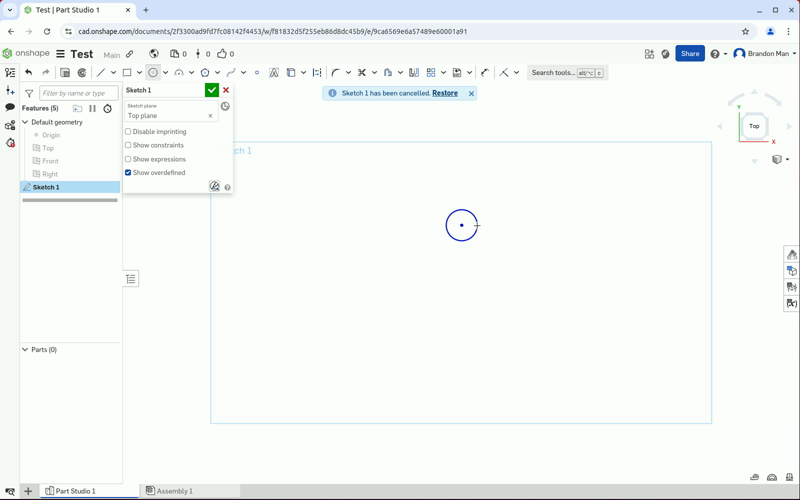
mouse_move(461, 225)
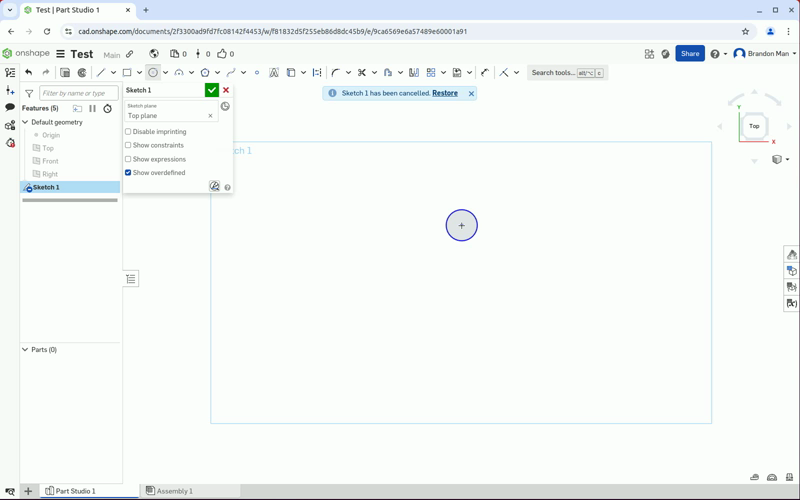
click(461, 225)
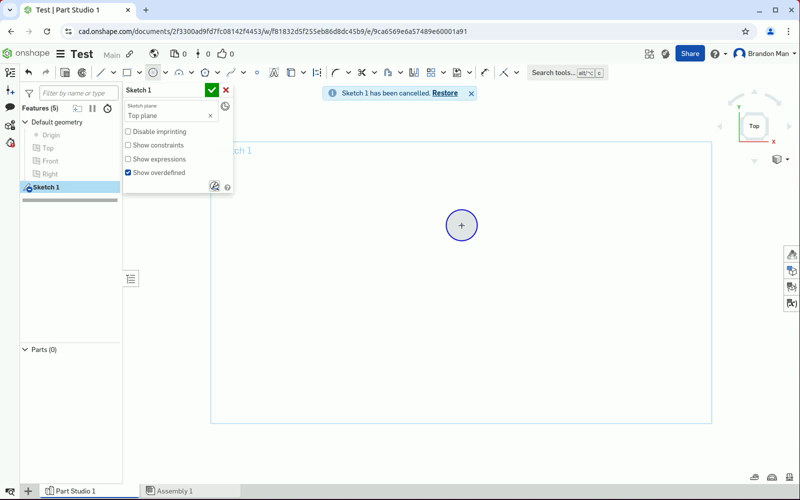
key_up(shift)
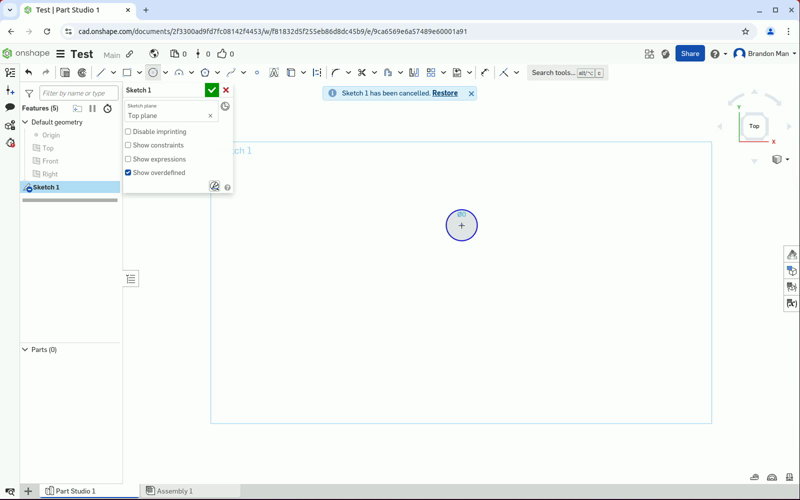
mouse_move(464, 225)
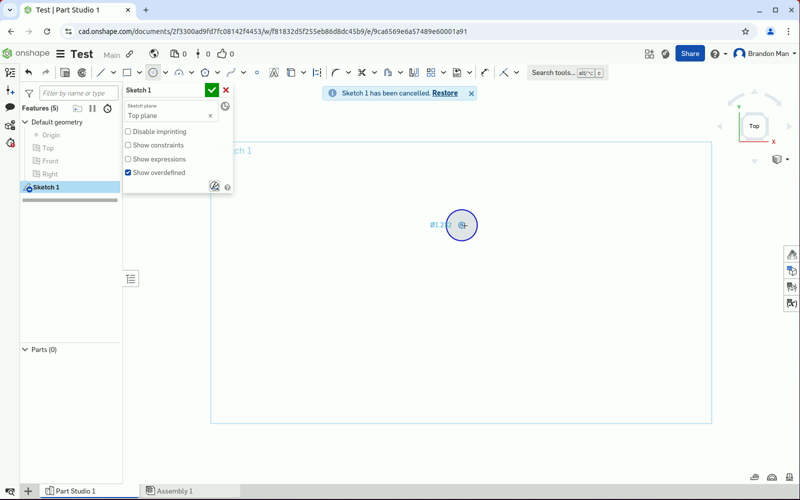
scroll(6)
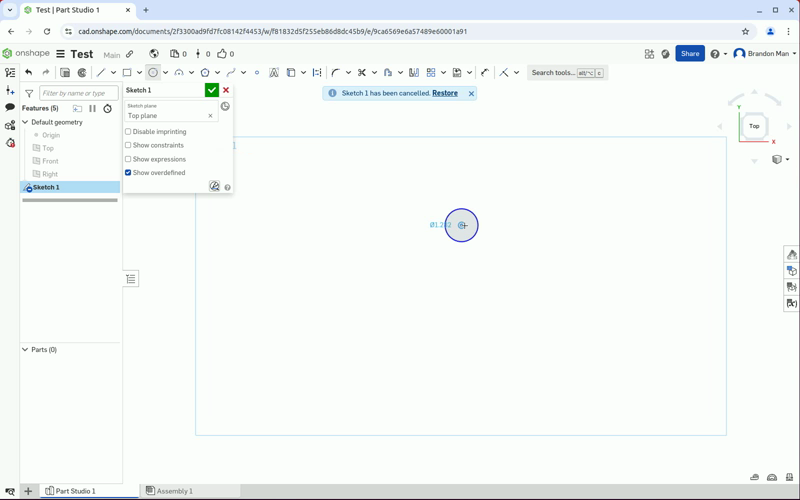
scroll(6)
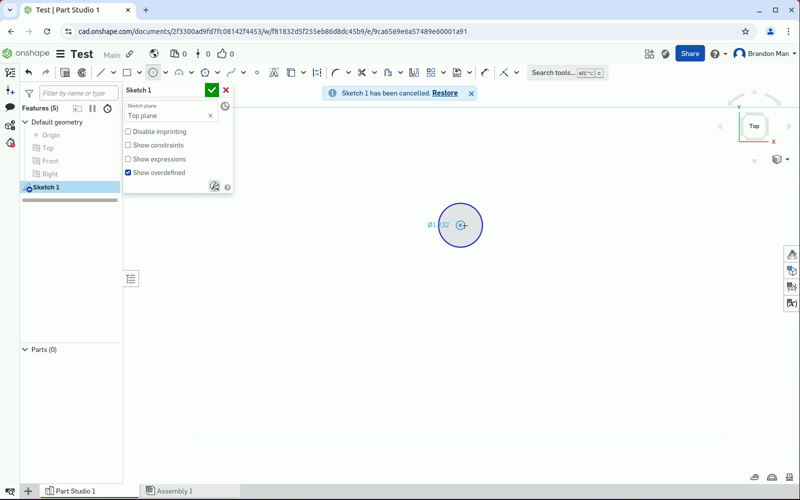
scroll(6)
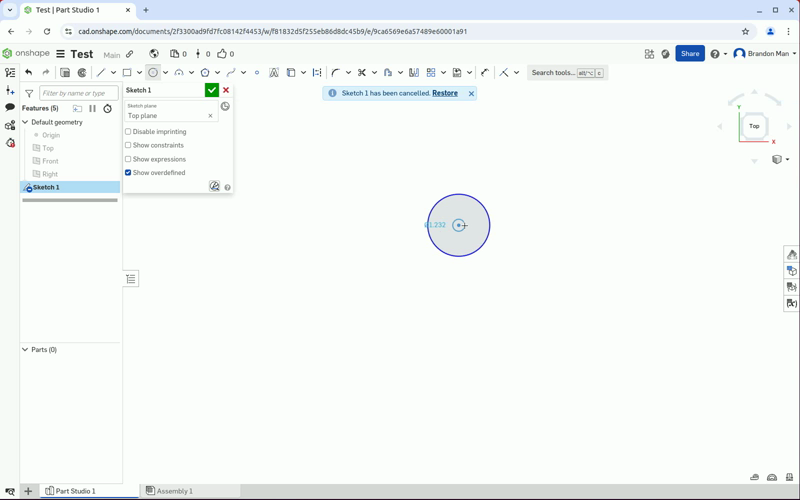
scroll(6)
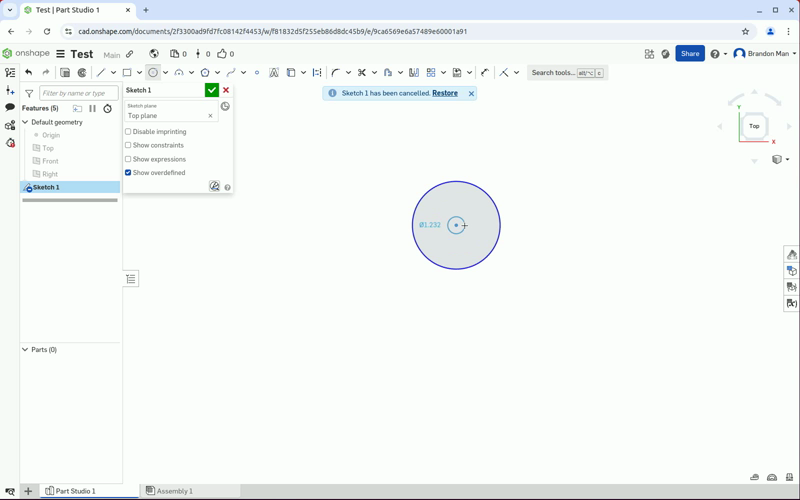
scroll(6)
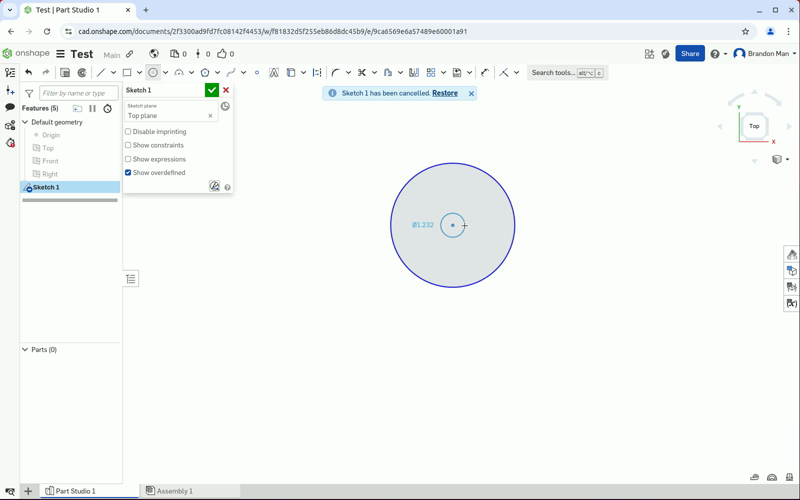
scroll(6)
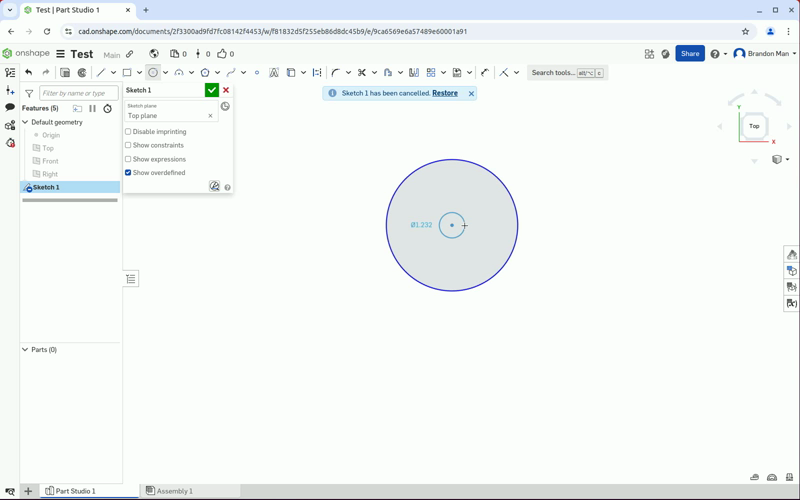
scroll(6)
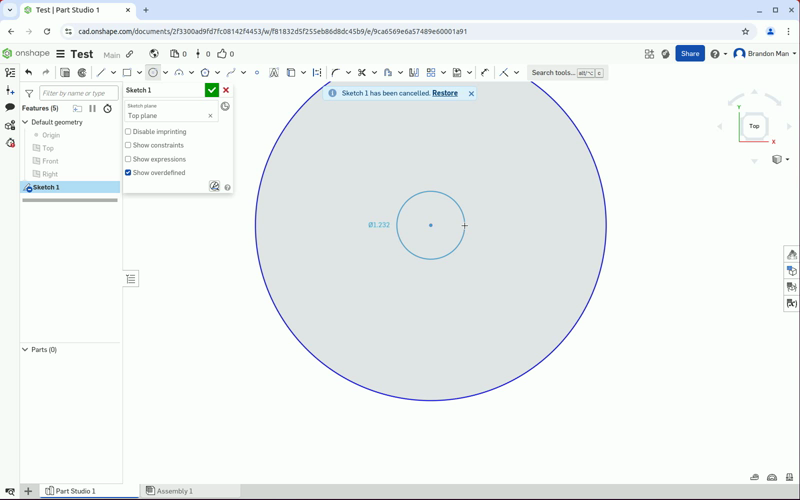
click(464, 225)
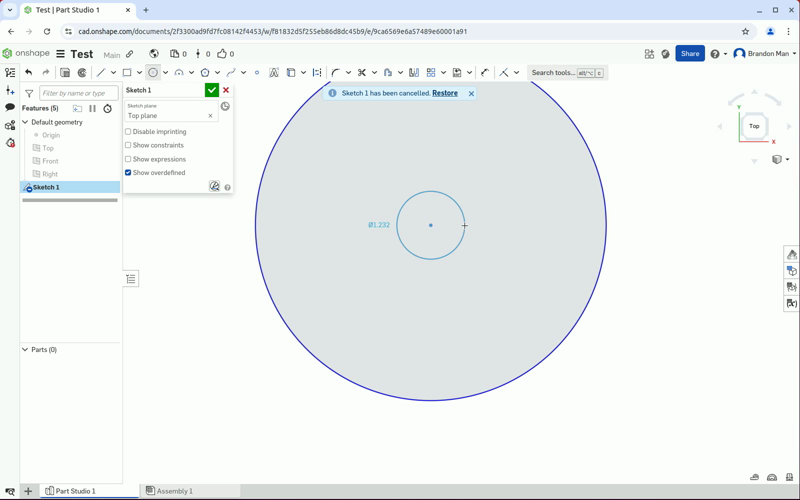
scroll(-6)
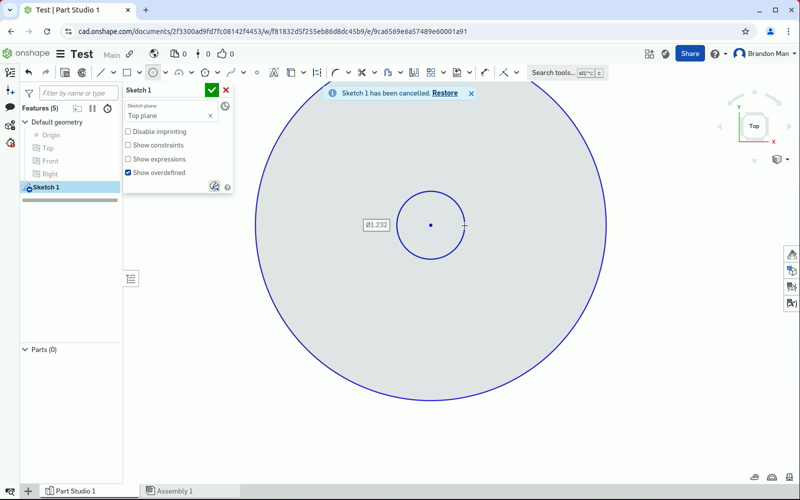
scroll(-6)
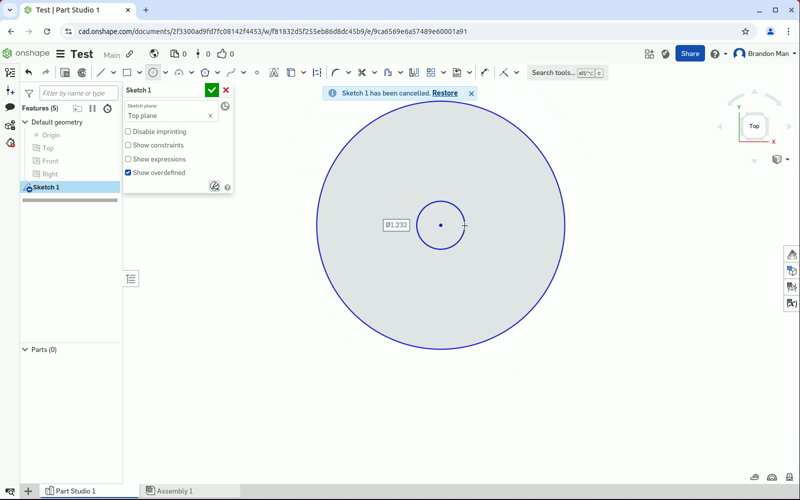
scroll(-6)
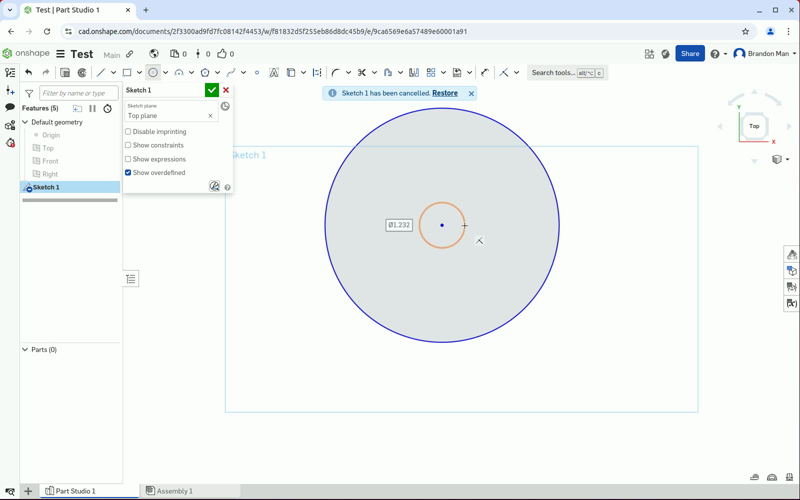
scroll(-6)
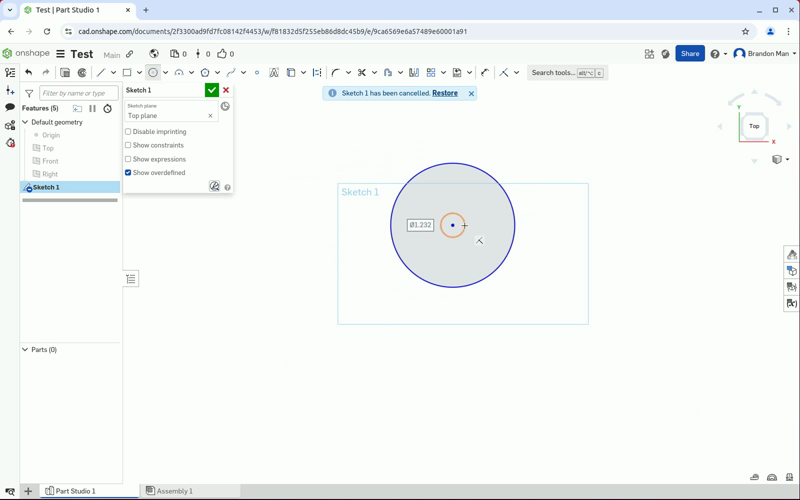
scroll(-6)
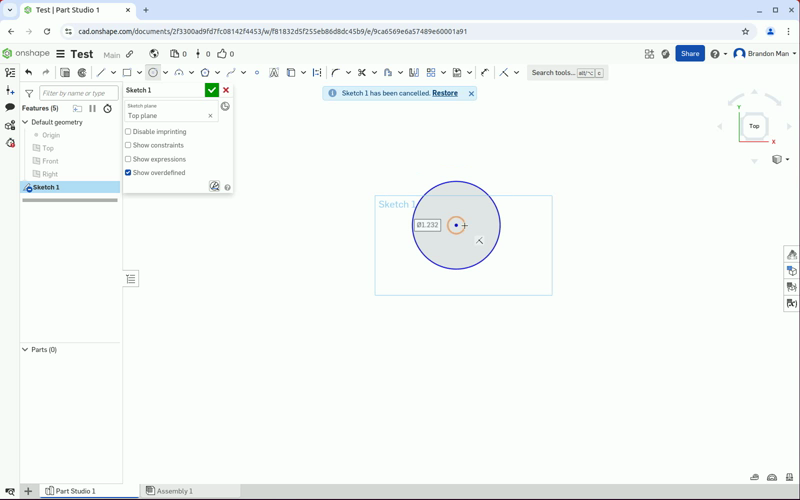
scroll(-6)
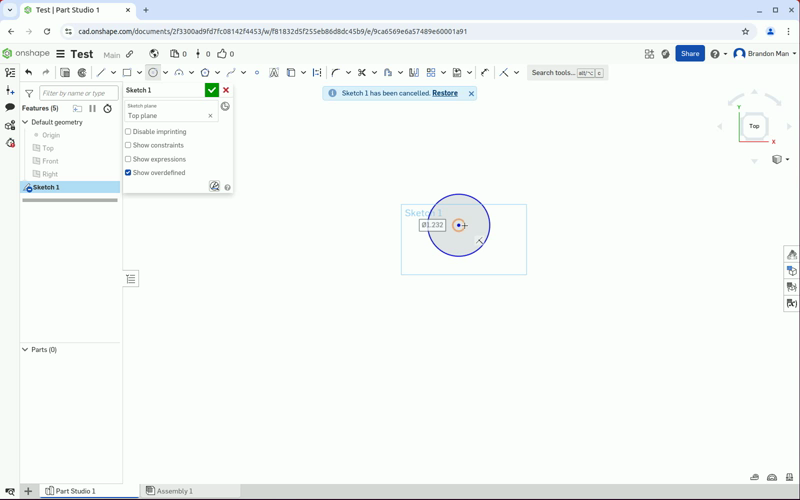
scroll(-6)
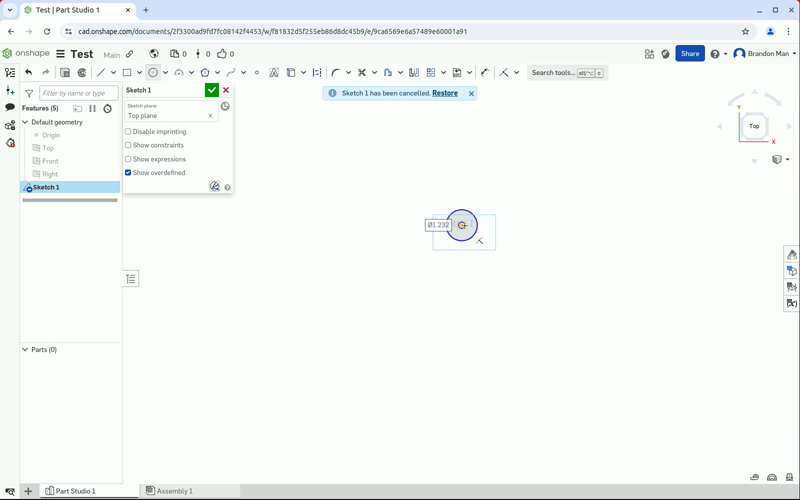
key(esc)
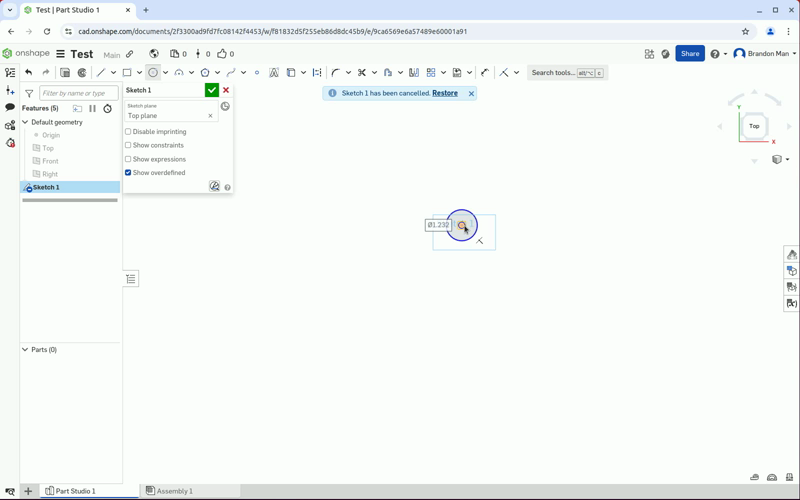
mouse_move(465, 218)
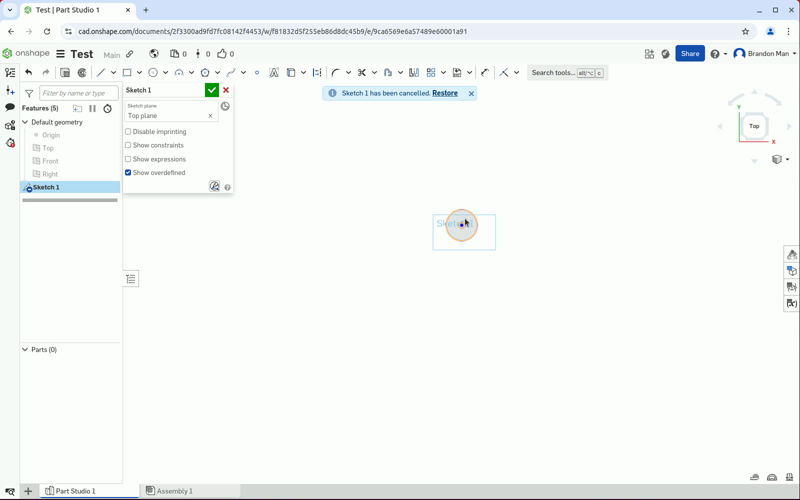
scroll(6)
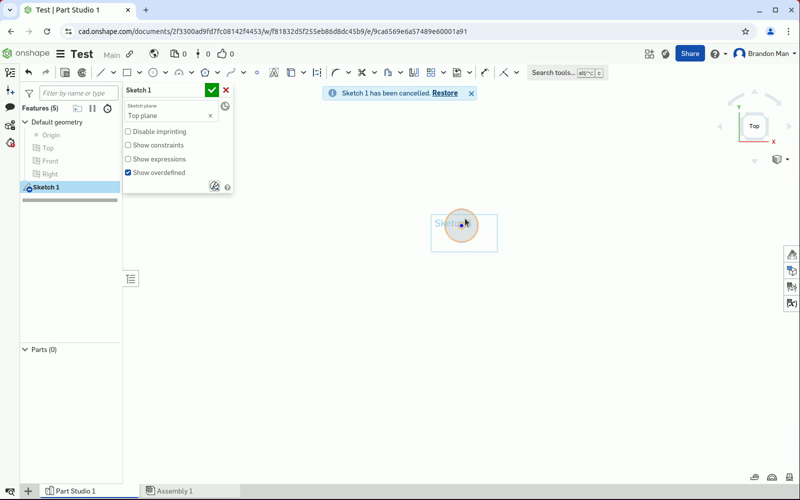
scroll(6)
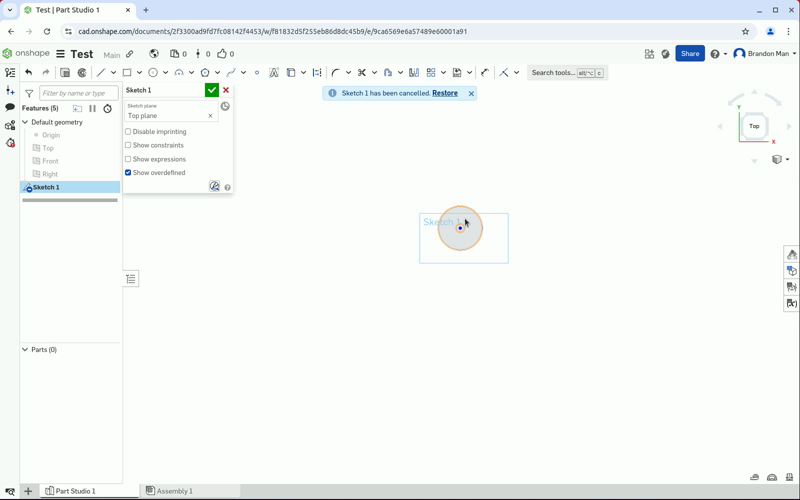
scroll(6)
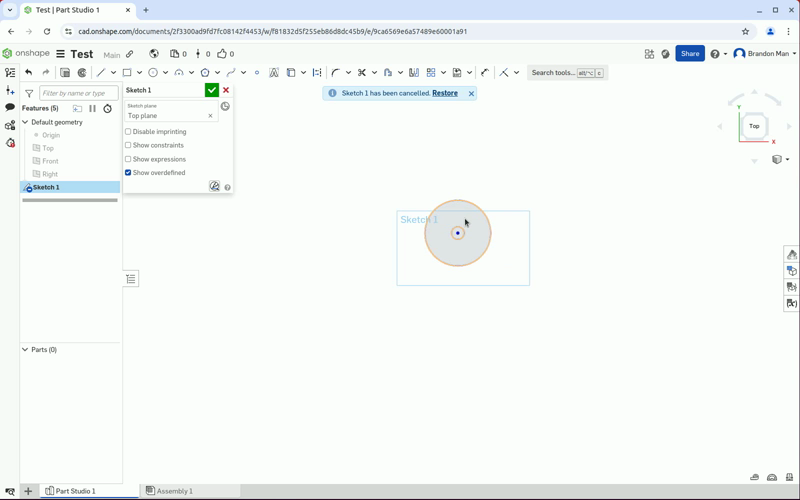
scroll(6)
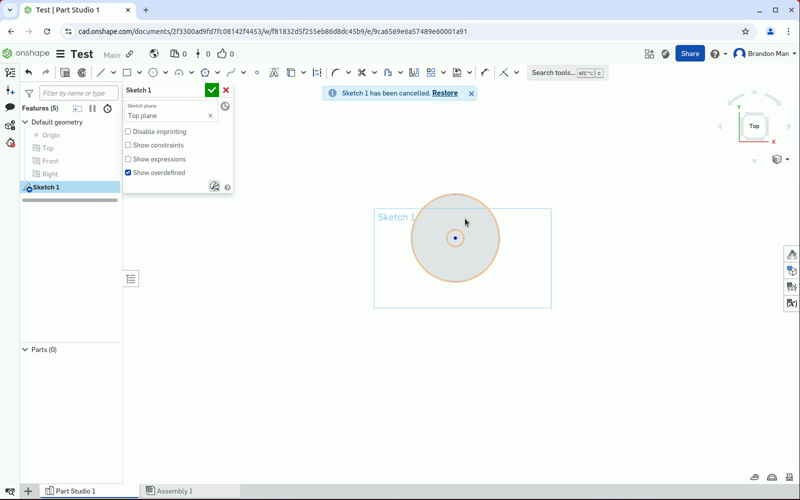
scroll(6)
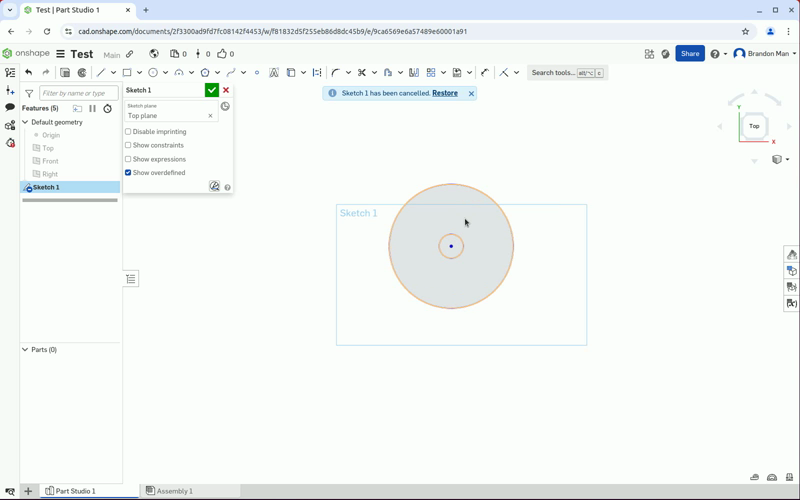
scroll(6)
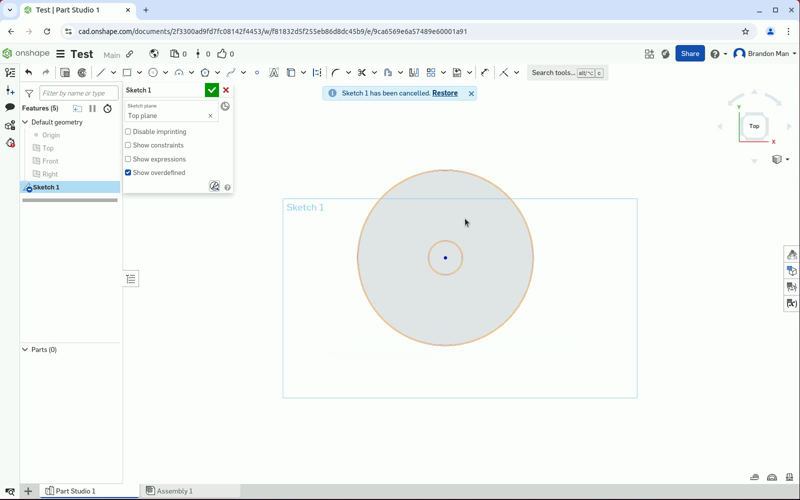
scroll(6)
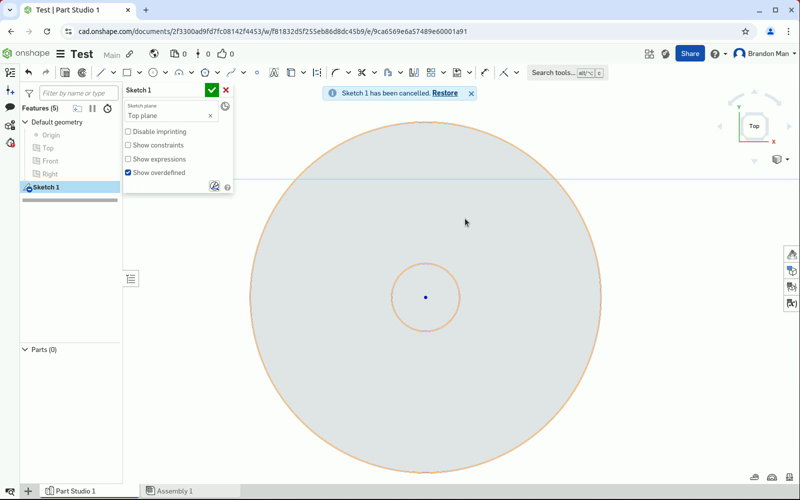
click(465, 218)
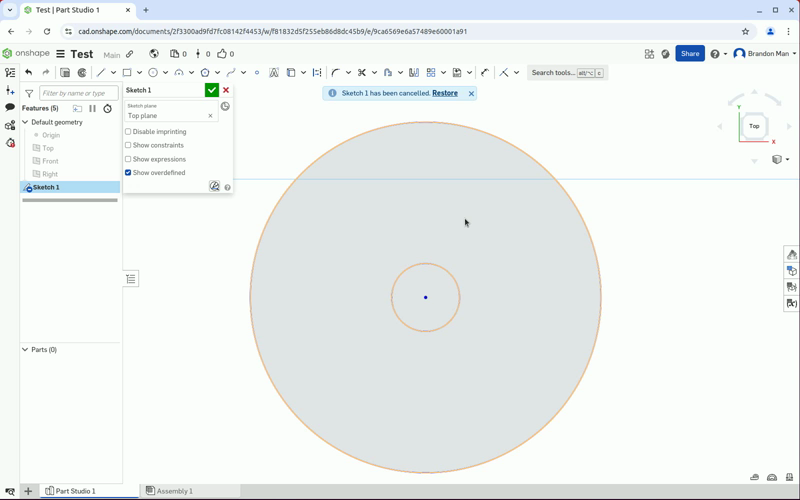
scroll(-6)
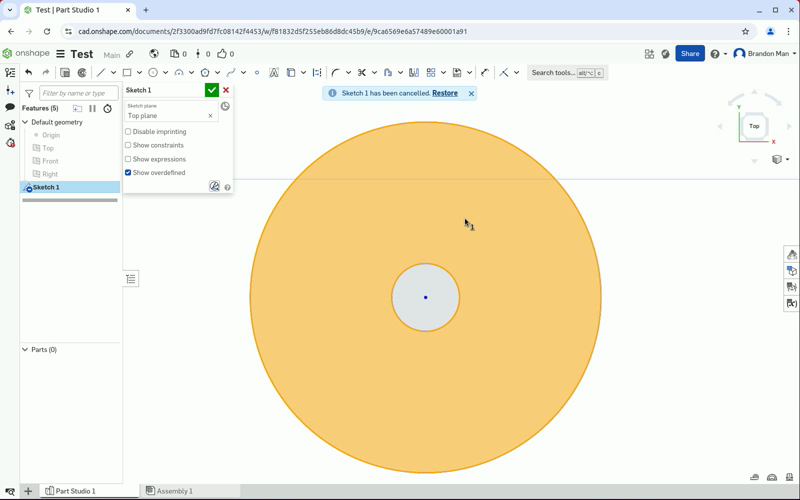
scroll(-6)
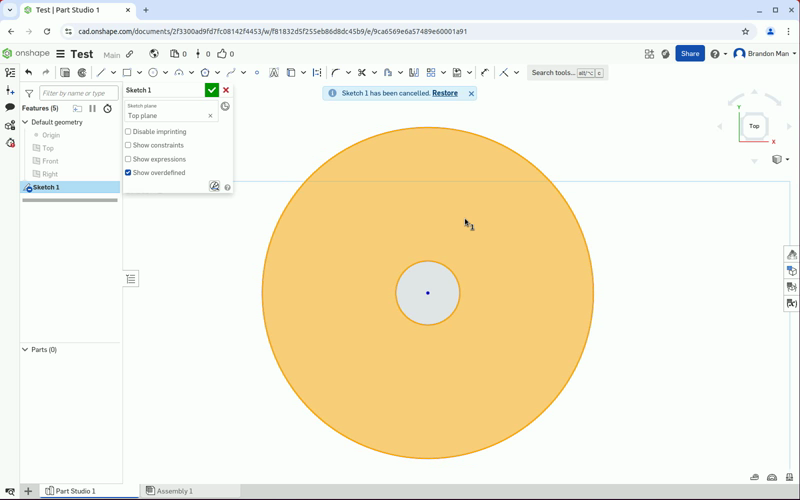
scroll(-6)
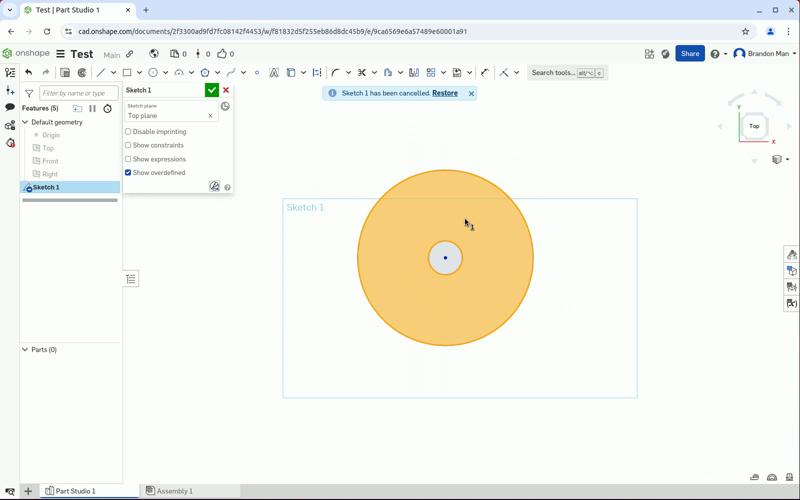
scroll(-6)
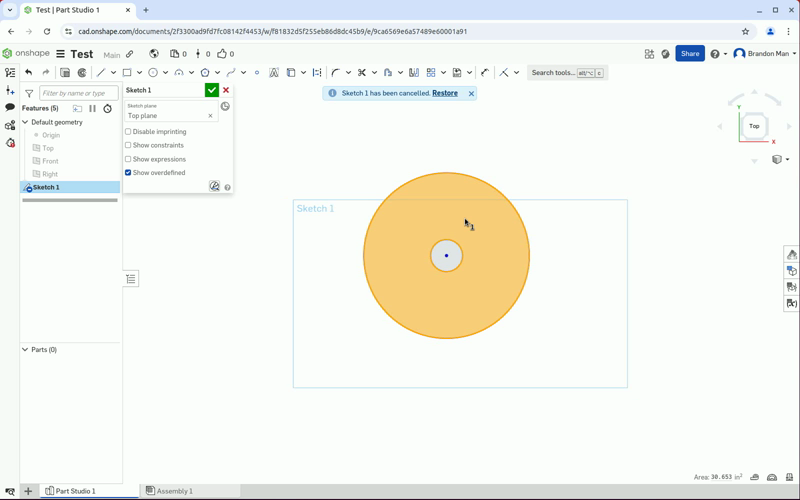
scroll(-6)
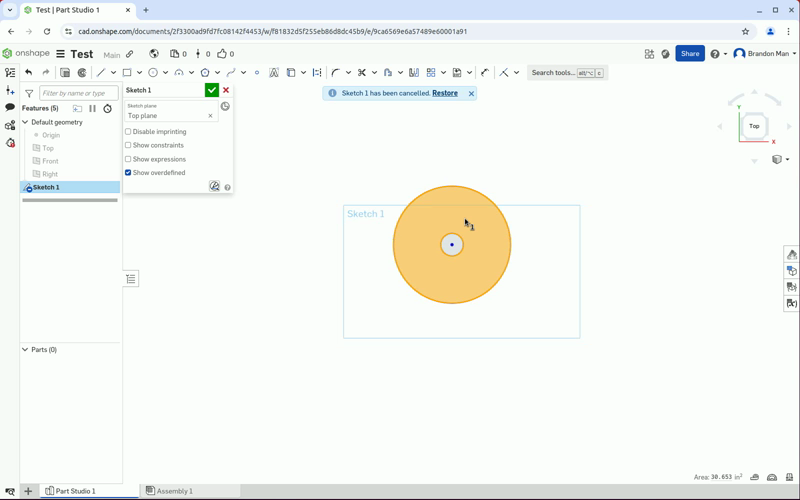
scroll(-6)
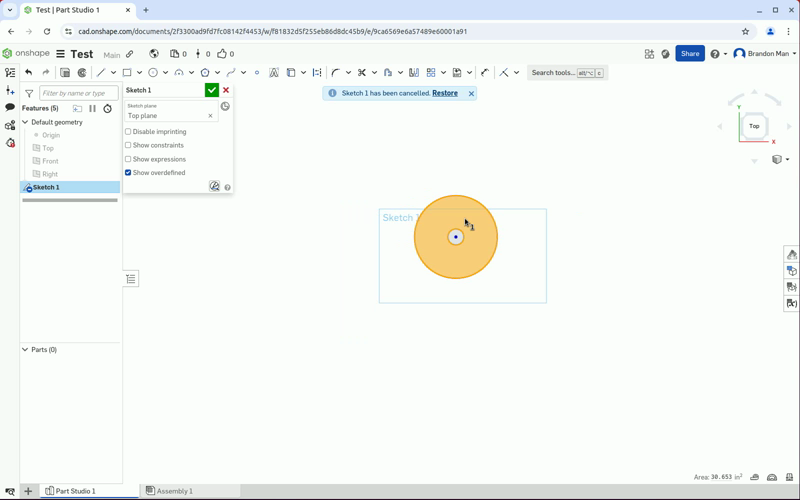
scroll(-6)
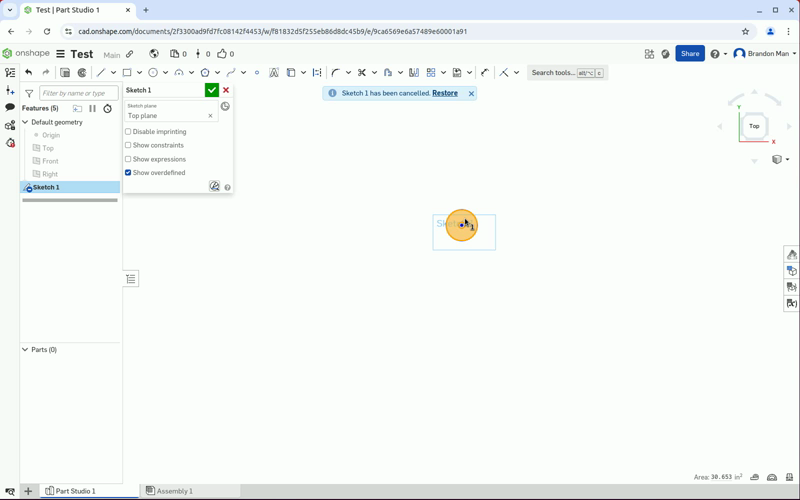
mouse_move(73, 352)
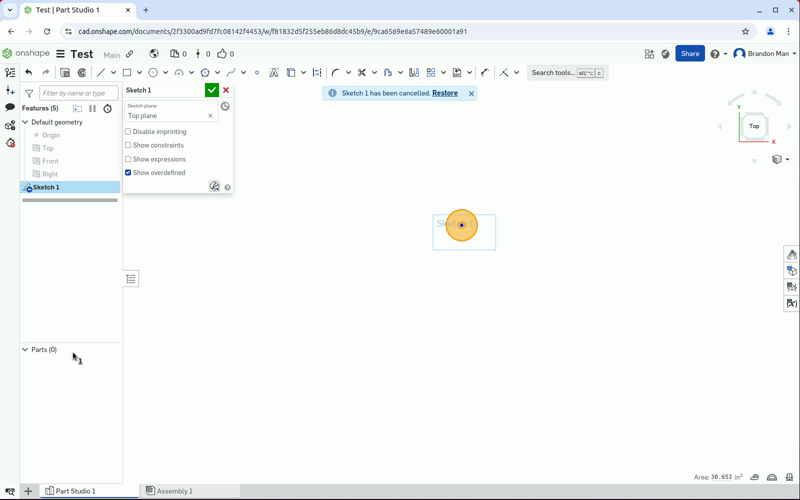
key(shift+y)
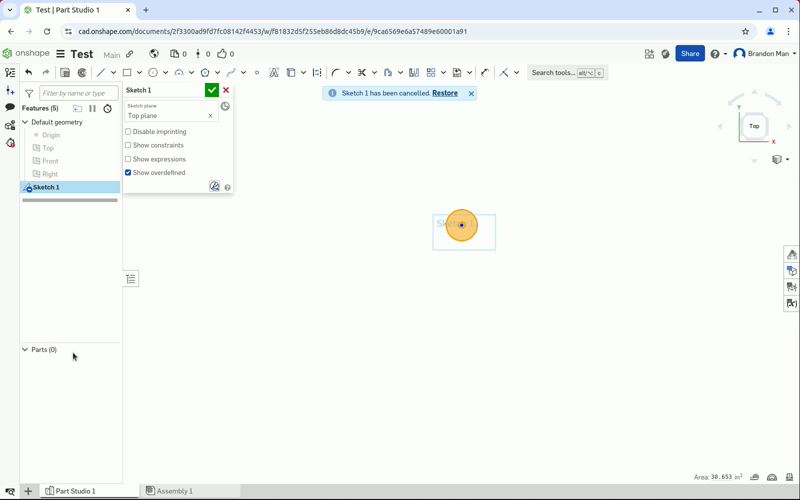
key(shift+e)
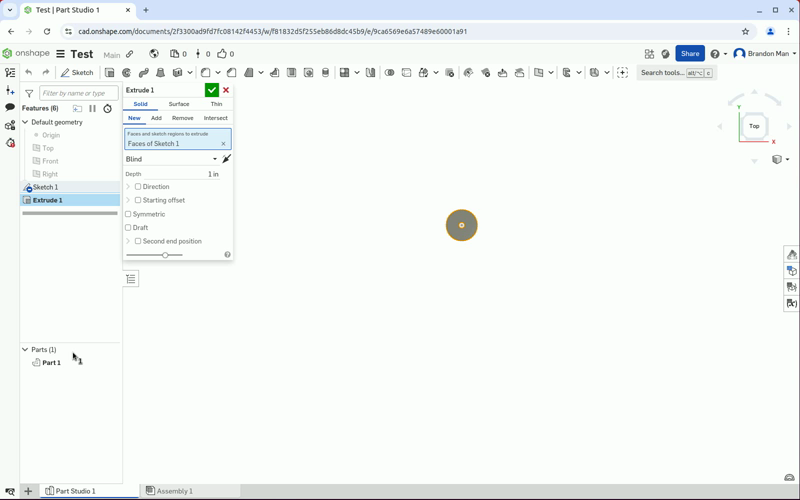
mouse_move(143, 106)
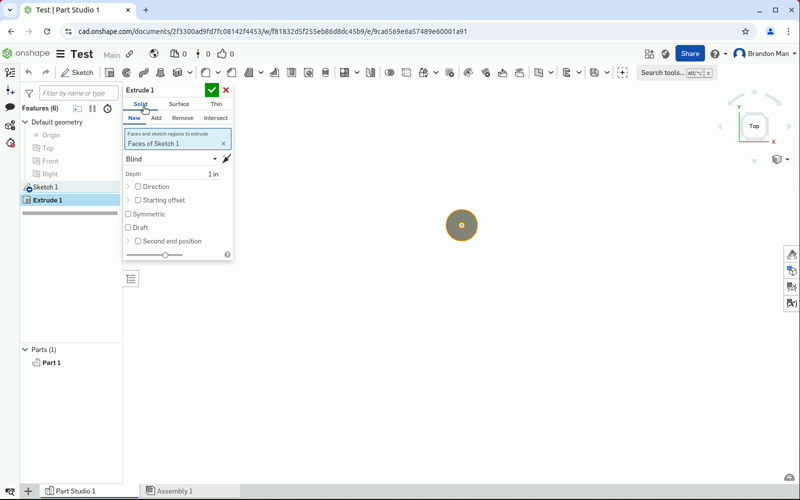
click(143, 106)
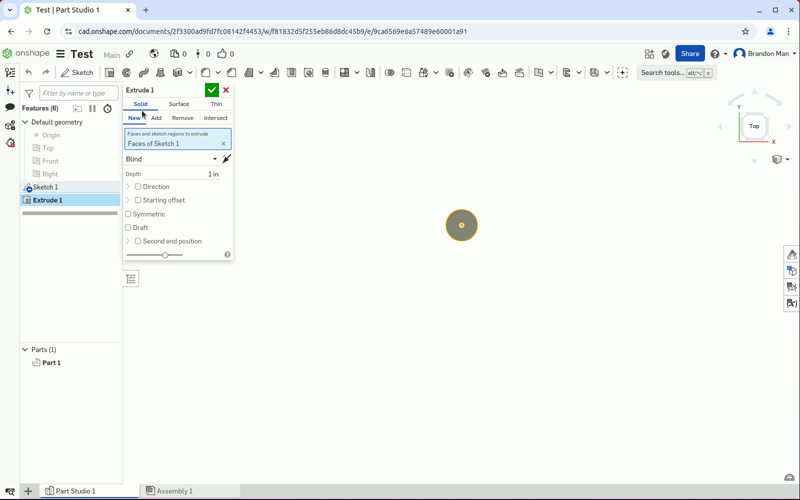
mouse_move(137, 120)
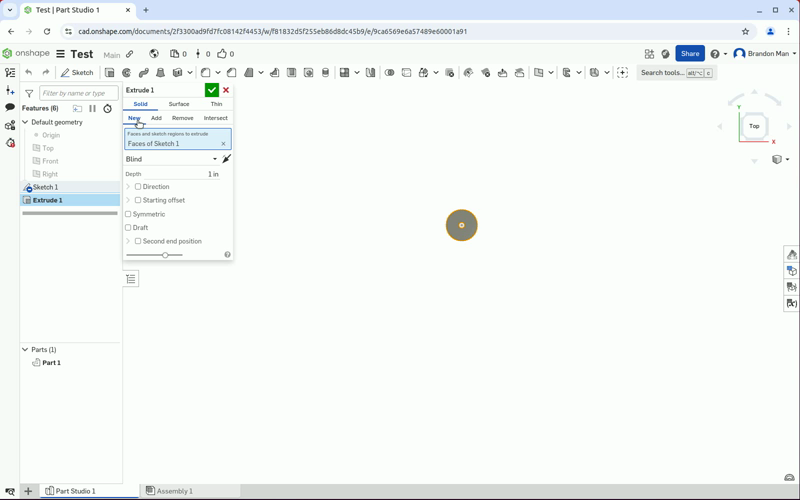
click(137, 120)
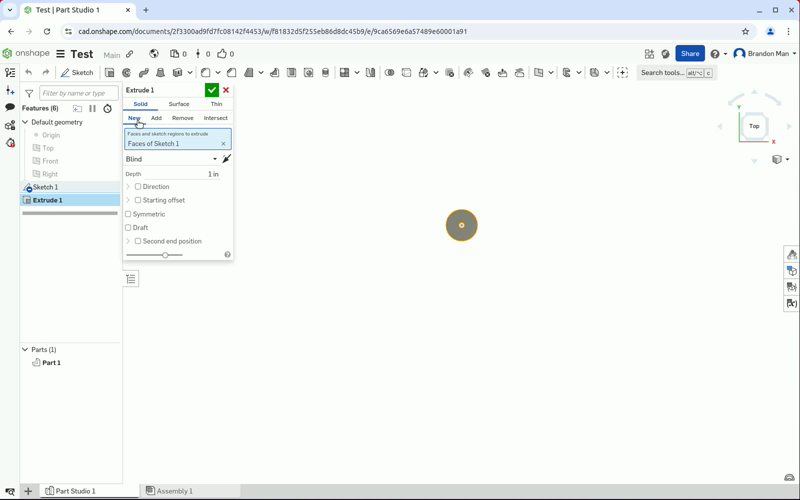
key(tab, 4)
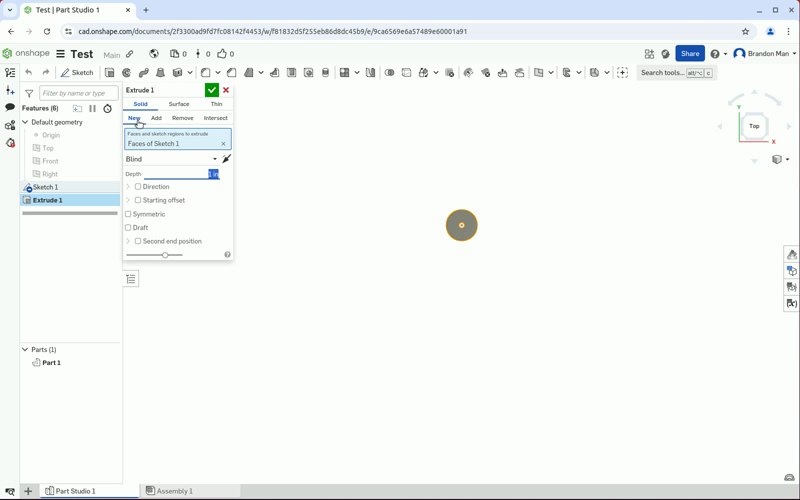
text(0.481)
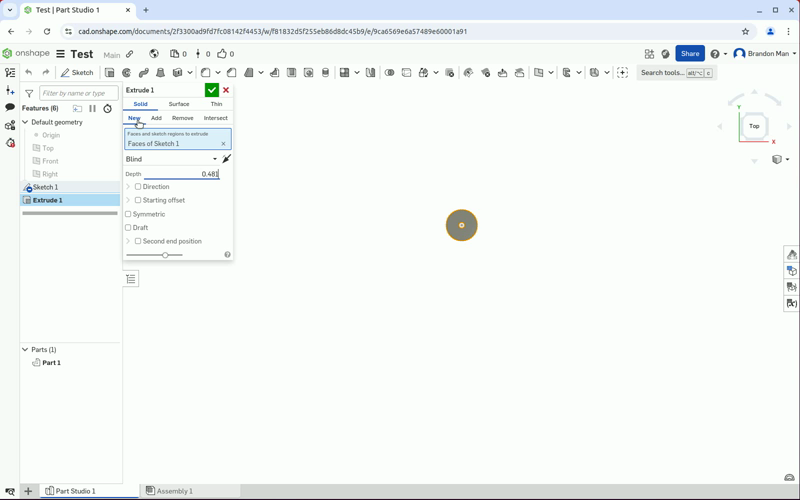
key(enter)
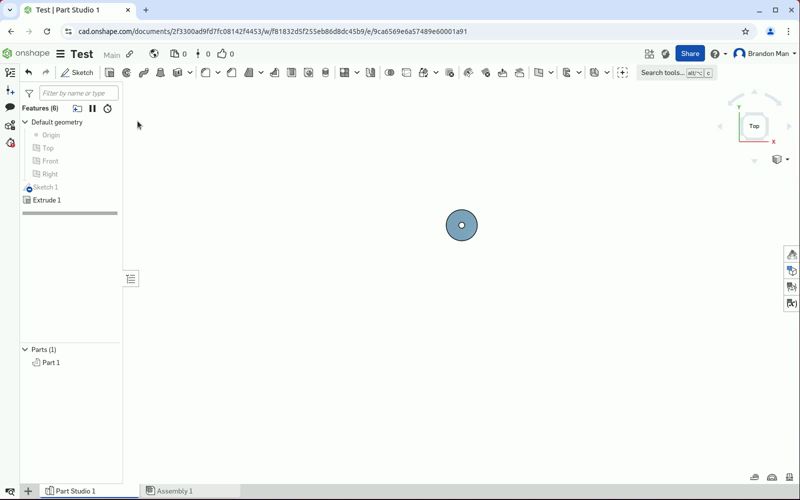
key(shift+h)
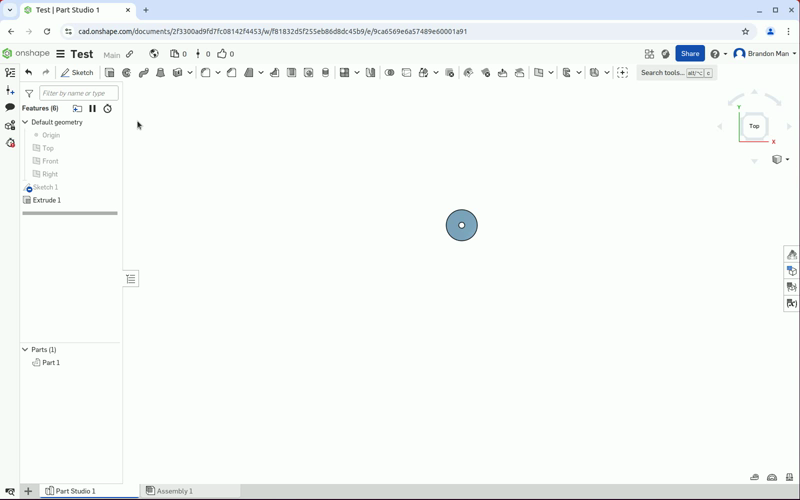
key(shift+h)
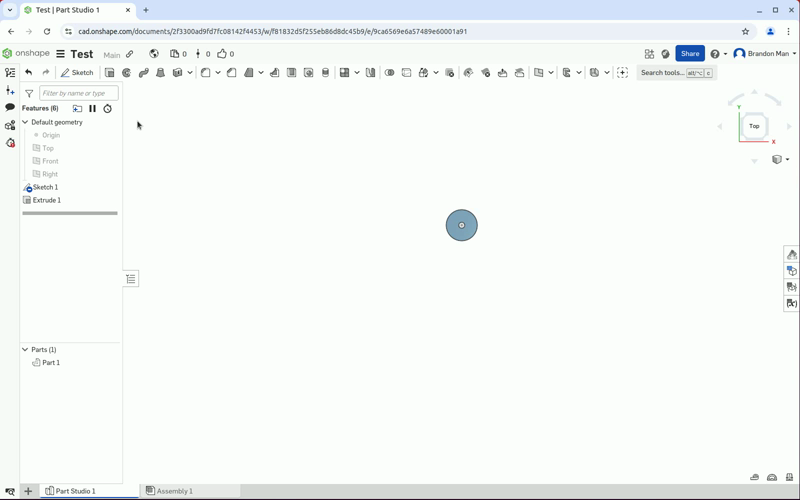
mouse_move(73, 189)
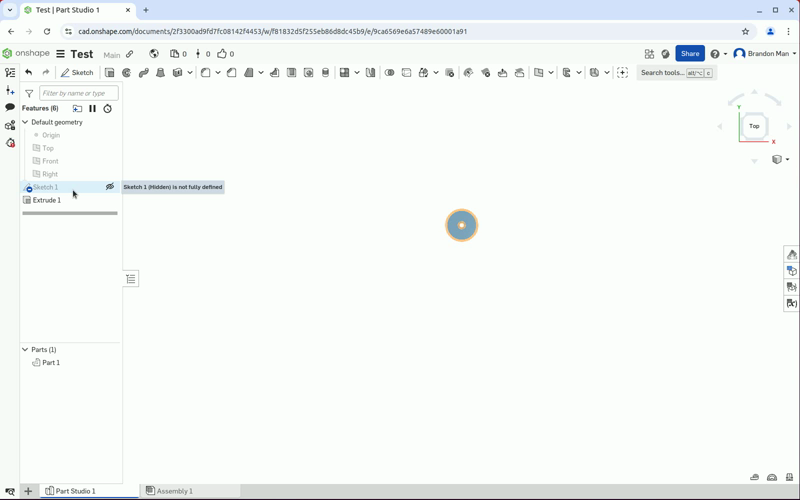
click(73, 189)
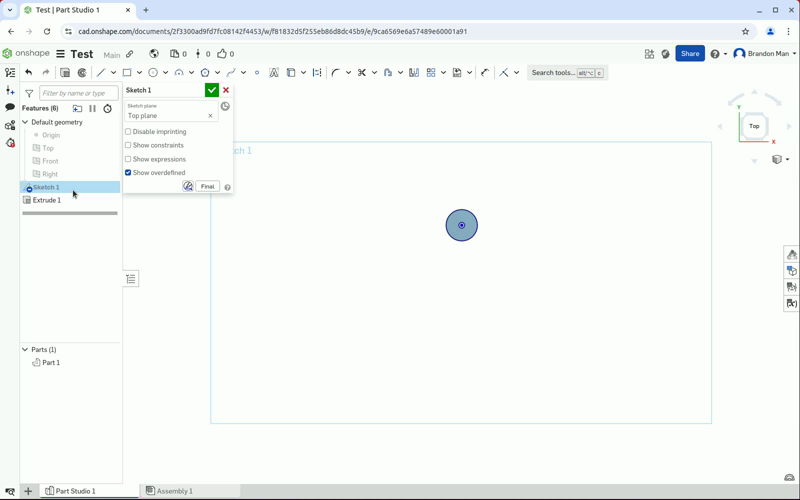
mouse_move(229, 92)
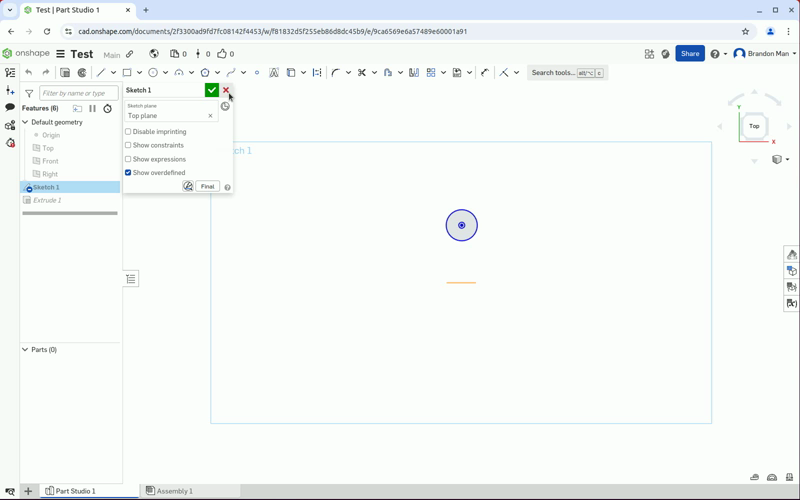
click(229, 92)
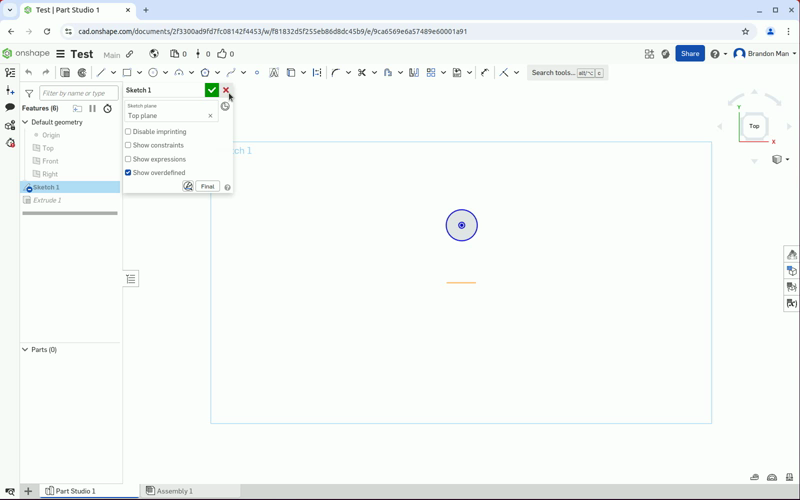
key(shift+s)
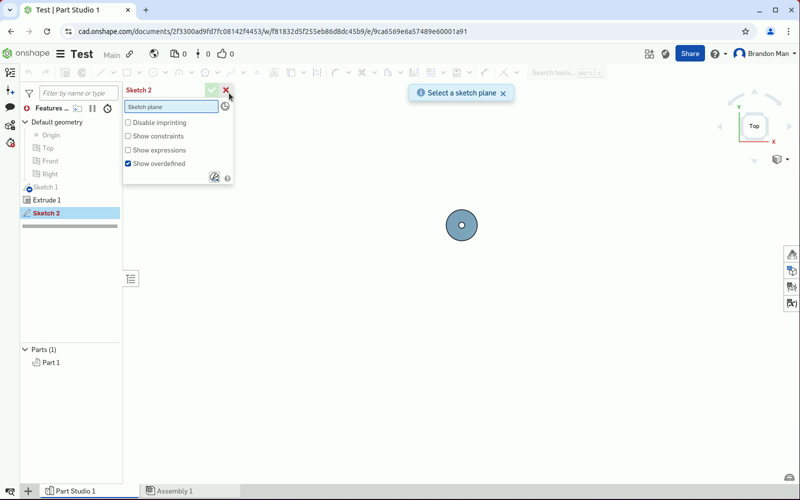
mouse_move(73, 150)
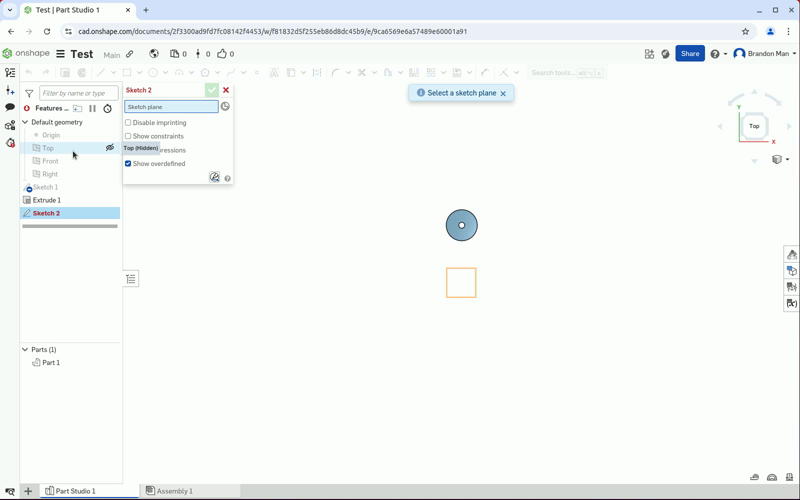
click(73, 150)
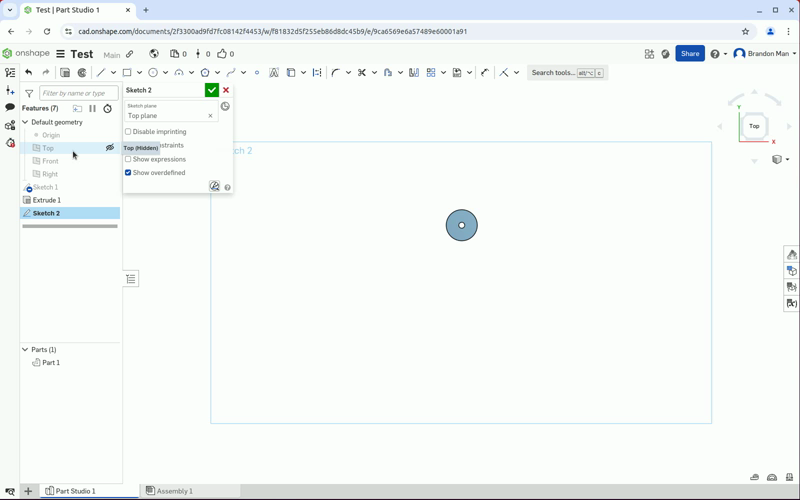
mouse_move(73, 352)
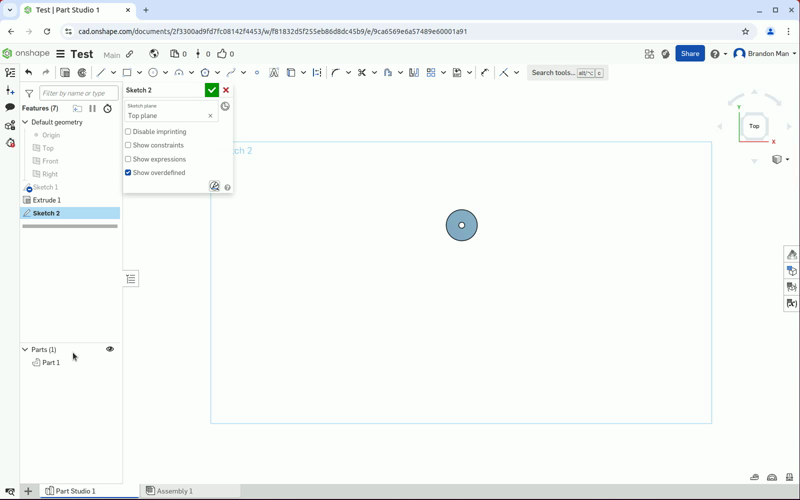
key(y)
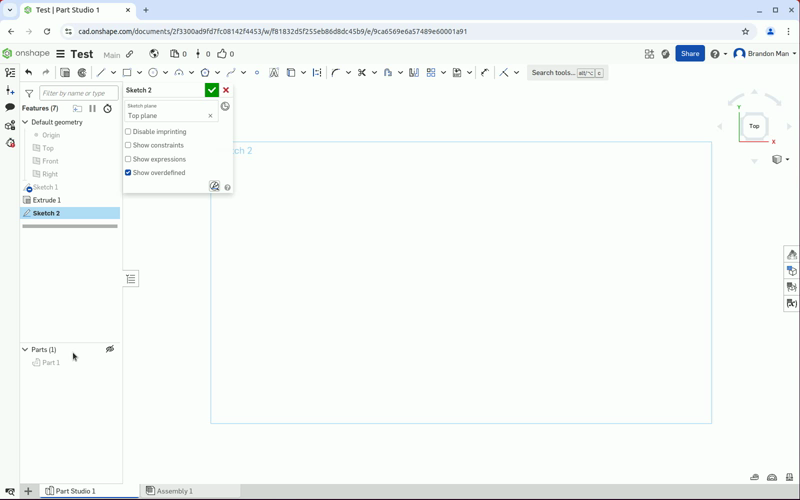
key(l)
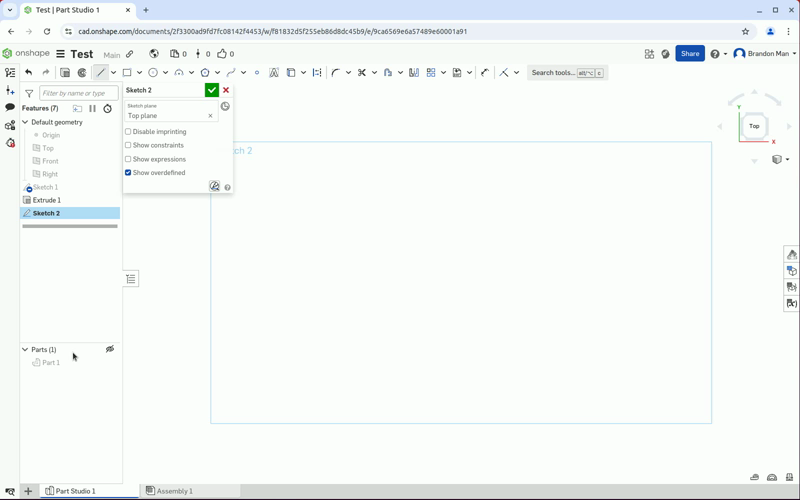
key_down(shift)
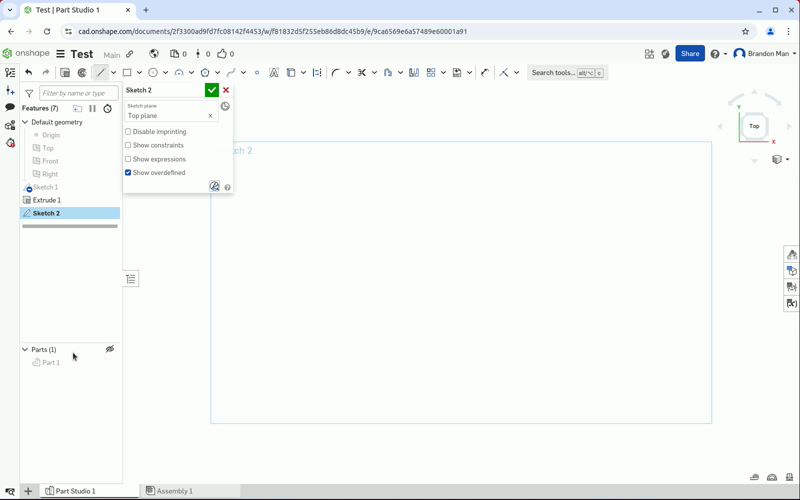
mouse_move(446, 226)
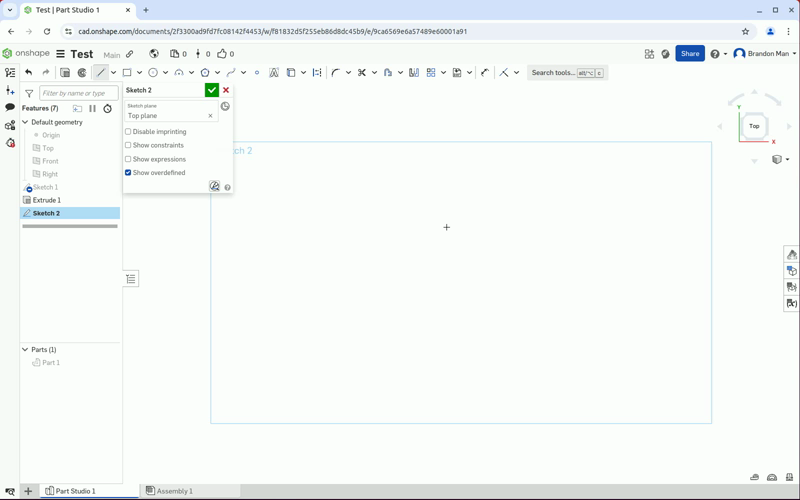
click(446, 226)
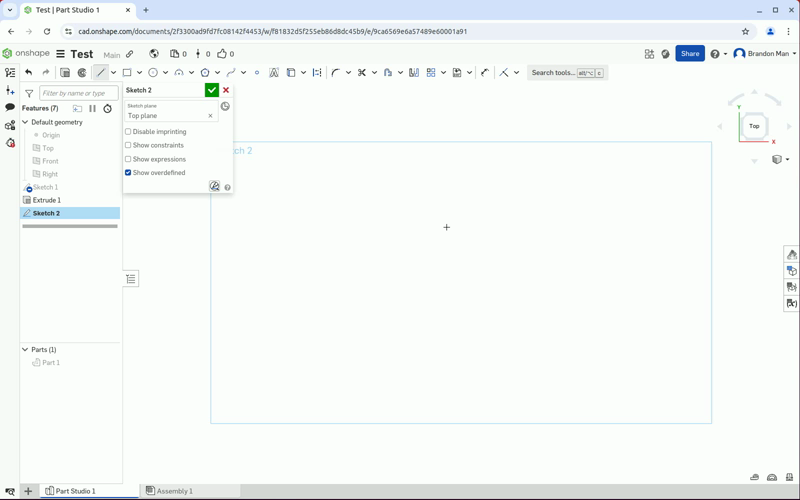
key_up(shift)
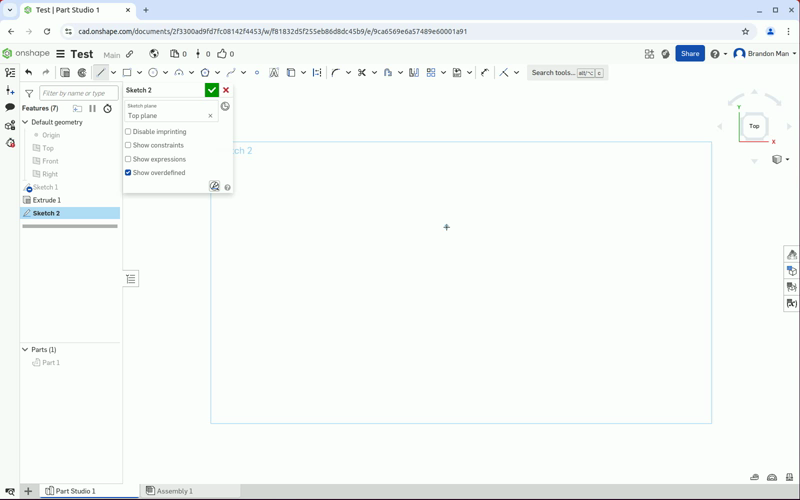
key_down(shift)
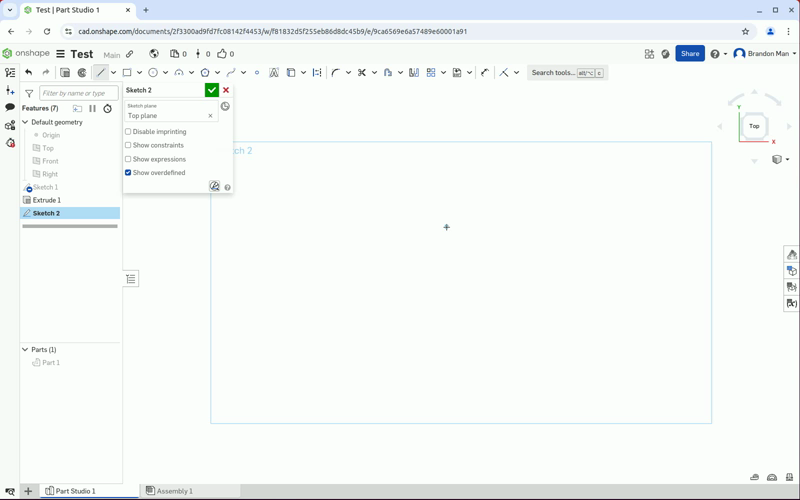
mouse_move(476, 226)
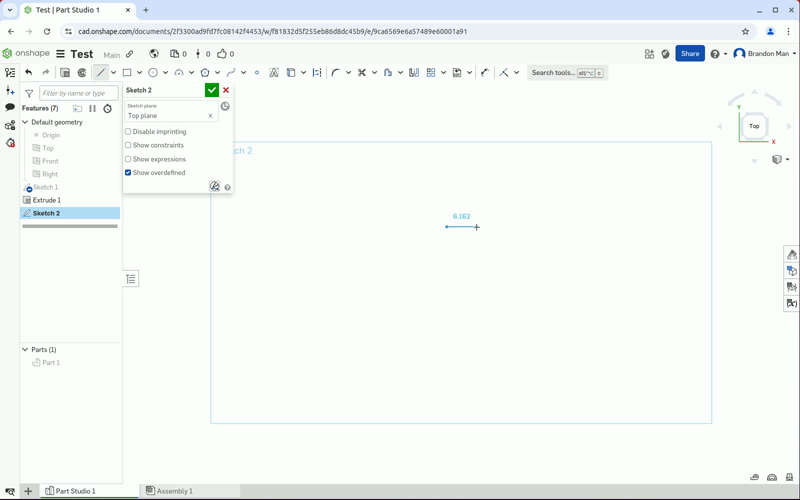
mouse_move(452, 284)
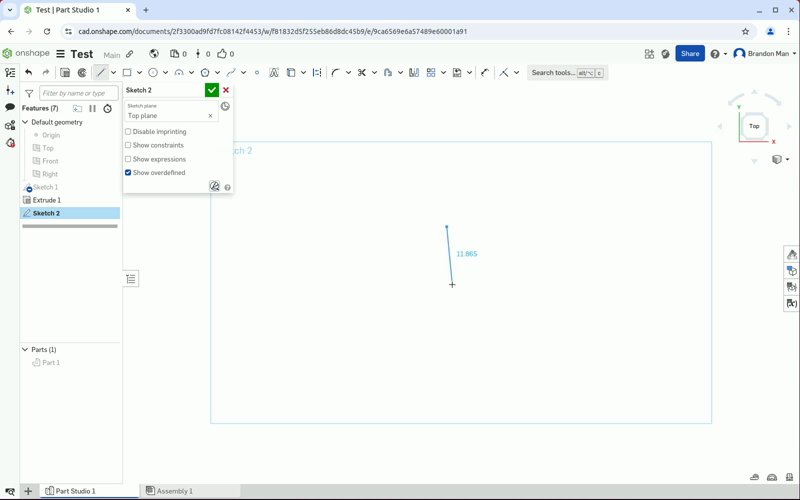
click(452, 284)
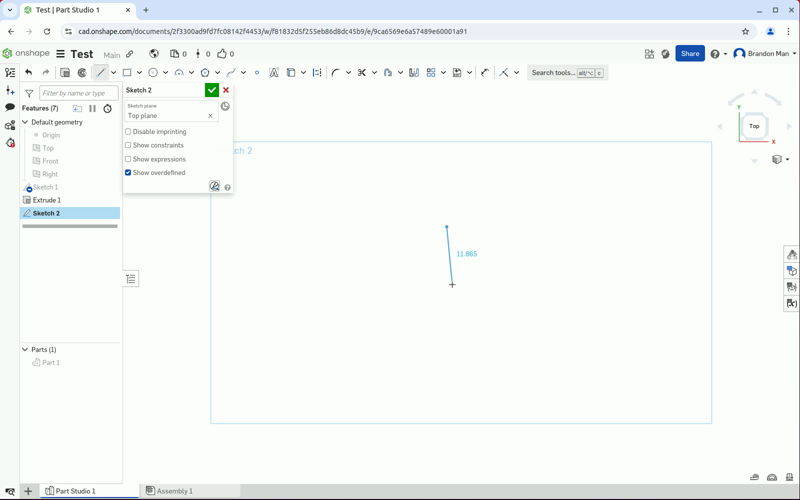
key_up(shift)
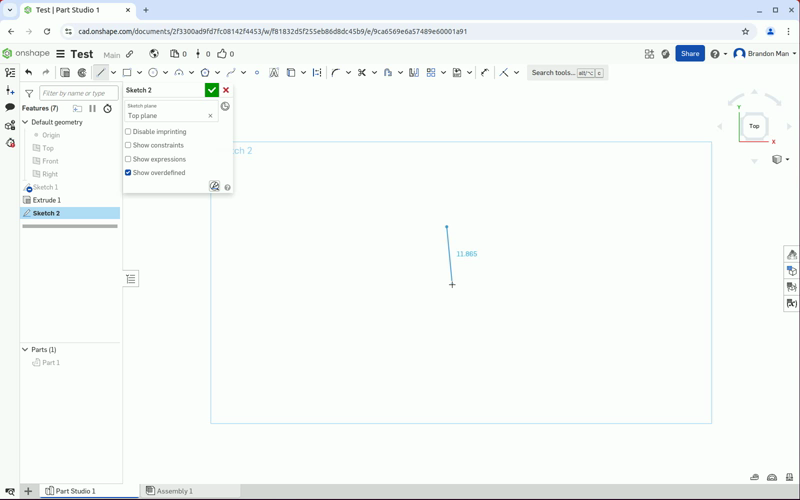
key(esc)
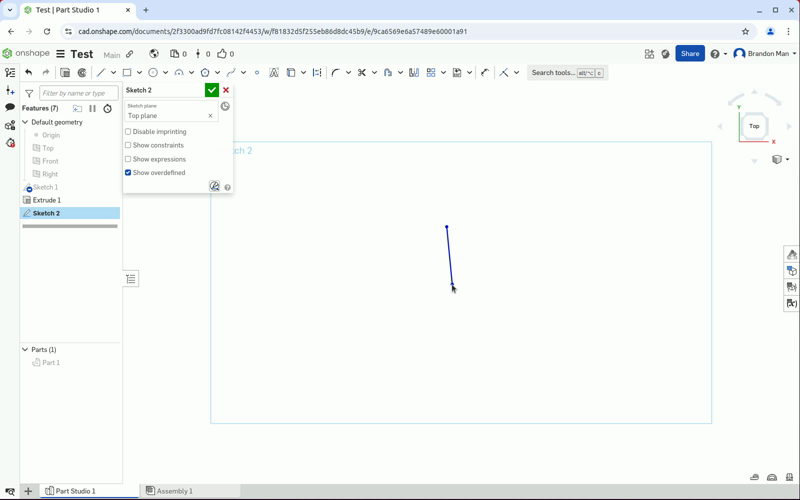
key(a)
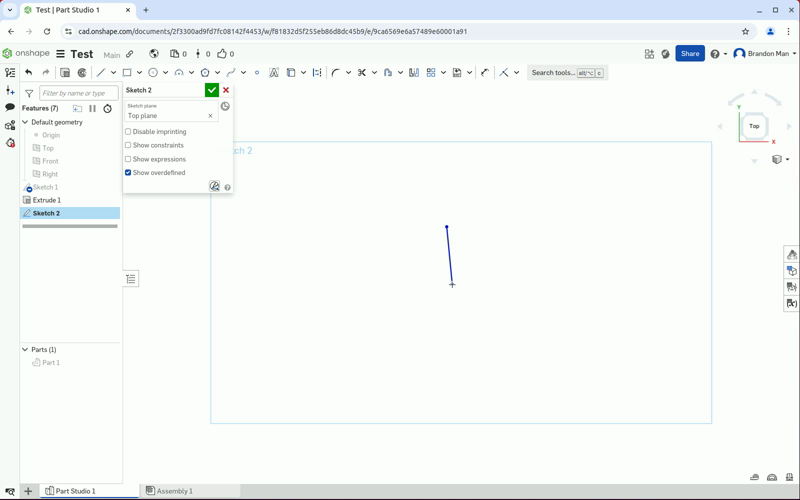
mouse_move(452, 284)
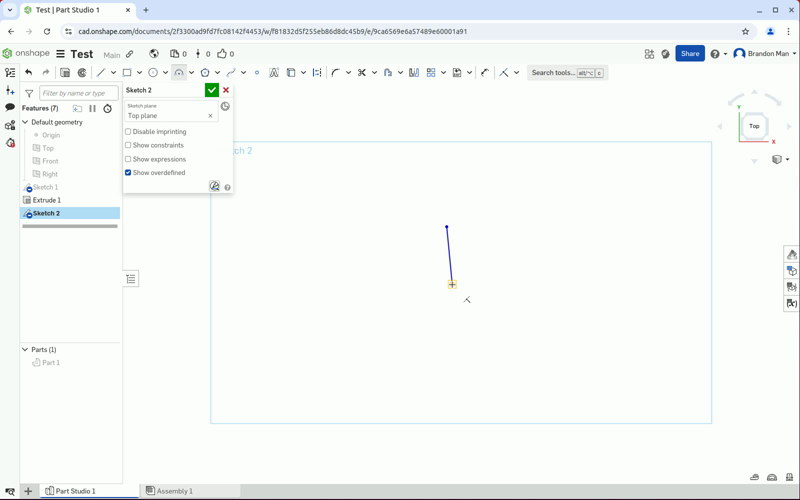
click(452, 284)
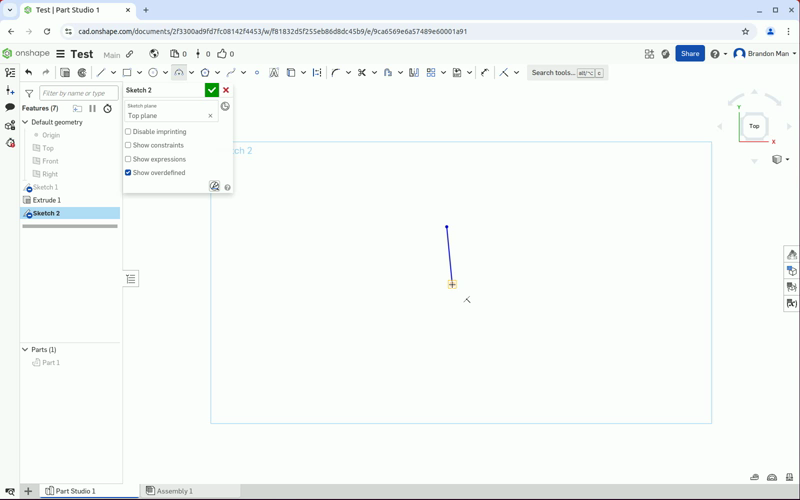
key_down(shift)
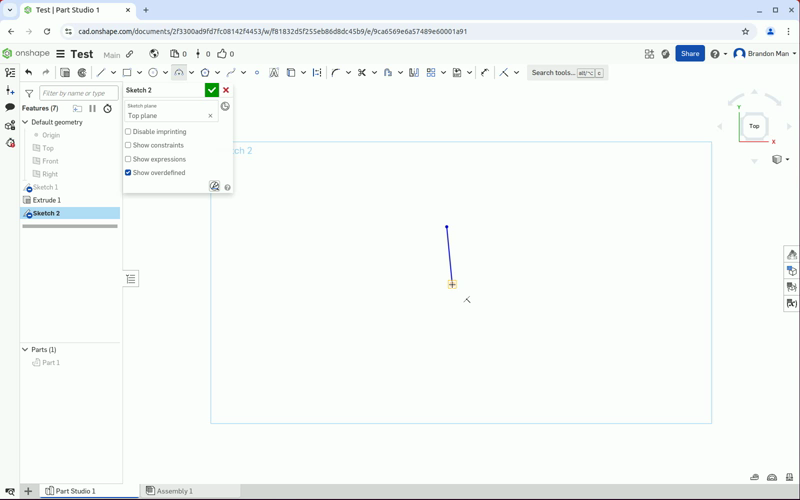
mouse_move(461, 291)
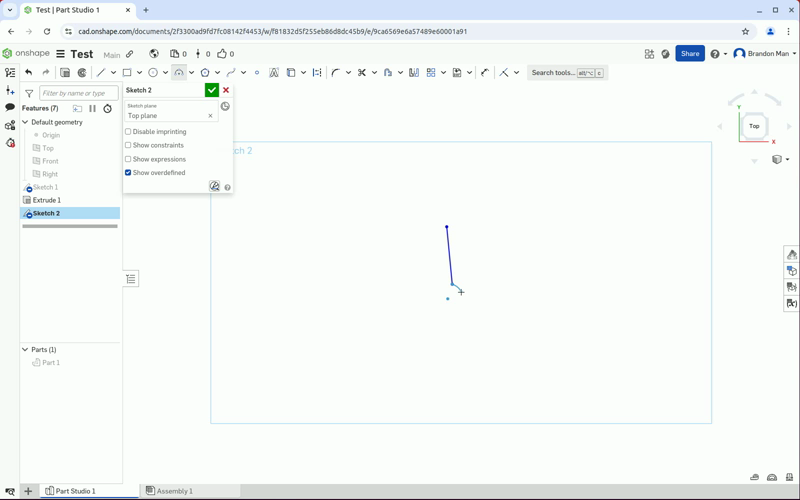
click(461, 291)
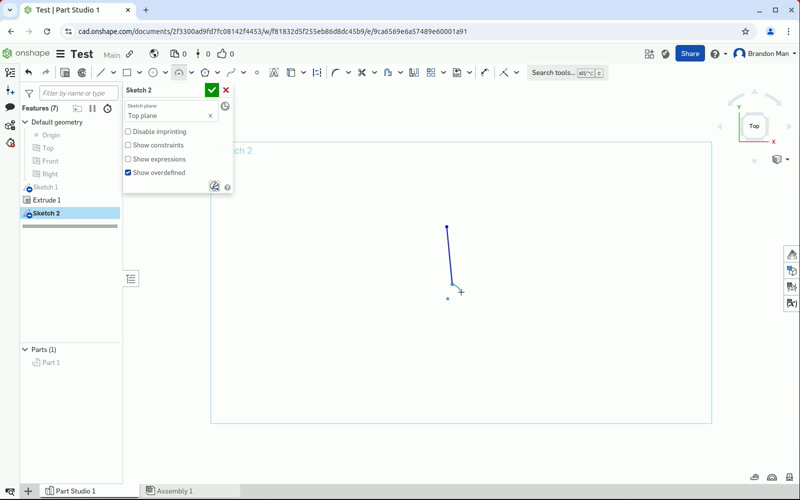
mouse_move(466, 276)
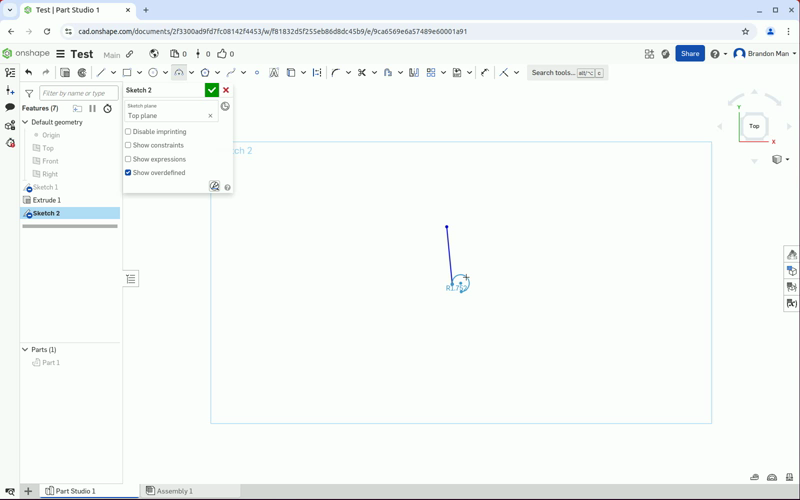
click(466, 276)
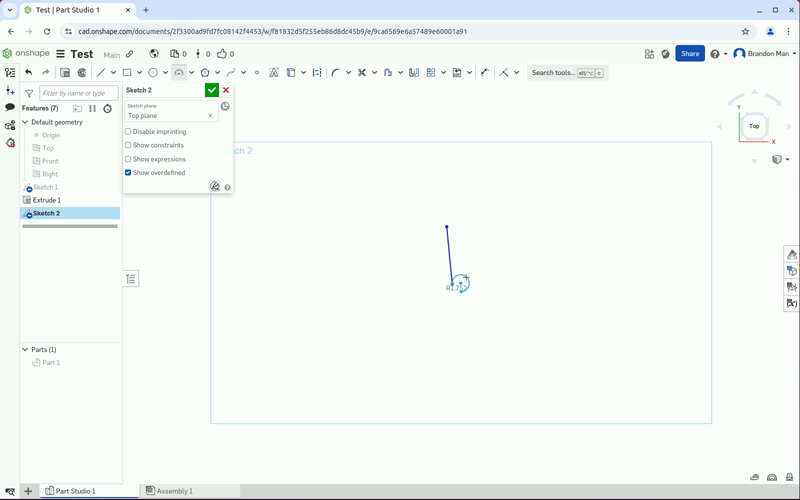
key_up(shift)
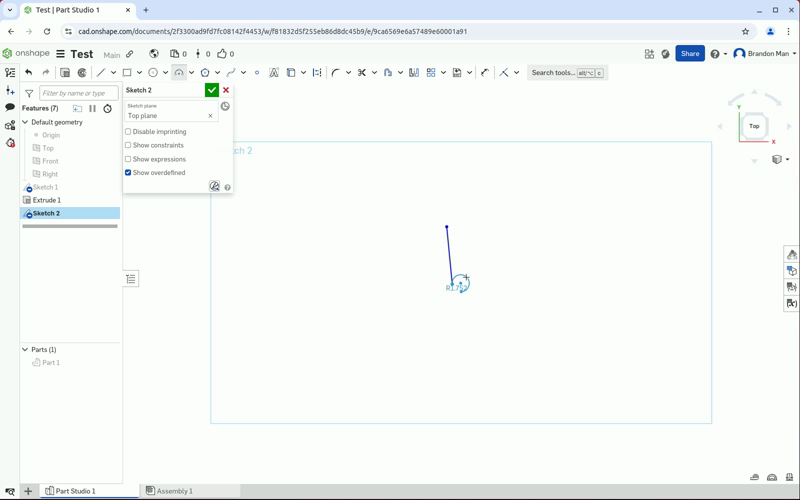
key(esc)
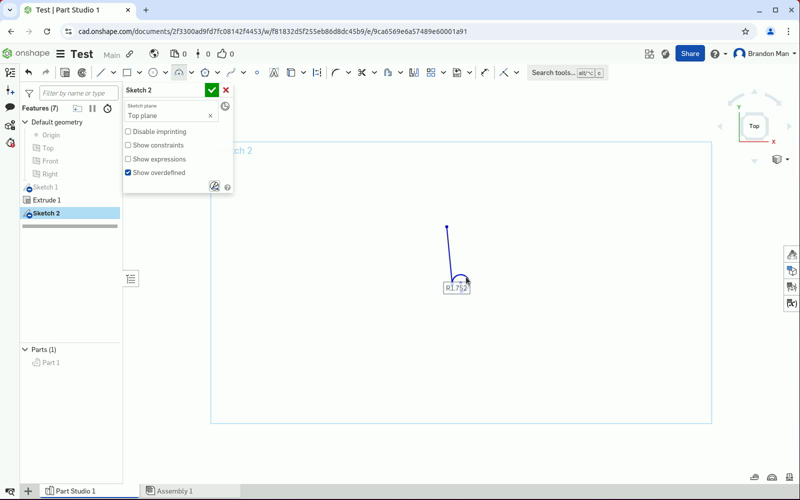
key(l)
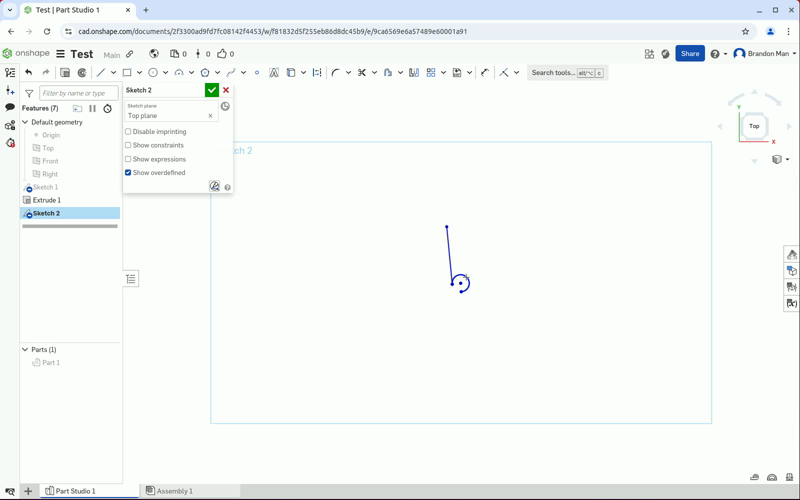
mouse_move(461, 291)
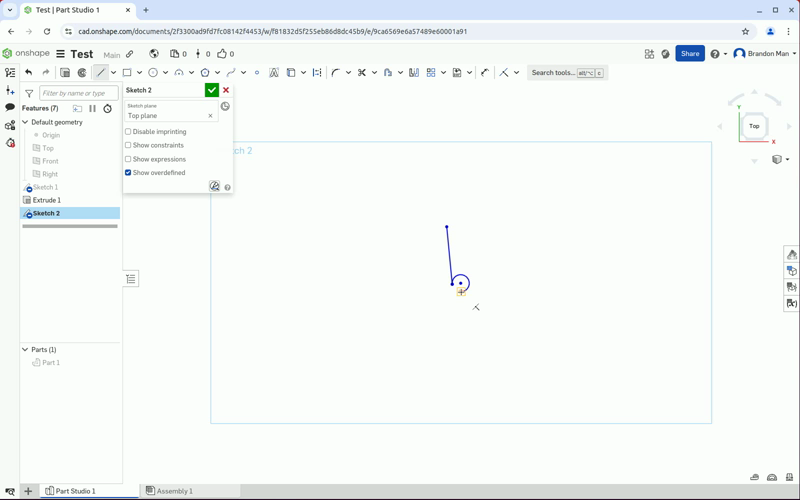
click(461, 291)
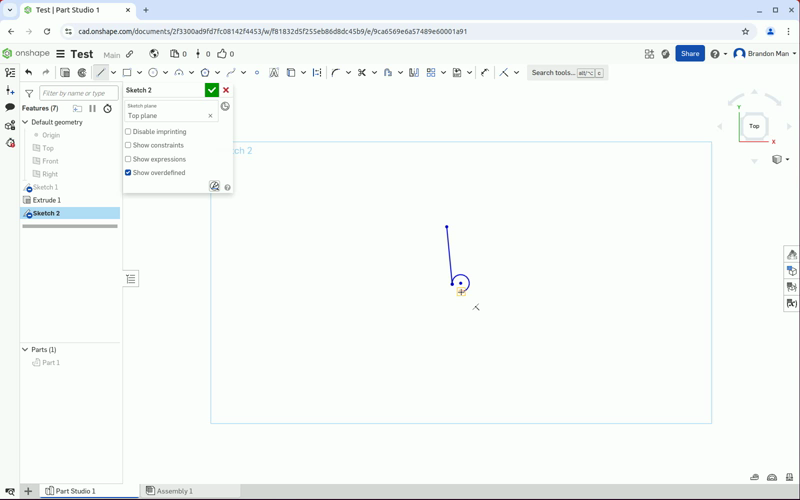
key_down(shift)
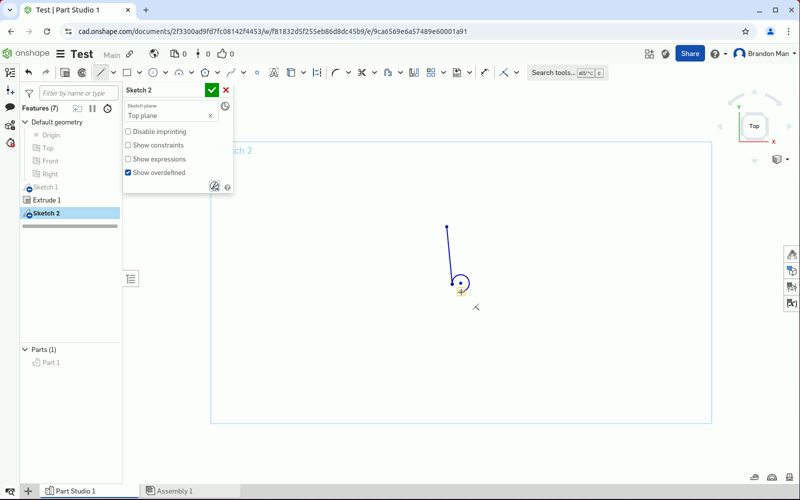
mouse_move(491, 291)
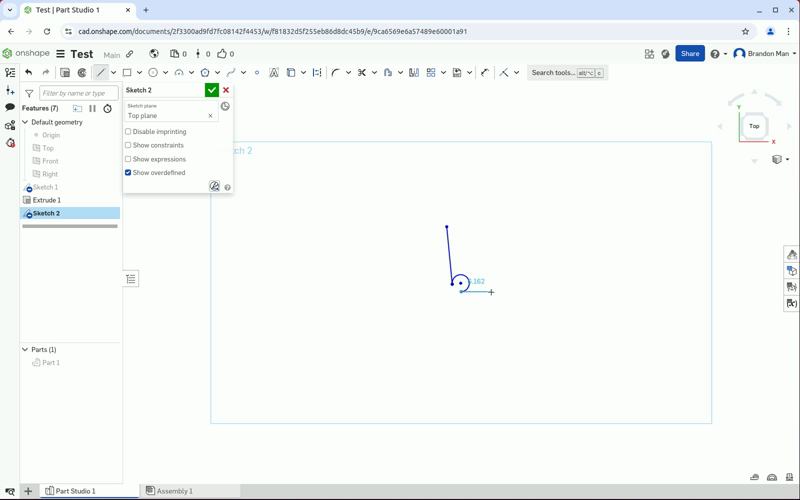
mouse_move(502, 290)
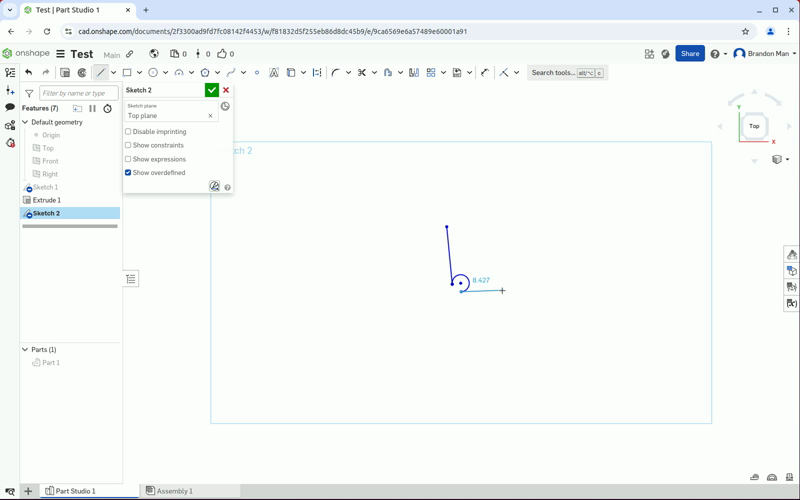
click(502, 290)
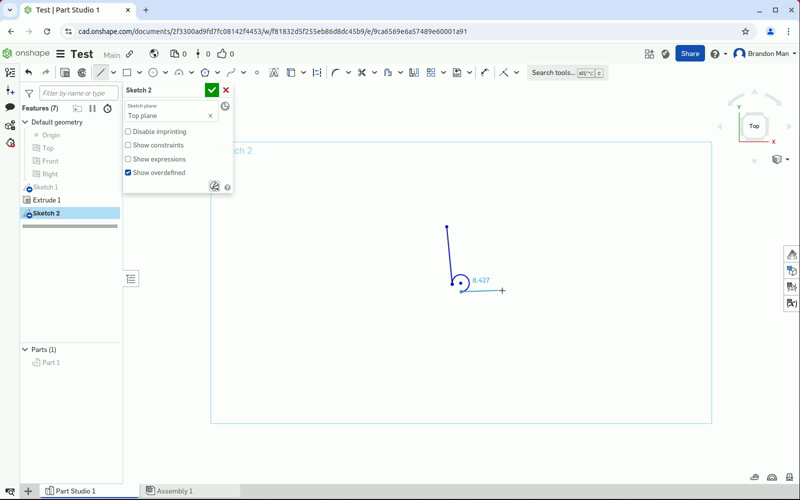
key_up(shift)
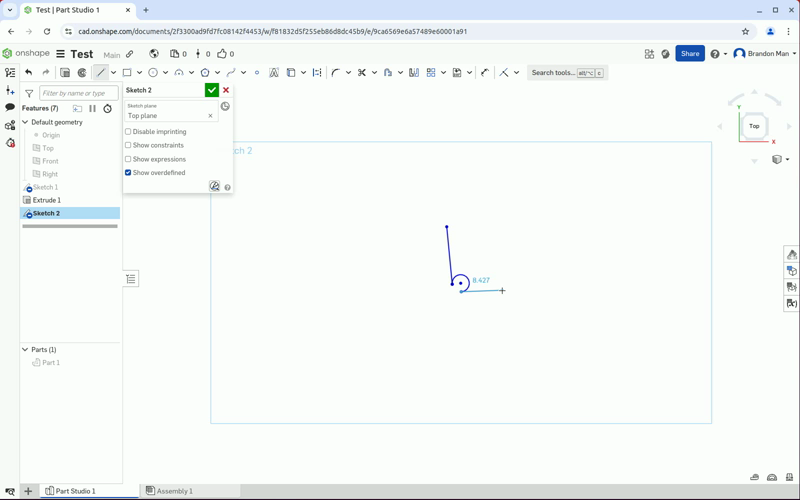
key(esc)
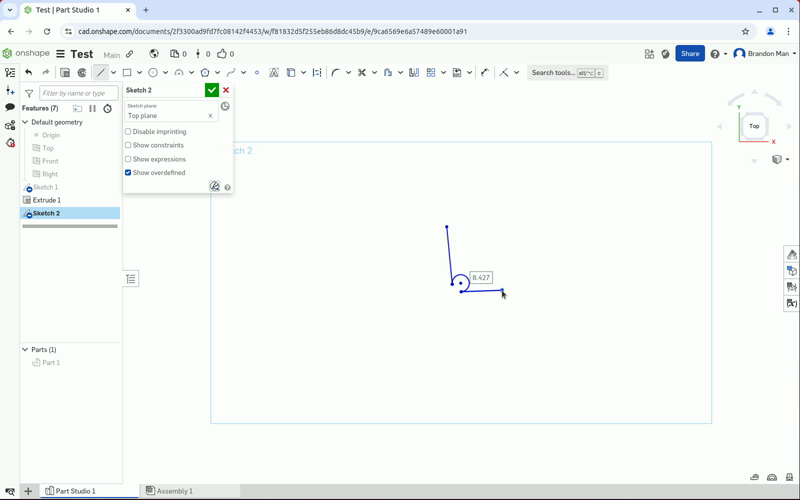
key(a)
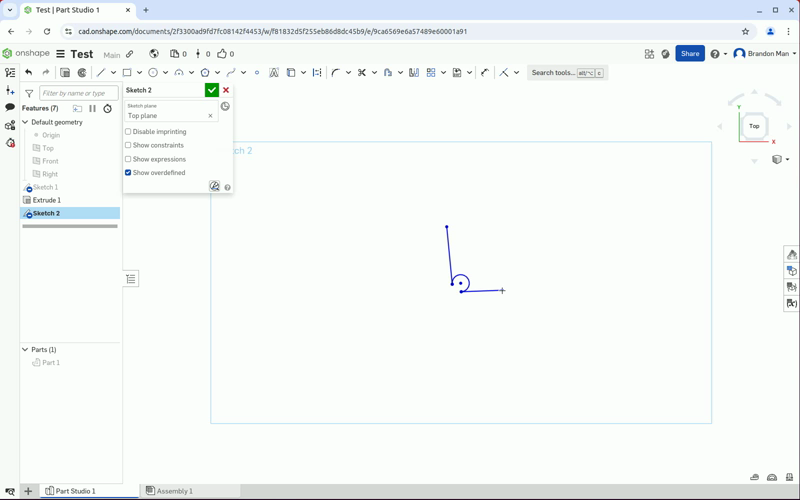
mouse_move(502, 290)
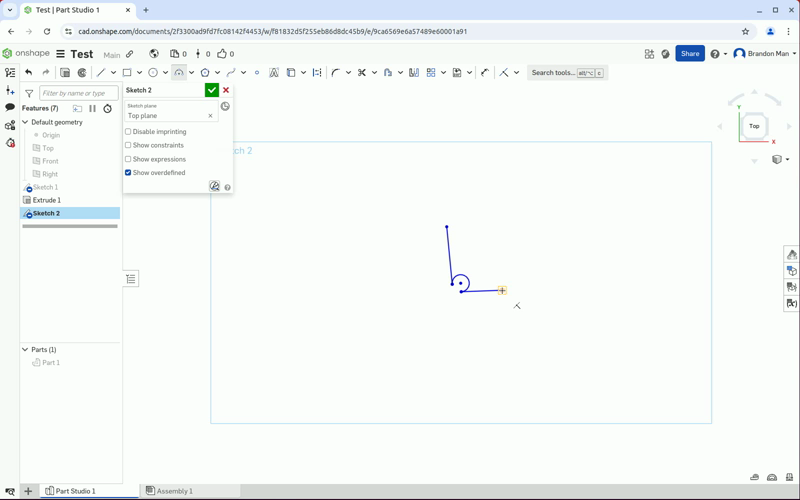
click(502, 290)
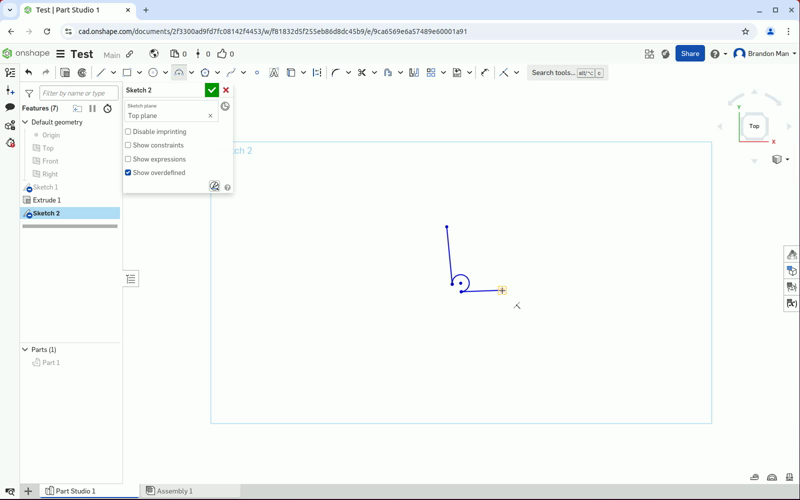
key_down(shift)
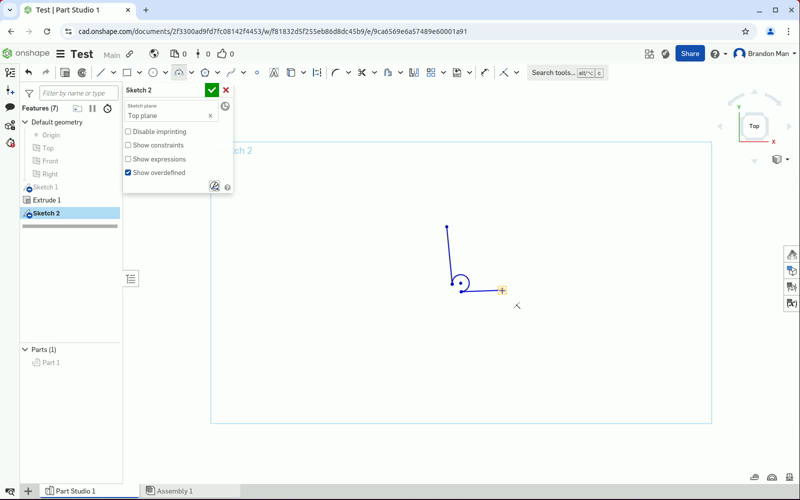
mouse_move(502, 276)
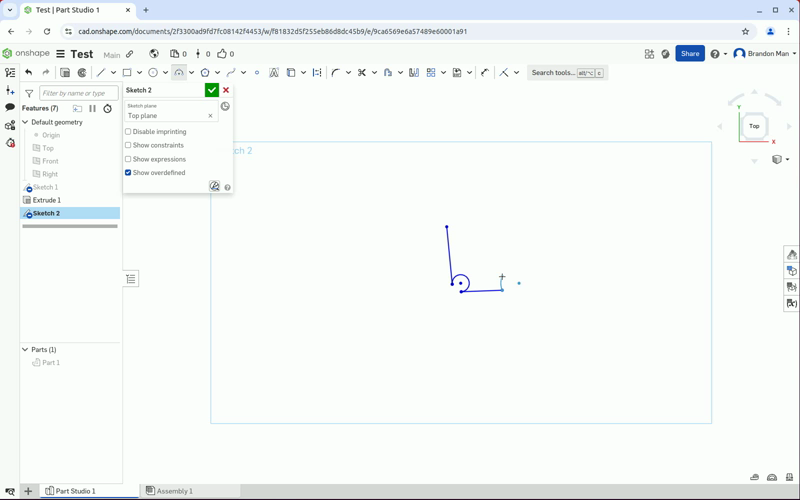
click(502, 276)
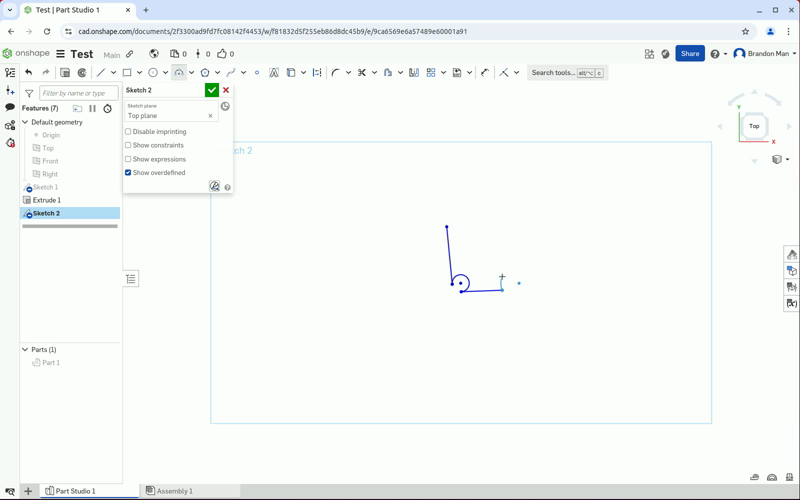
mouse_move(494, 282)
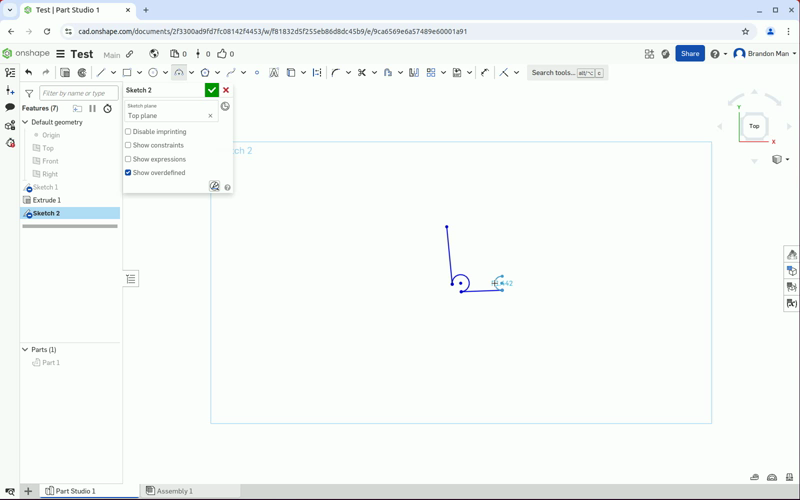
click(494, 282)
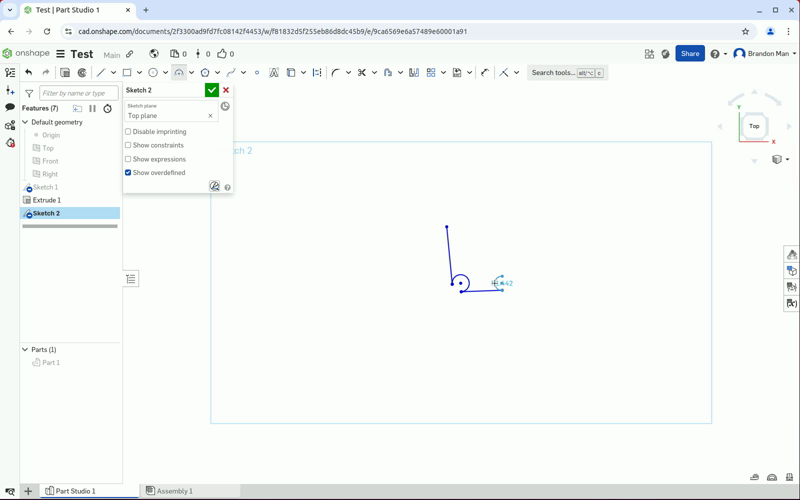
key_up(shift)
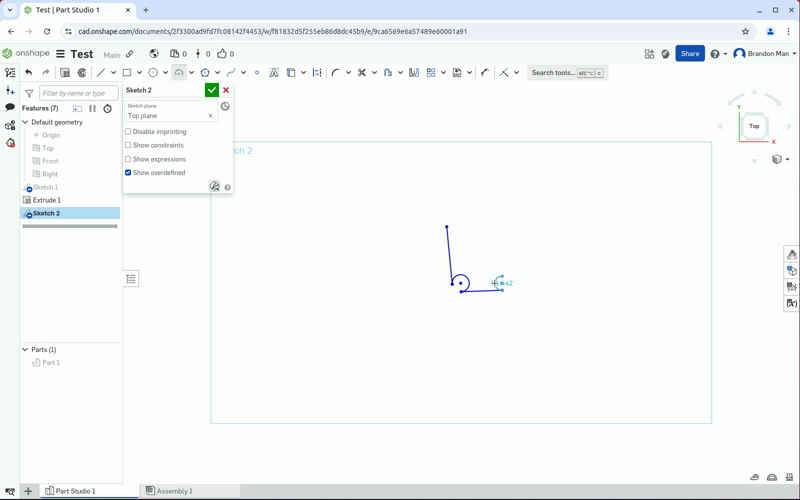
key(esc)
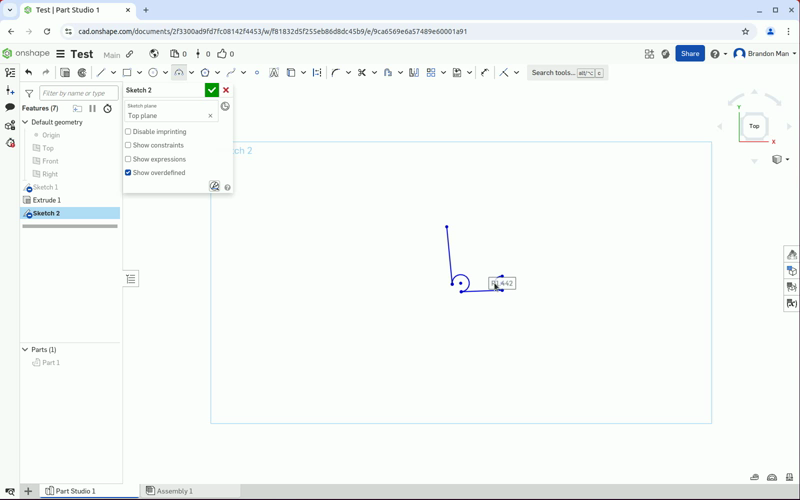
key(l)
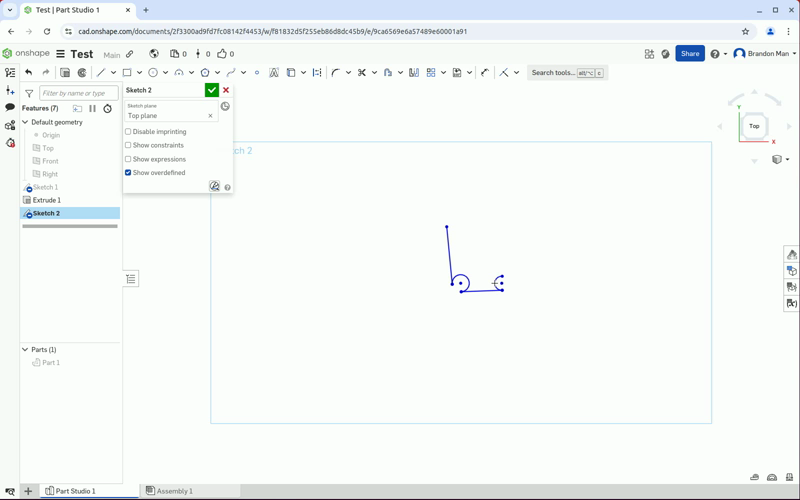
mouse_move(502, 276)
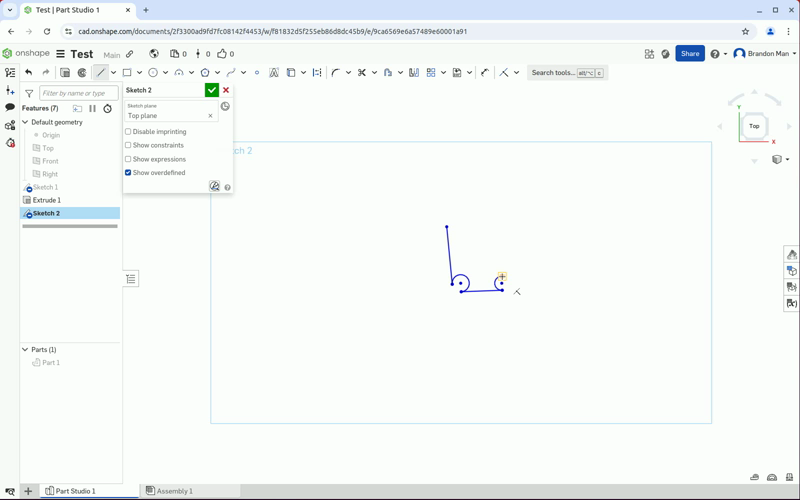
click(502, 276)
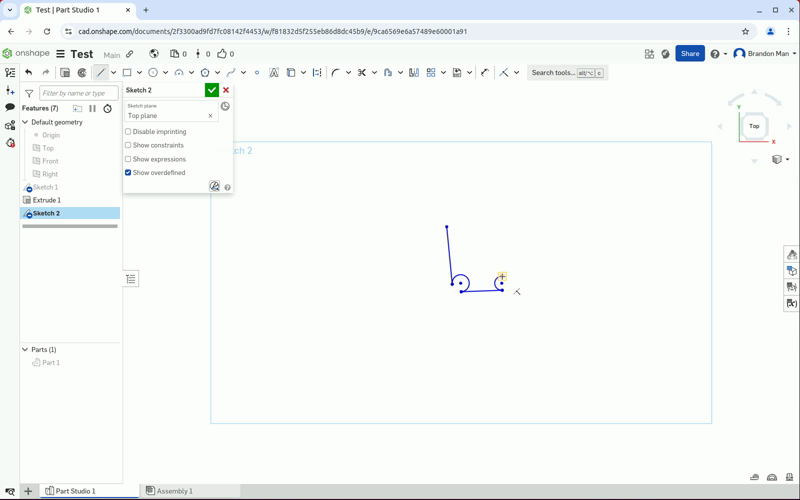
key_down(shift)
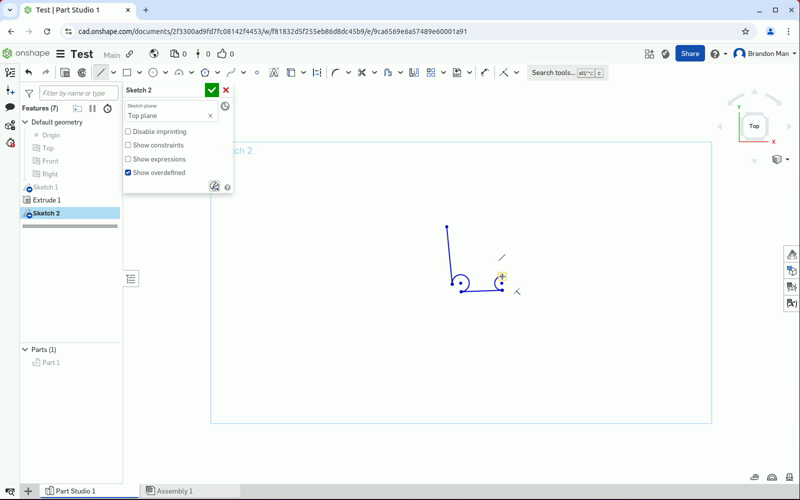
mouse_move(532, 276)
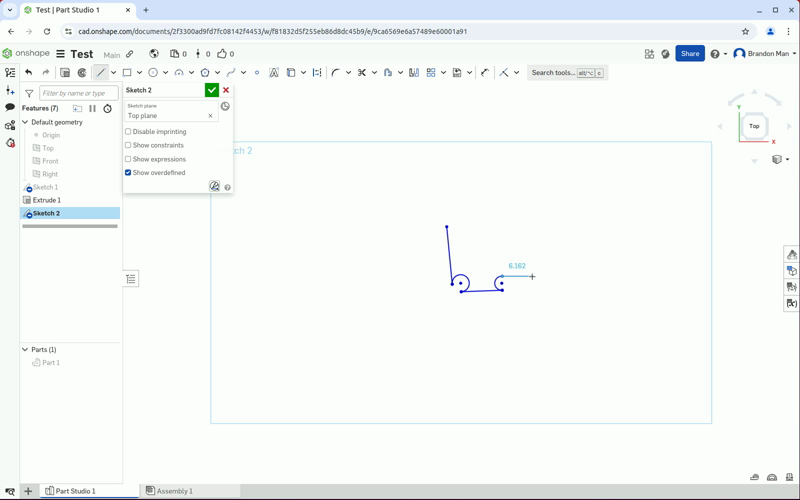
mouse_move(478, 275)
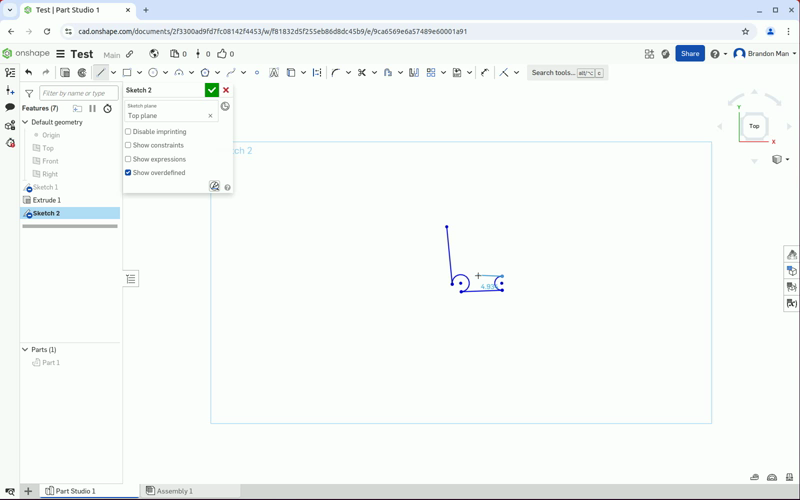
click(478, 275)
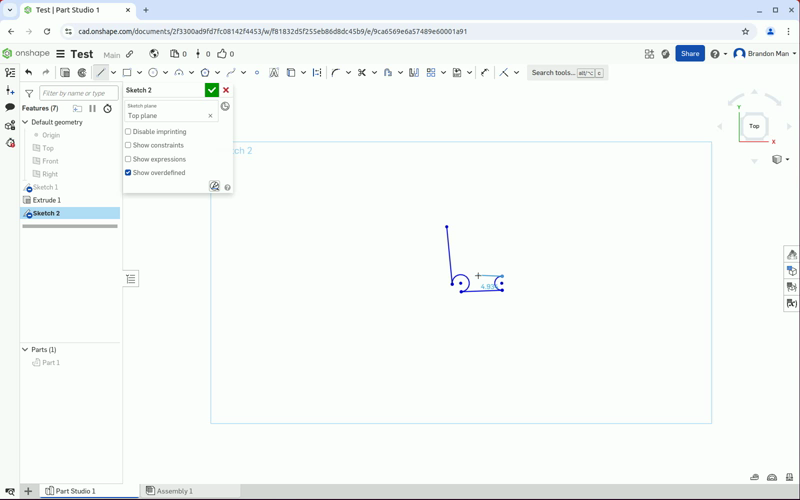
key_up(shift)
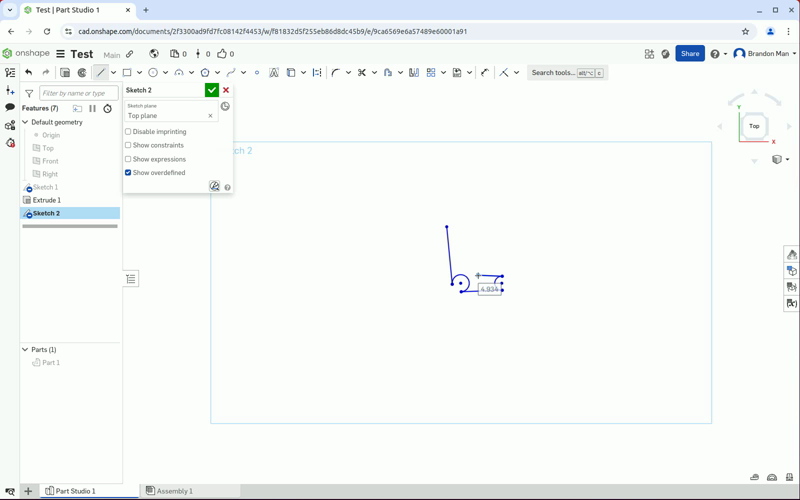
key(esc)
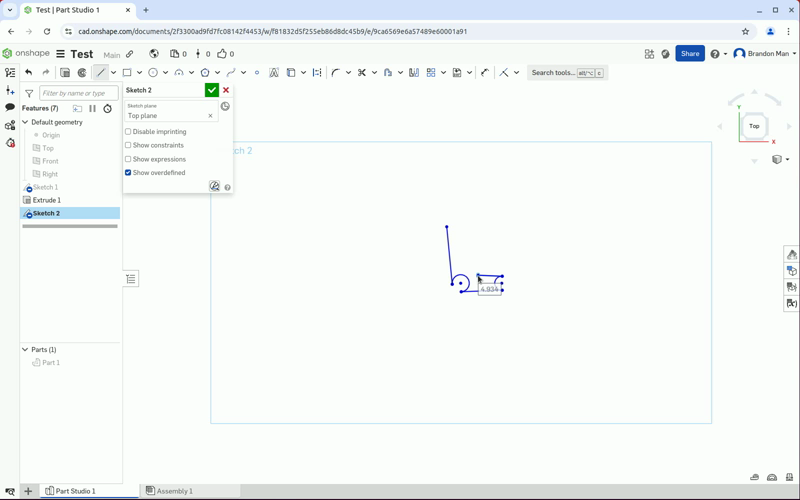
key(a)
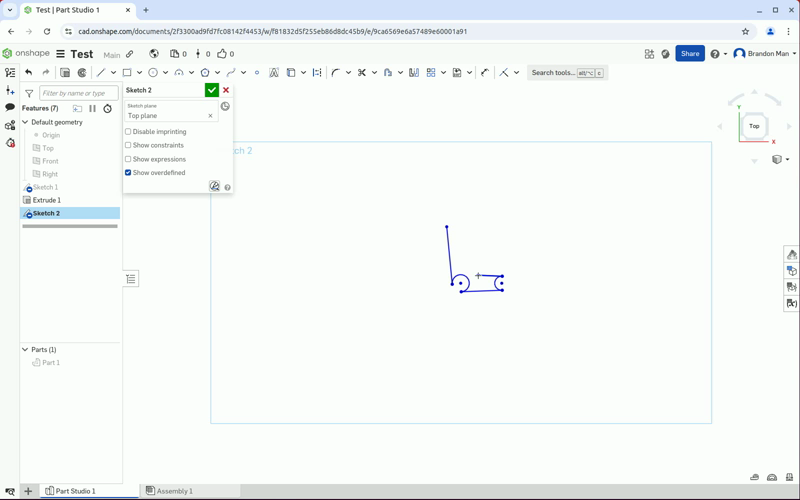
mouse_move(478, 275)
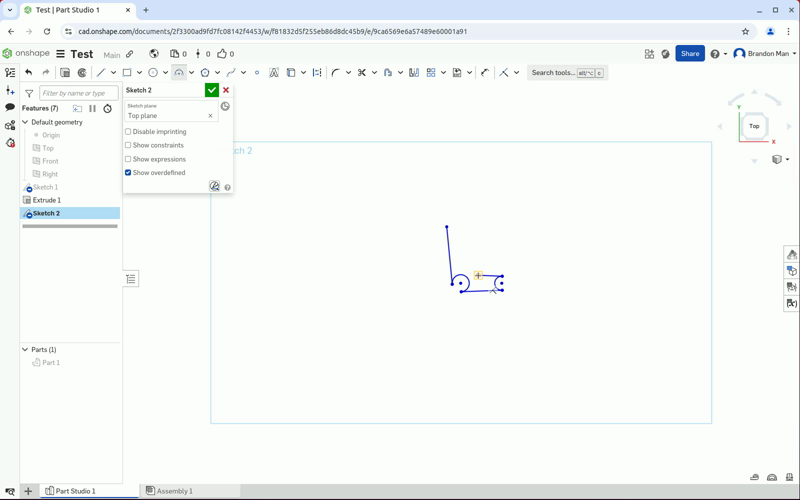
click(478, 275)
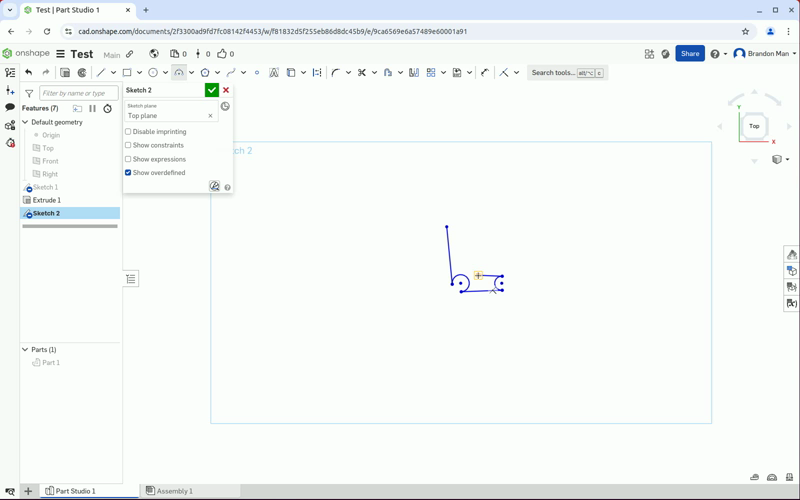
key_down(shift)
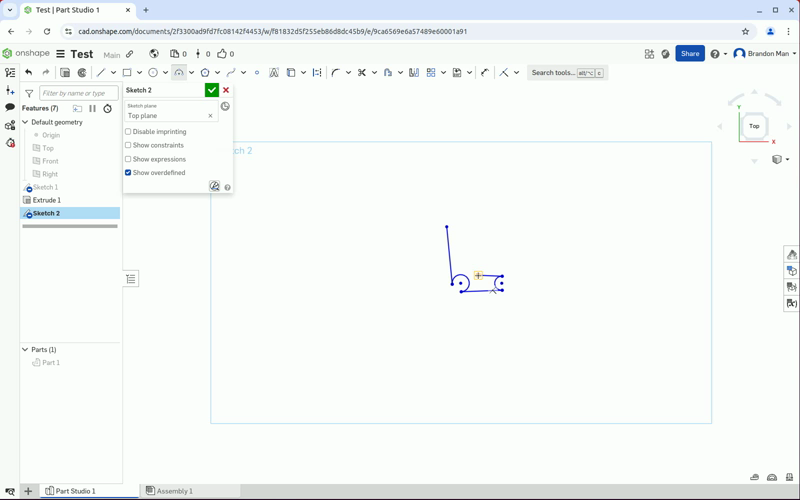
mouse_move(471, 267)
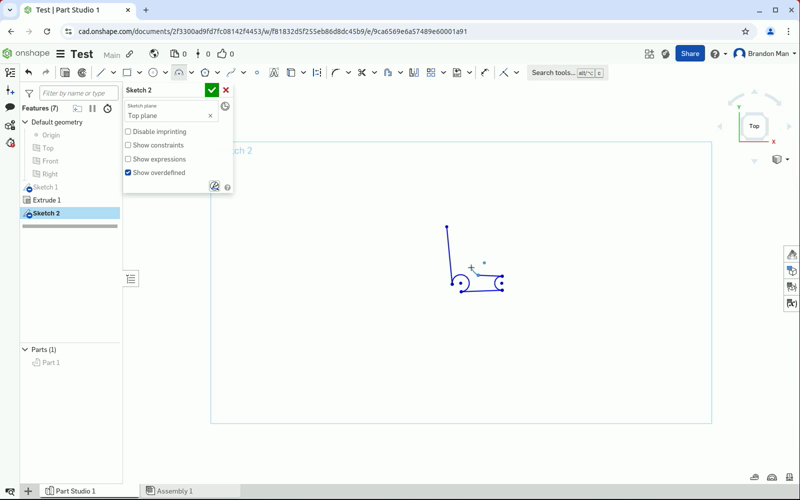
click(471, 267)
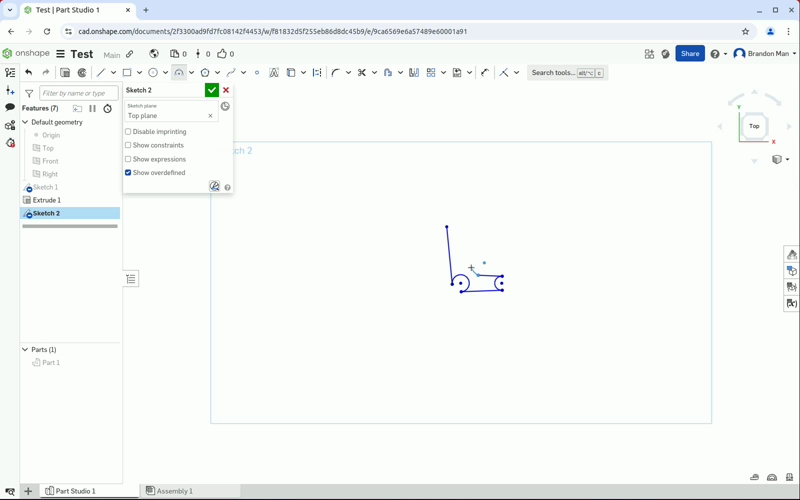
mouse_move(472, 272)
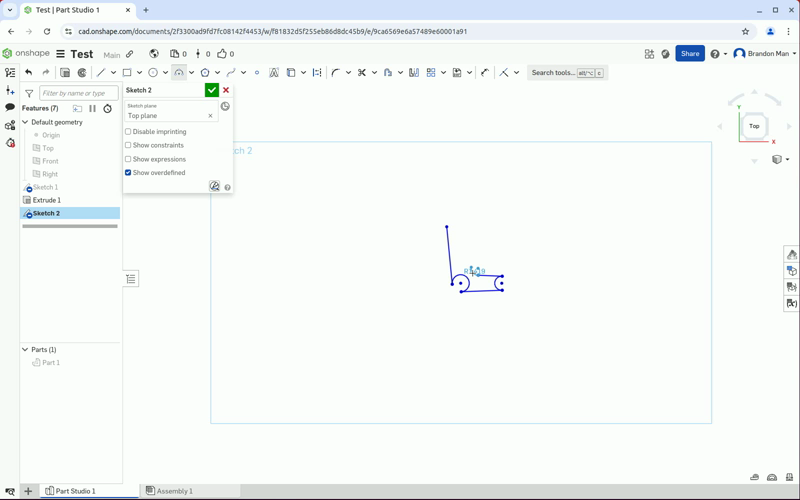
click(472, 272)
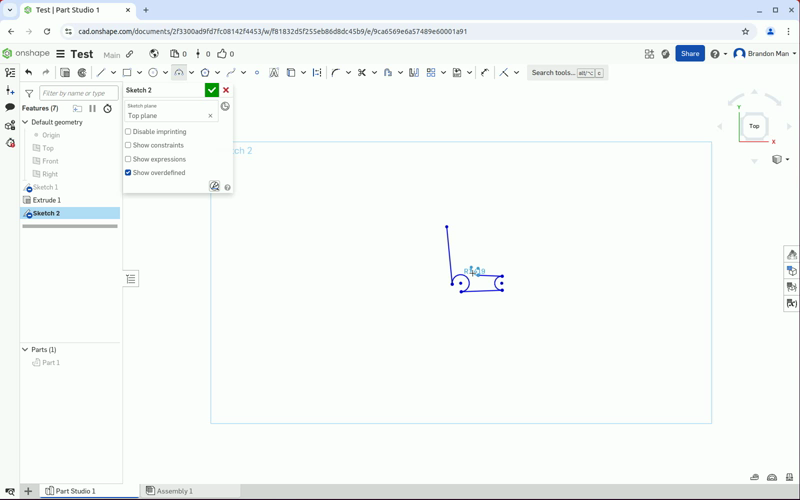
key_up(shift)
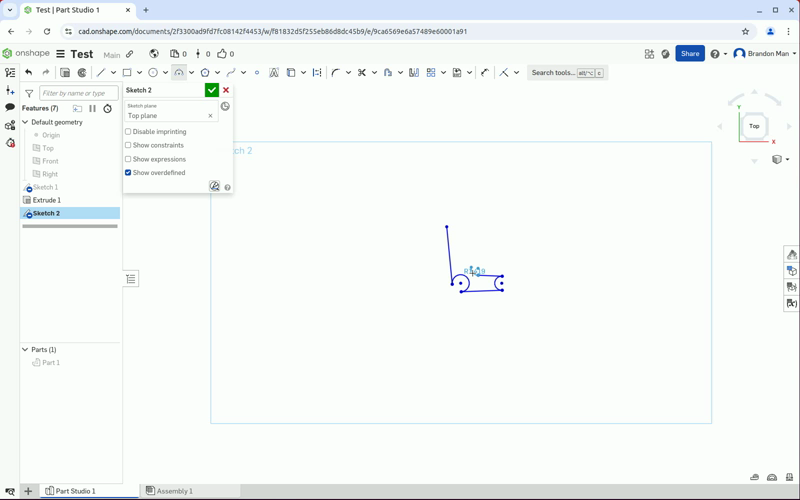
key(esc)
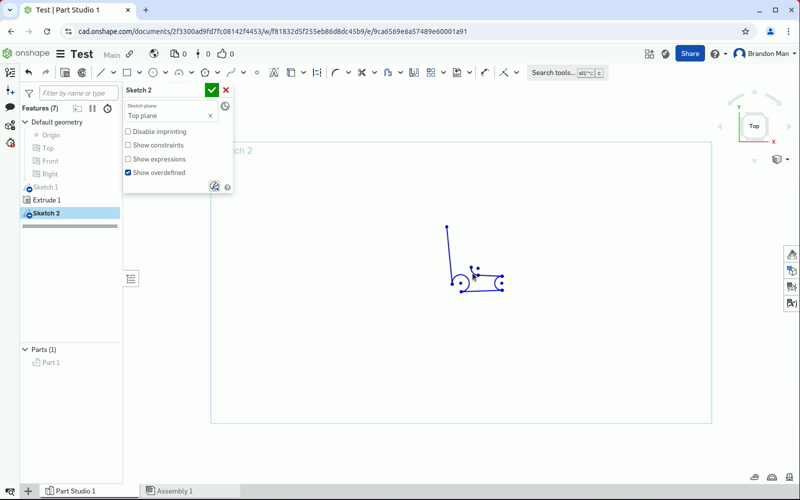
key(l)
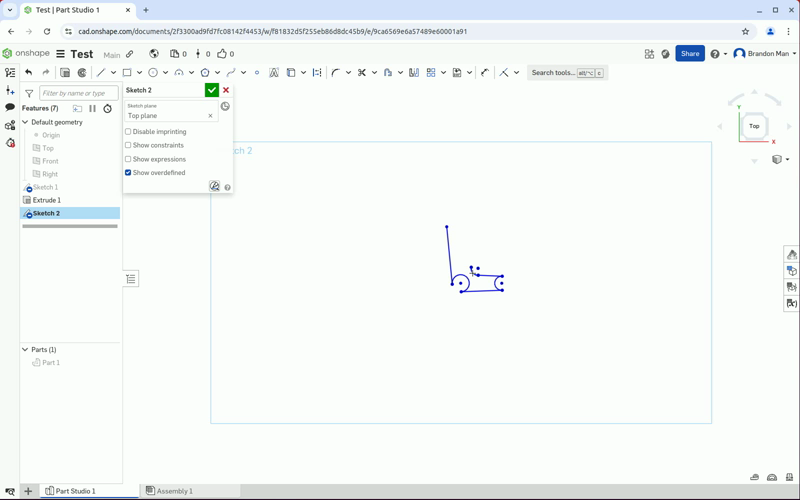
mouse_move(471, 267)
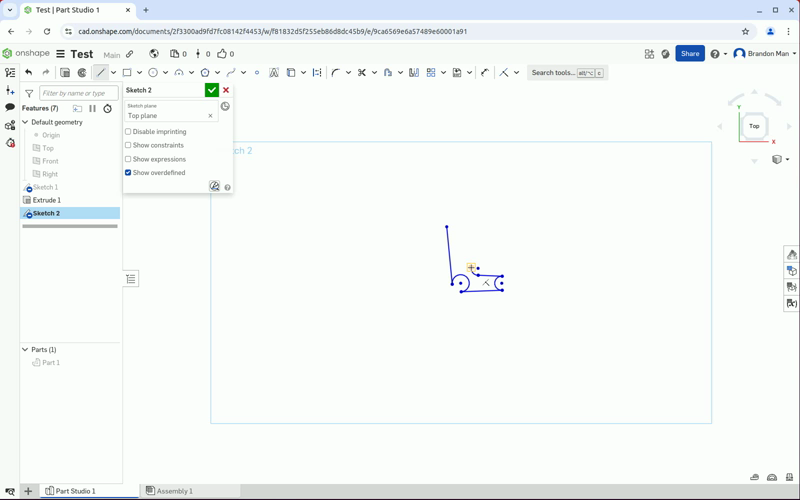
click(471, 267)
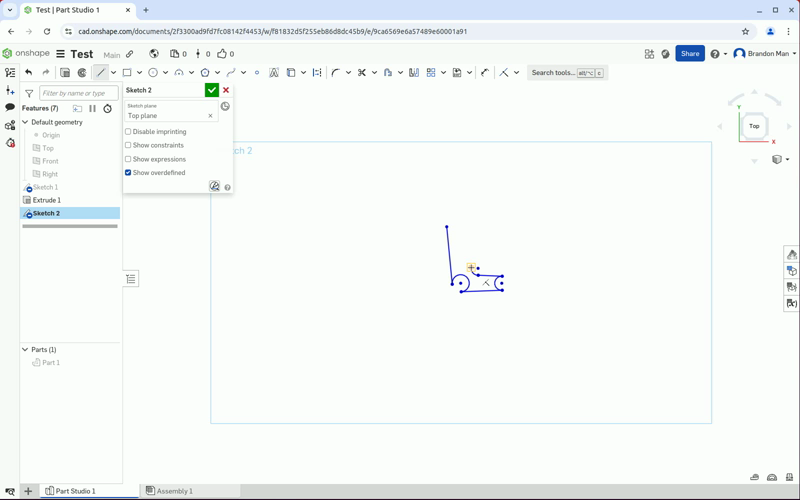
key_down(shift)
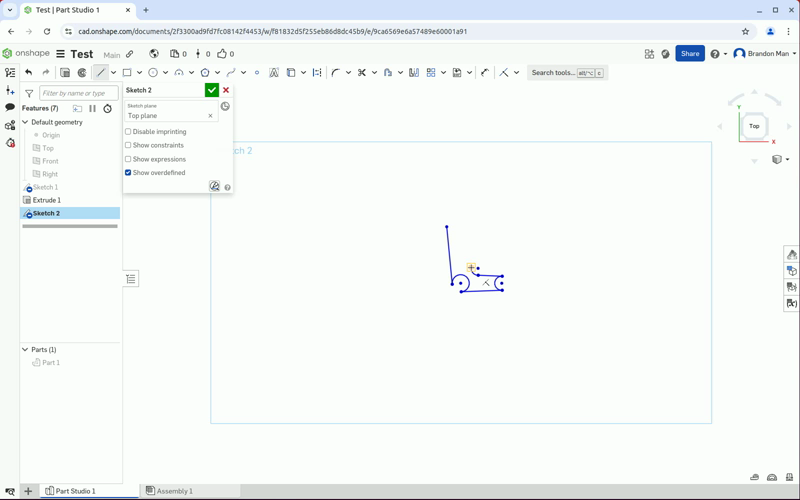
mouse_move(501, 267)
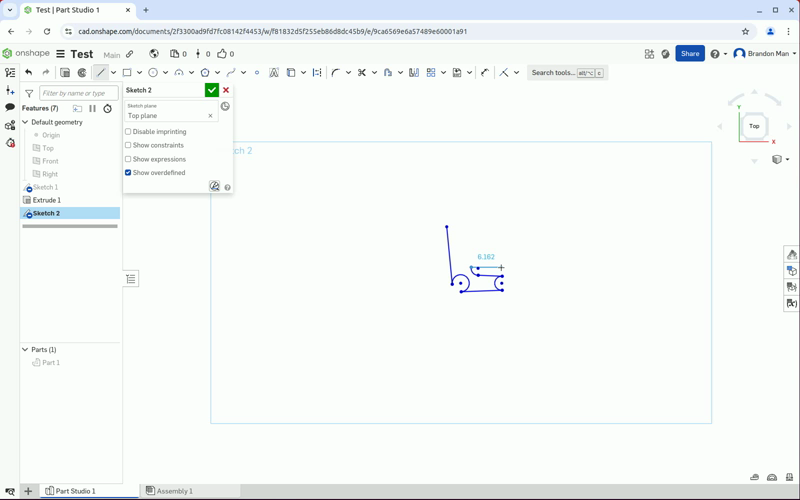
mouse_move(475, 226)
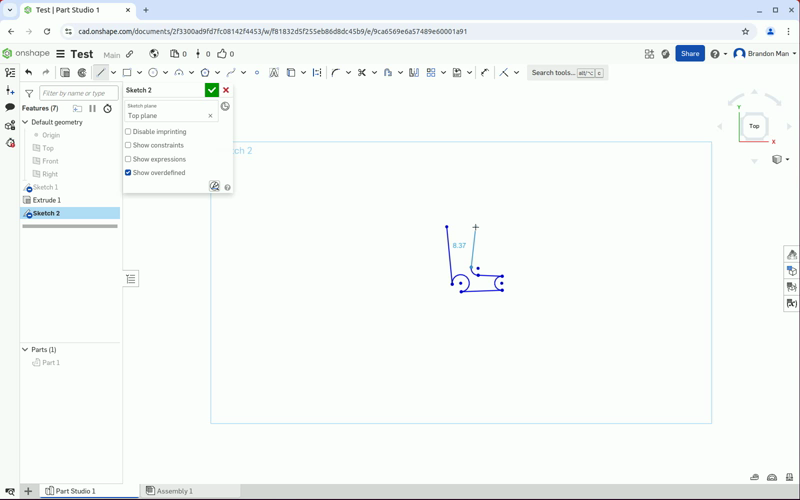
click(475, 226)
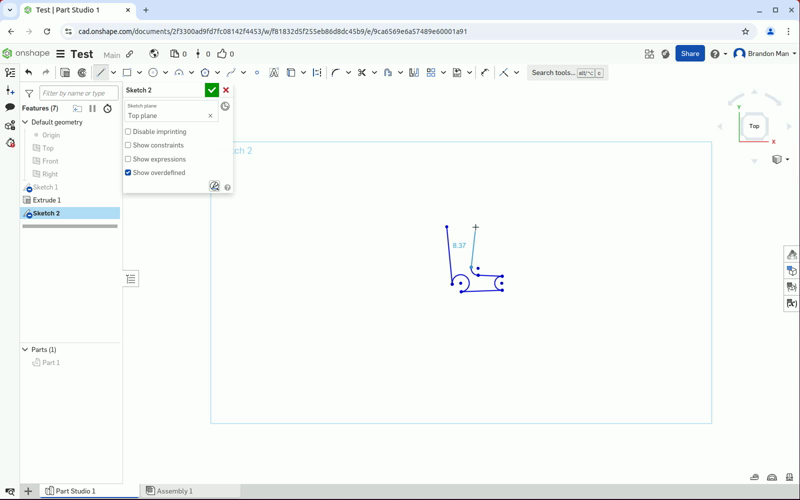
key_up(shift)
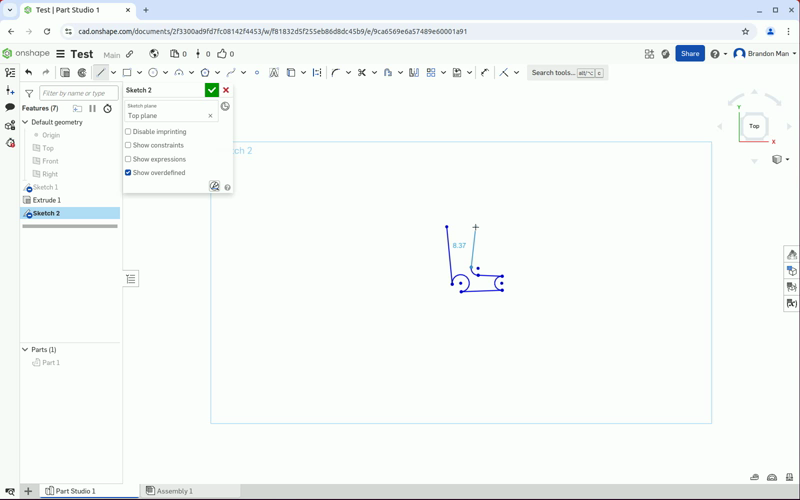
key(esc)
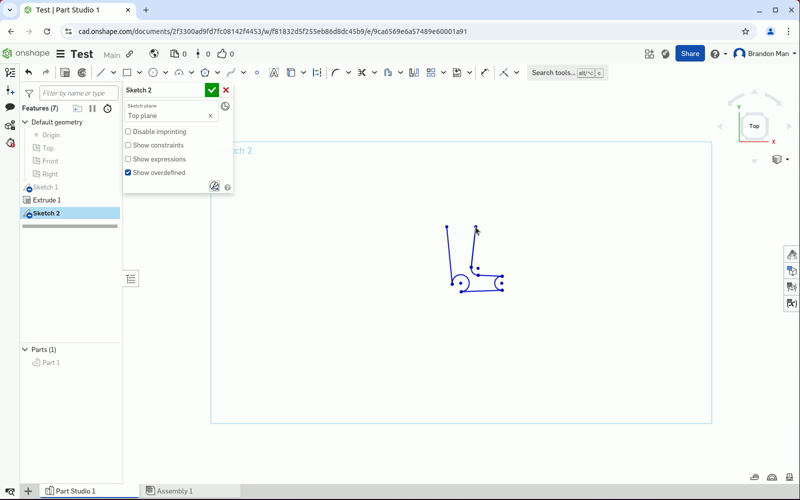
key(a)
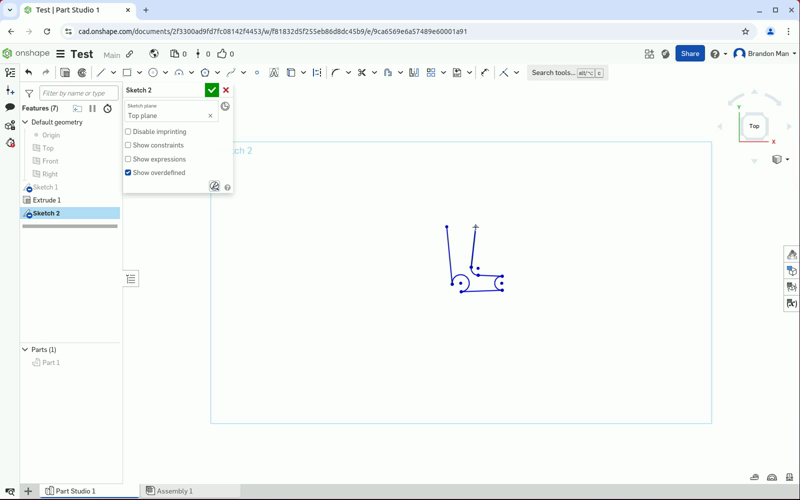
mouse_move(475, 226)
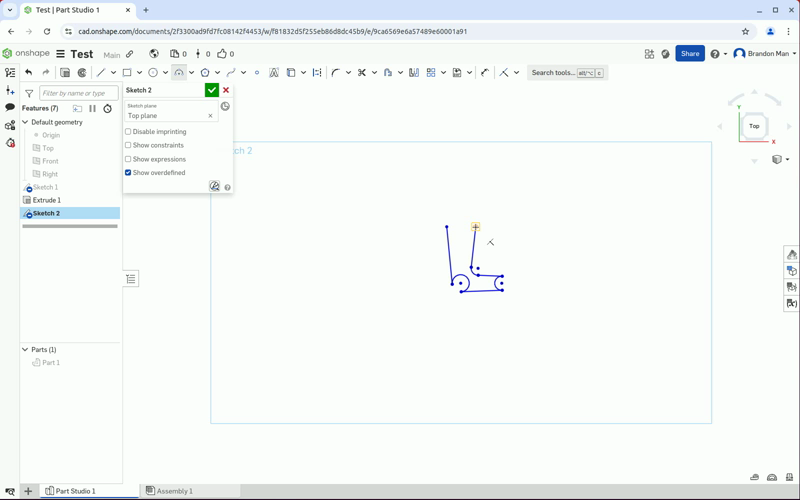
click(475, 226)
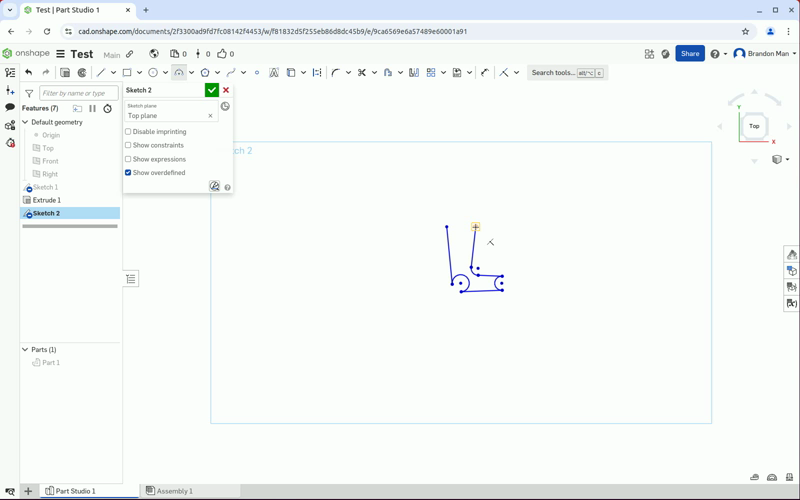
mouse_move(446, 226)
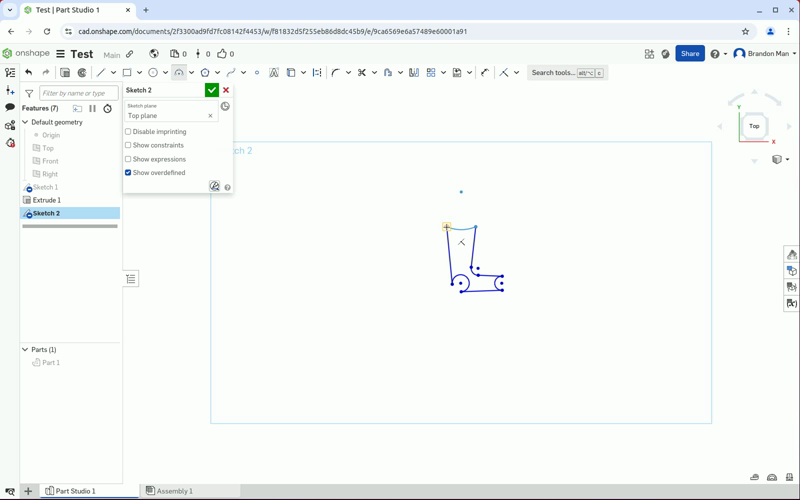
click(446, 226)
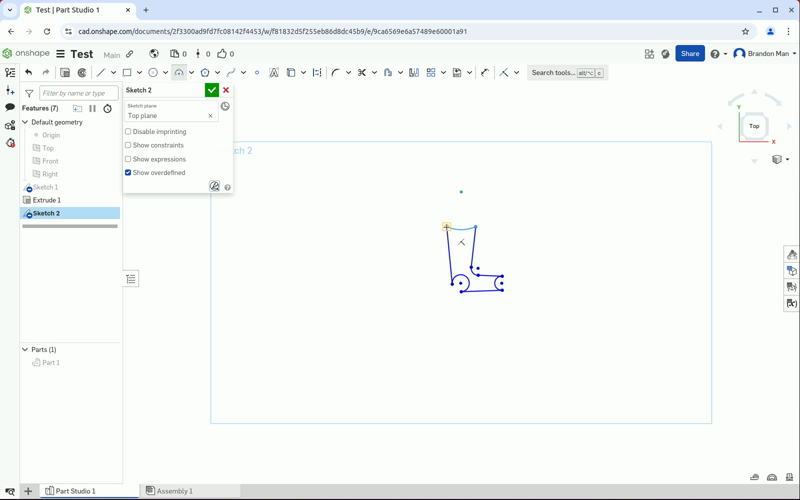
key_down(shift)
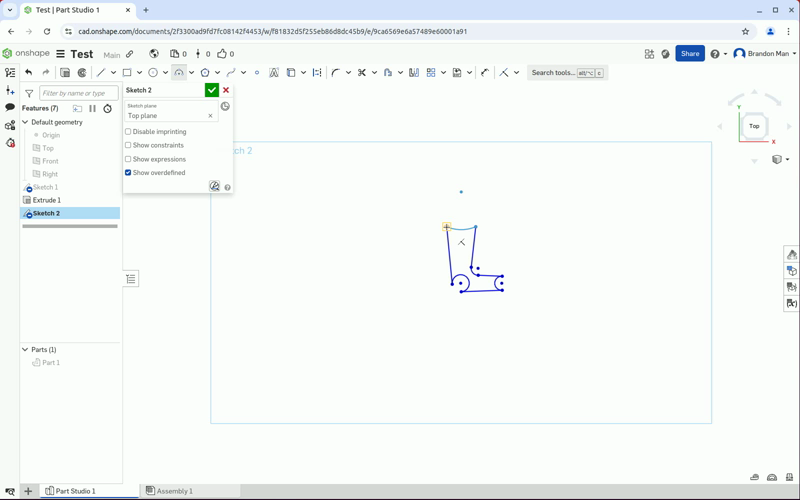
mouse_move(461, 239)
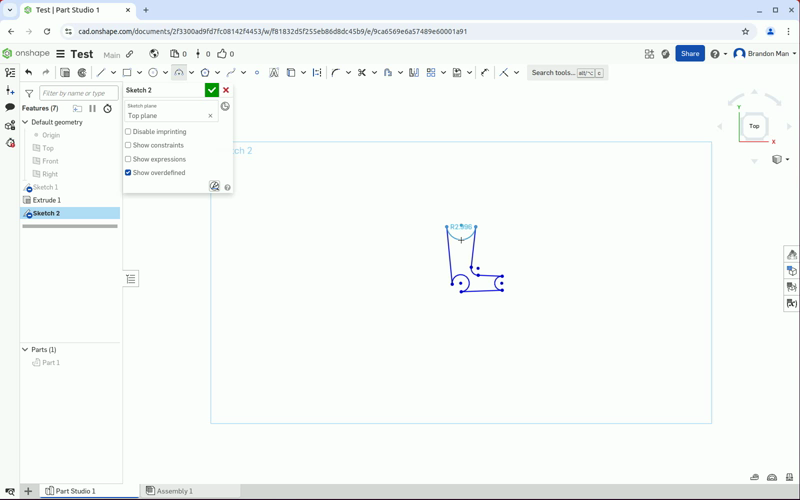
click(461, 239)
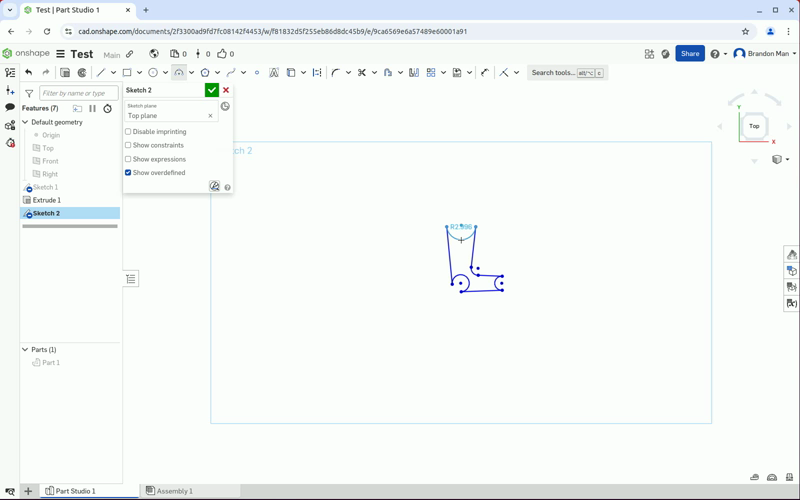
key_up(shift)
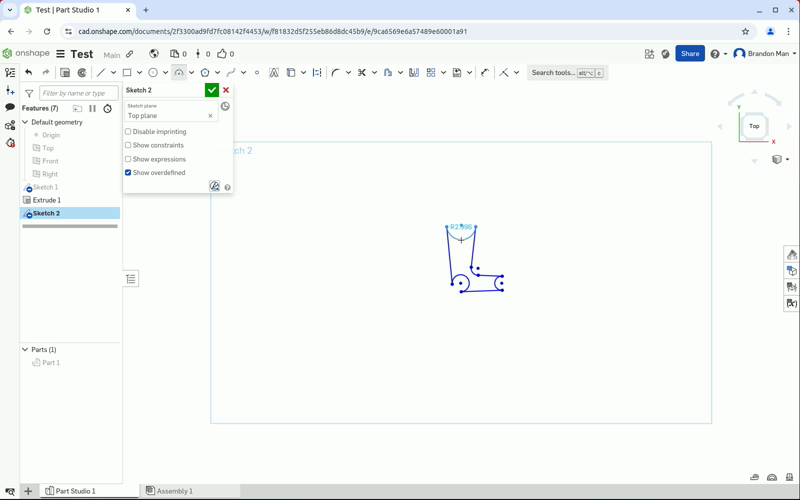
key(esc)
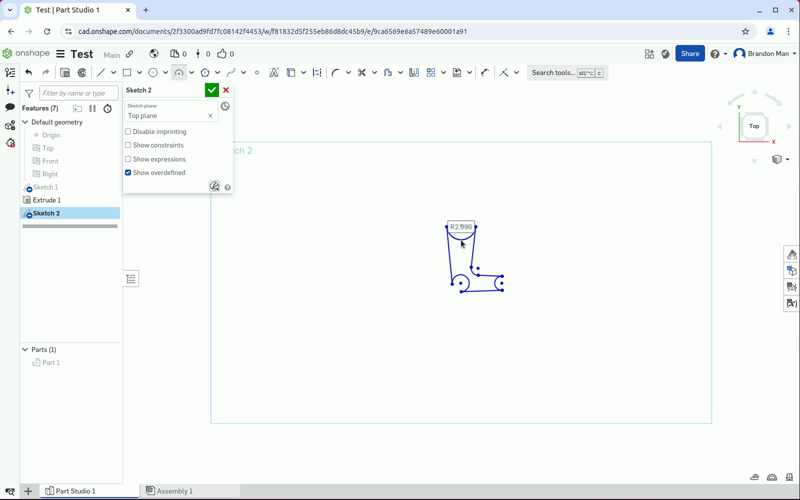
mouse_move(463, 266)
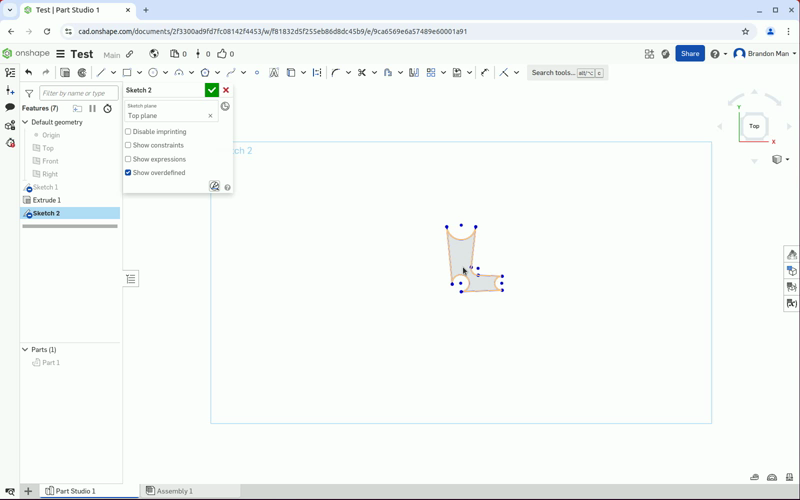
scroll(6)
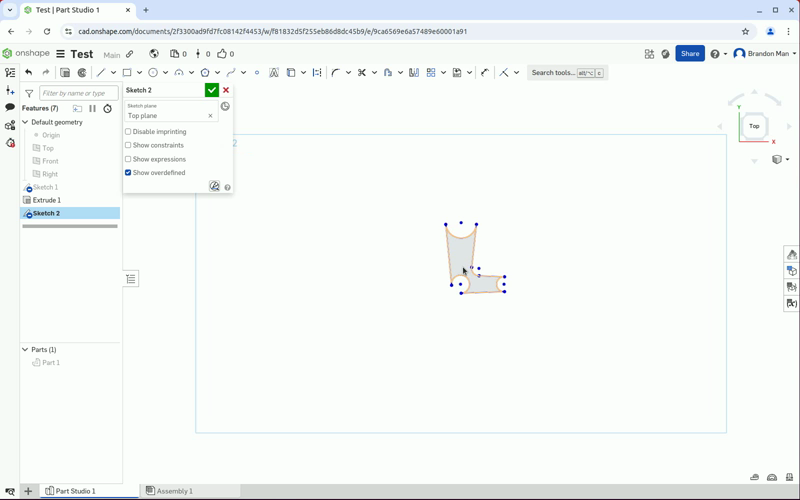
scroll(6)
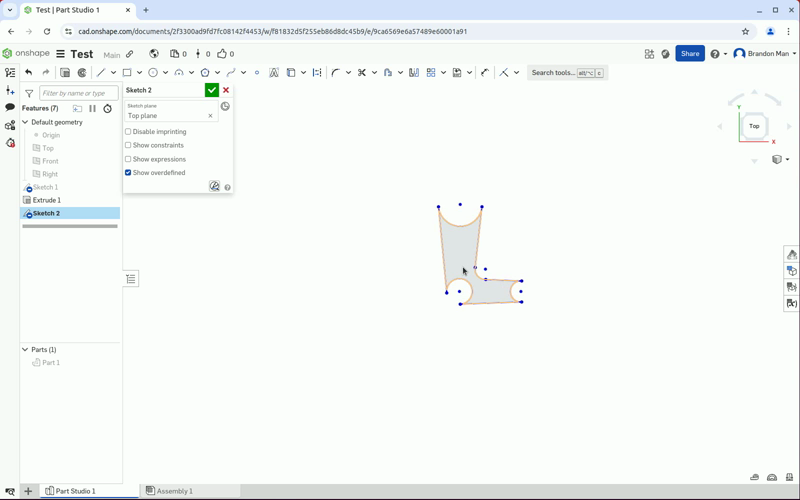
scroll(6)
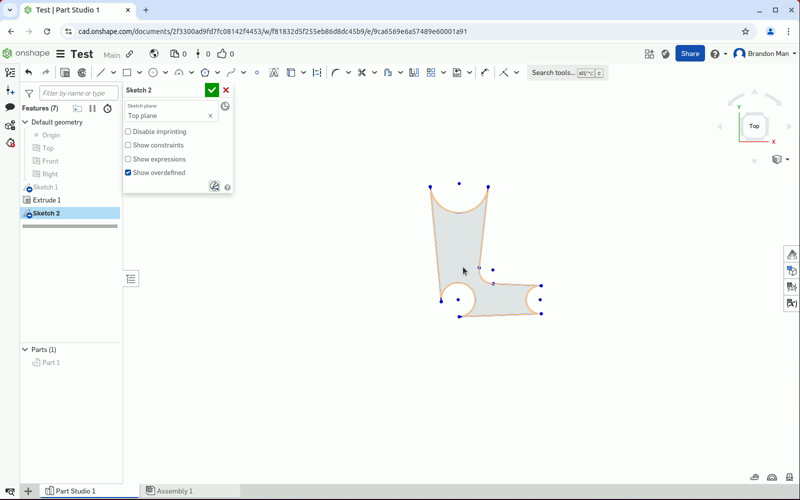
scroll(6)
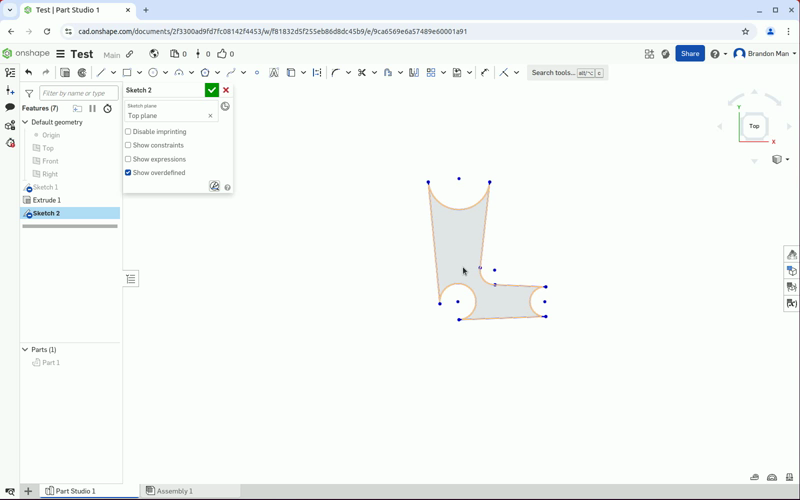
scroll(6)
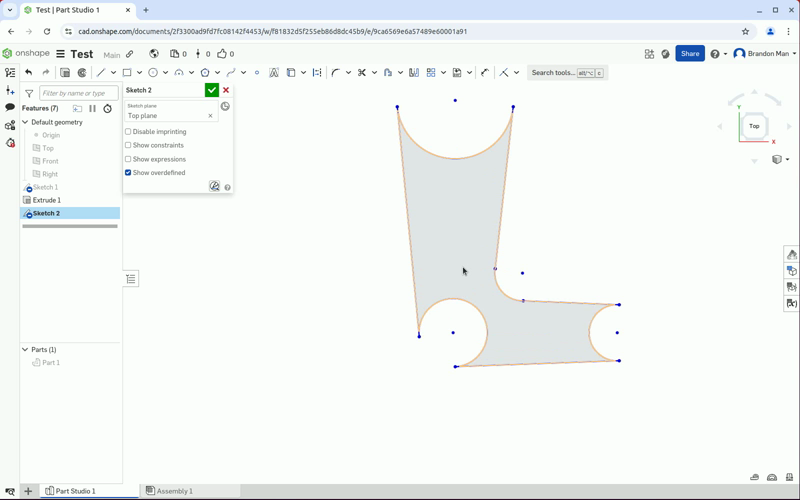
scroll(6)
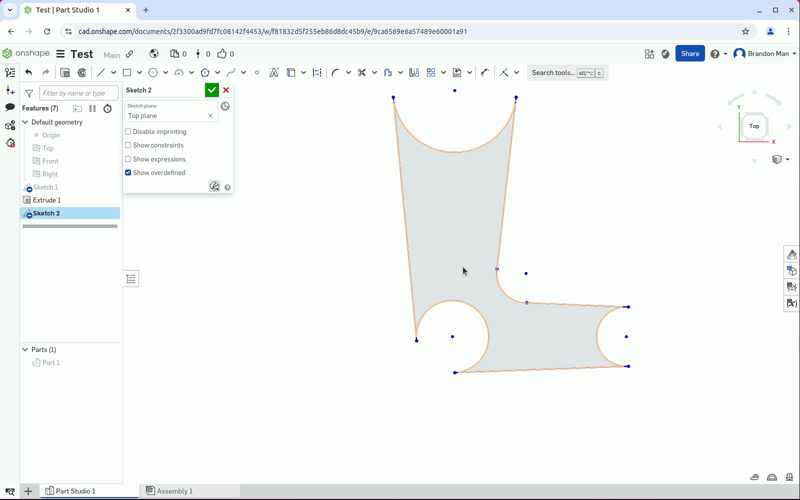
scroll(6)
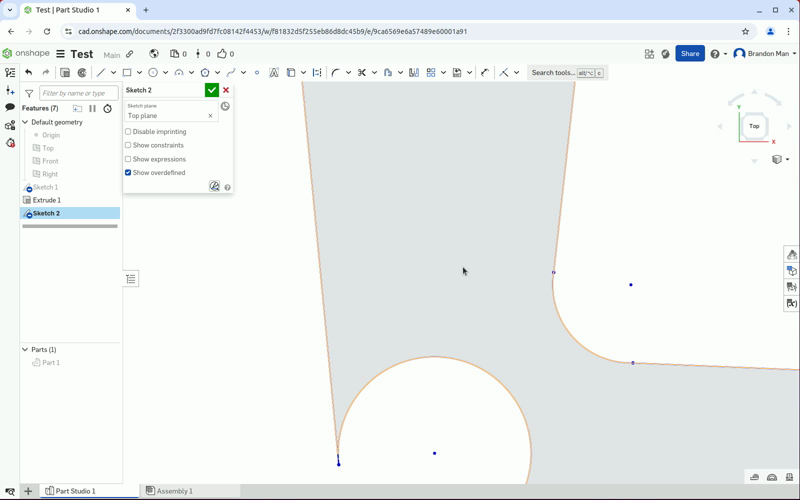
click(463, 266)
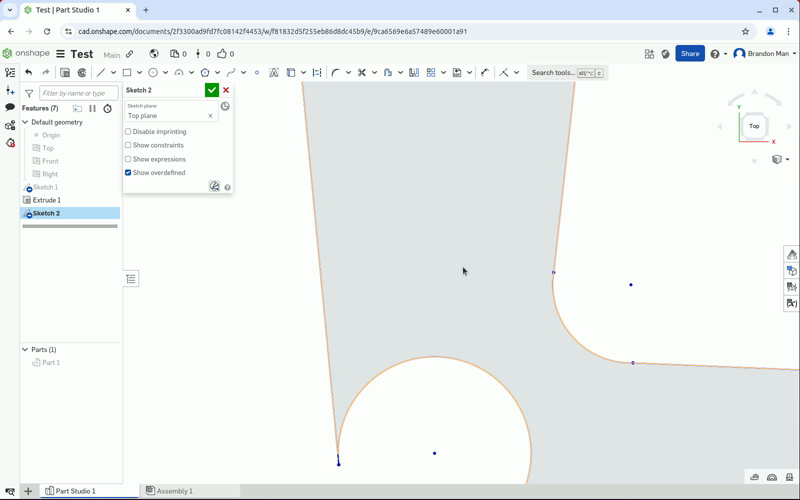
scroll(-6)
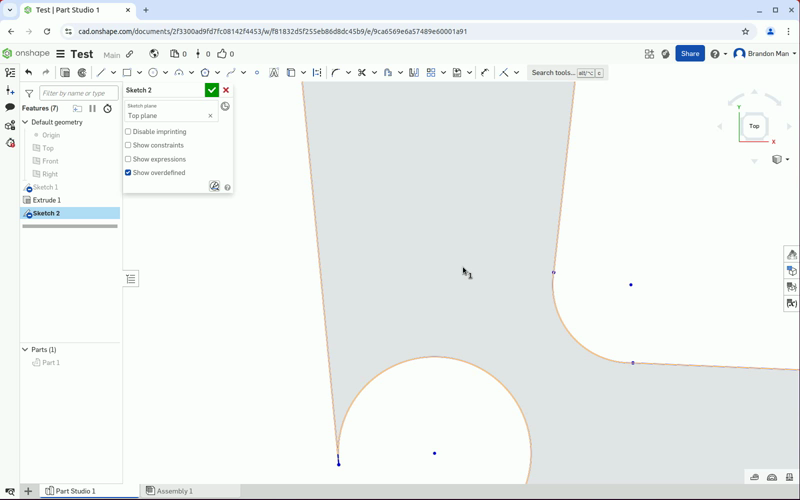
scroll(-6)
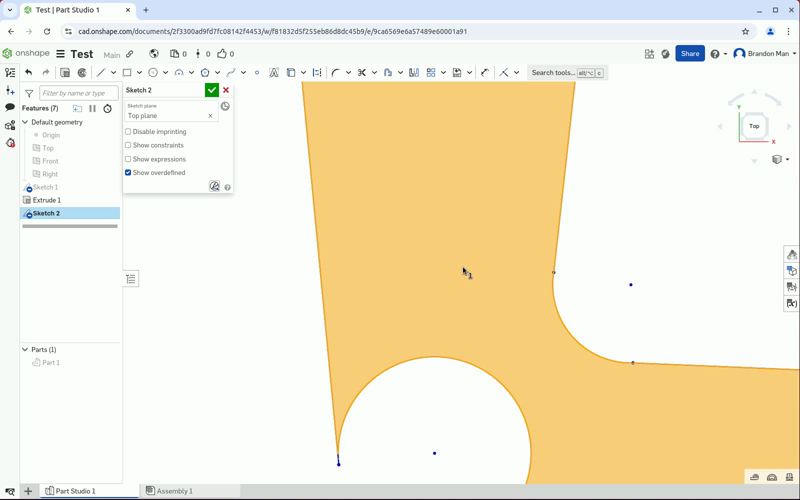
scroll(-6)
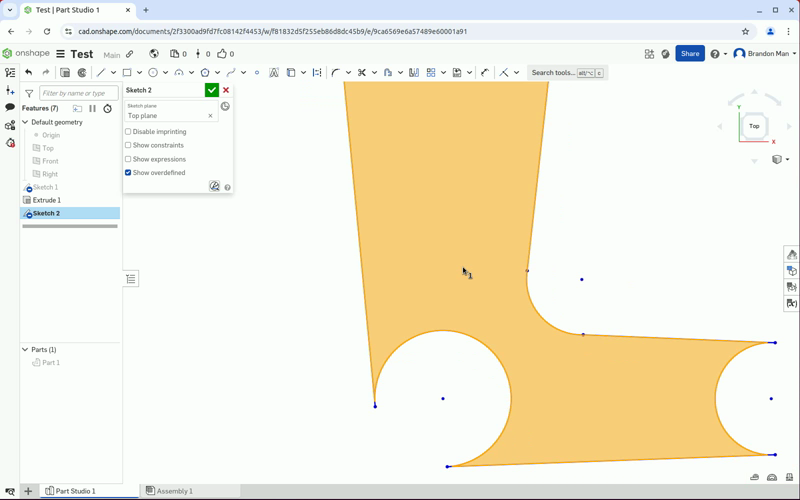
scroll(-6)
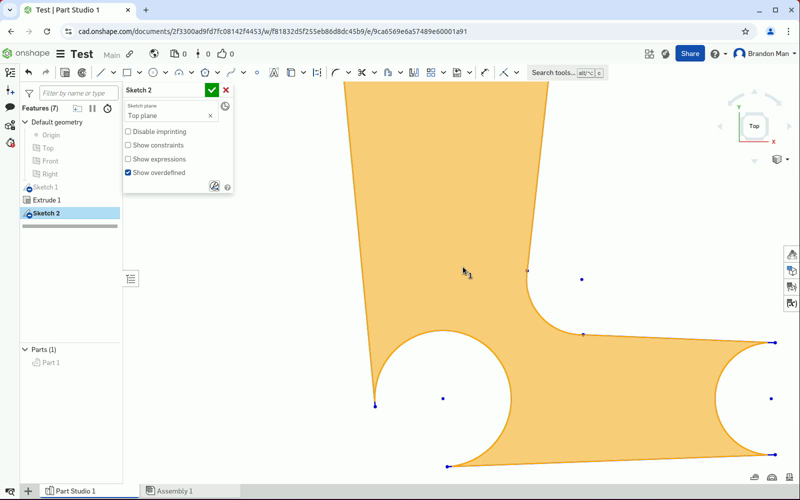
scroll(-6)
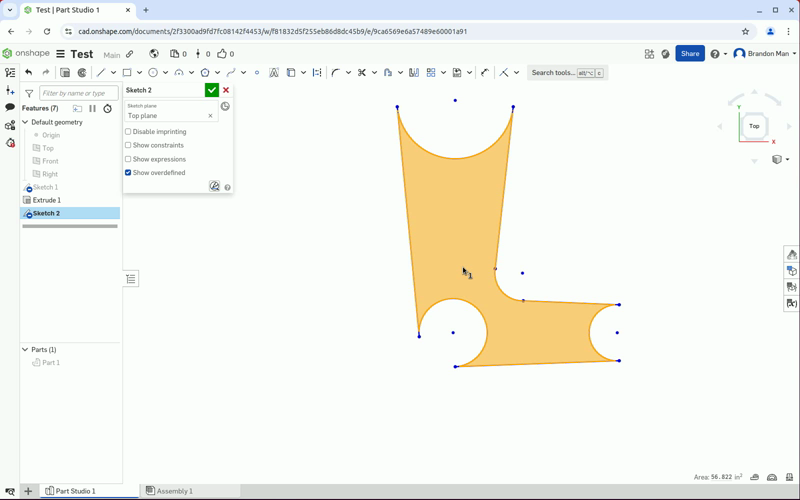
scroll(-6)
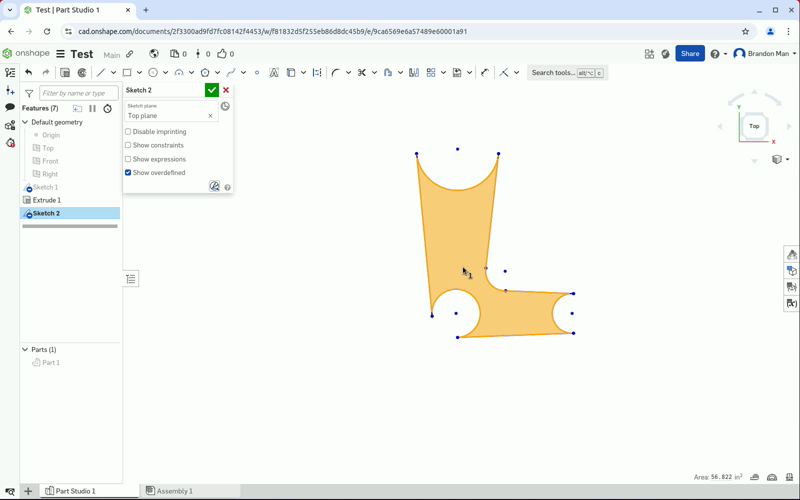
scroll(-6)
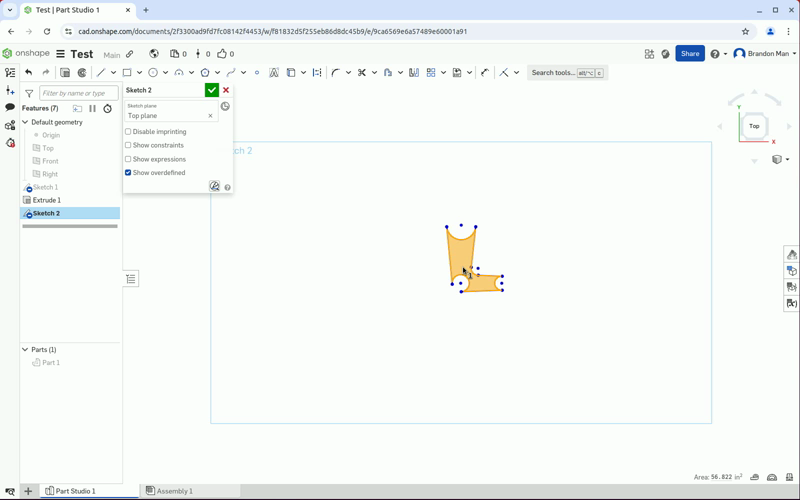
mouse_move(73, 352)
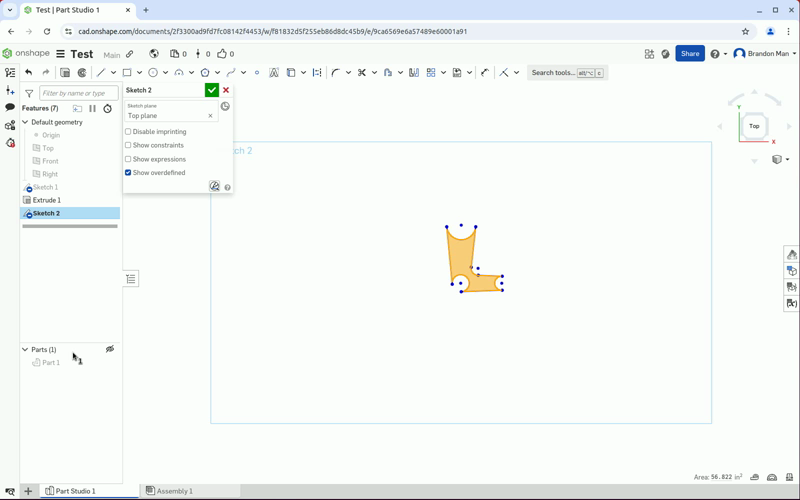
key(shift+y)
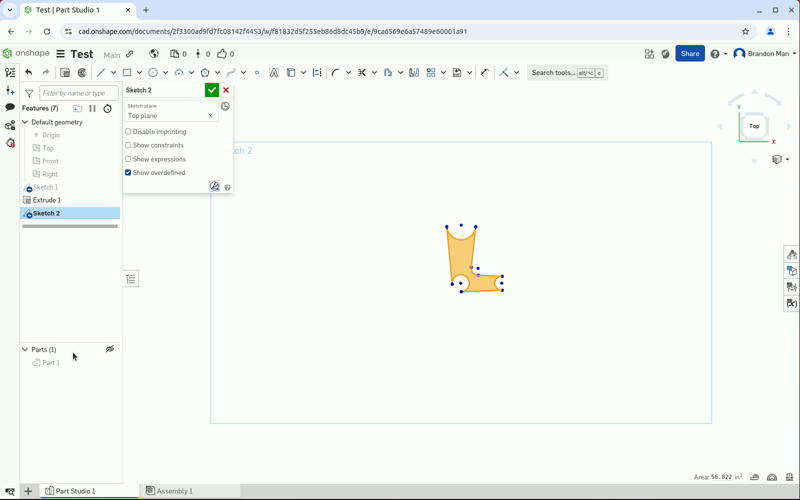
key(shift+e)
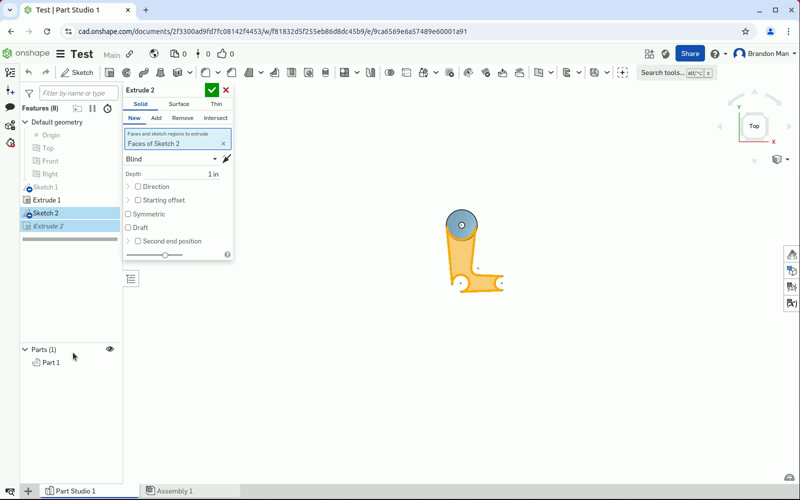
mouse_move(143, 106)
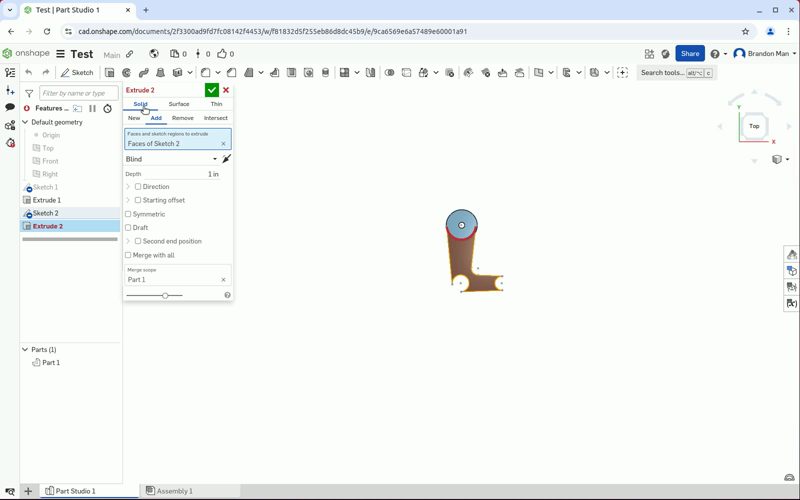
click(143, 106)
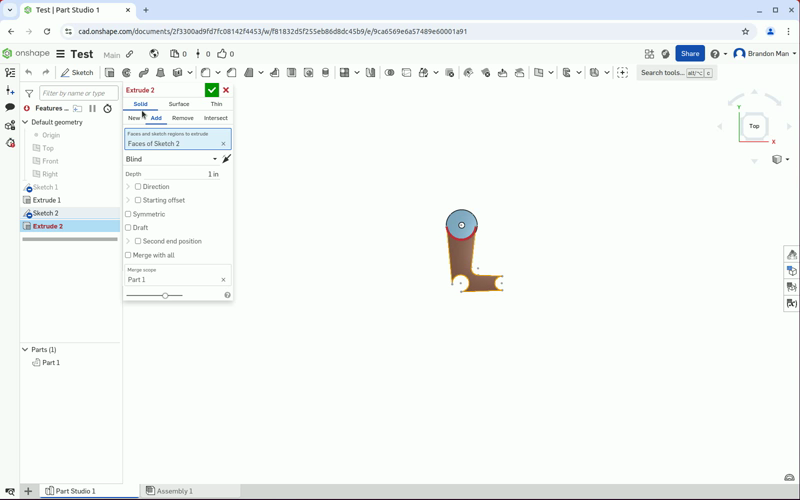
mouse_move(137, 120)
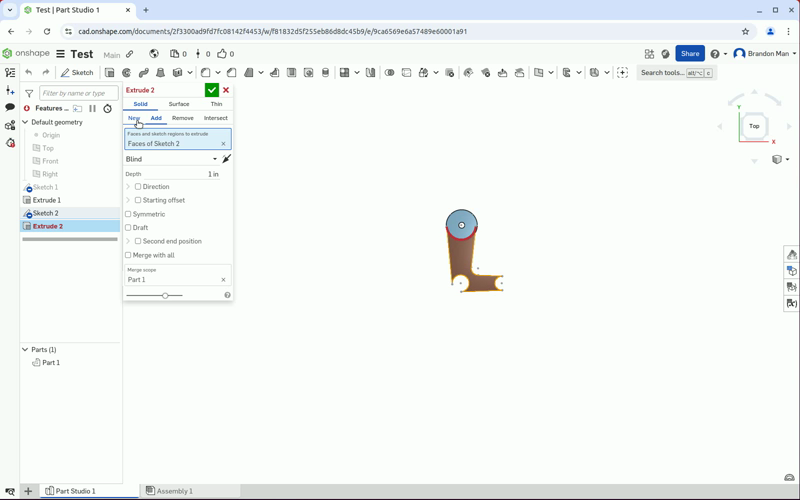
click(137, 120)
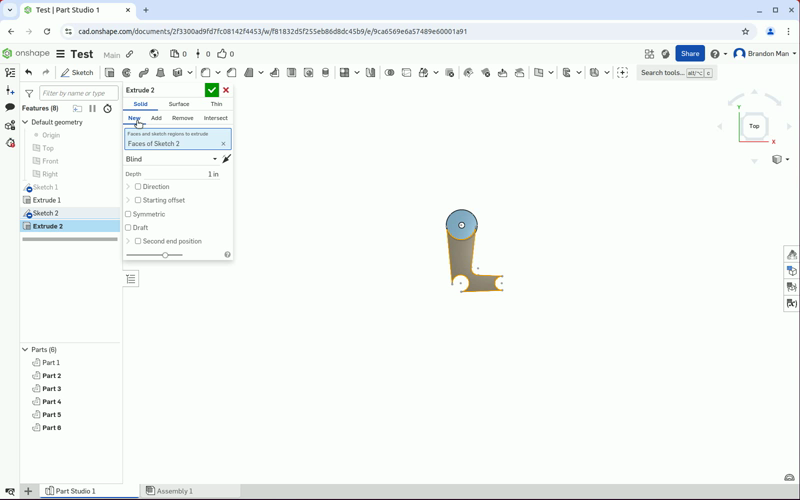
key(tab, 4)
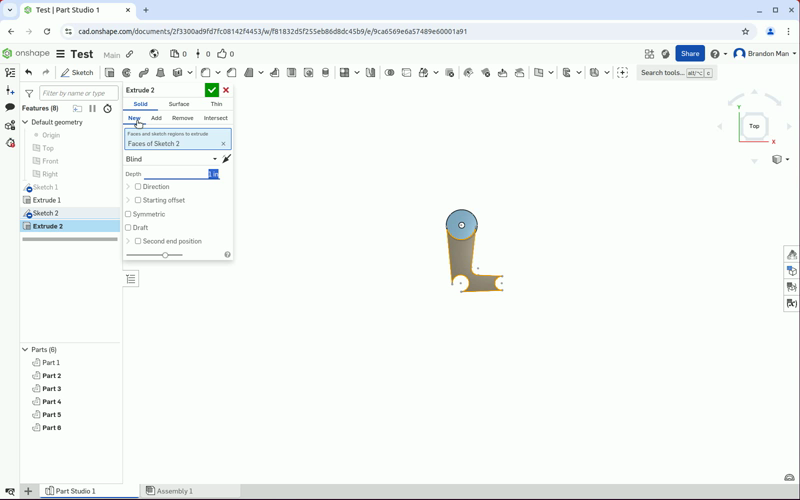
text(0.481)
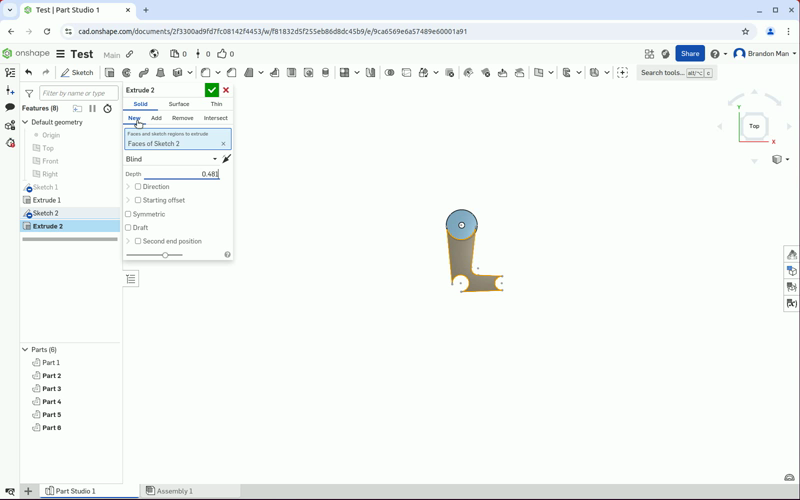
key(enter)
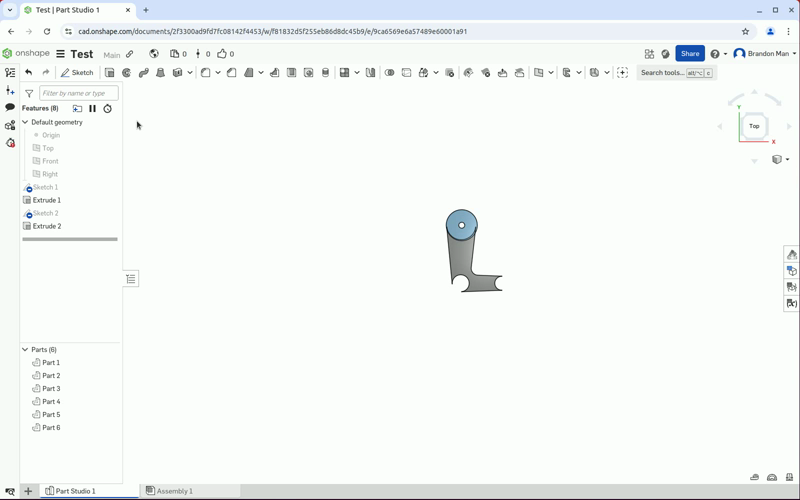
key(shift+h)
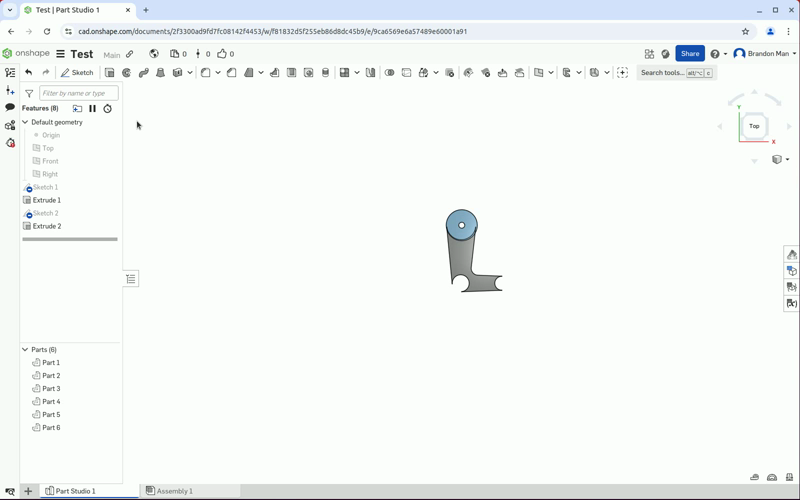
key(shift+h)
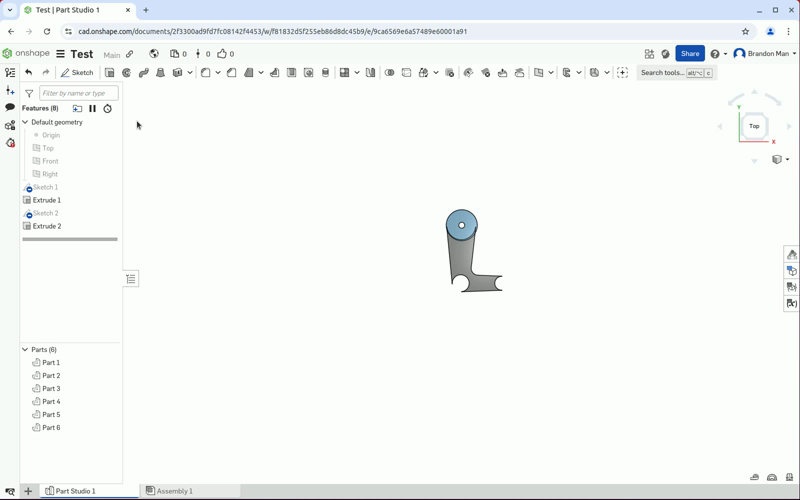
mouse_move(73, 189)
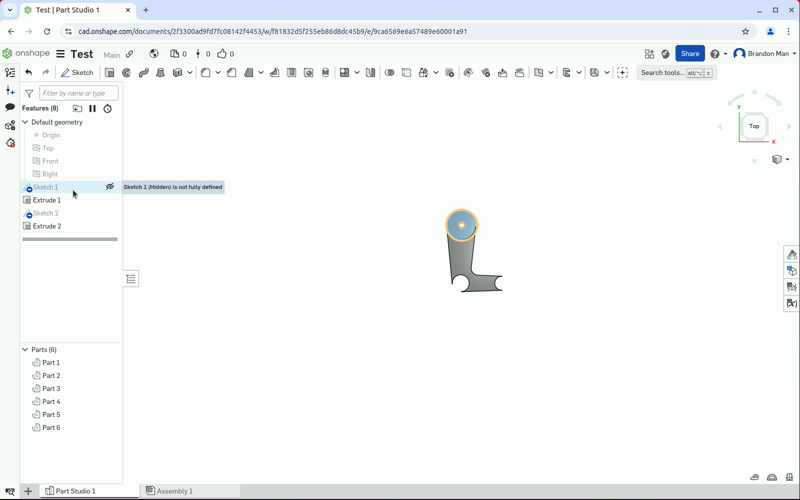
click(73, 189)
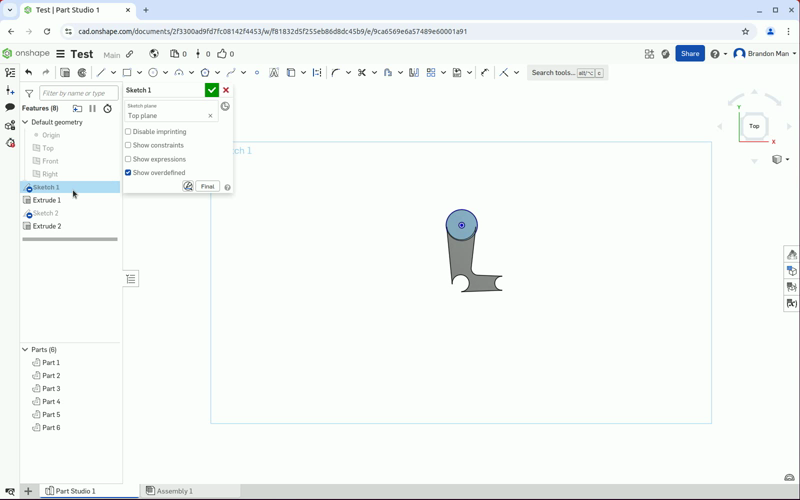
mouse_move(229, 92)
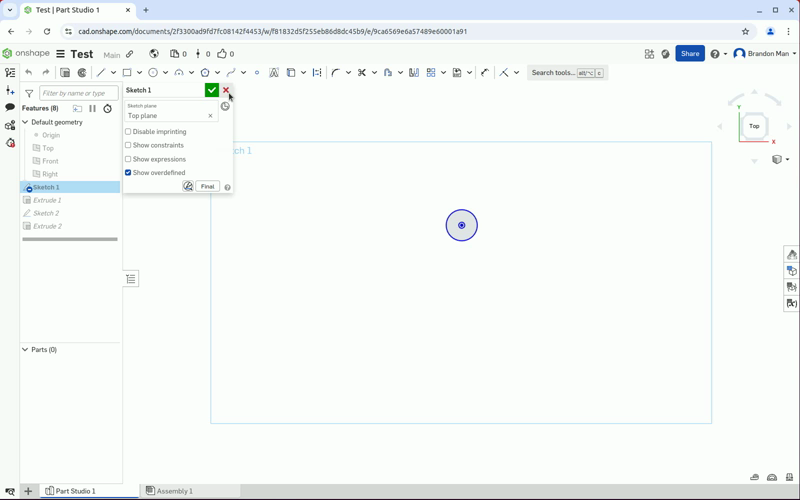
click(229, 92)
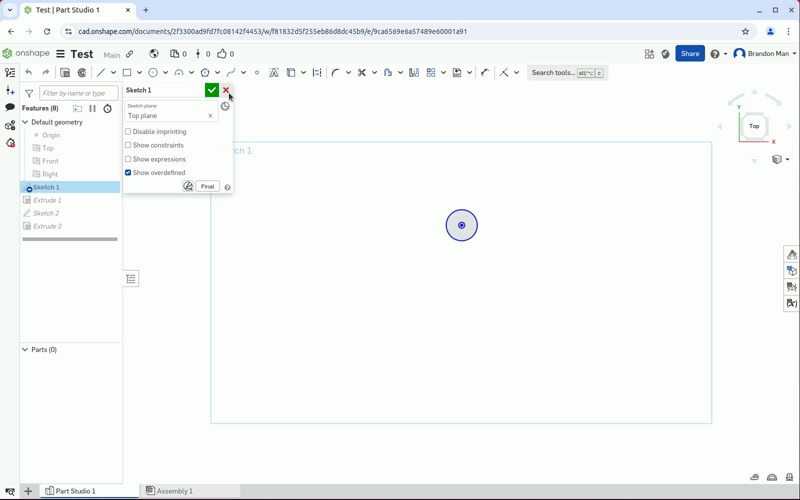
key(shift+s)
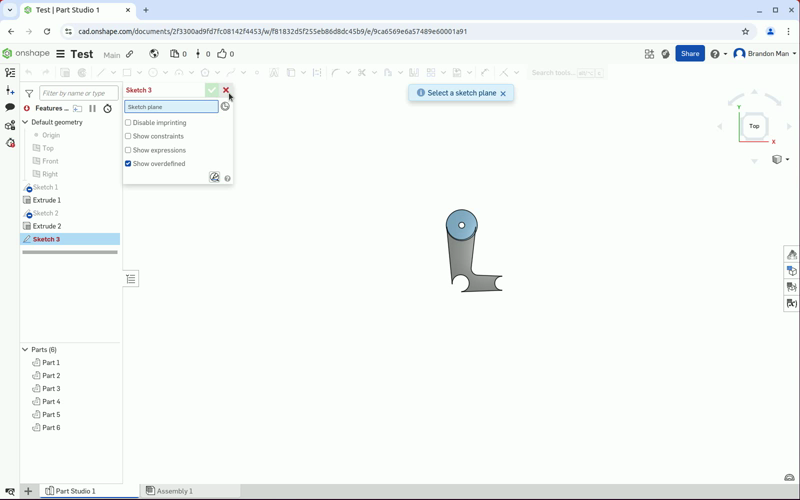
mouse_move(73, 150)
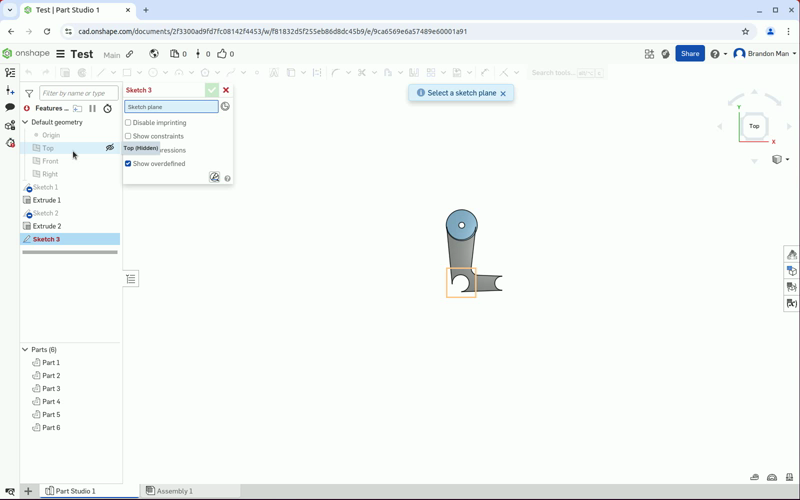
click(73, 150)
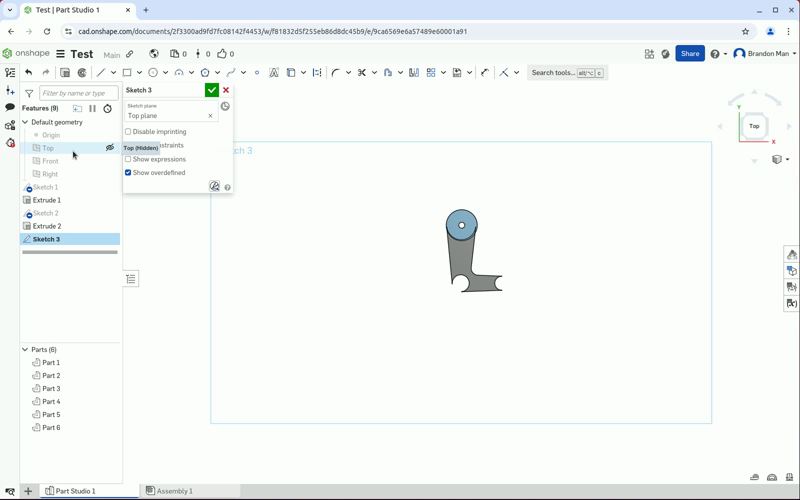
mouse_move(73, 352)
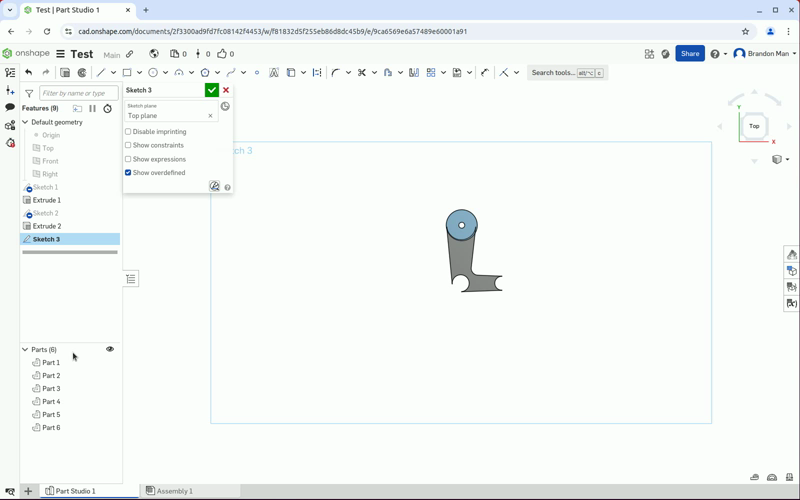
key(y)
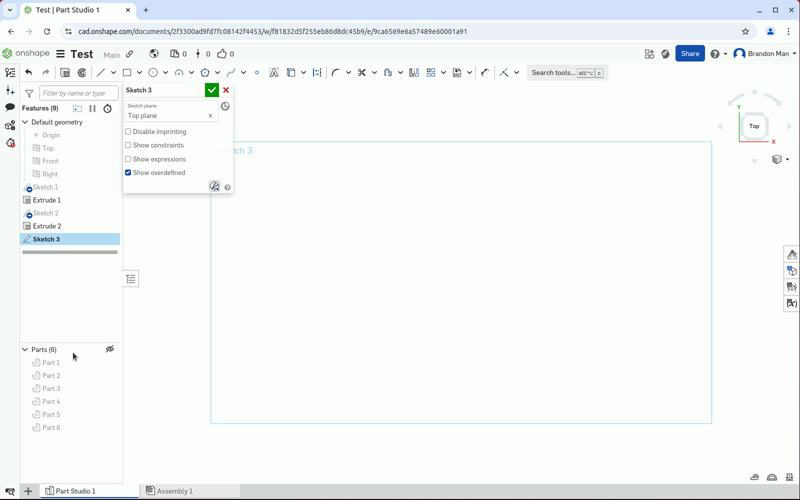
key(c)
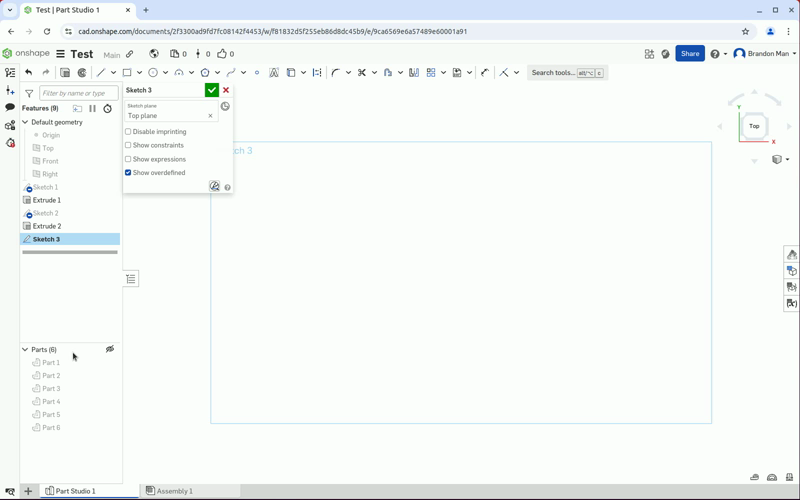
key_down(shift)
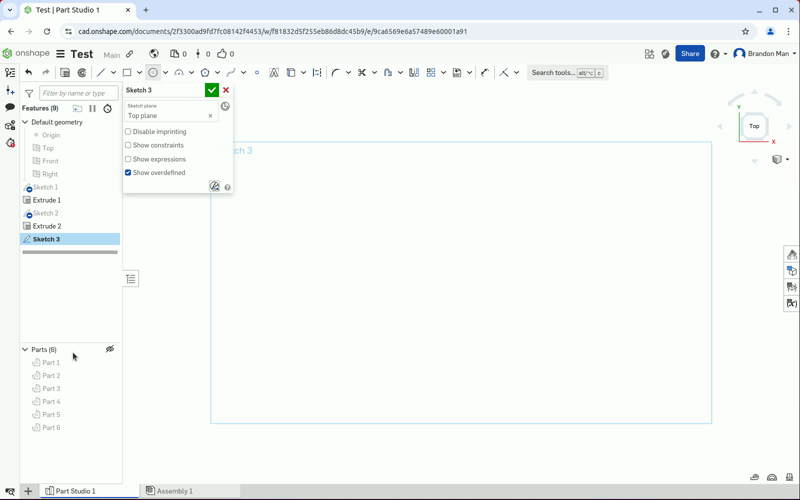
mouse_move(461, 282)
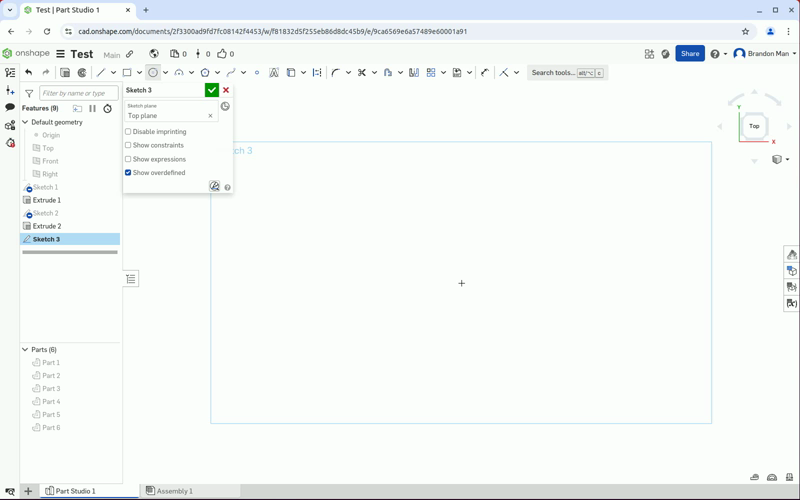
click(461, 282)
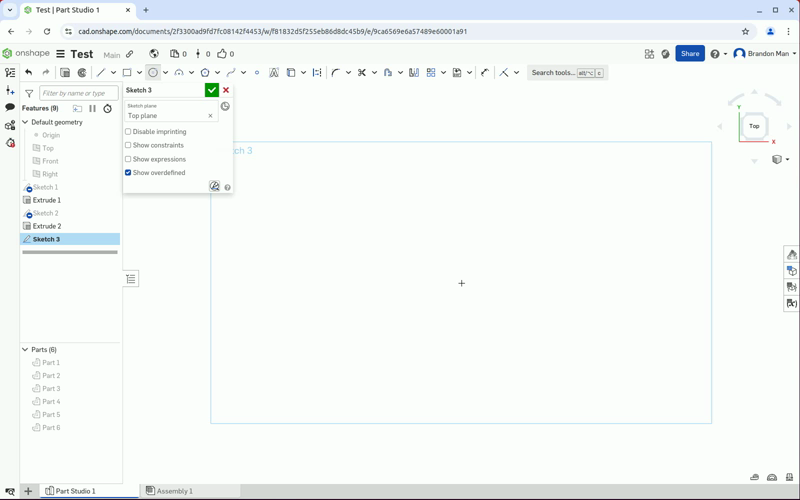
key_up(shift)
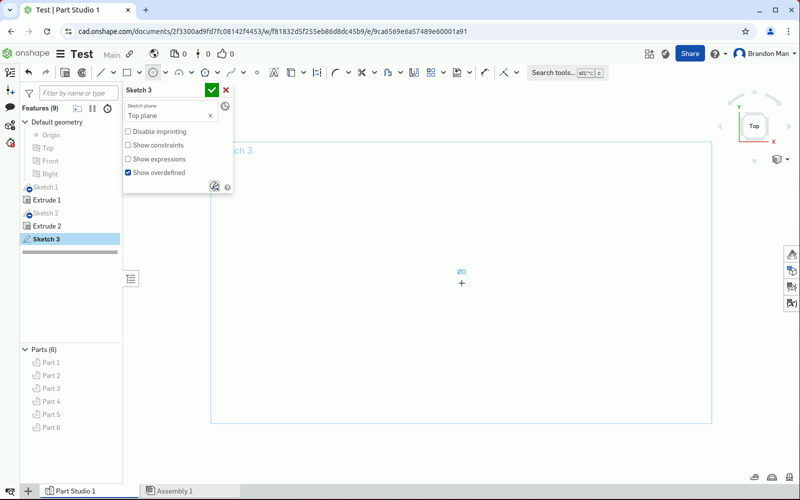
mouse_move(471, 282)
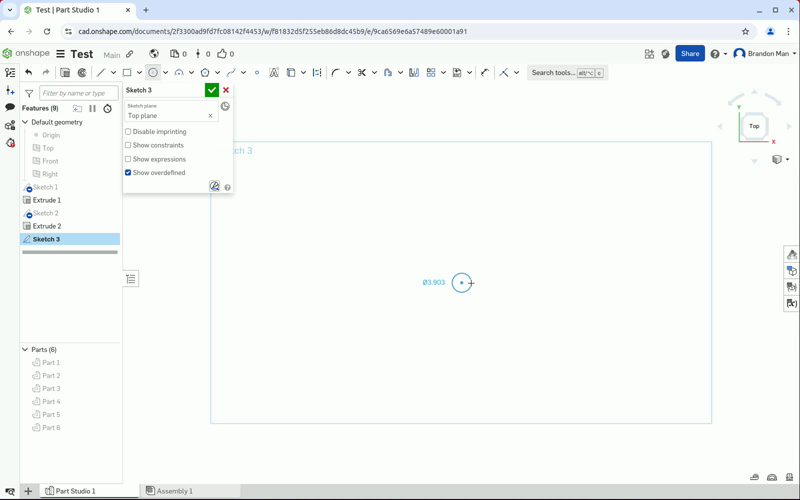
click(471, 282)
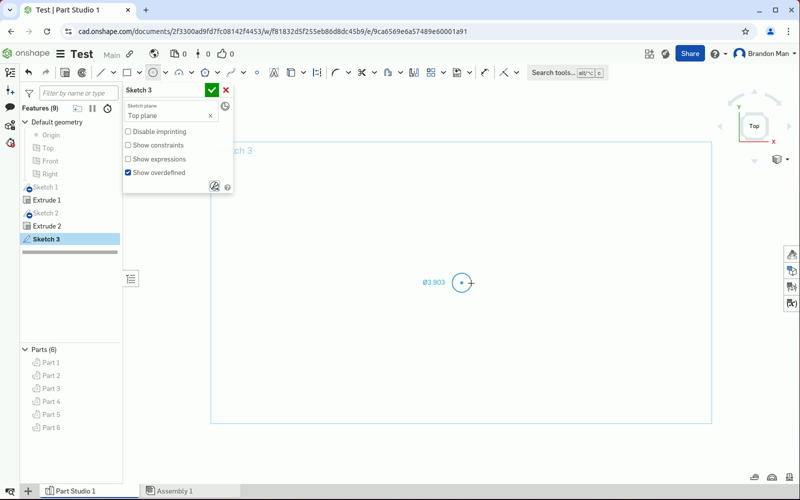
key(esc)
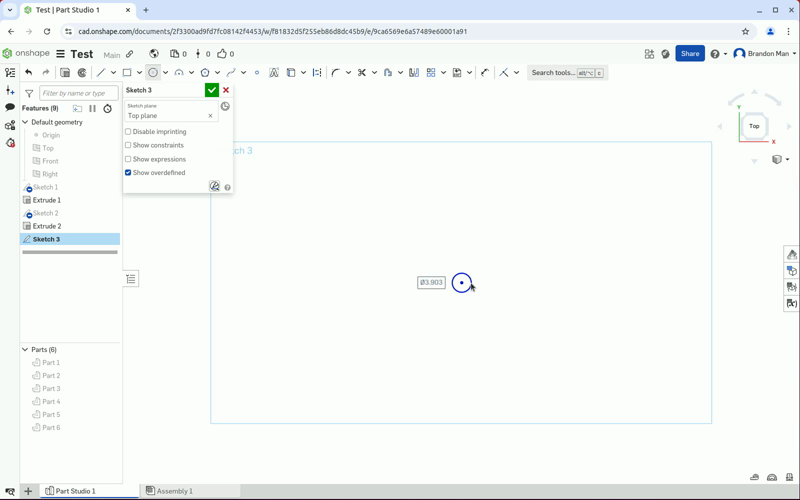
key(c)
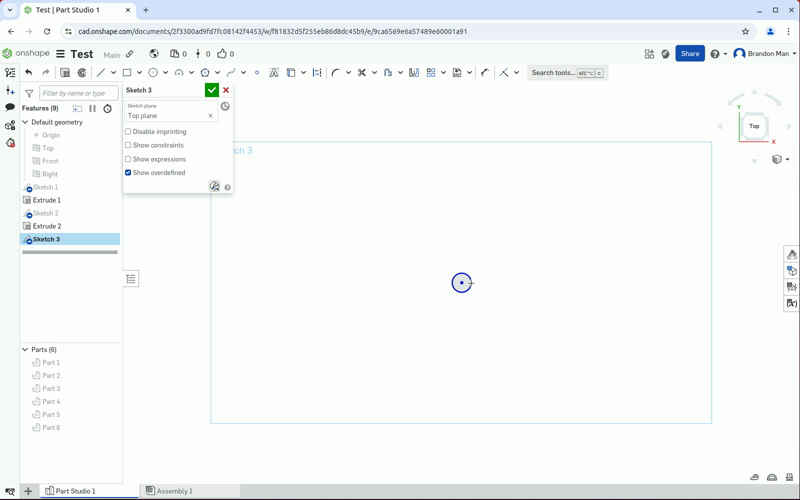
key_down(shift)
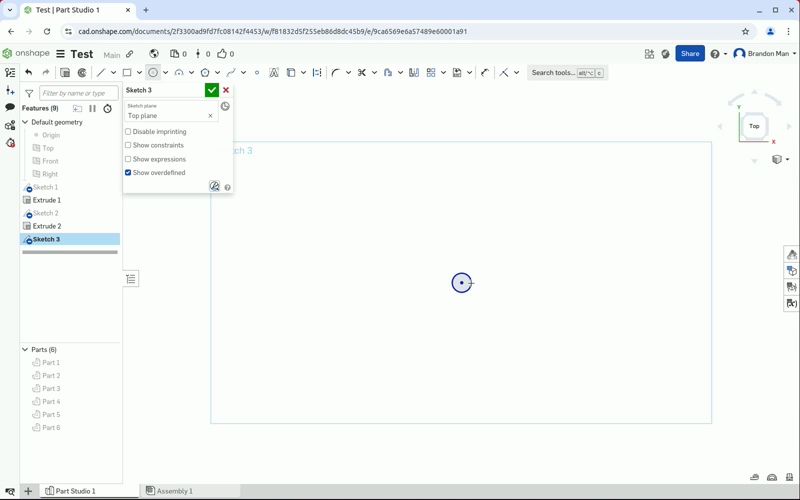
mouse_move(461, 282)
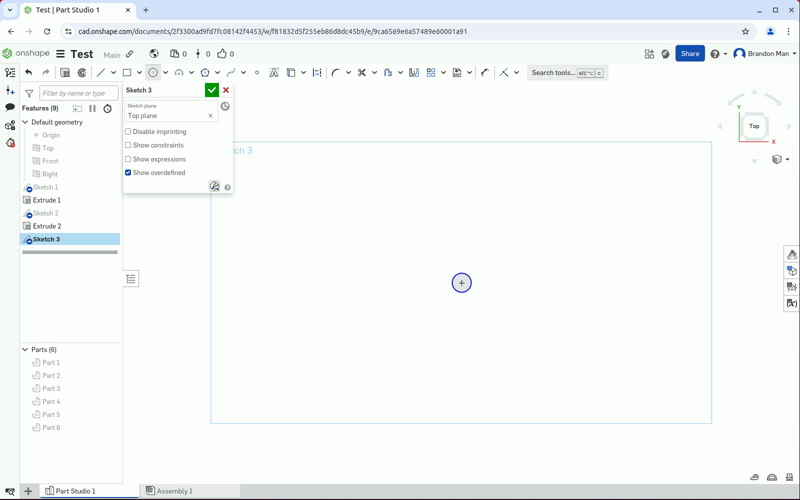
click(461, 282)
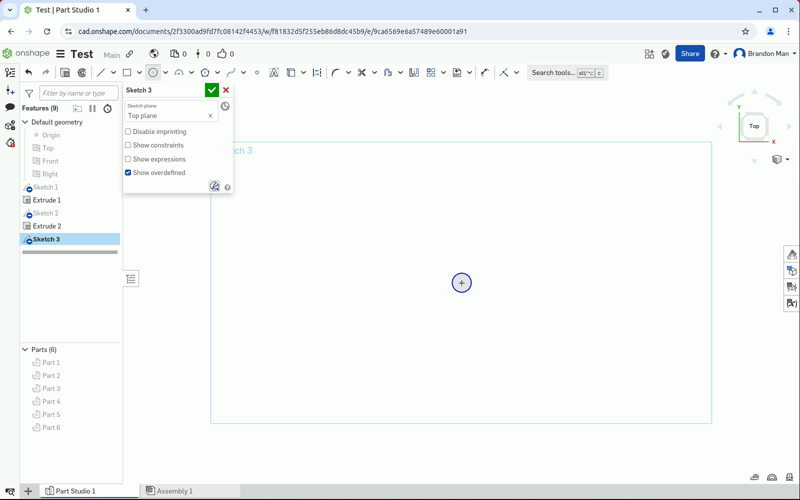
key_up(shift)
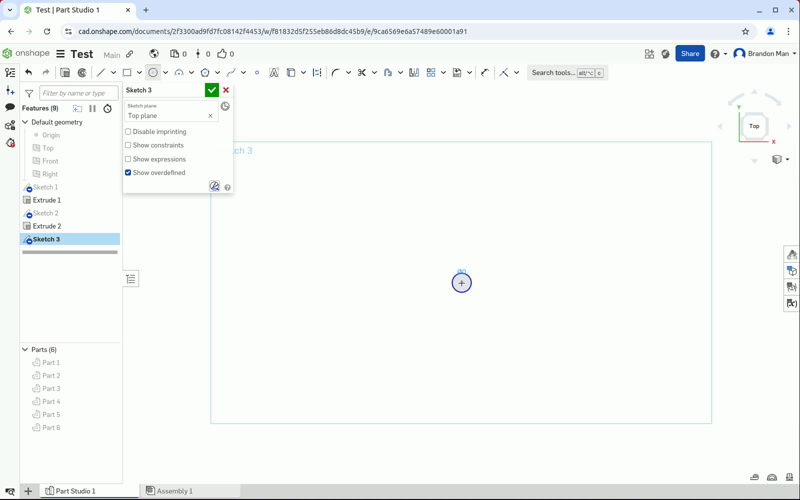
mouse_move(464, 282)
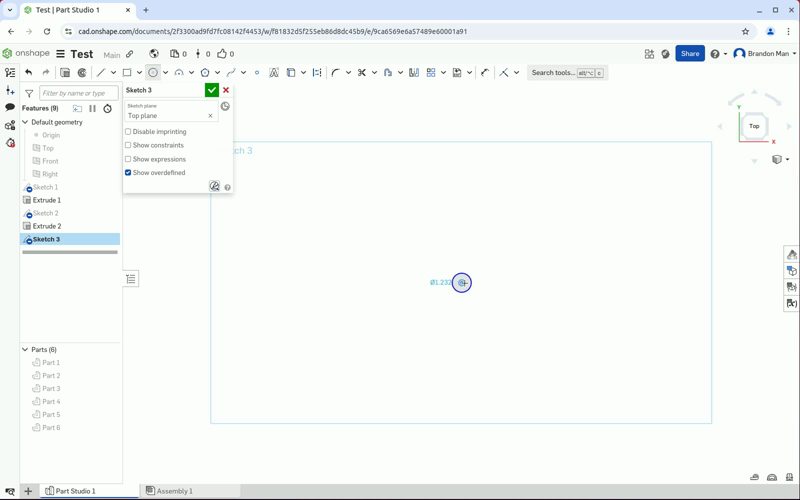
scroll(6)
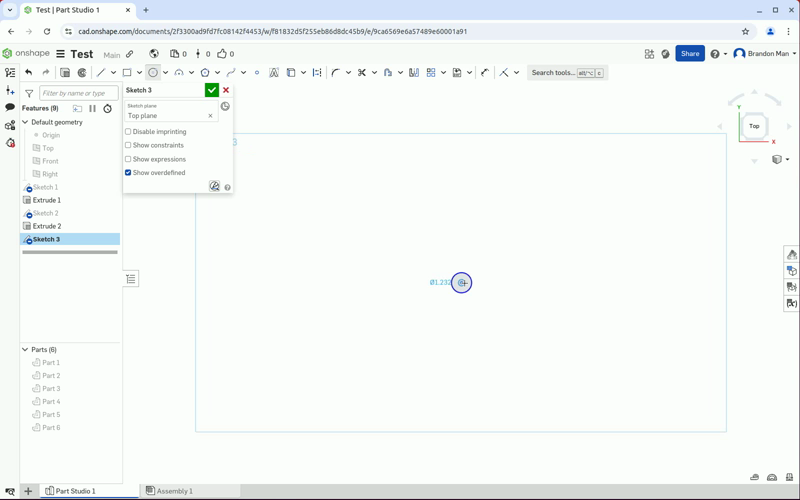
scroll(6)
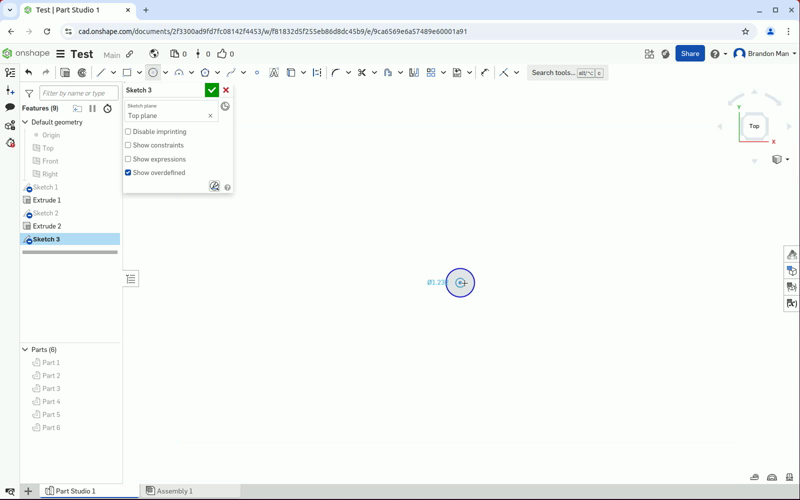
scroll(6)
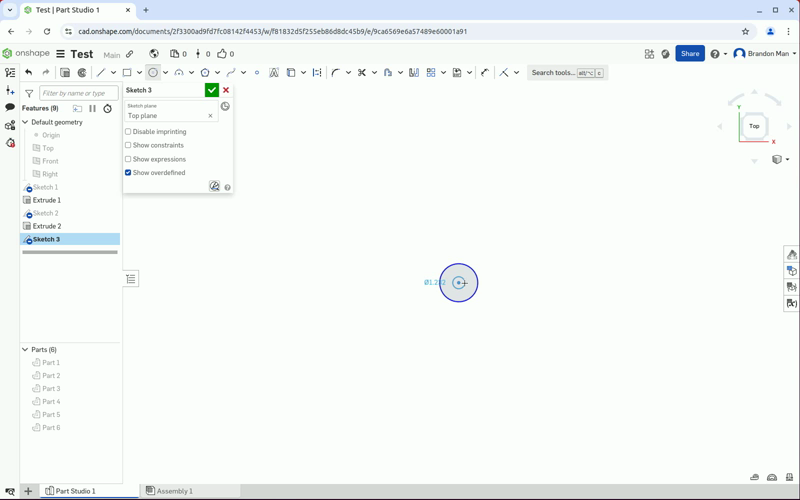
scroll(6)
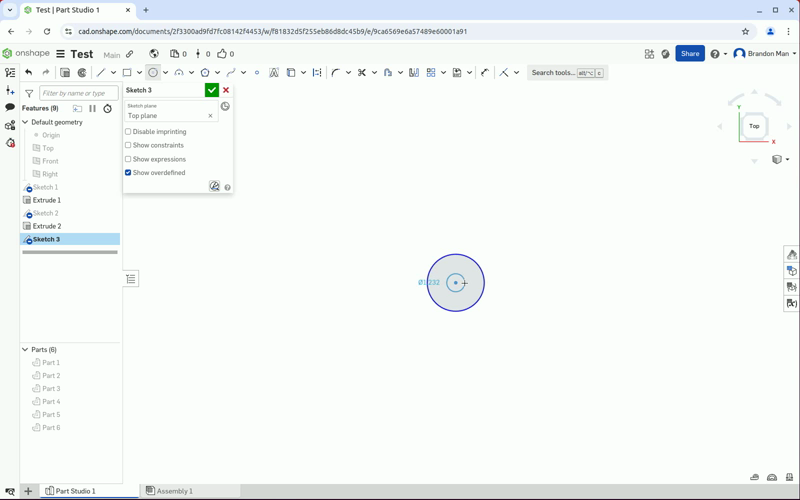
scroll(6)
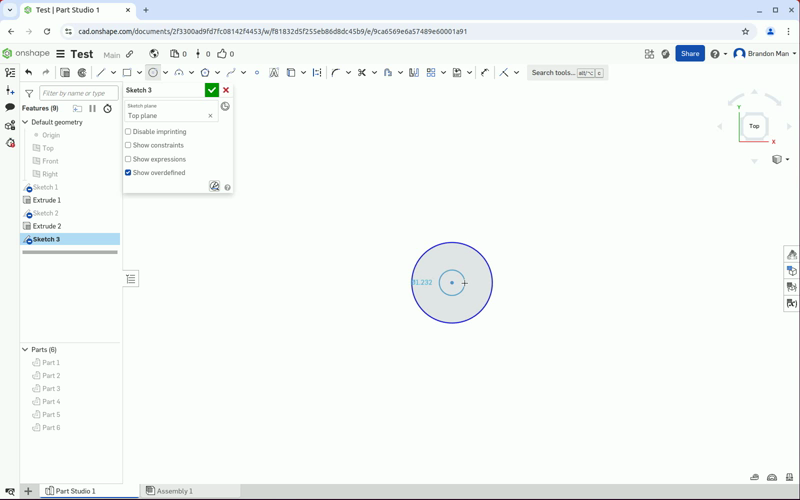
scroll(6)
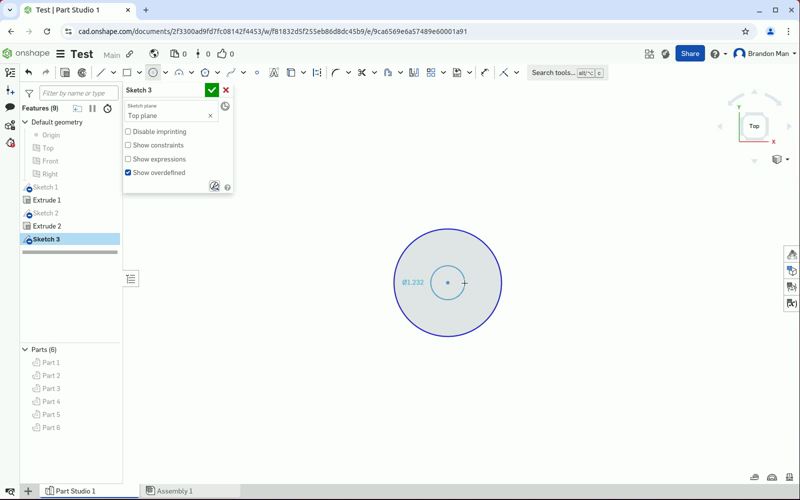
scroll(6)
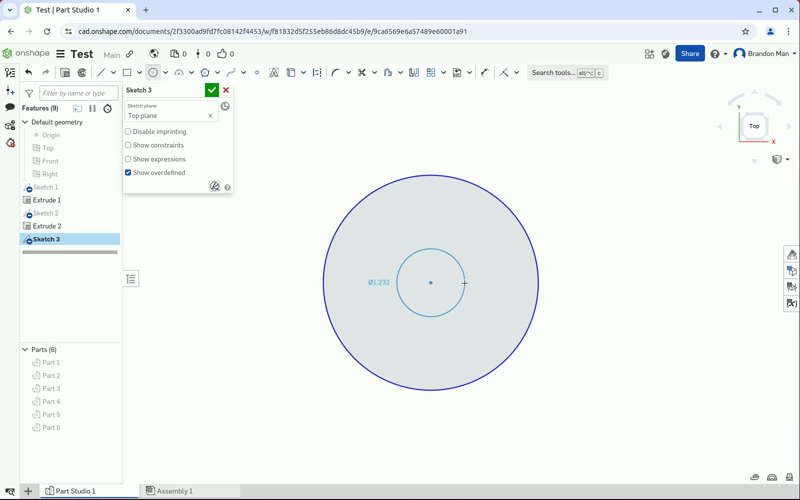
click(464, 282)
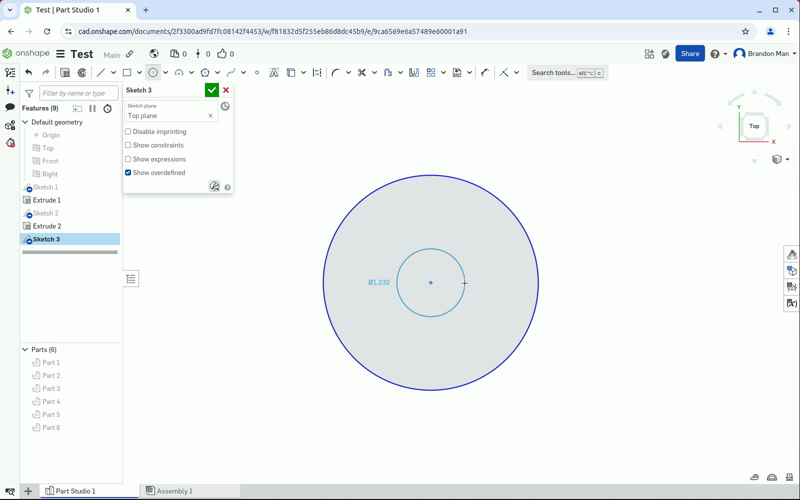
scroll(-6)
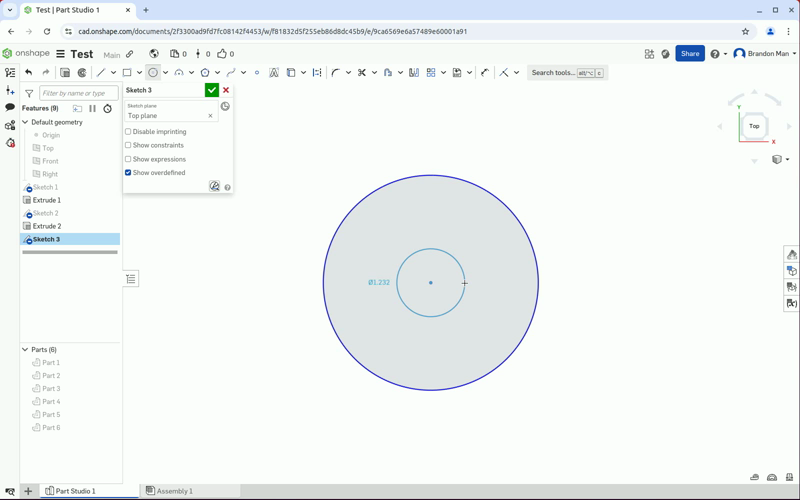
scroll(-6)
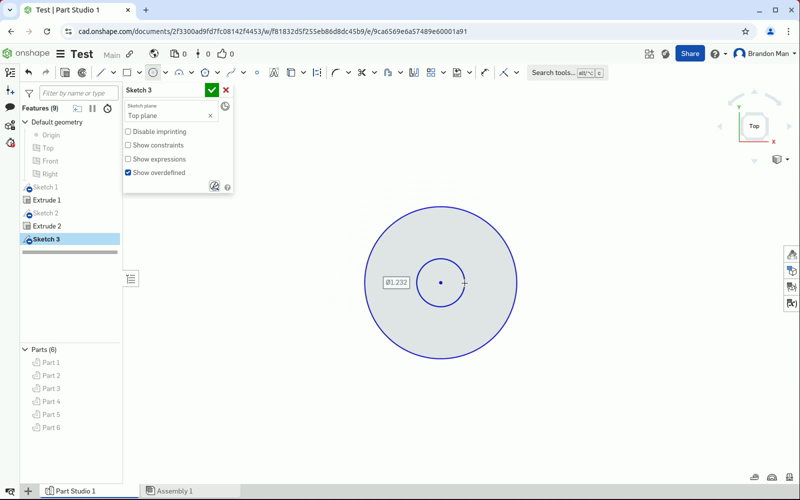
scroll(-6)
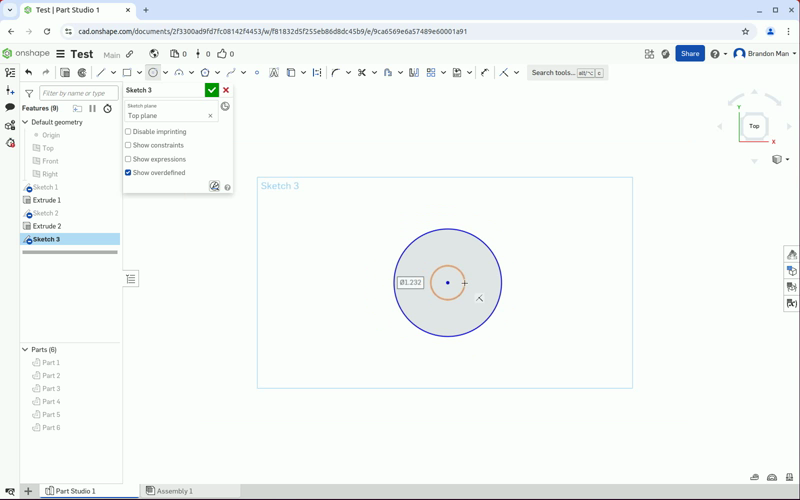
scroll(-6)
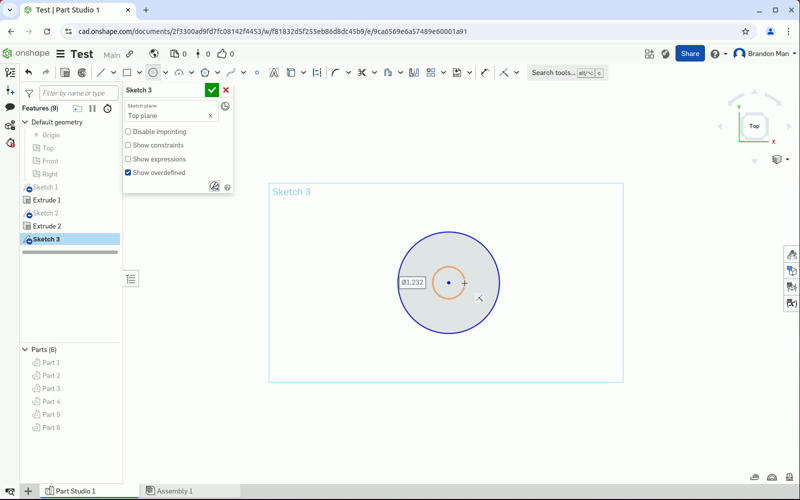
scroll(-6)
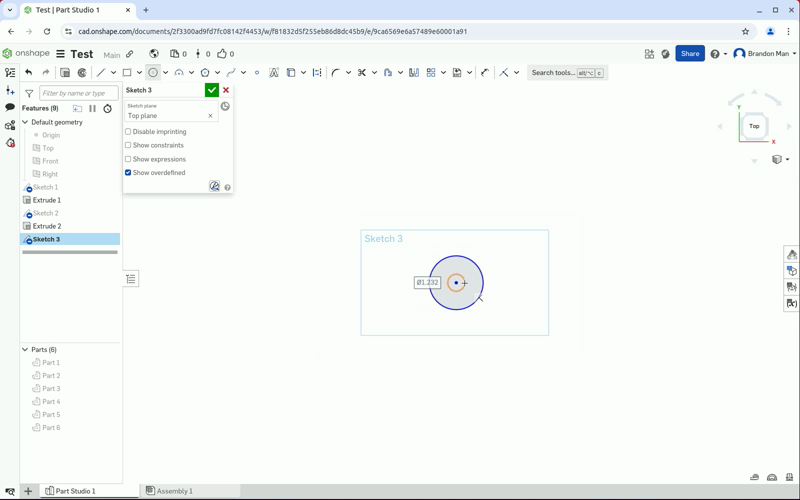
scroll(-6)
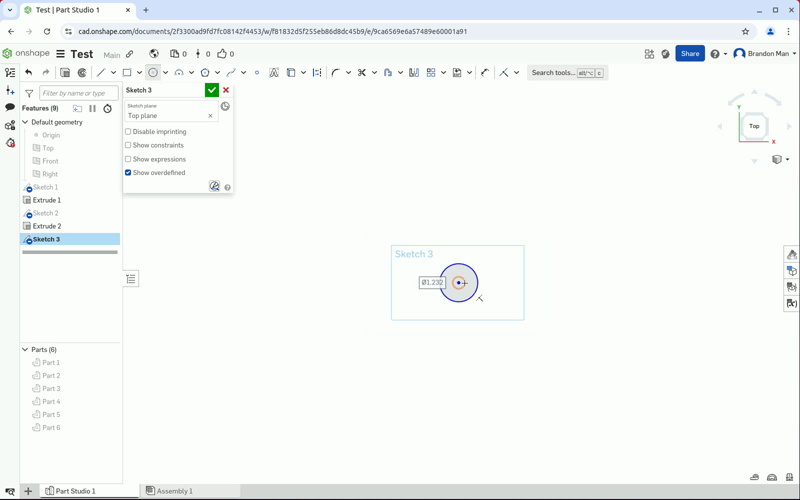
scroll(-6)
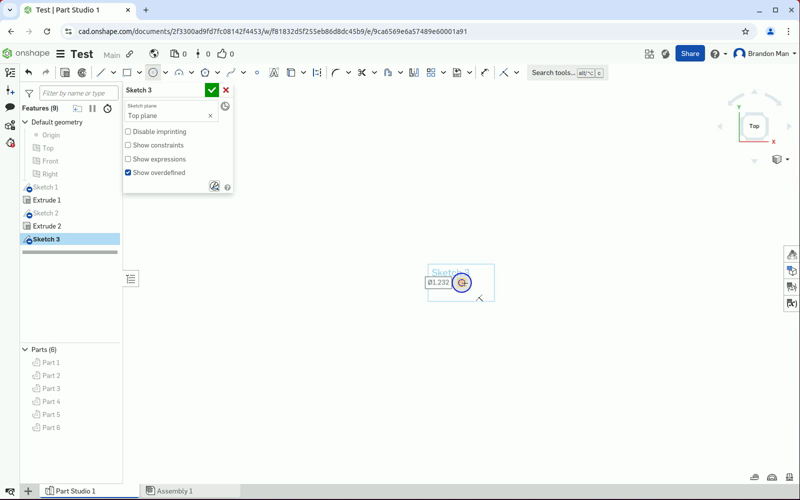
key(esc)
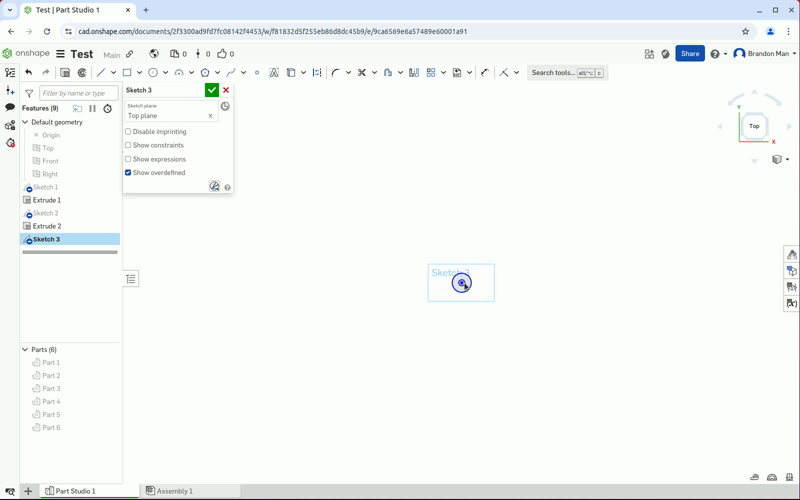
mouse_move(459, 278)
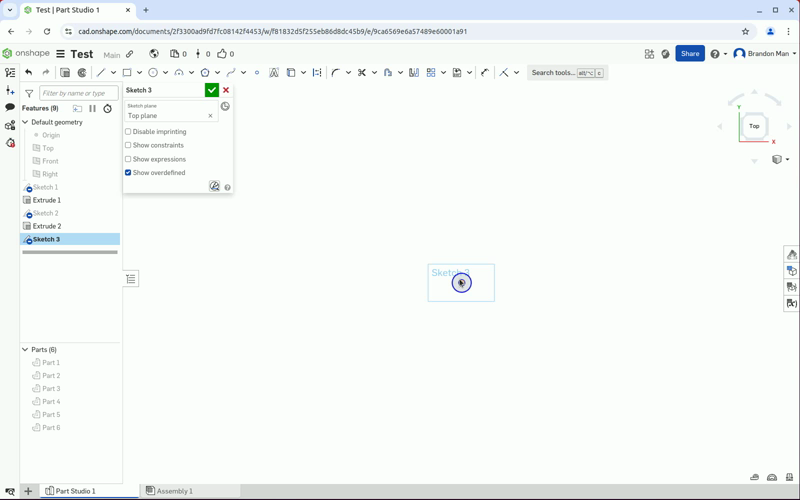
scroll(6)
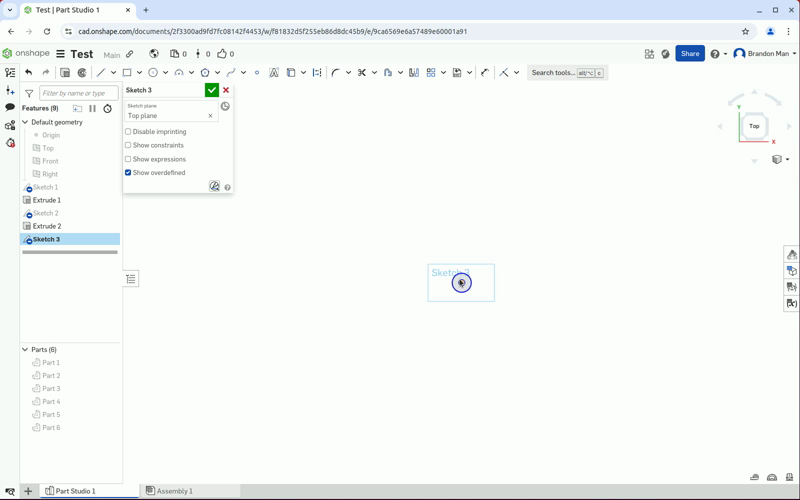
scroll(6)
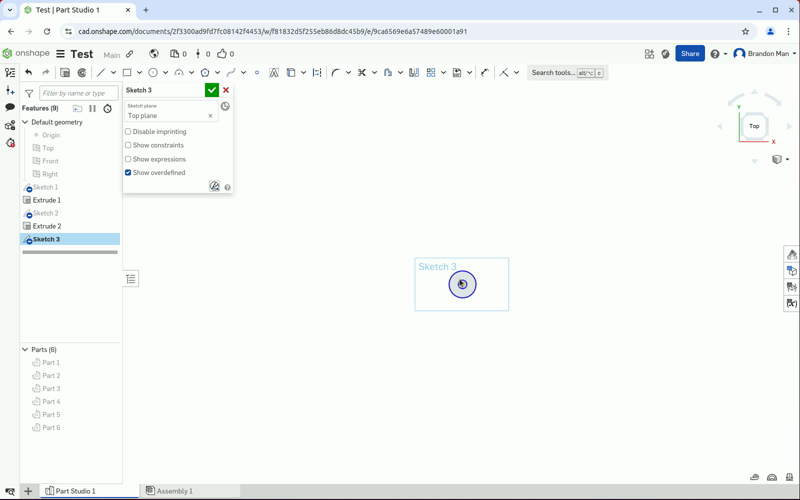
scroll(6)
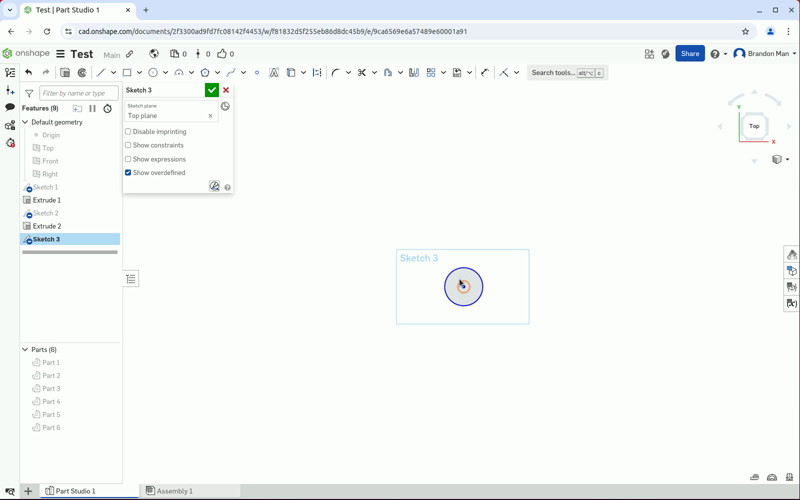
scroll(6)
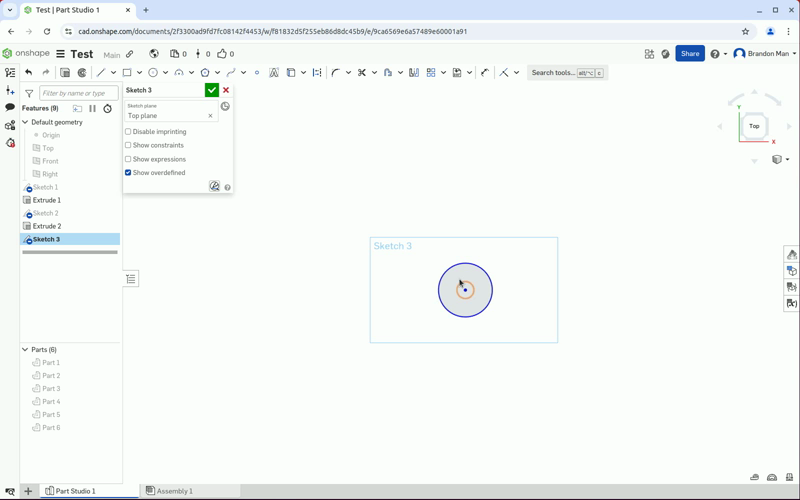
scroll(6)
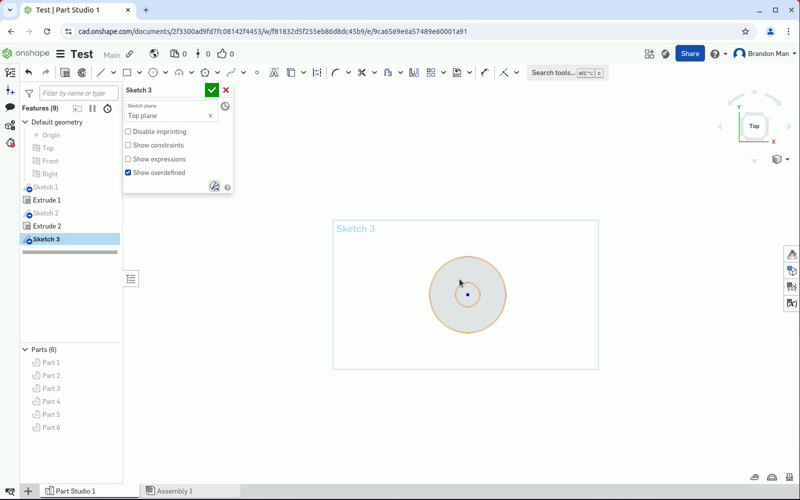
scroll(6)
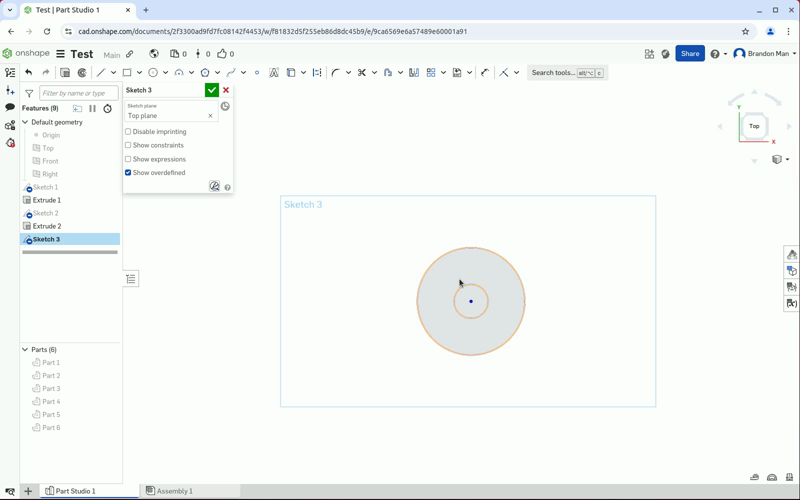
scroll(6)
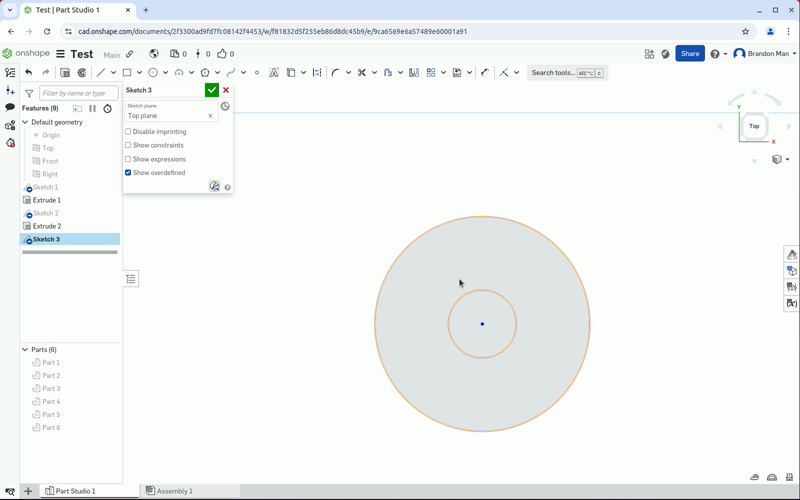
click(459, 278)
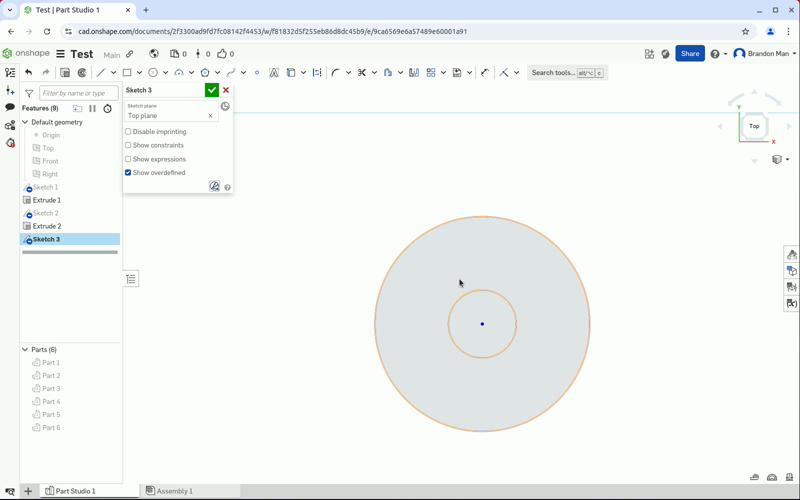
scroll(-6)
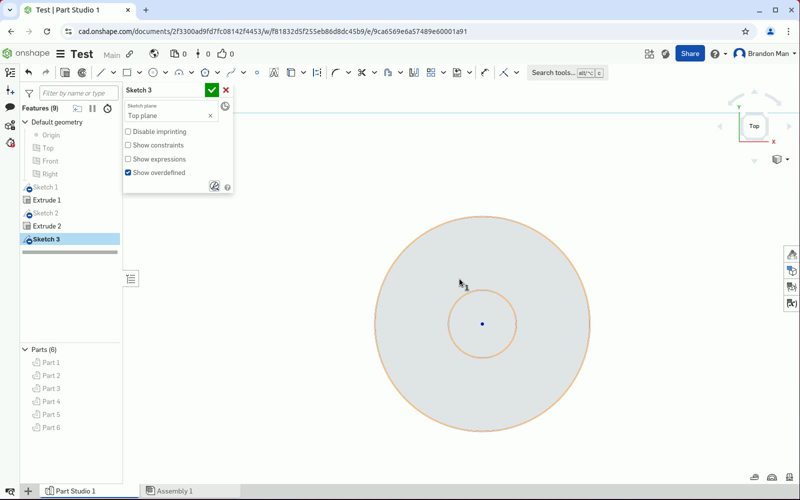
scroll(-6)
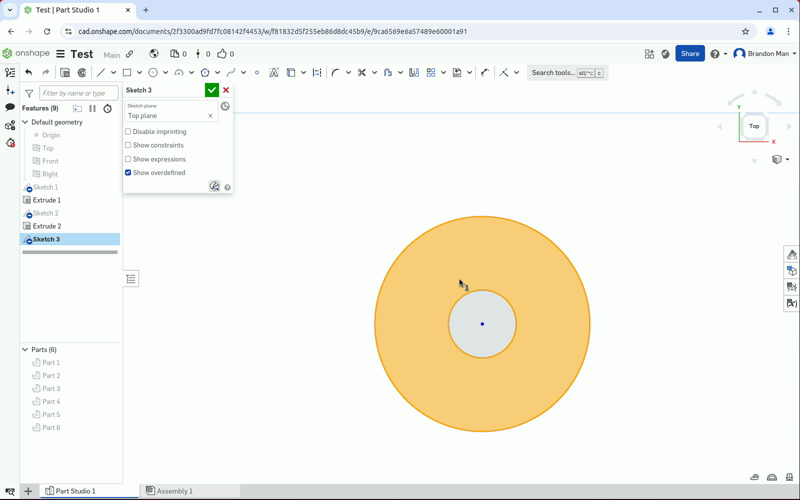
scroll(-6)
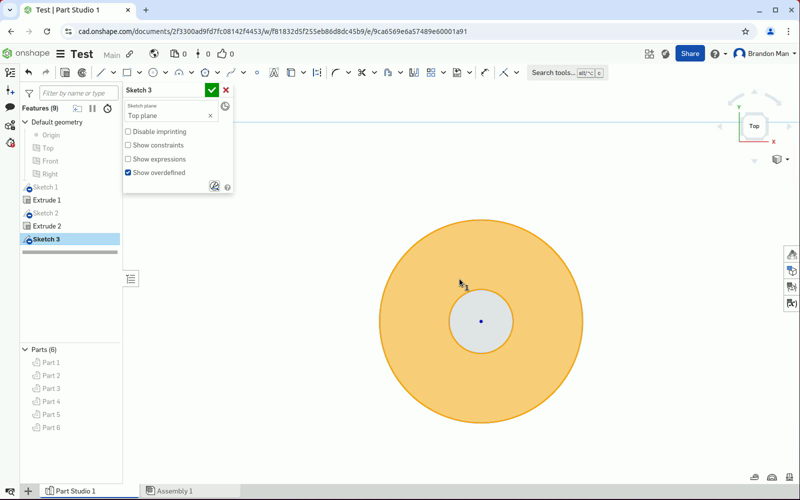
scroll(-6)
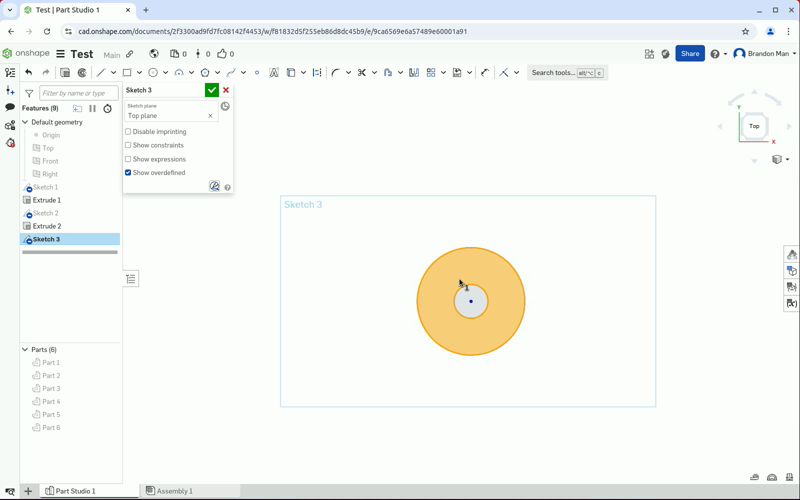
scroll(-6)
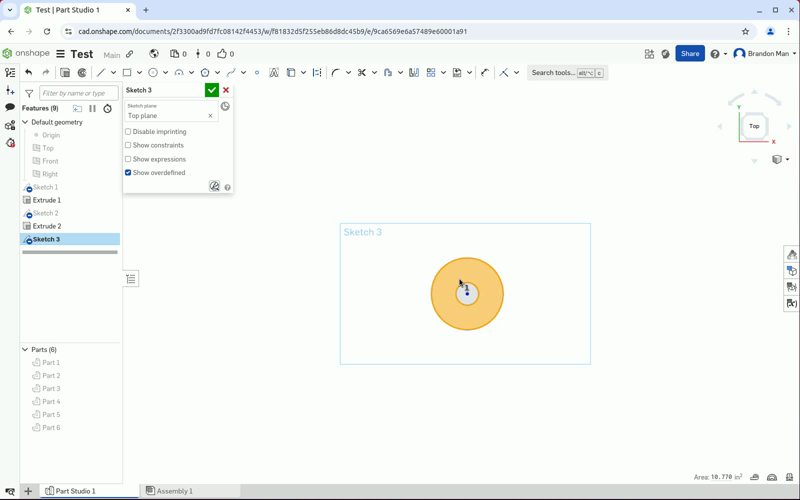
scroll(-6)
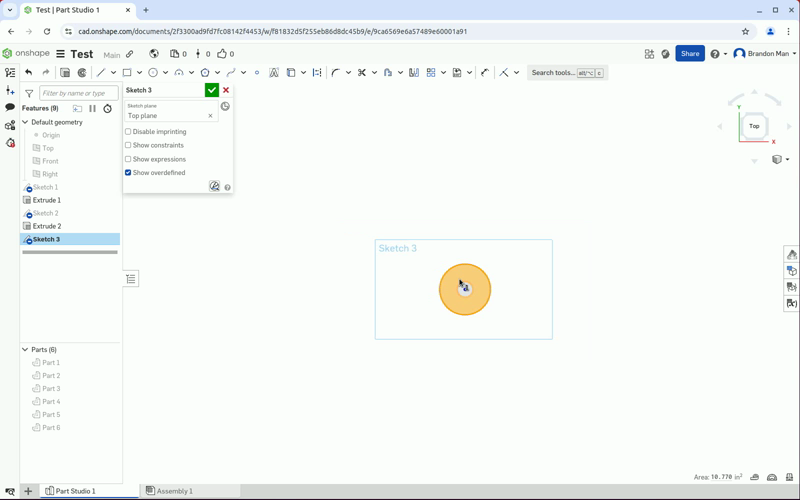
scroll(-6)
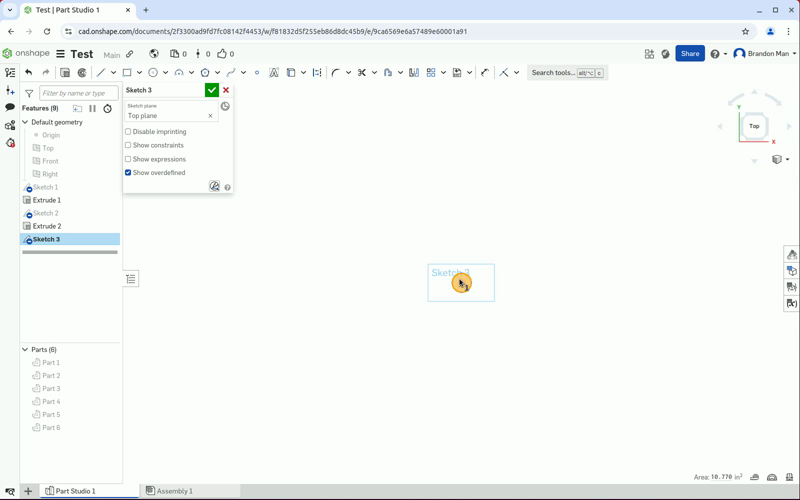
mouse_move(73, 352)
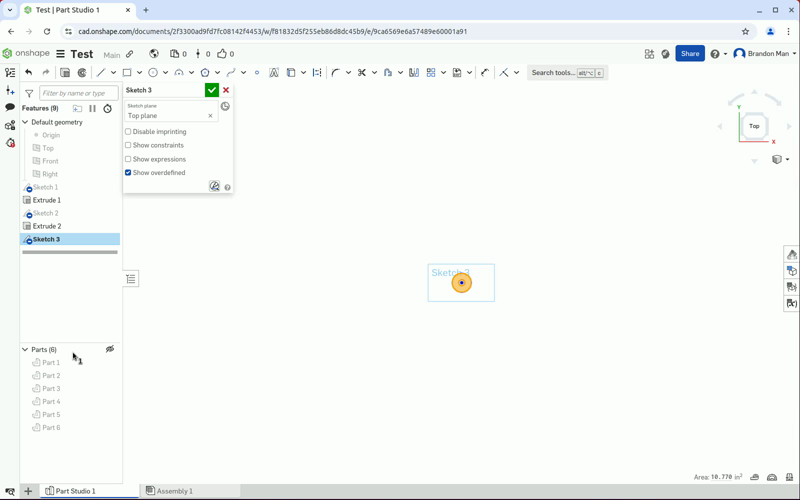
key(shift+y)
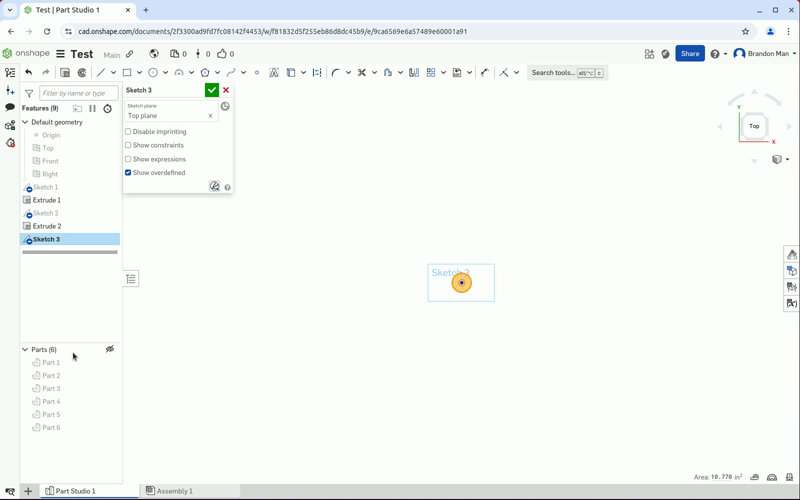
key(shift+e)
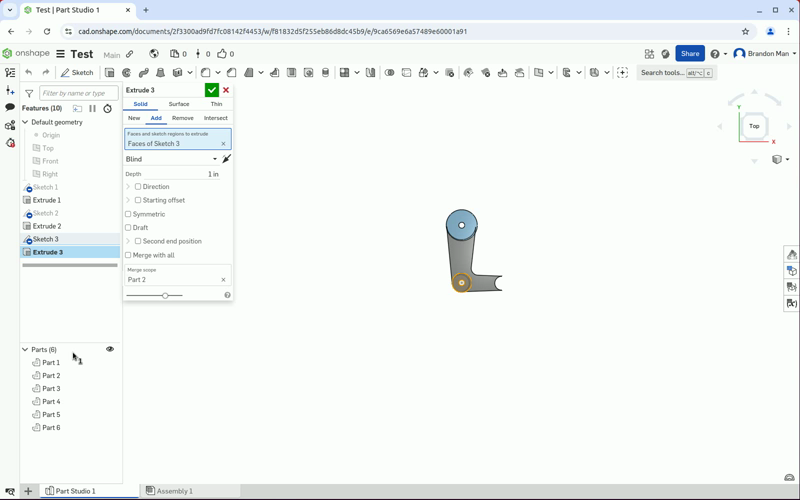
mouse_move(143, 106)
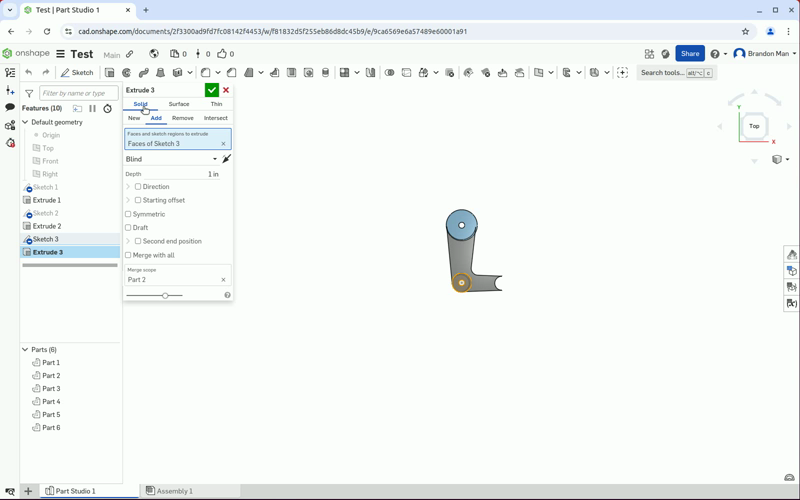
click(143, 106)
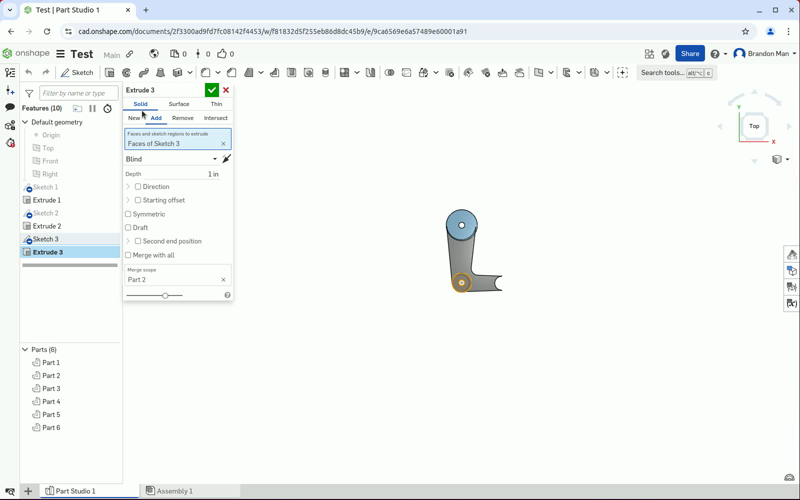
mouse_move(137, 120)
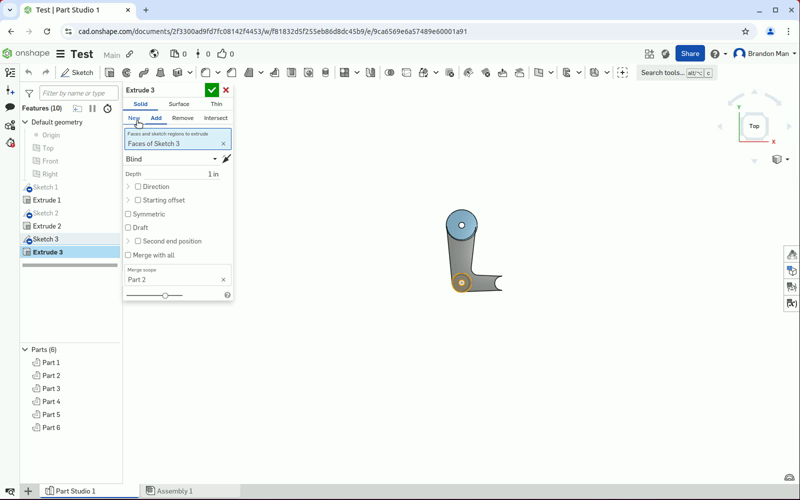
click(137, 120)
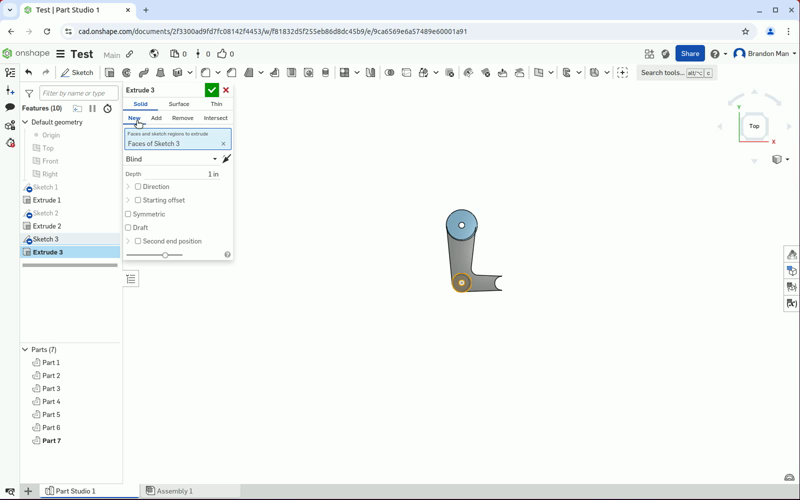
key(tab, 4)
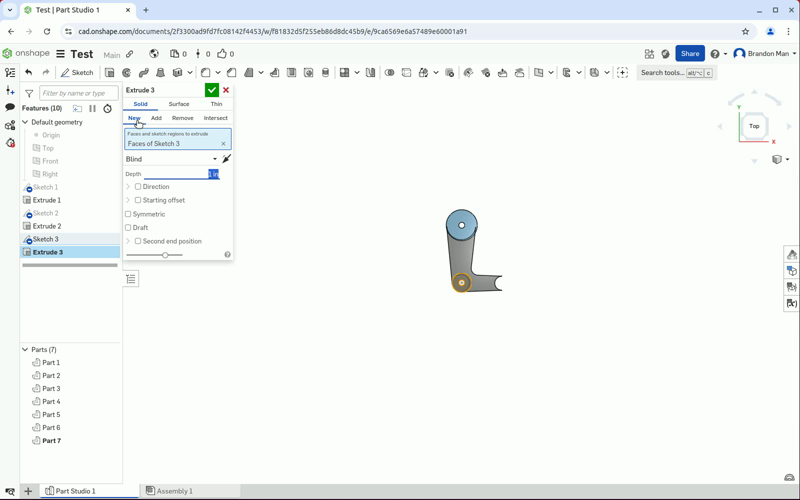
text(0.481)
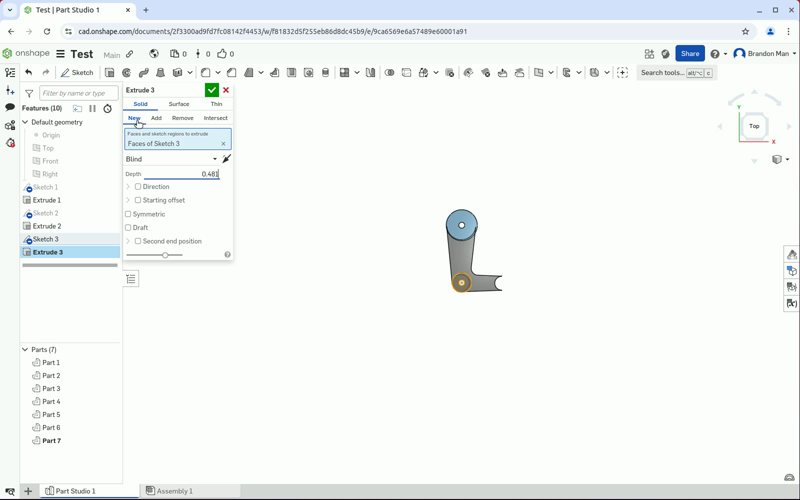
key(enter)
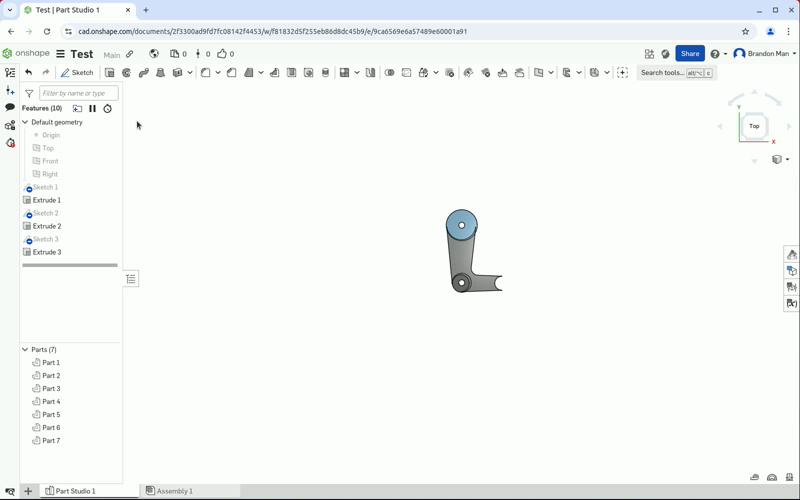
key(shift+h)
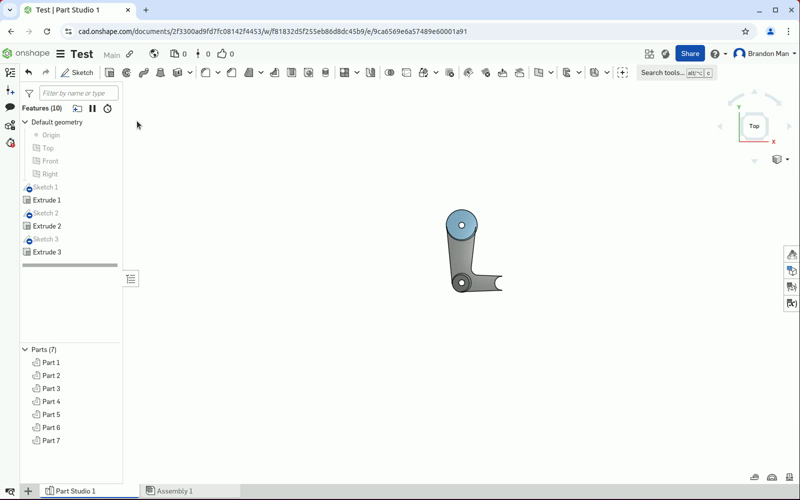
key(shift+h)
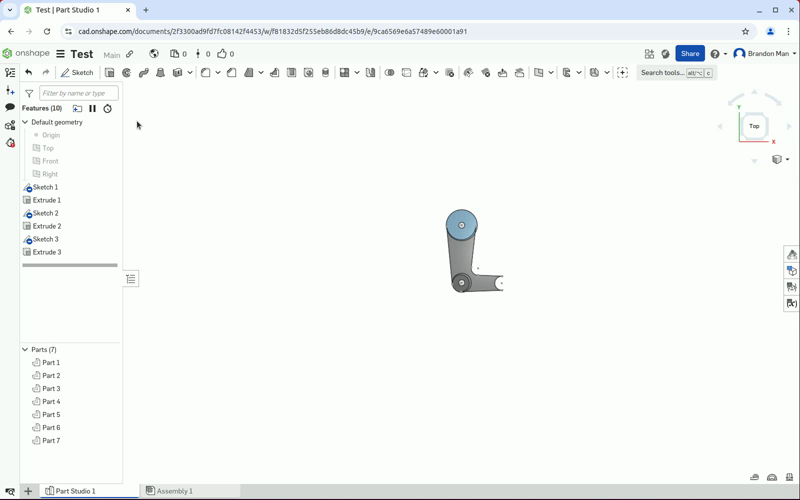
mouse_move(73, 189)
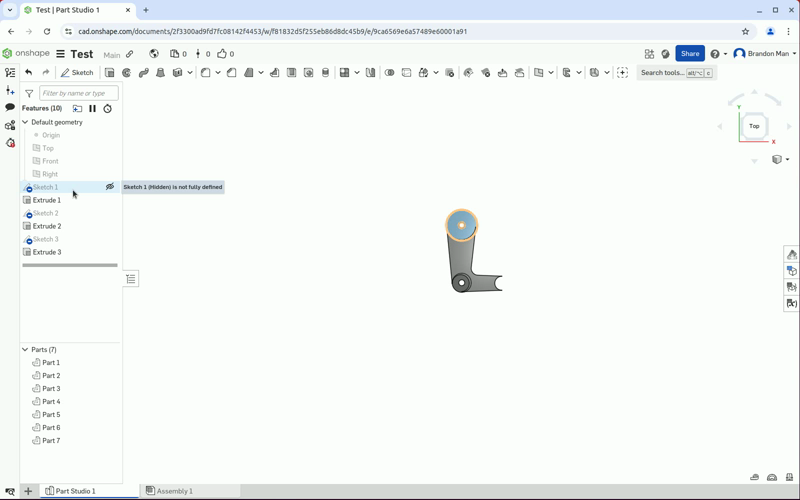
click(73, 189)
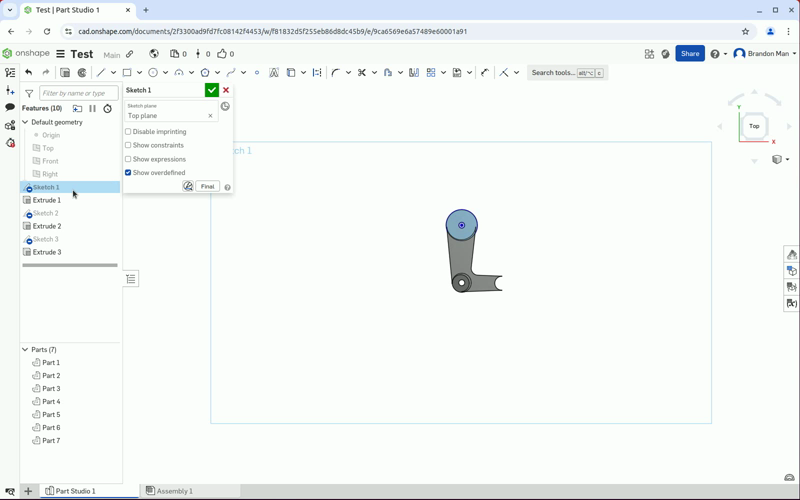
mouse_move(229, 92)
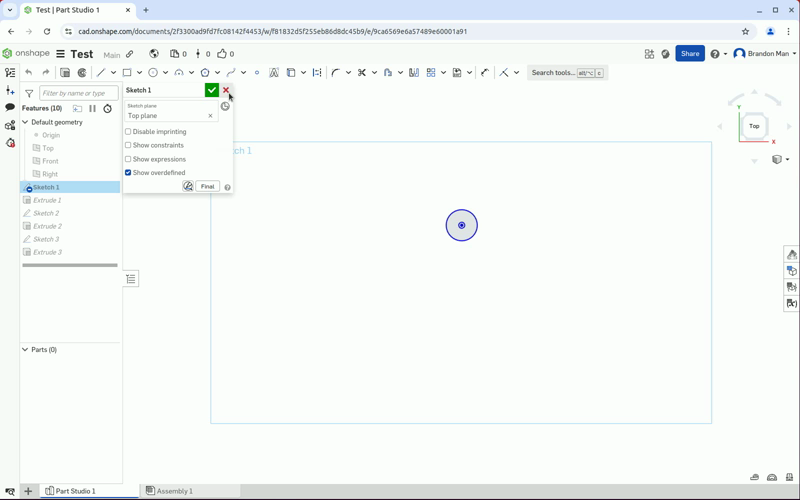
click(229, 92)
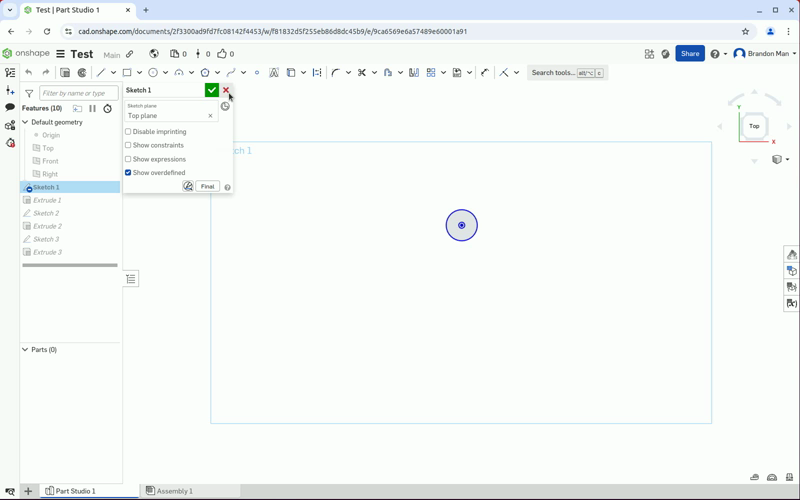
key(shift+s)
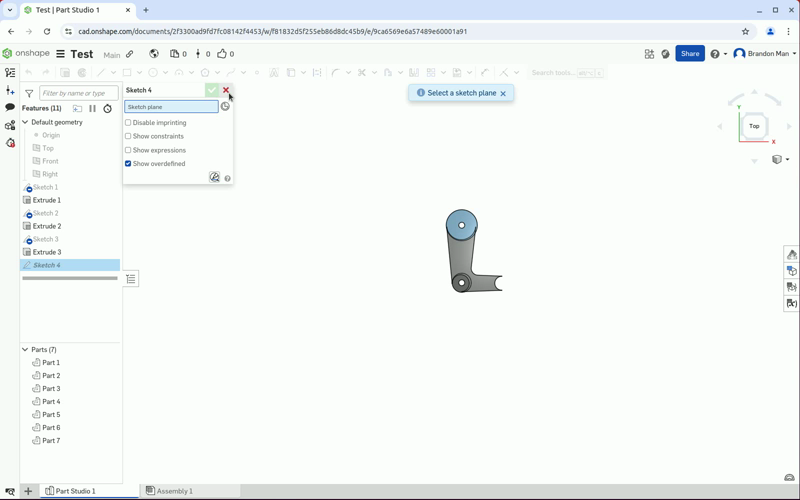
mouse_move(73, 150)
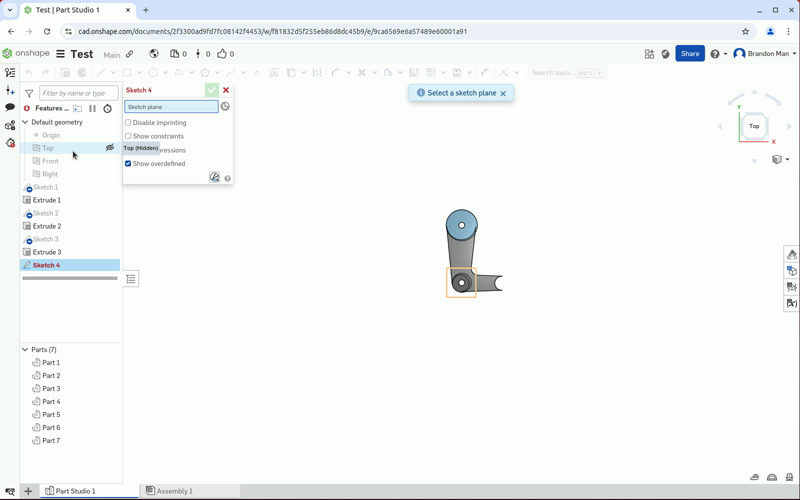
click(73, 150)
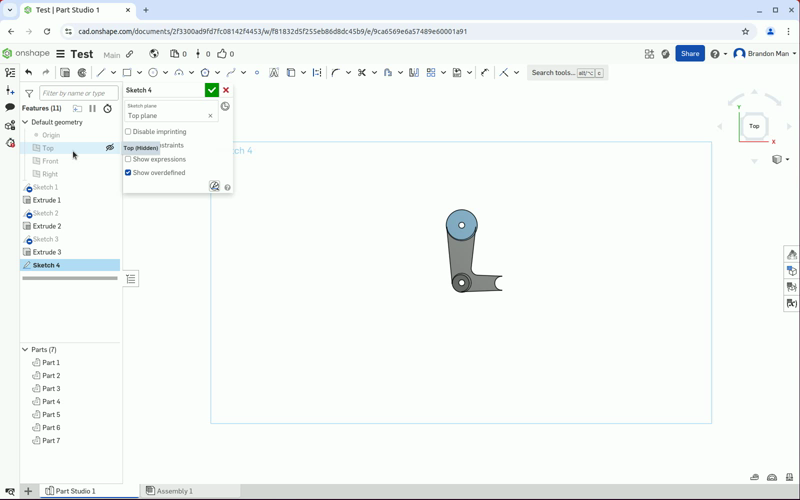
mouse_move(73, 352)
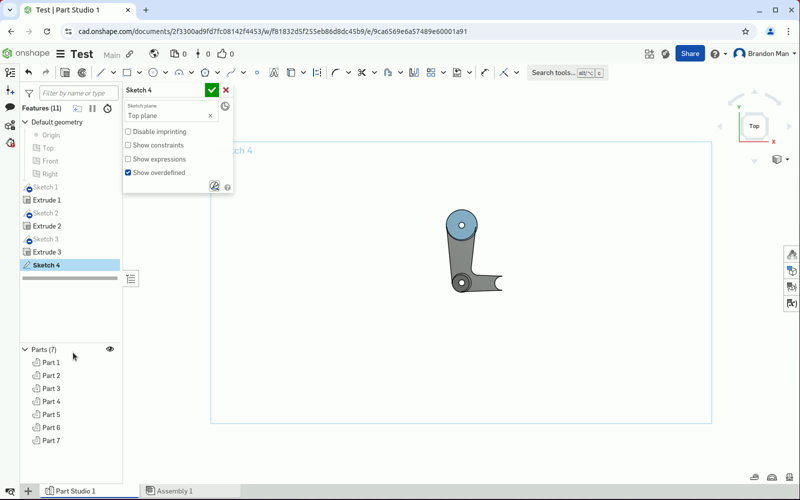
key(y)
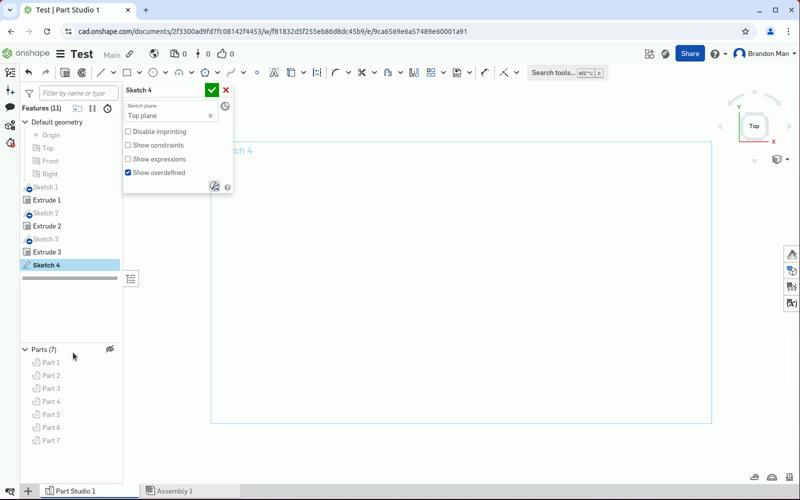
key(c)
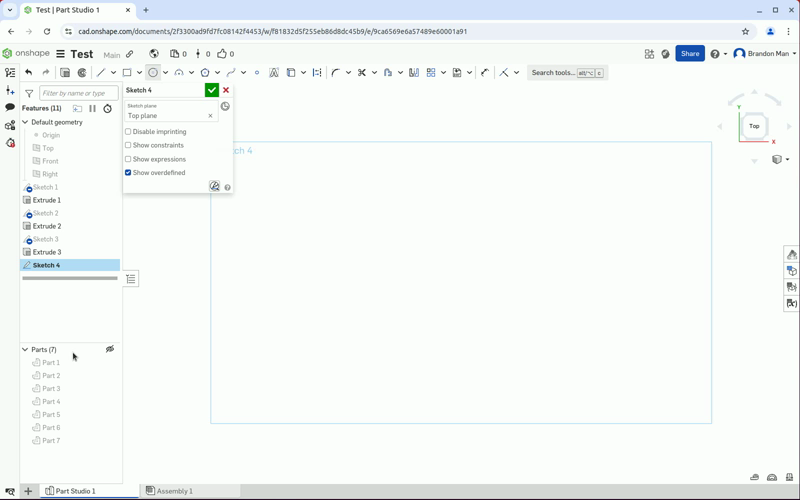
key_down(shift)
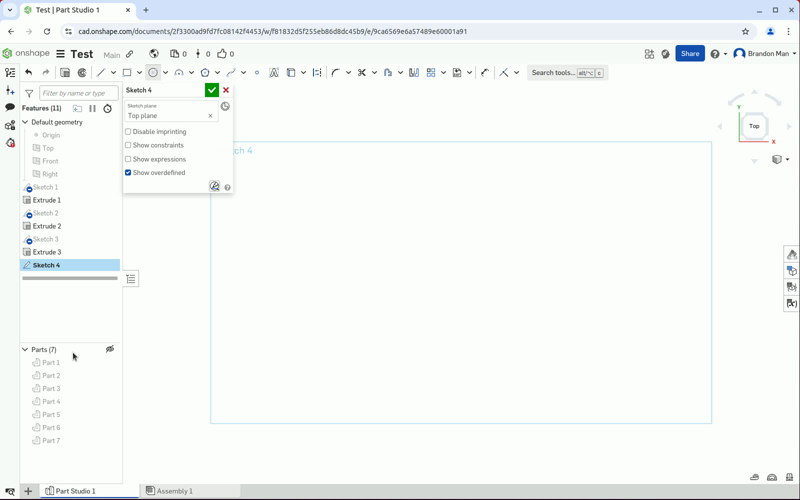
mouse_move(501, 282)
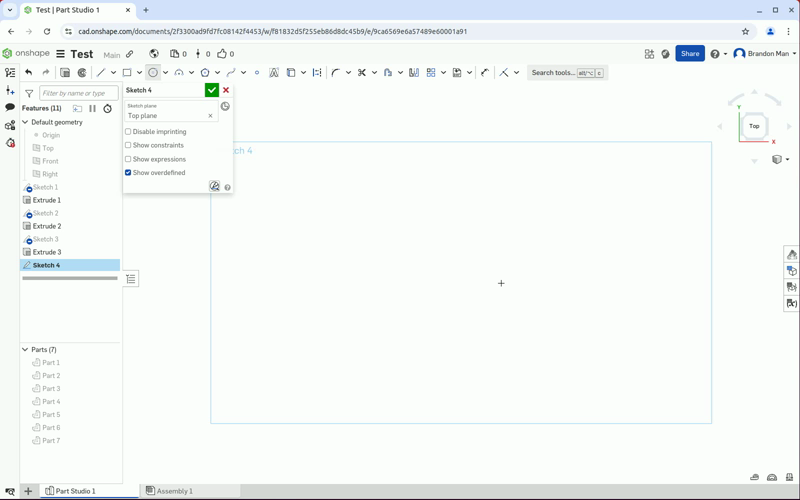
click(501, 282)
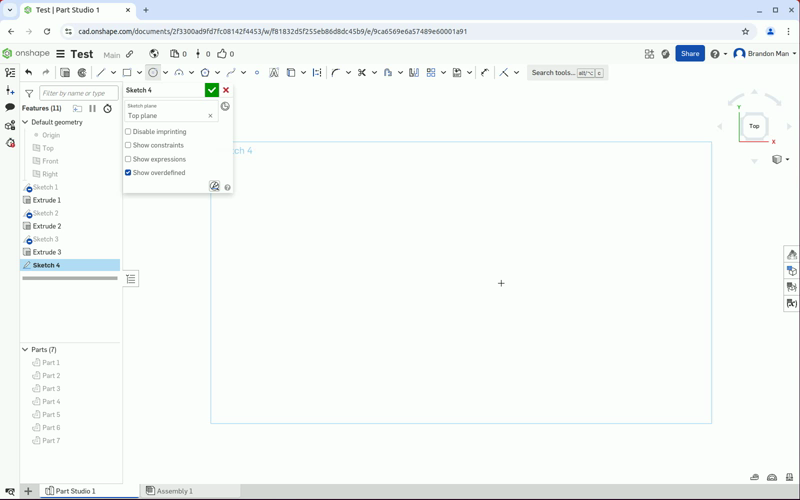
key_up(shift)
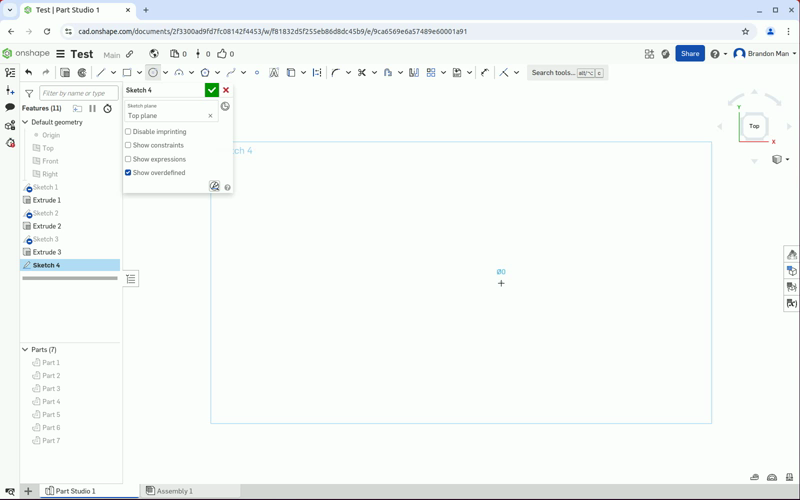
mouse_move(508, 282)
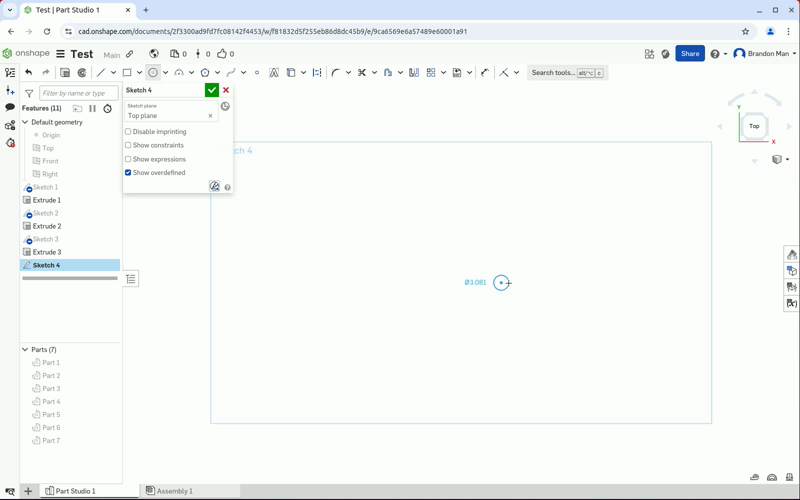
click(508, 282)
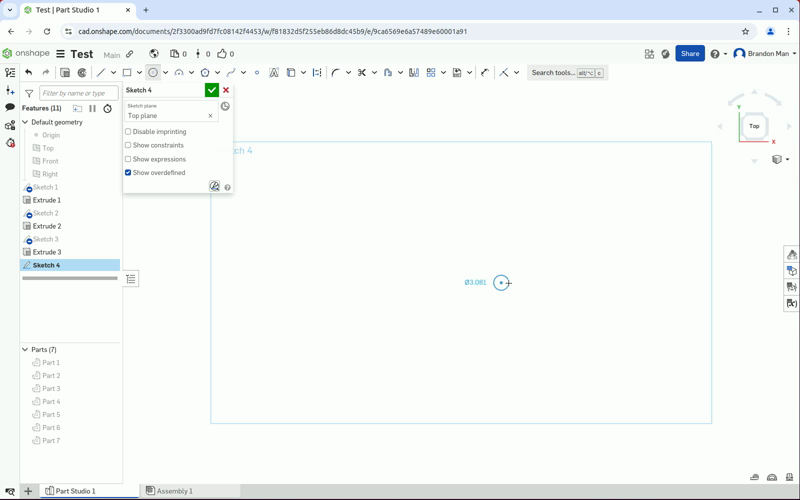
key(esc)
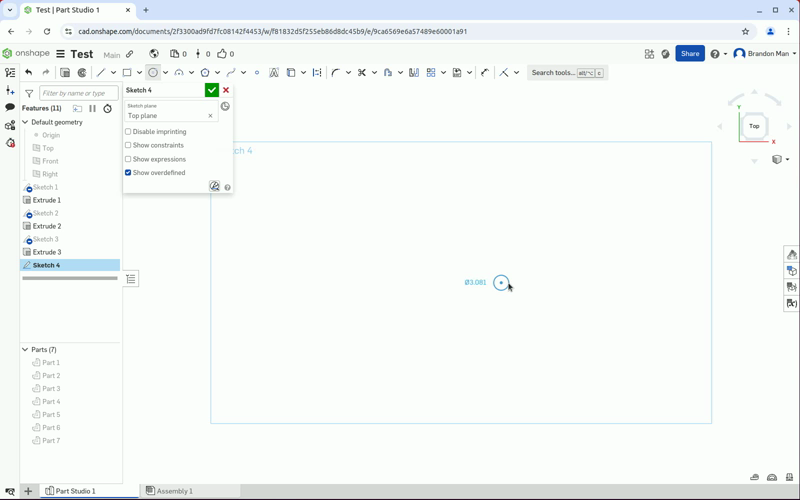
key(c)
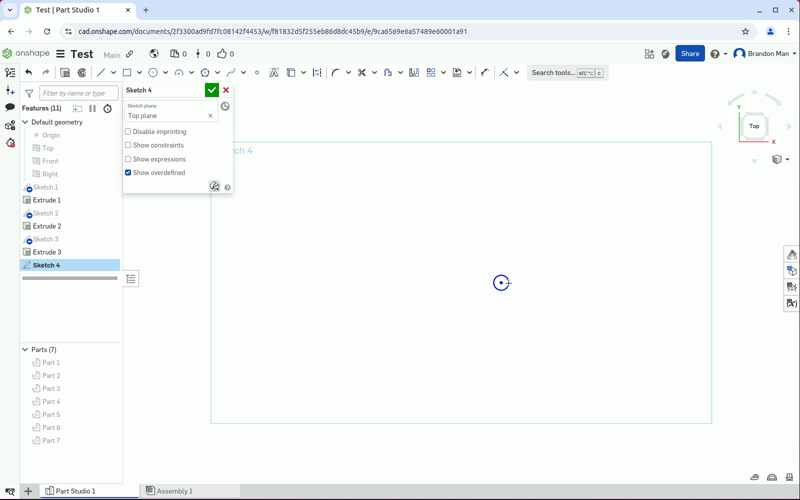
key_down(shift)
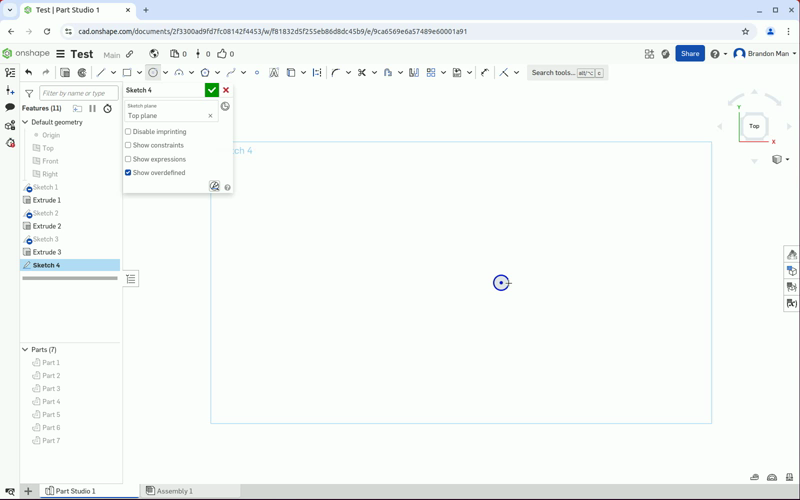
mouse_move(501, 282)
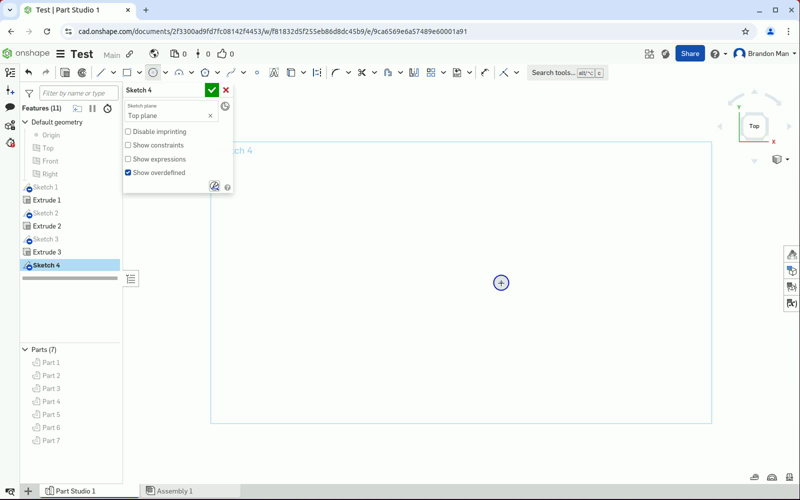
click(501, 282)
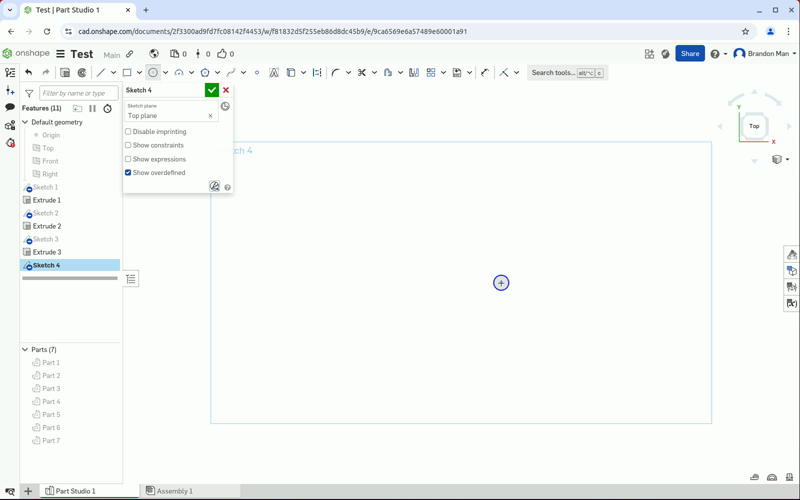
key_up(shift)
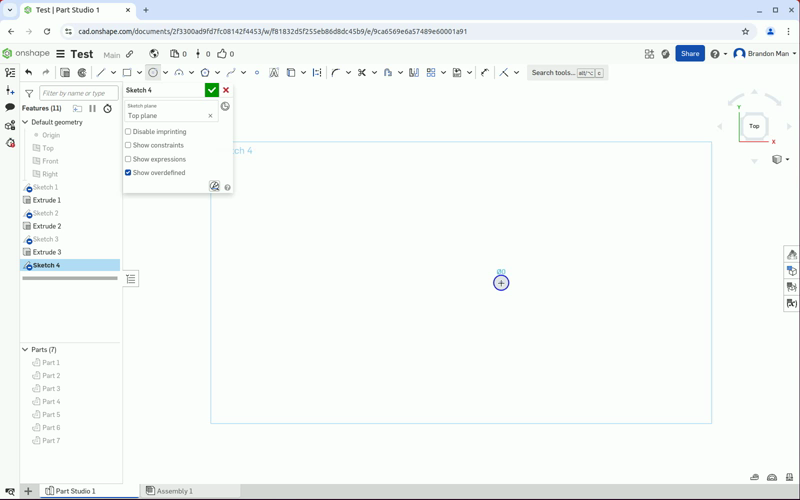
mouse_move(504, 282)
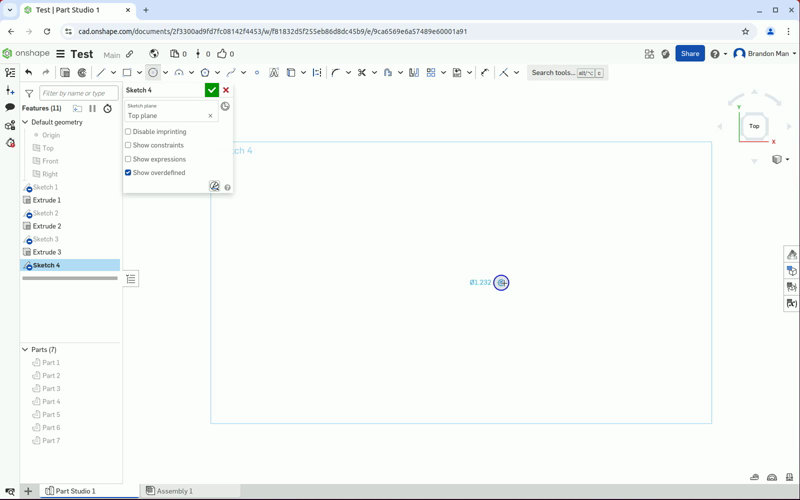
scroll(6)
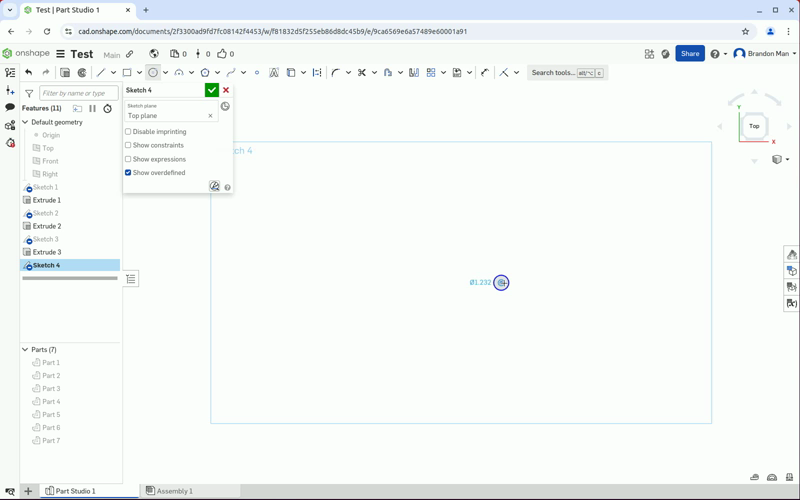
scroll(6)
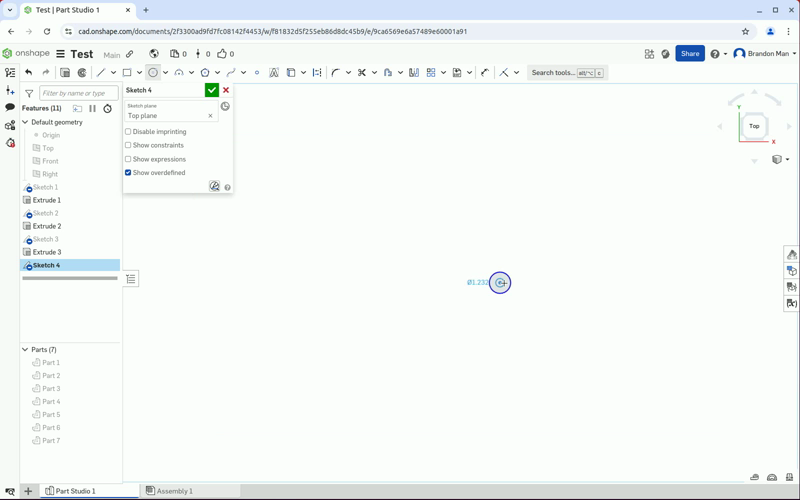
scroll(6)
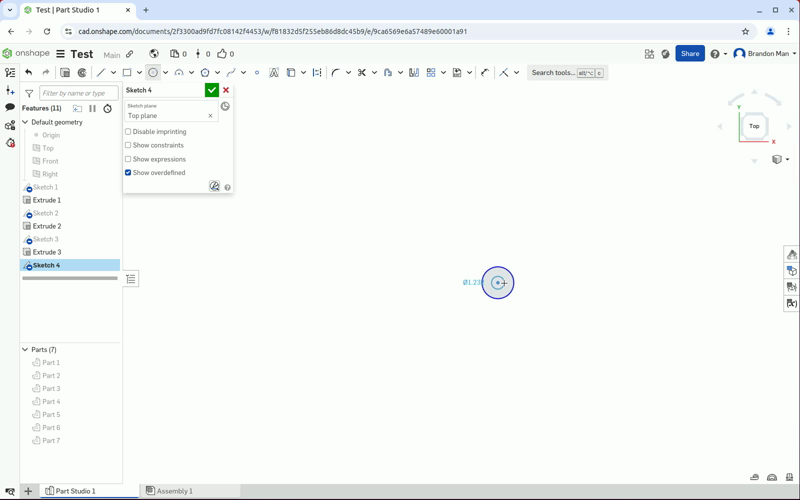
scroll(6)
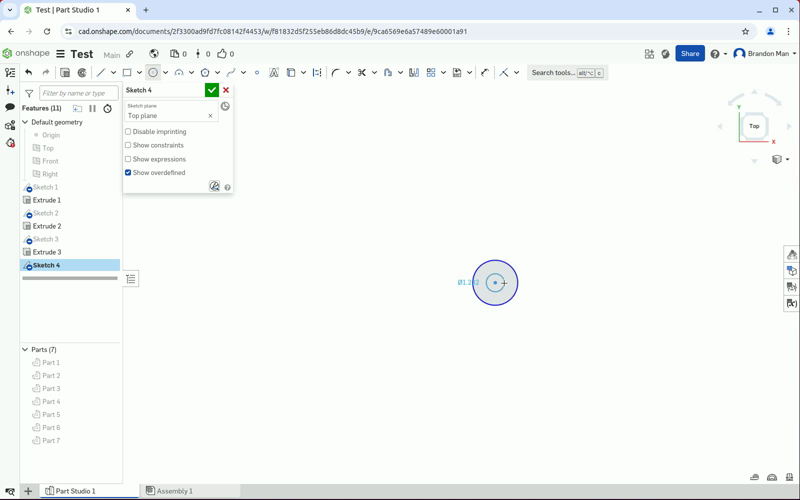
scroll(6)
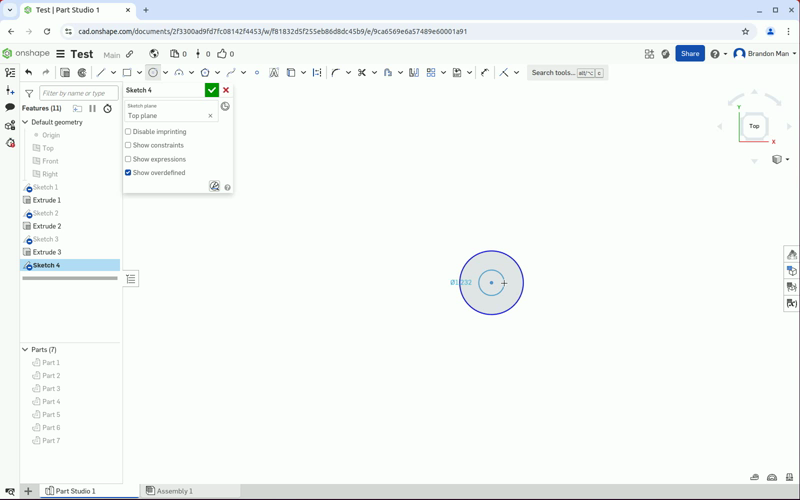
scroll(6)
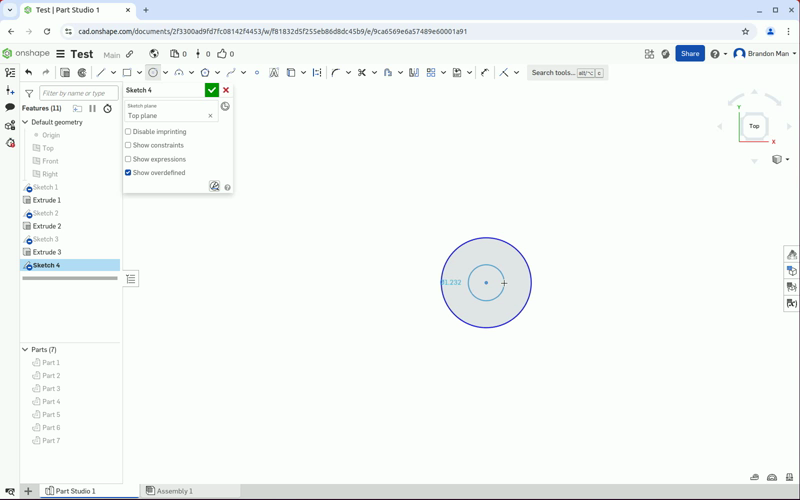
scroll(6)
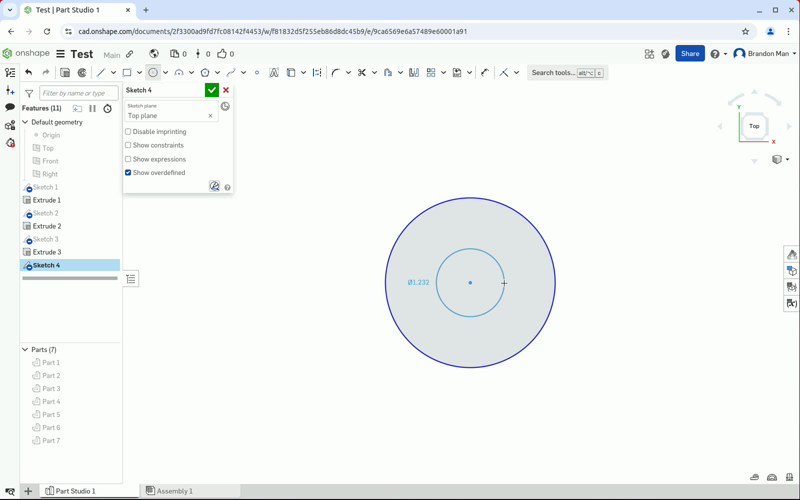
click(504, 282)
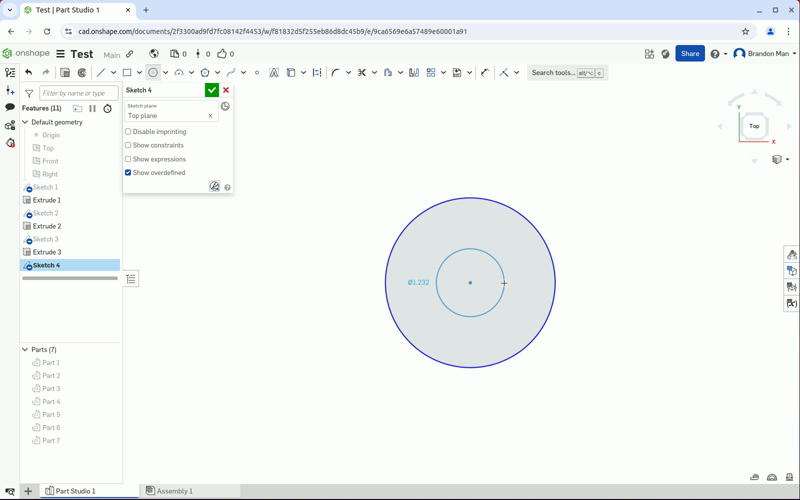
scroll(-6)
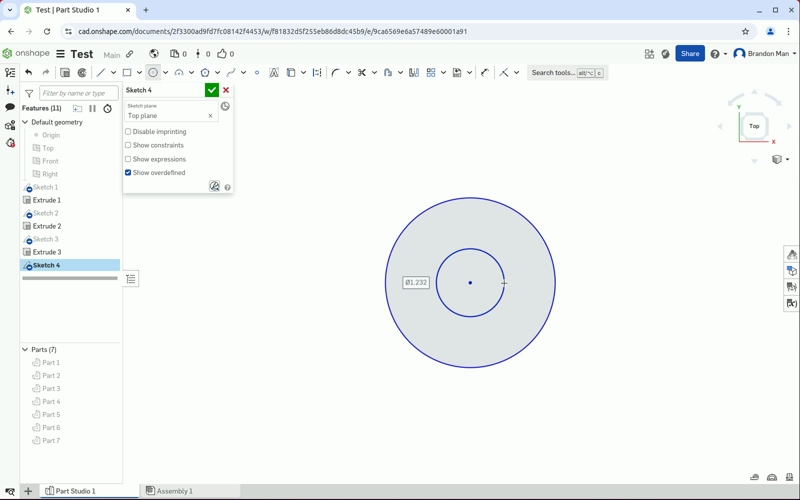
scroll(-6)
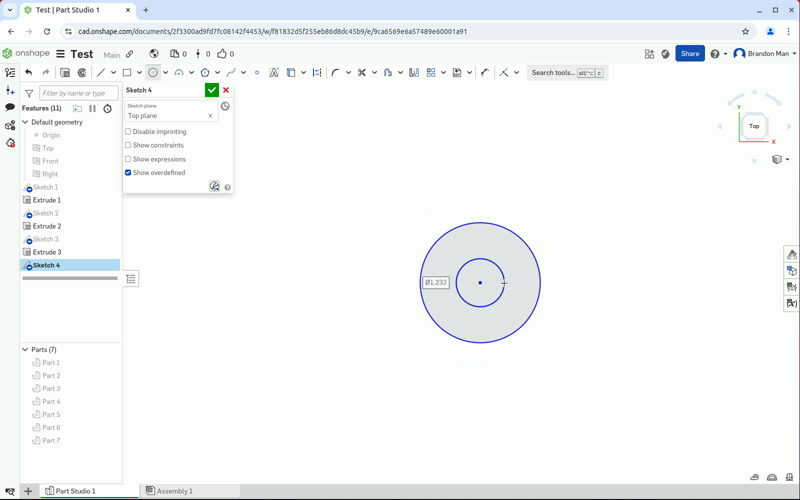
scroll(-6)
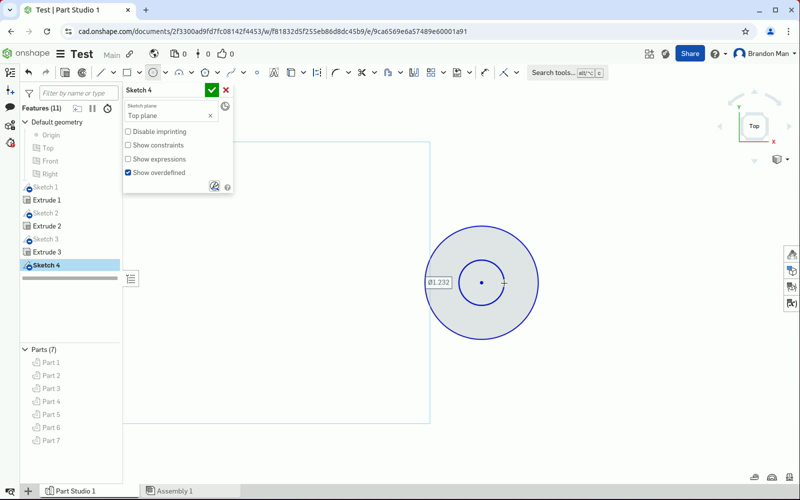
scroll(-6)
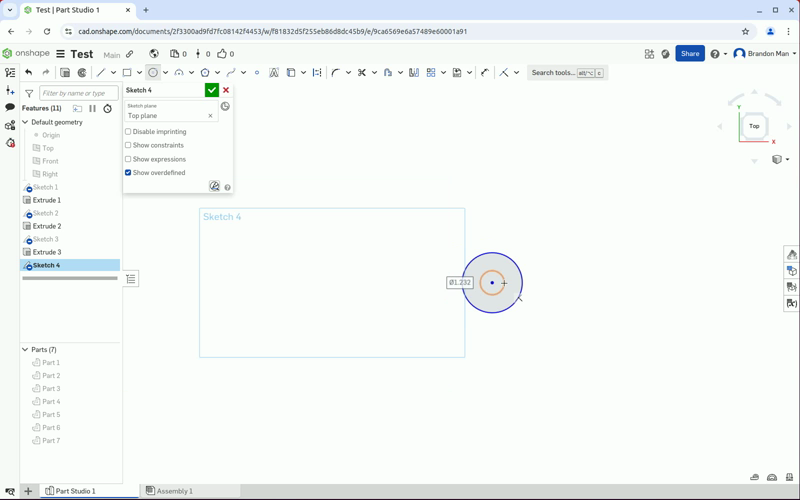
scroll(-6)
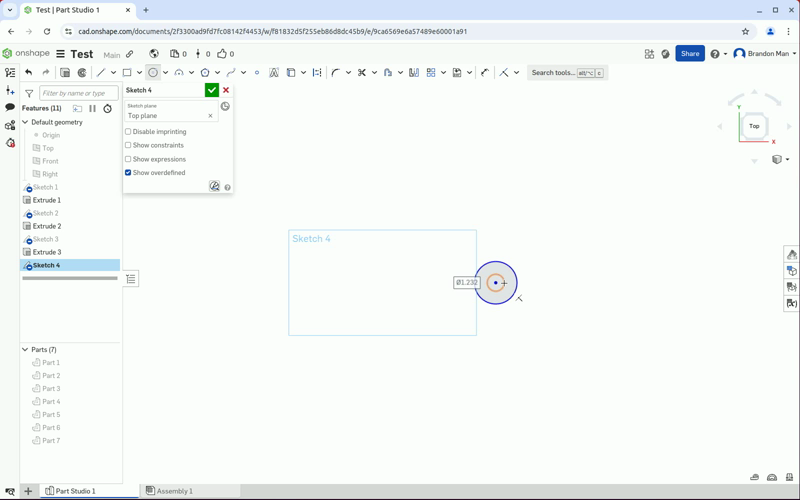
scroll(-6)
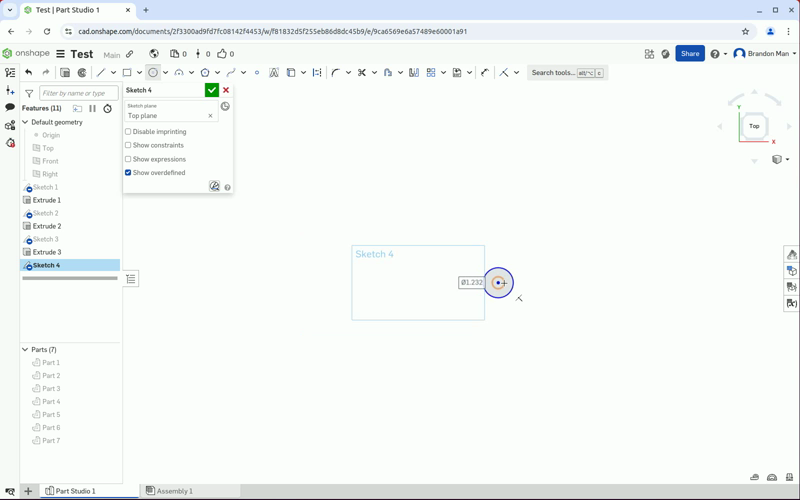
scroll(-6)
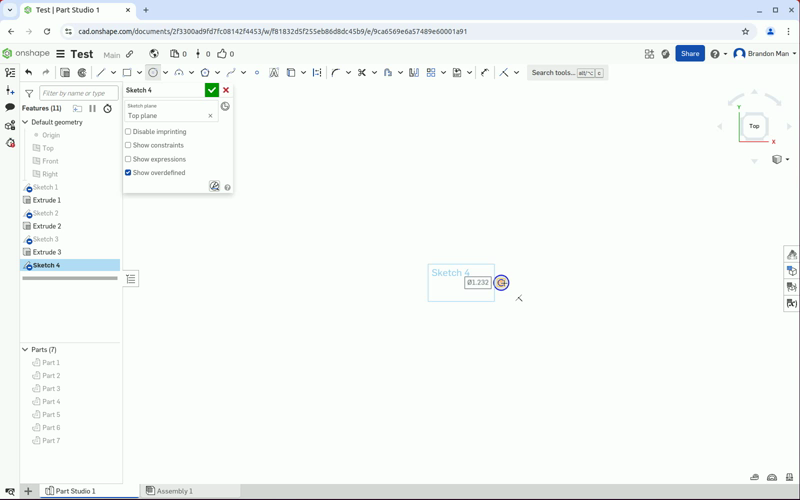
key(esc)
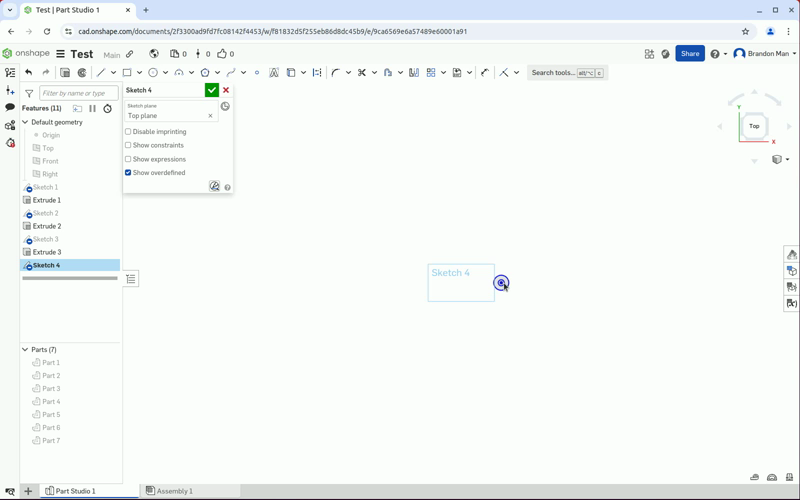
mouse_move(497, 284)
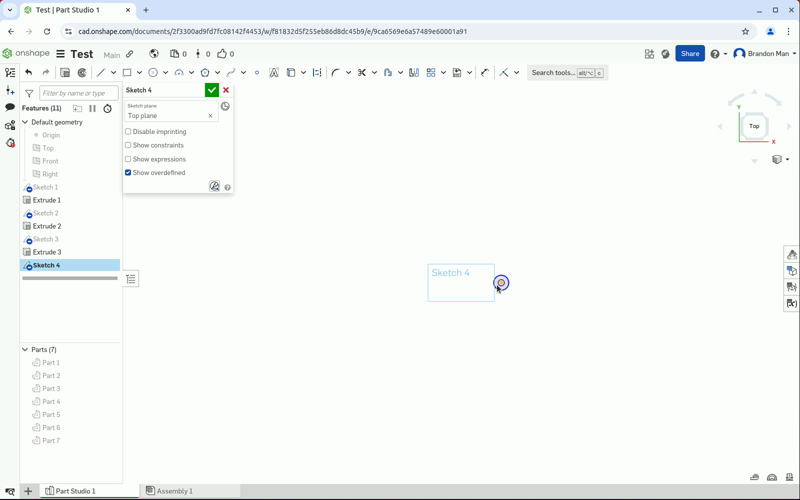
scroll(6)
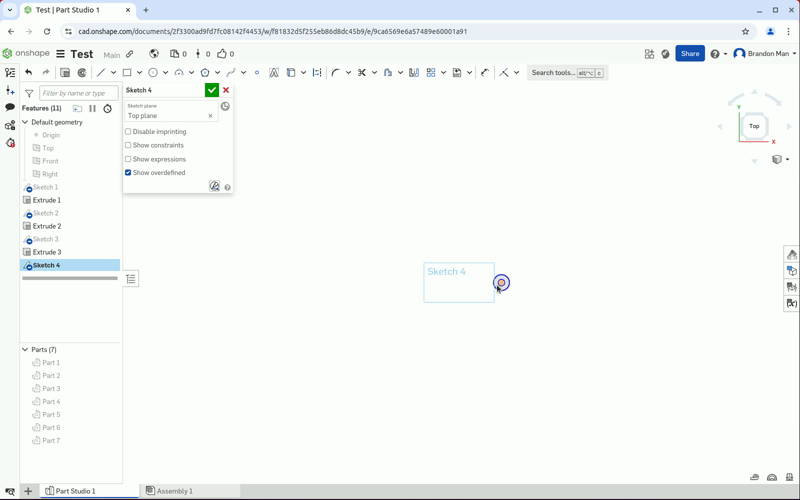
scroll(6)
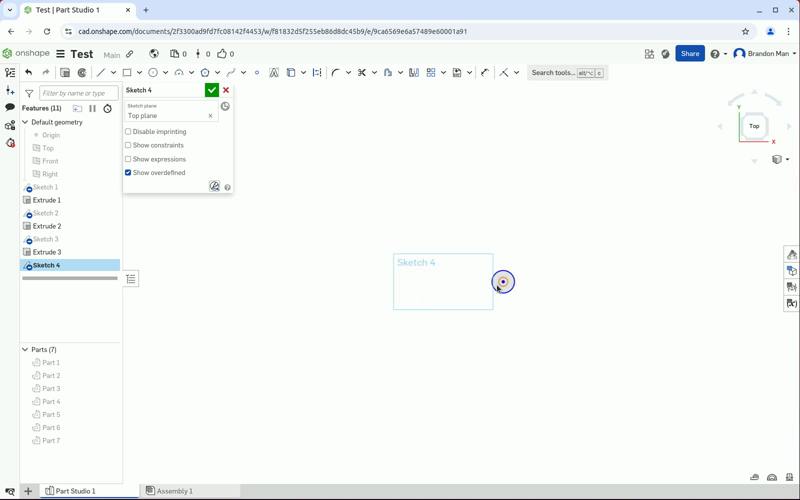
scroll(6)
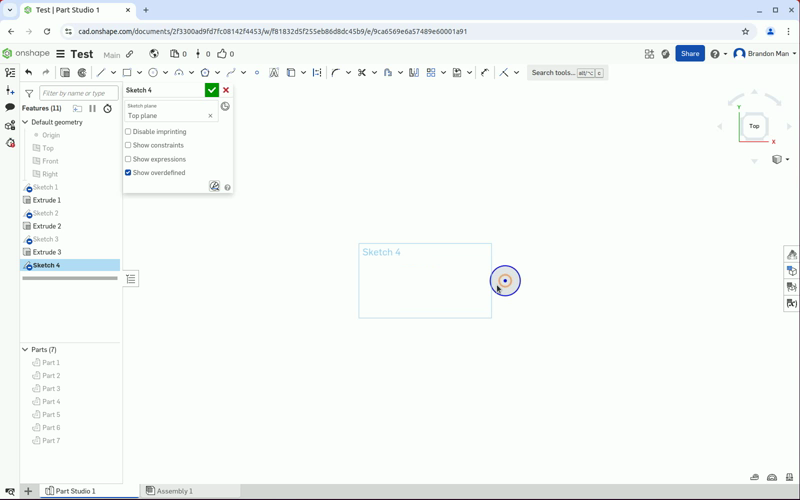
scroll(6)
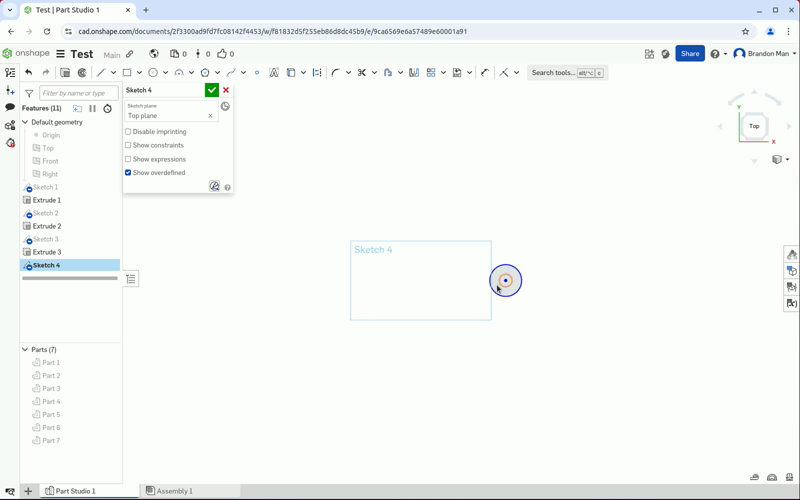
scroll(6)
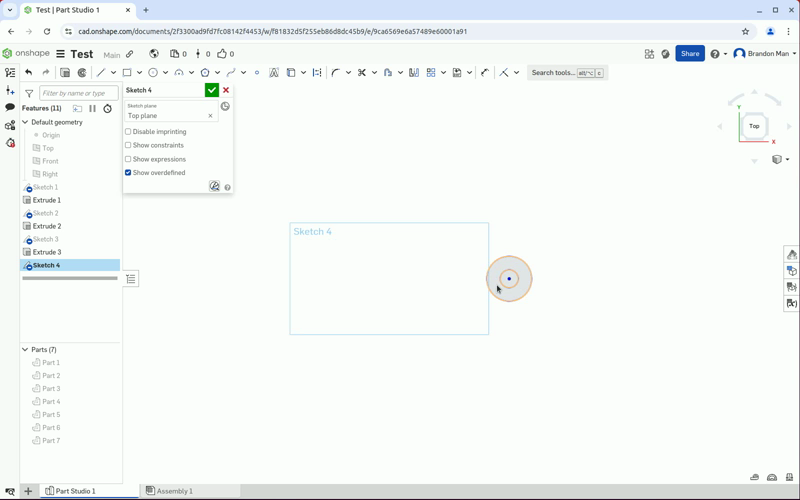
scroll(6)
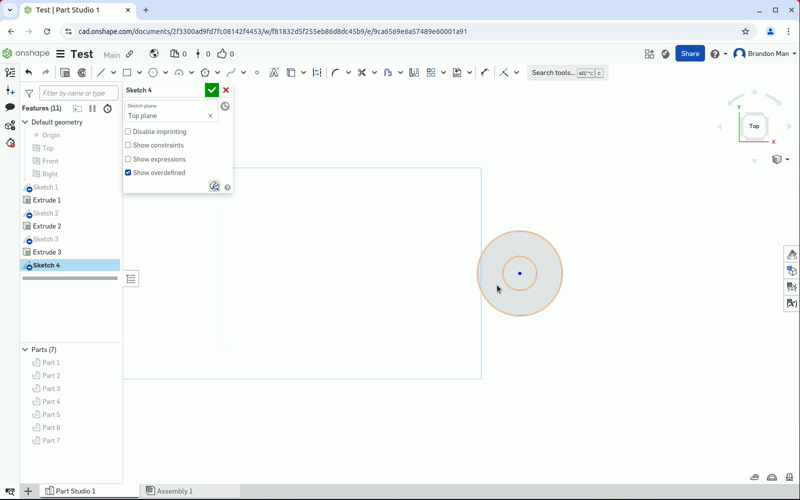
scroll(6)
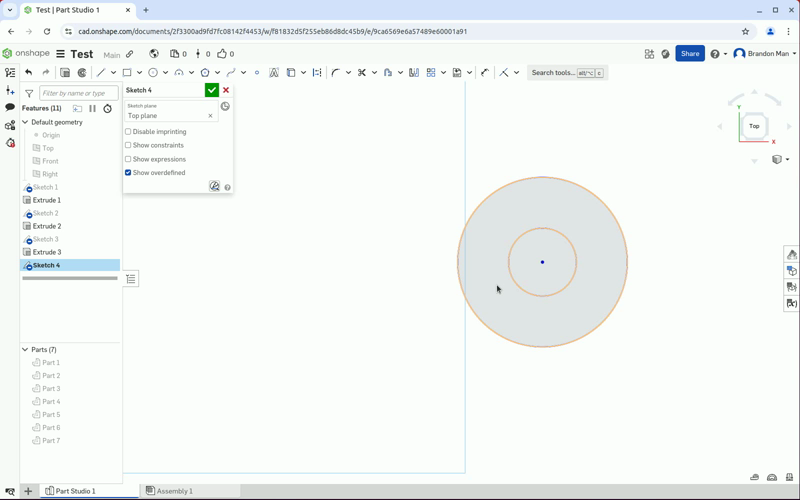
click(497, 284)
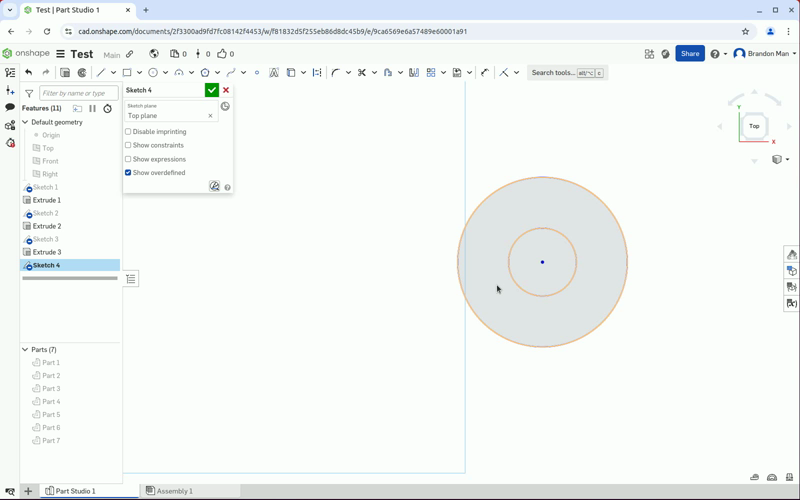
scroll(-6)
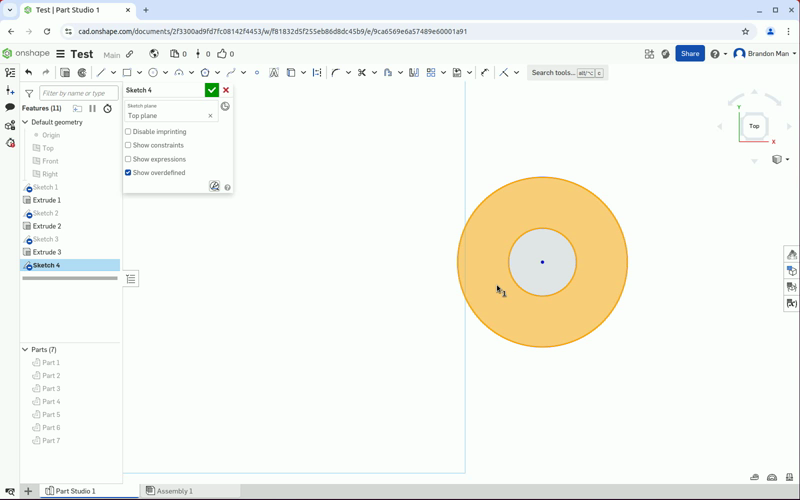
scroll(-6)
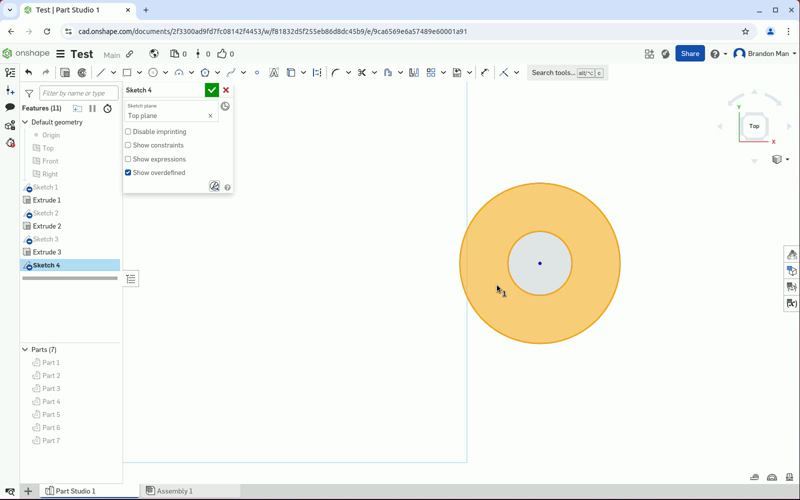
scroll(-6)
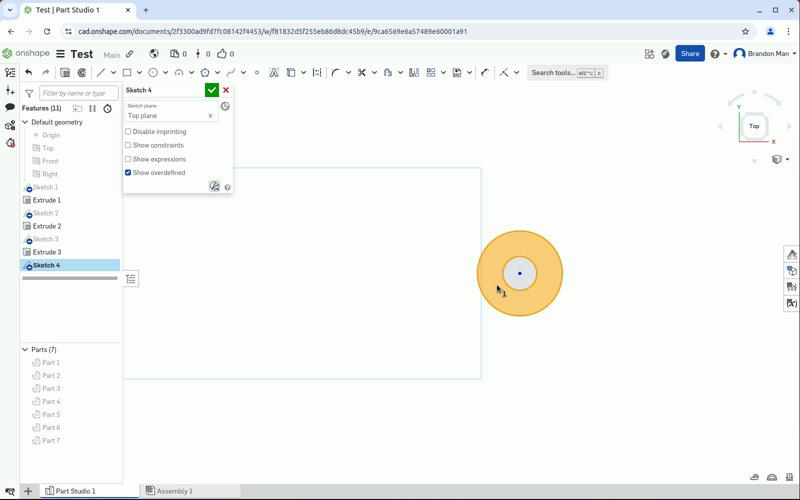
scroll(-6)
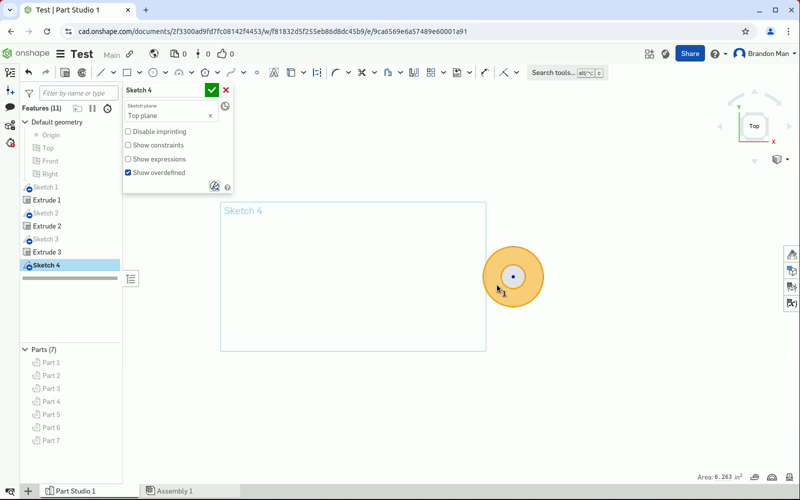
scroll(-6)
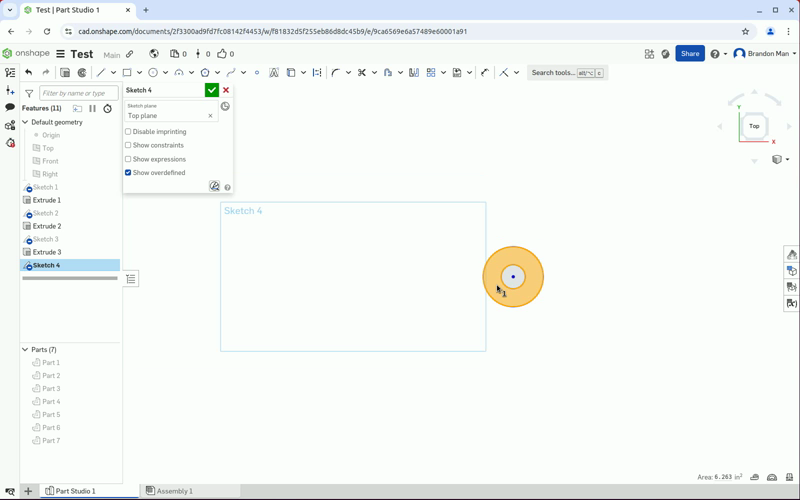
scroll(-6)
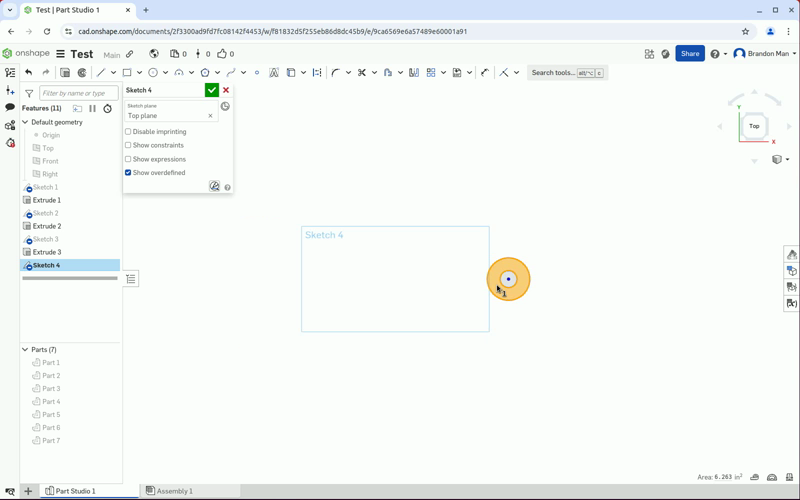
scroll(-6)
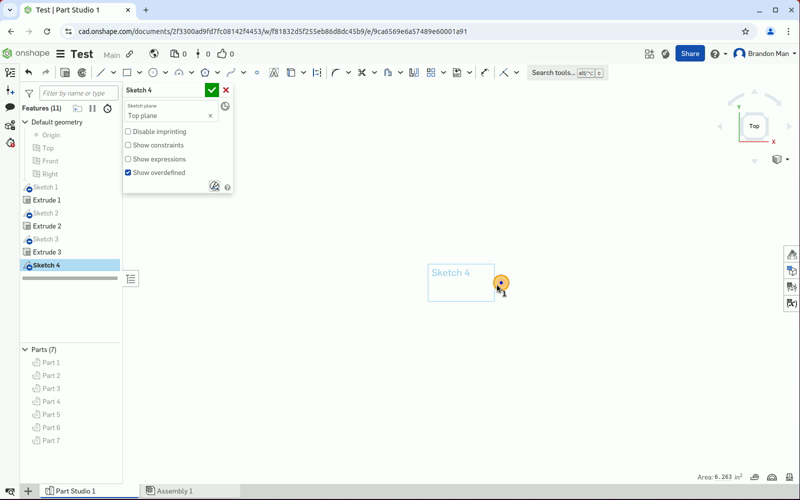
mouse_move(73, 352)
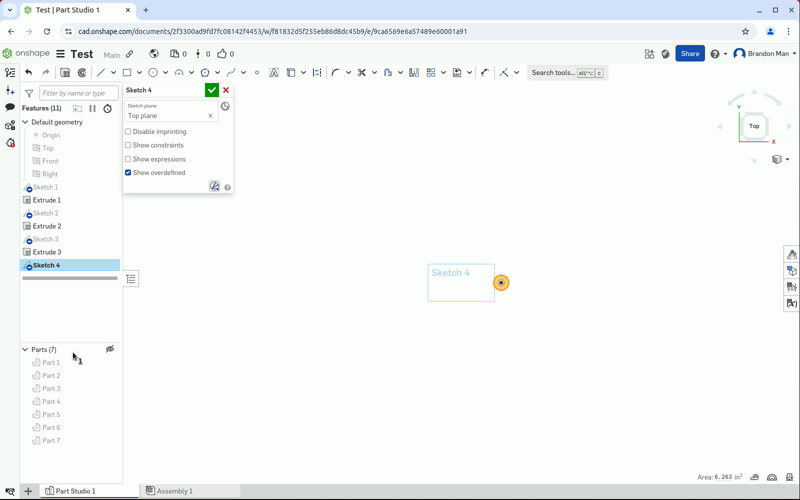
key(shift+y)
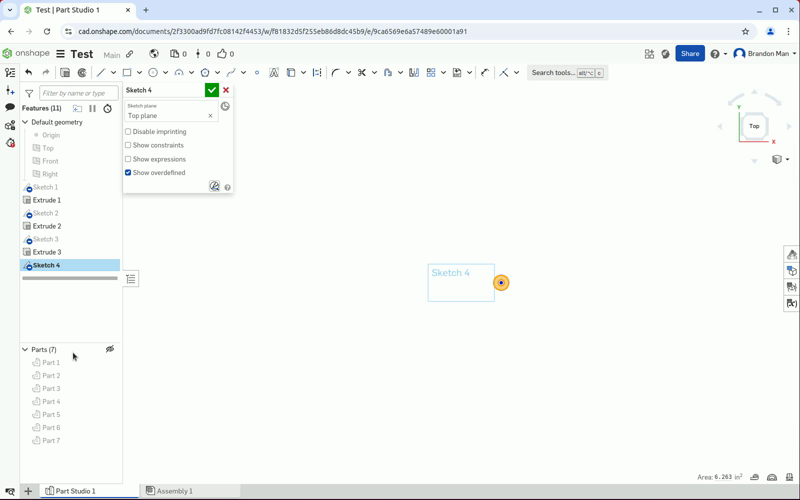
key(shift+e)
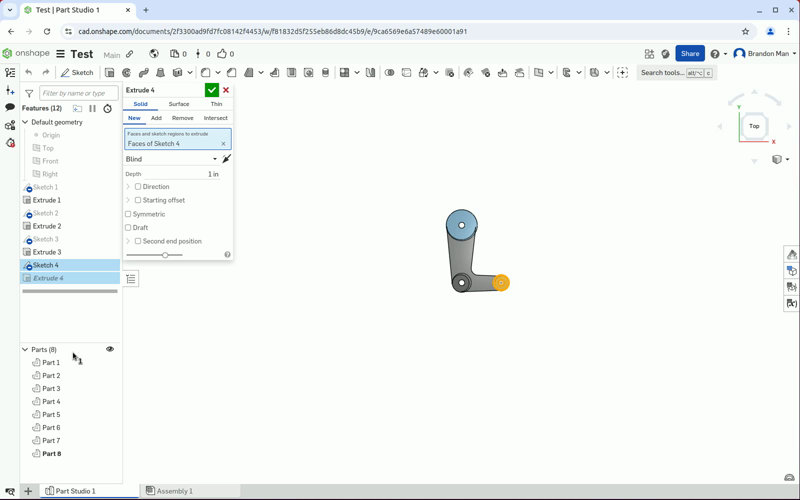
mouse_move(143, 106)
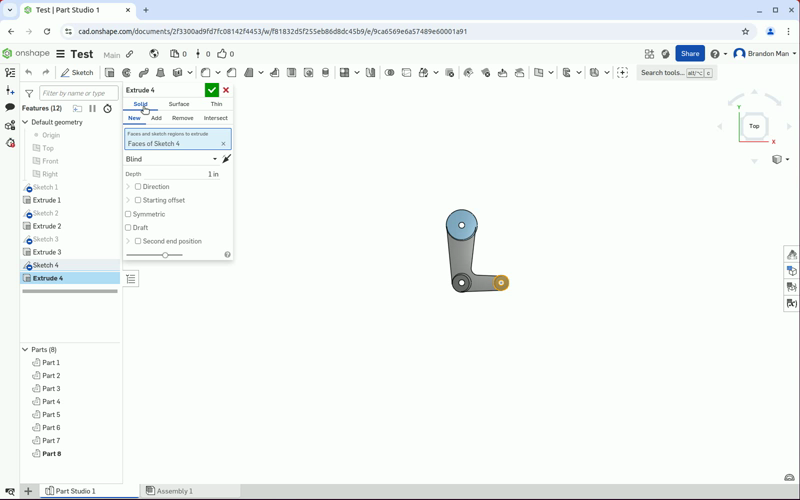
click(143, 106)
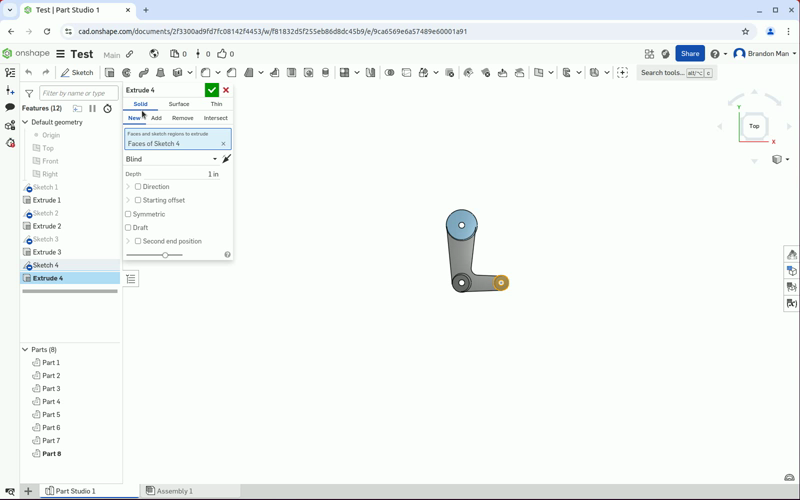
mouse_move(137, 120)
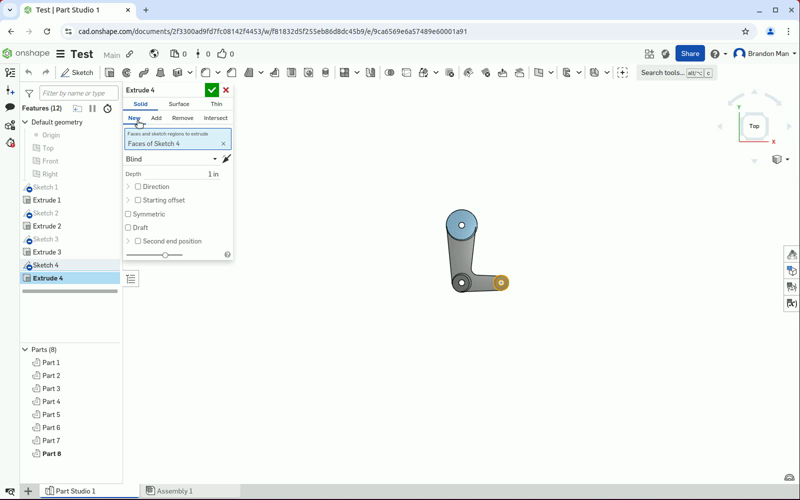
click(137, 120)
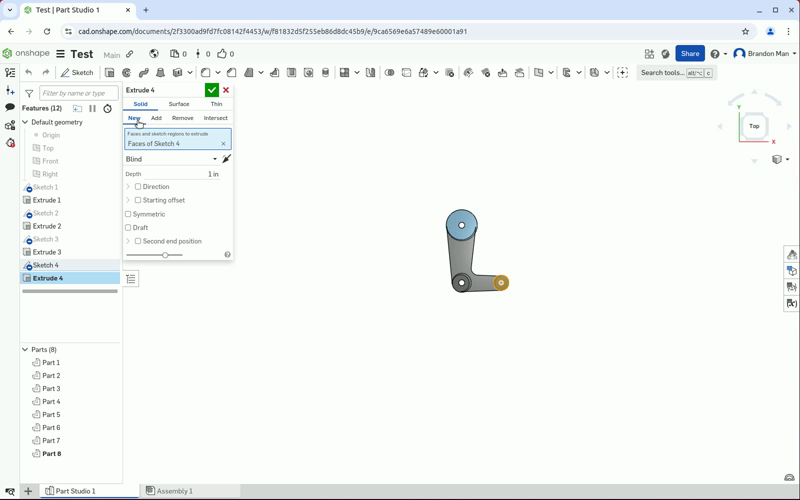
key(tab, 4)
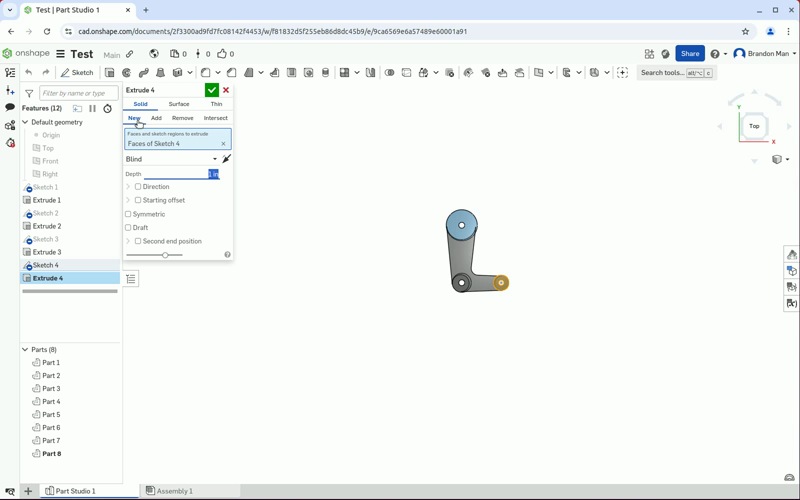
text(0.481)
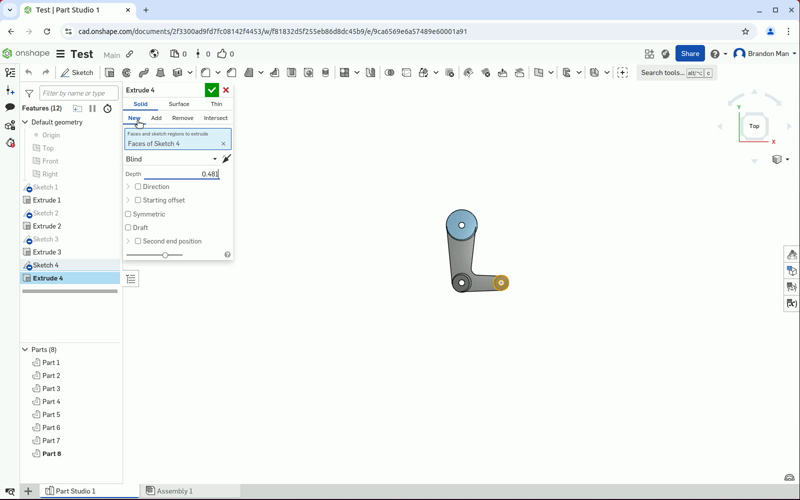
key(enter)
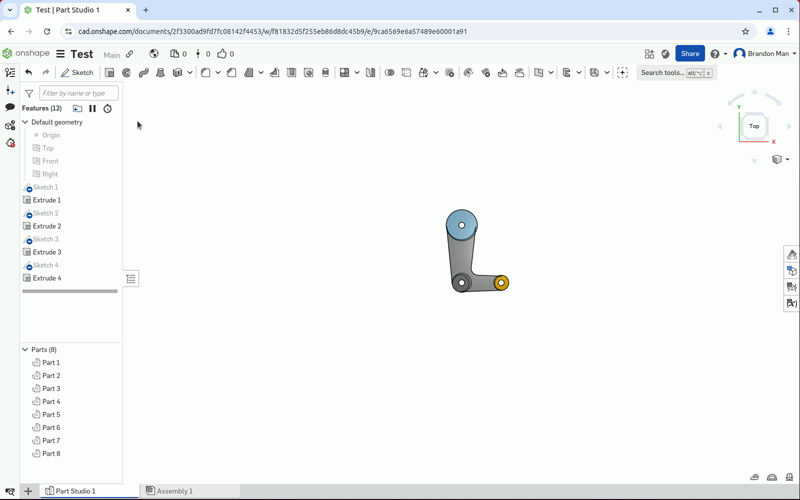
key(shift+h)
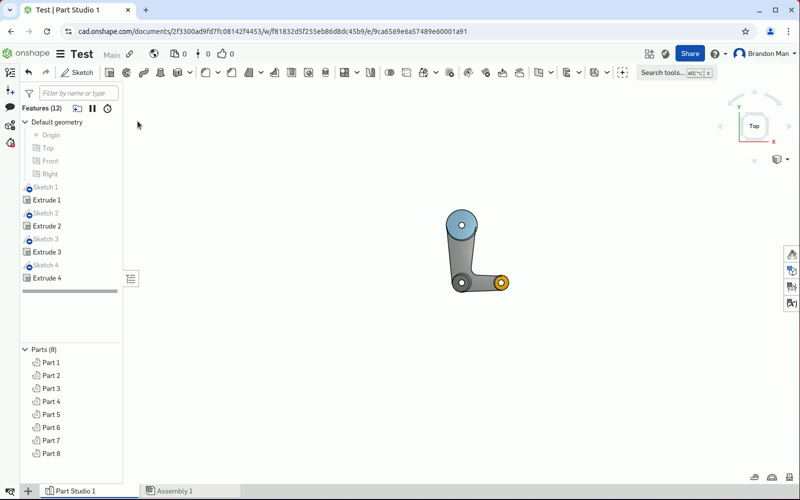
key(shift+h)
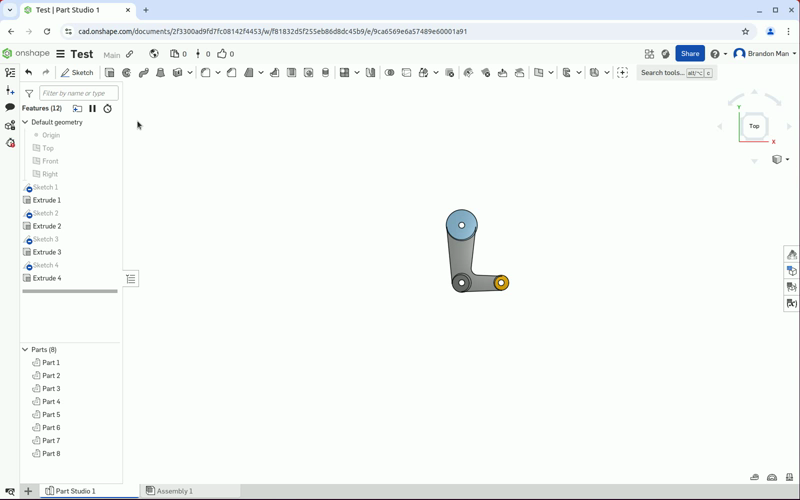
mouse_move(73, 189)
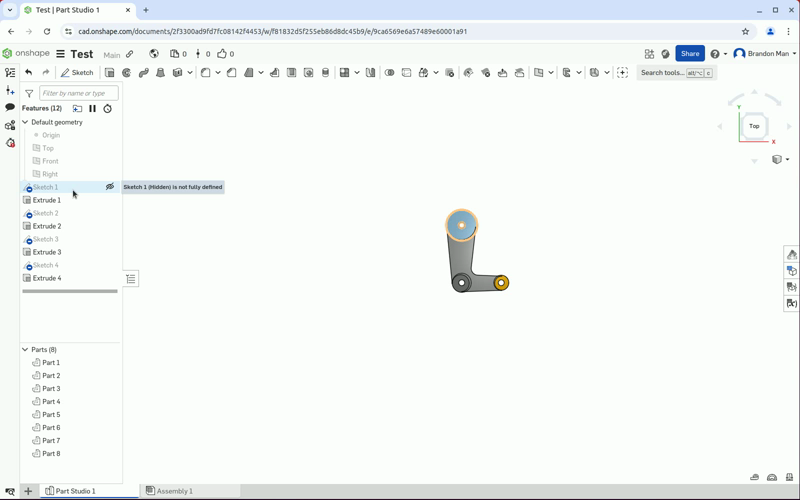
click(73, 189)
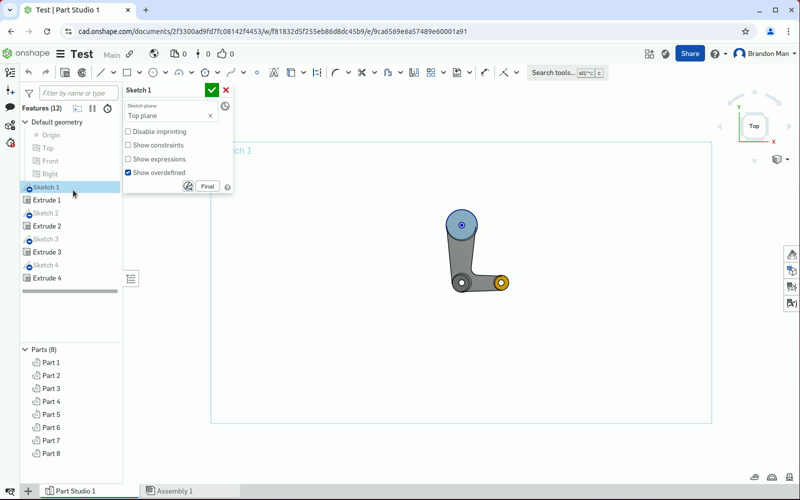
mouse_move(229, 92)
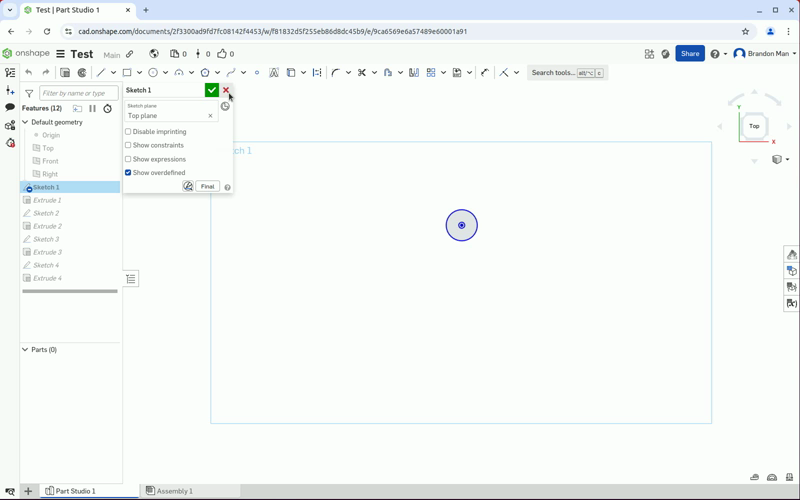
click(229, 92)
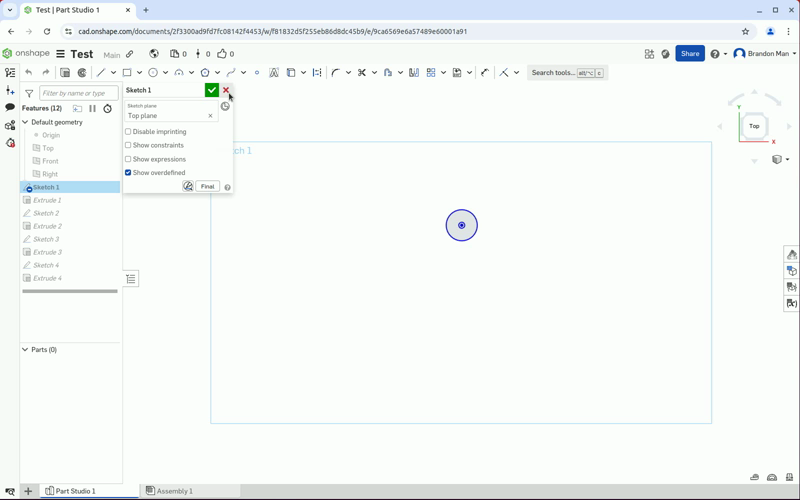
key(shift+s)
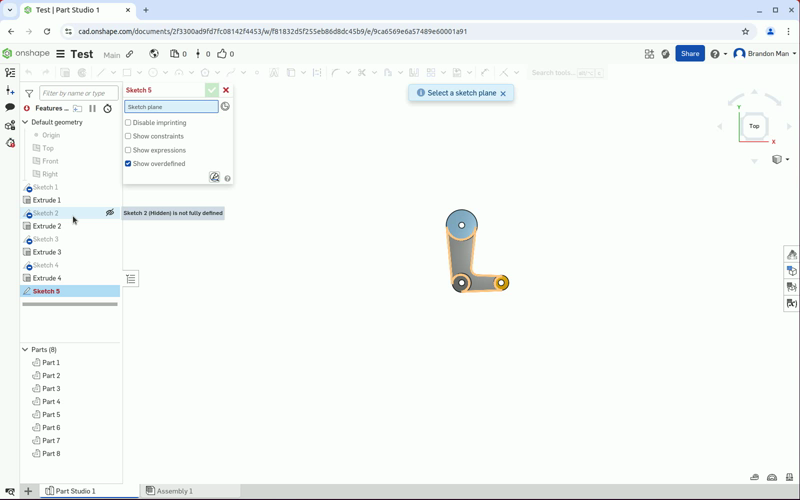
scroll(3)
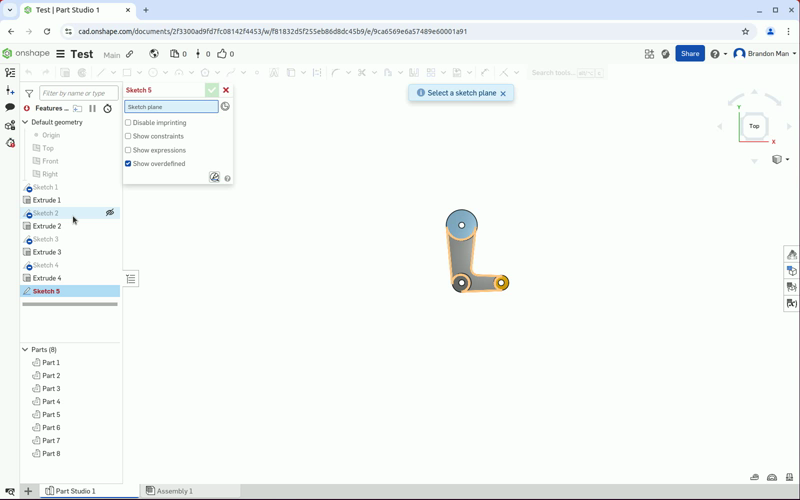
mouse_move(73, 150)
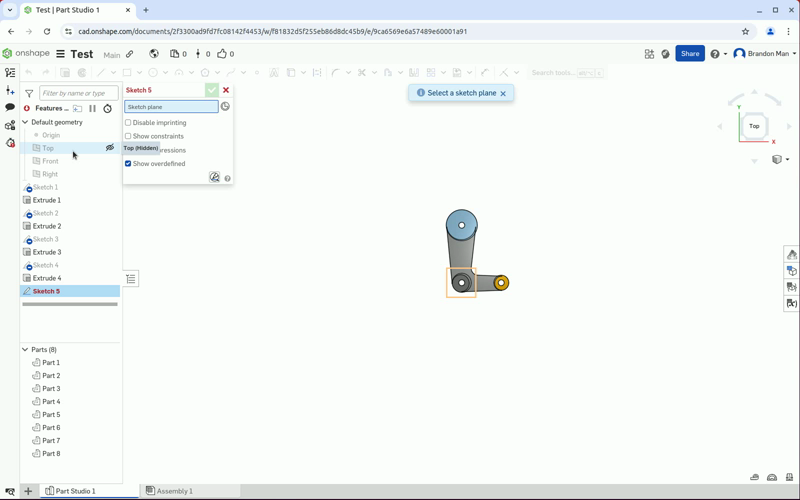
click(73, 150)
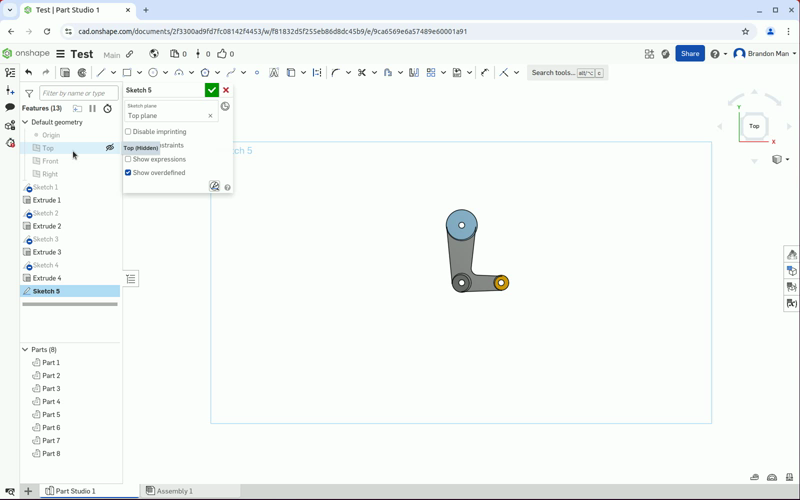
mouse_move(73, 352)
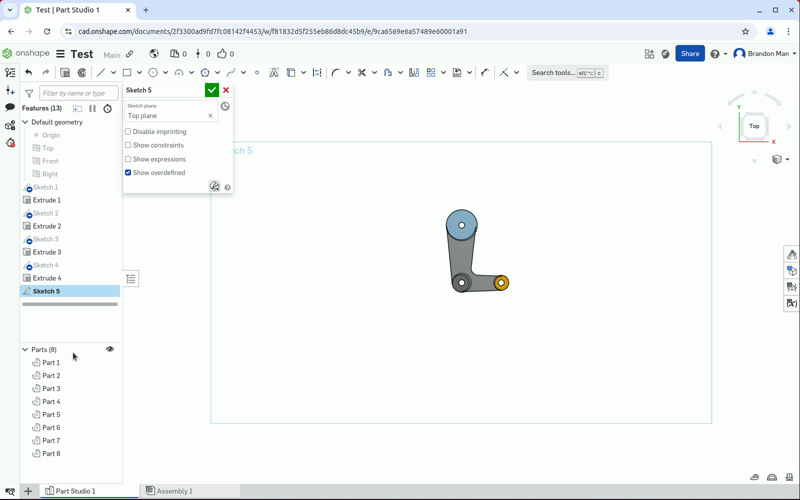
key(y)
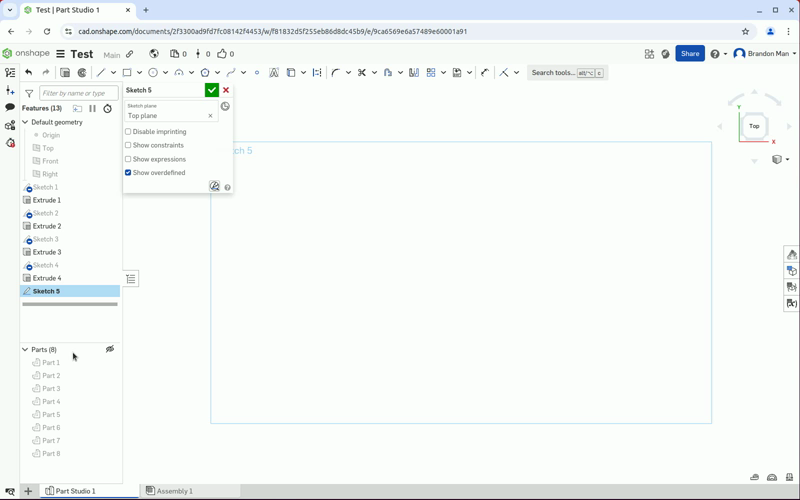
key(a)
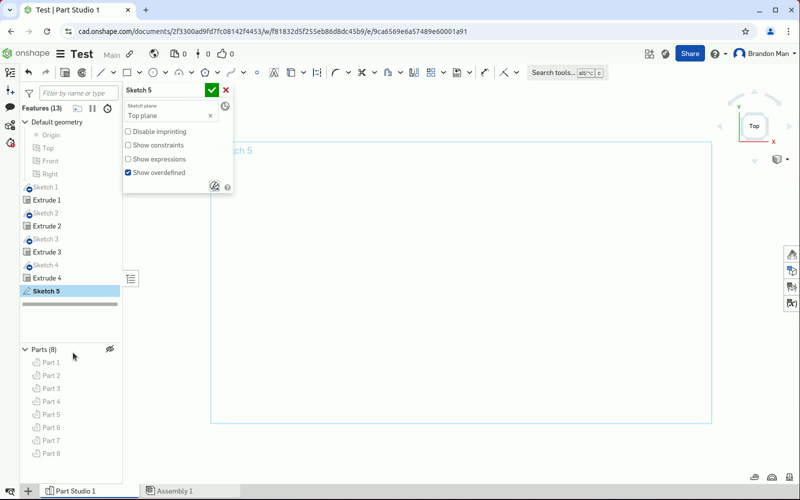
key_down(shift)
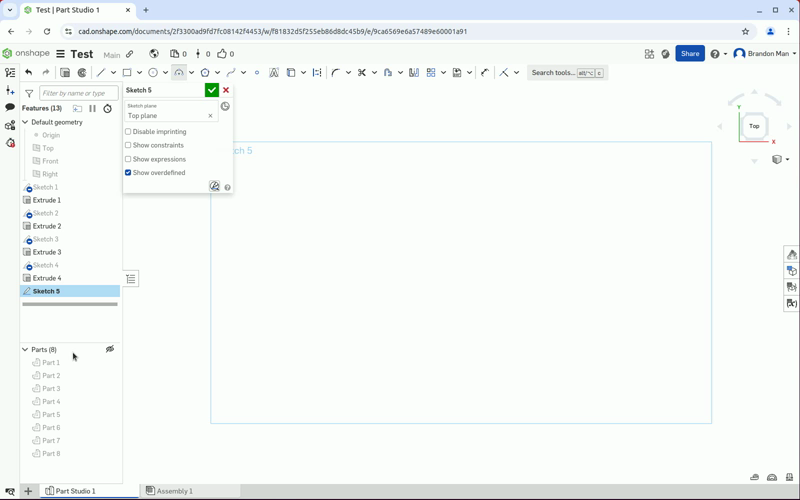
mouse_move(446, 223)
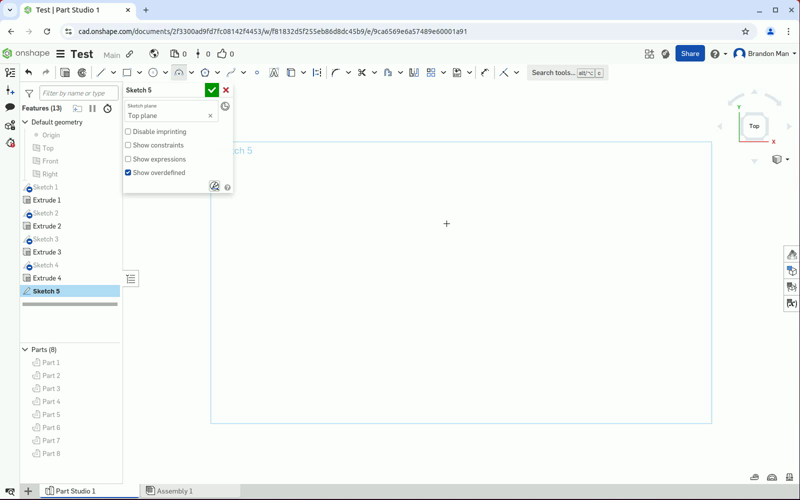
click(446, 223)
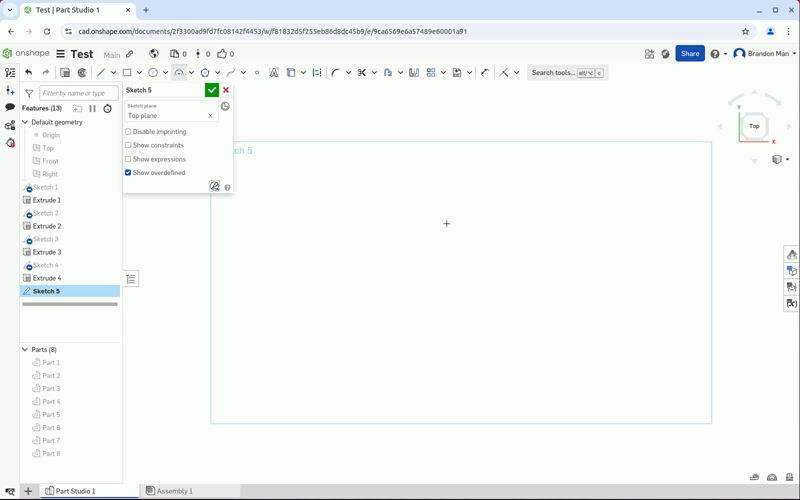
key_up(shift)
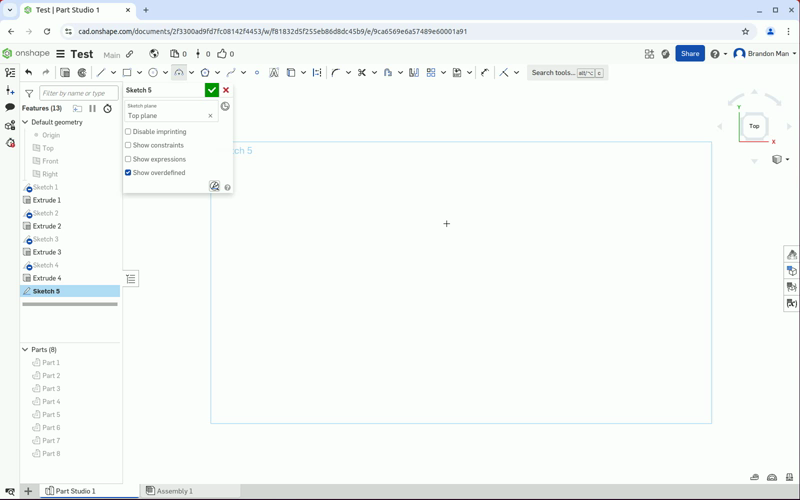
key_down(shift)
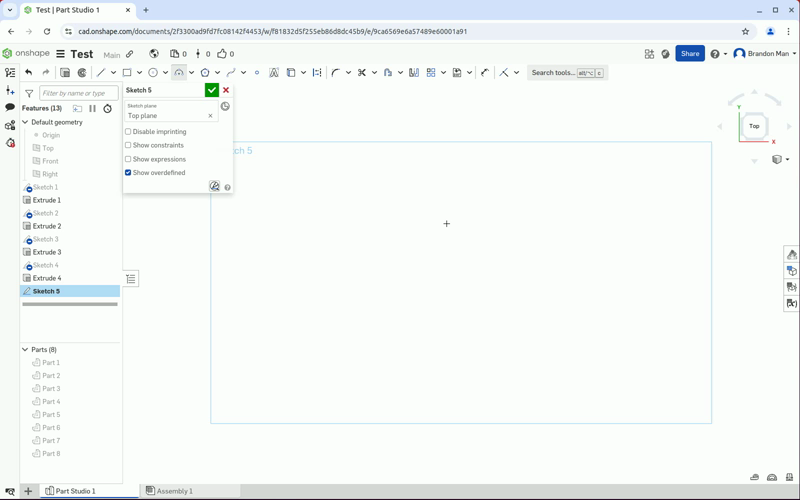
mouse_move(476, 223)
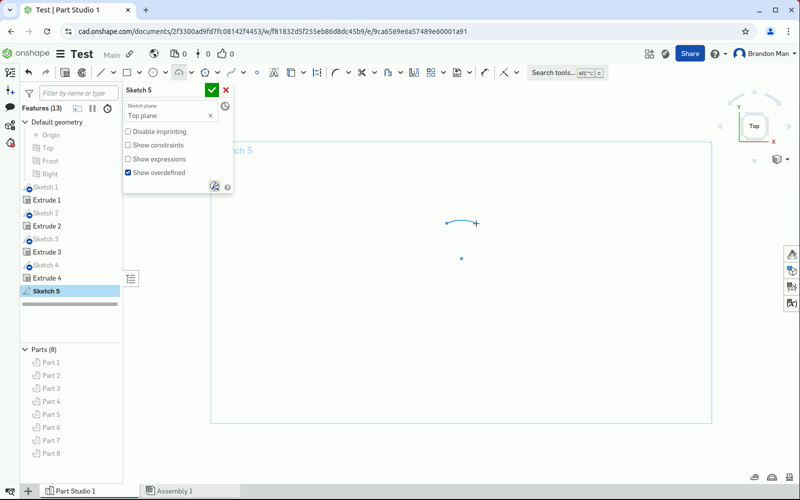
click(476, 223)
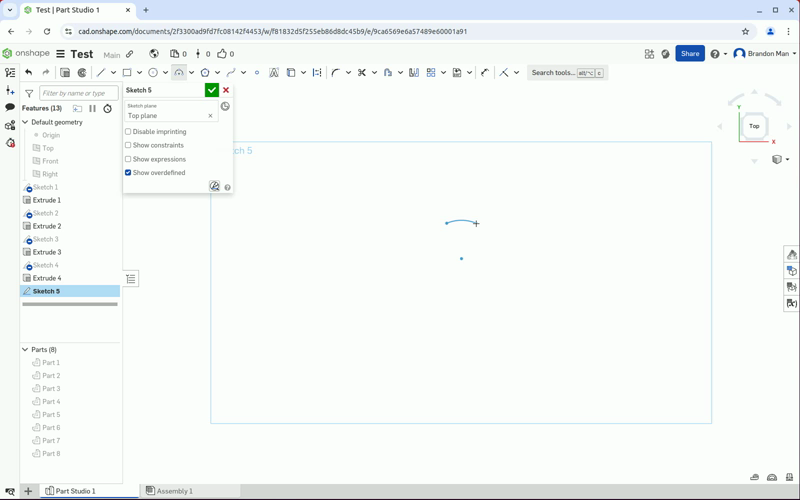
mouse_move(461, 210)
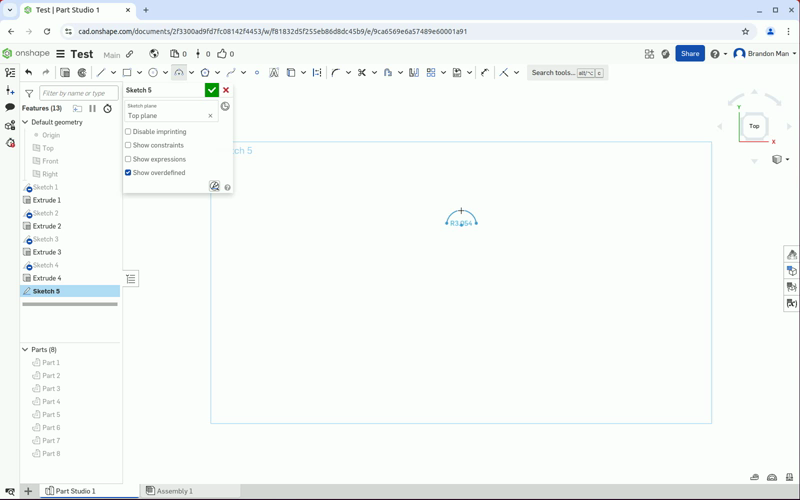
click(461, 210)
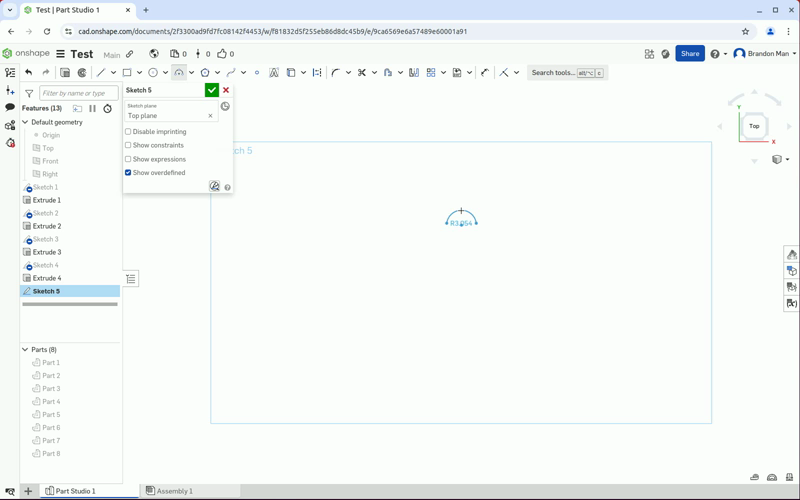
key_up(shift)
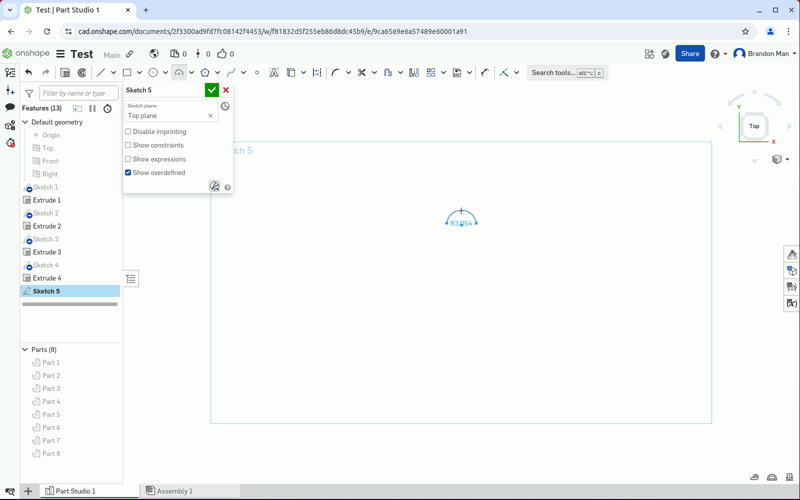
key(esc)
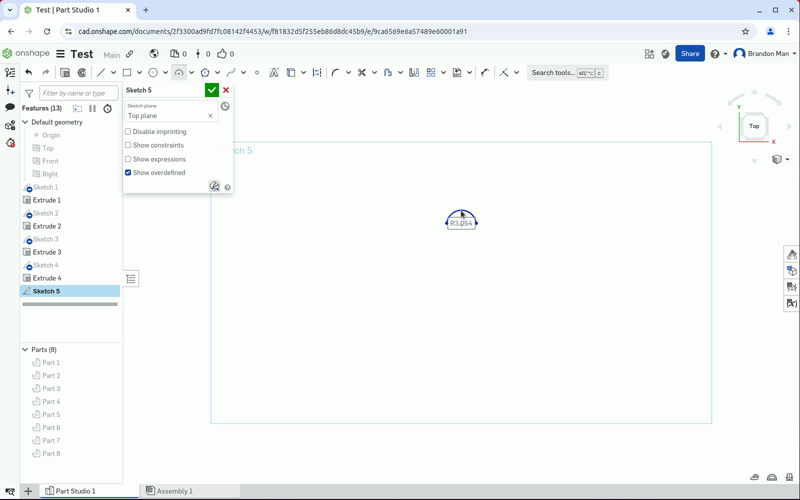
key(l)
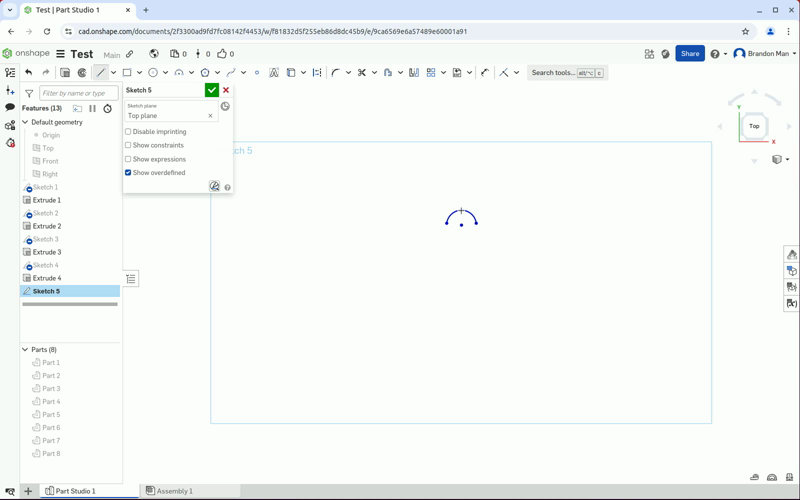
mouse_move(476, 223)
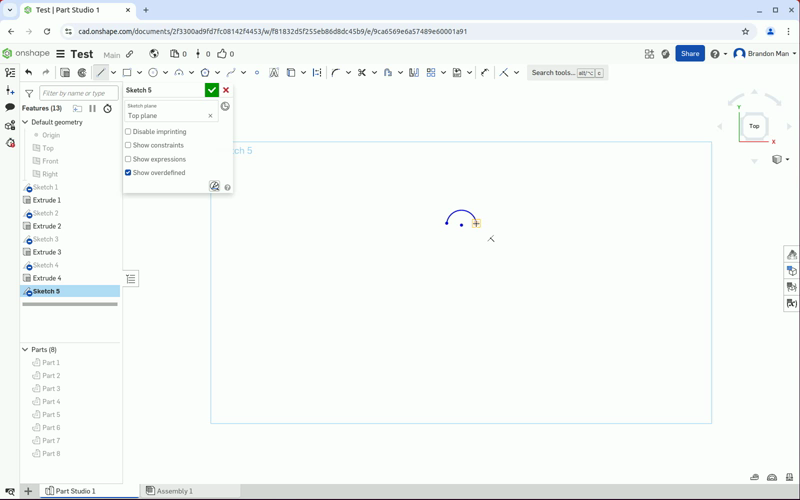
click(476, 223)
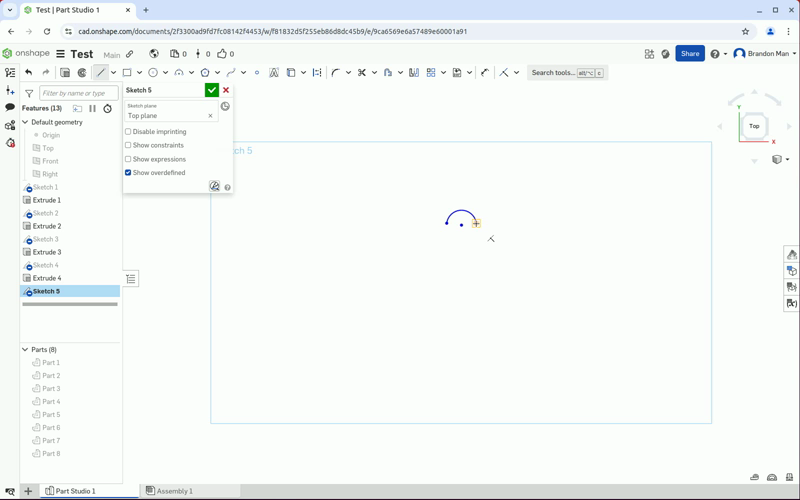
key_down(shift)
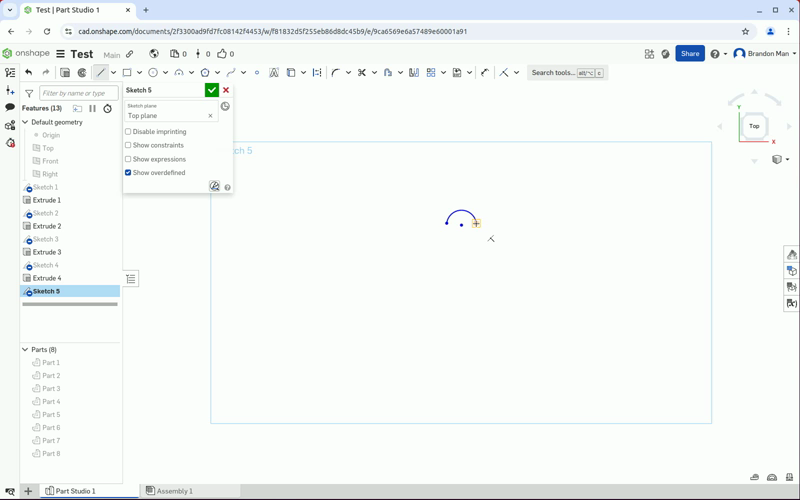
mouse_move(506, 223)
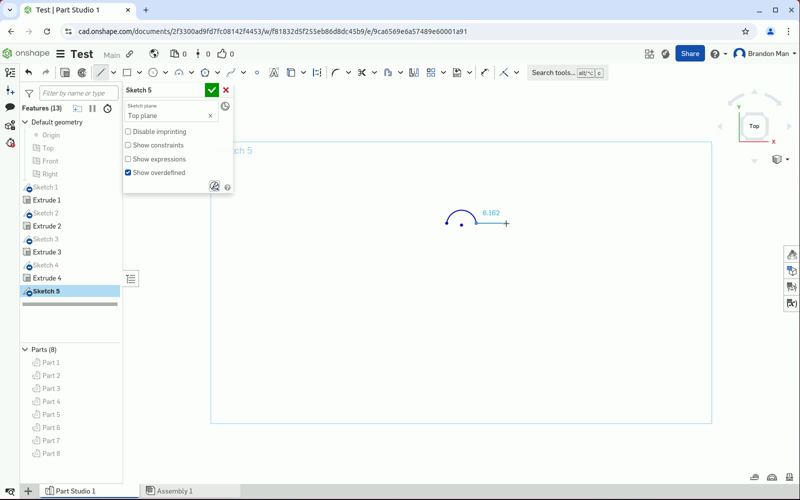
mouse_move(470, 176)
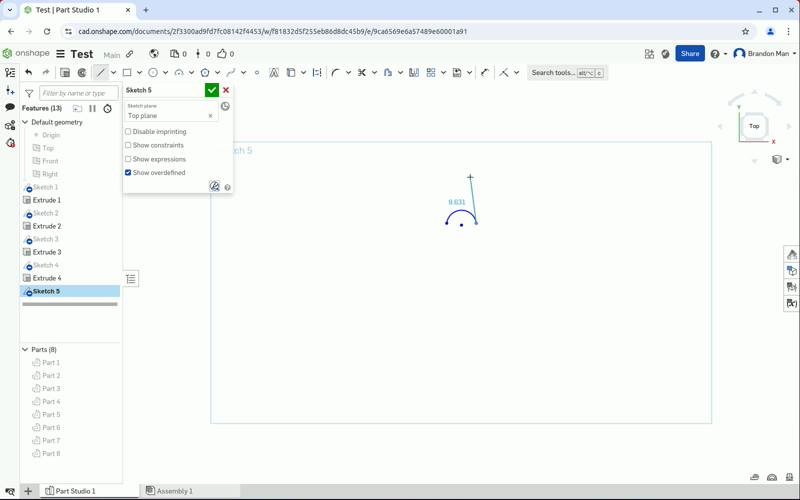
click(470, 176)
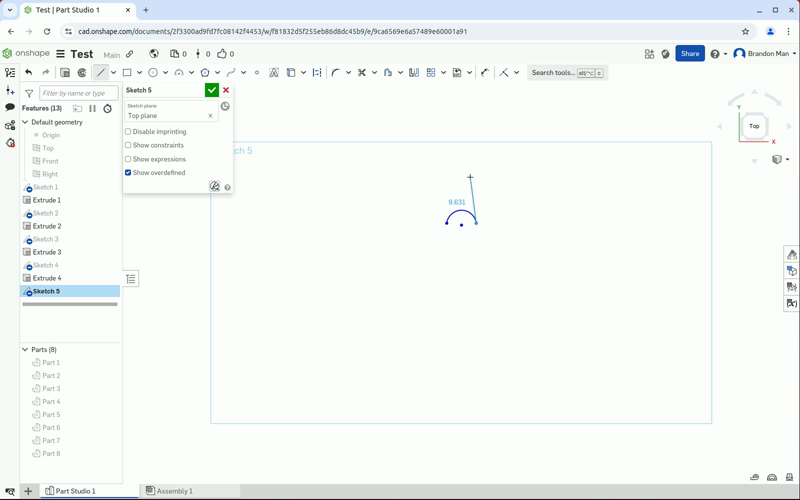
key_up(shift)
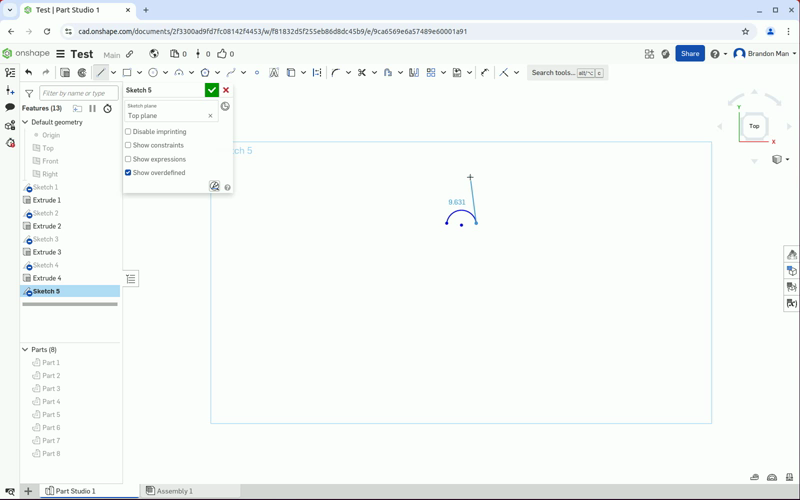
key(esc)
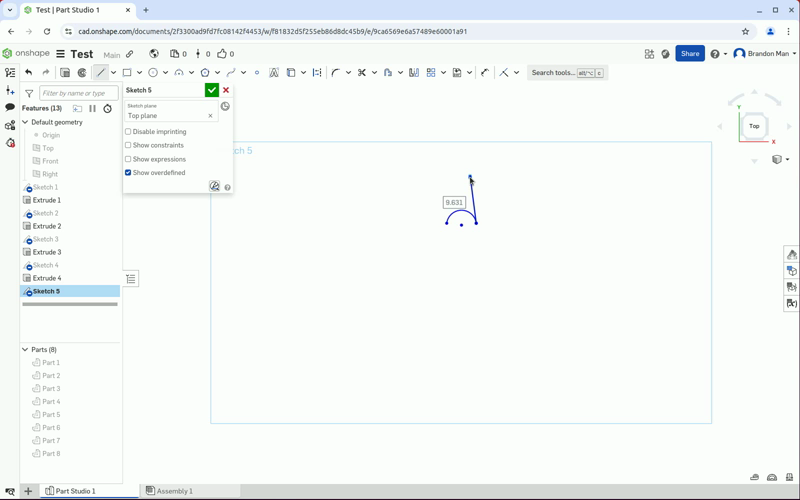
key(a)
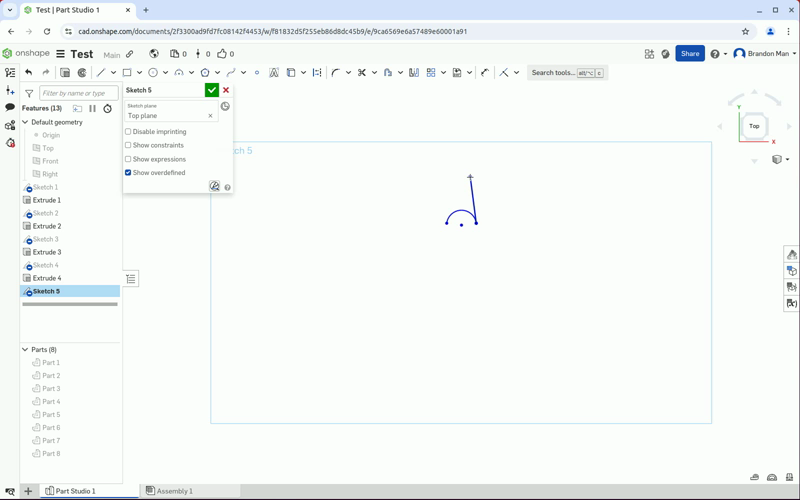
mouse_move(470, 176)
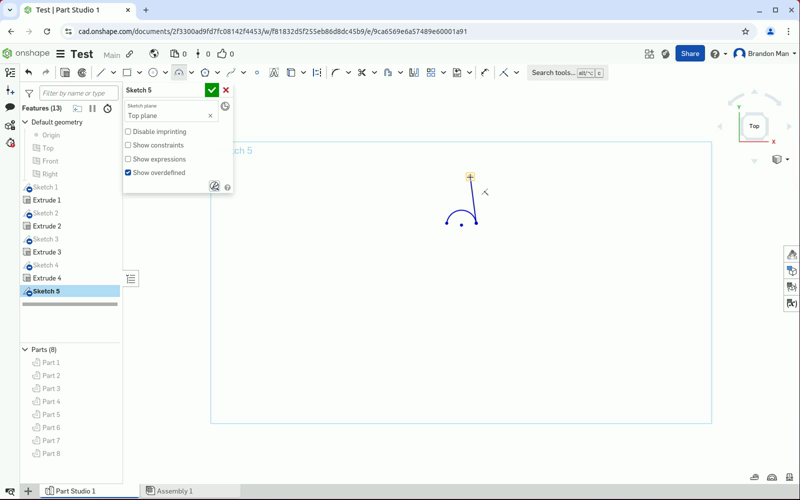
click(470, 176)
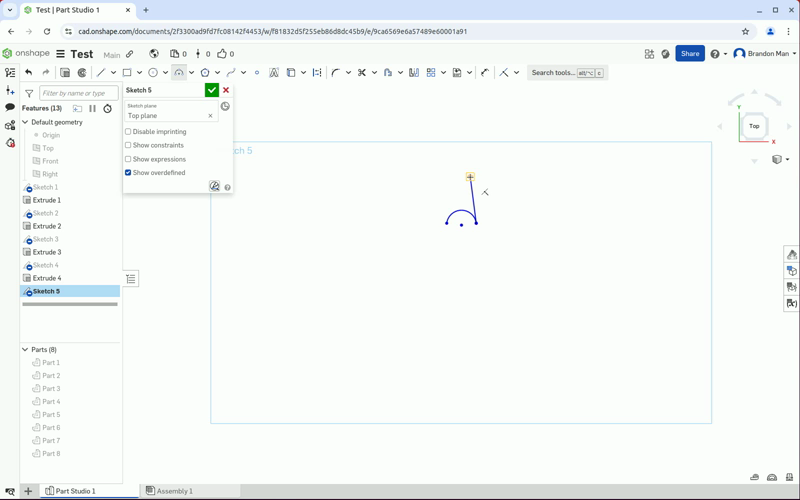
key_down(shift)
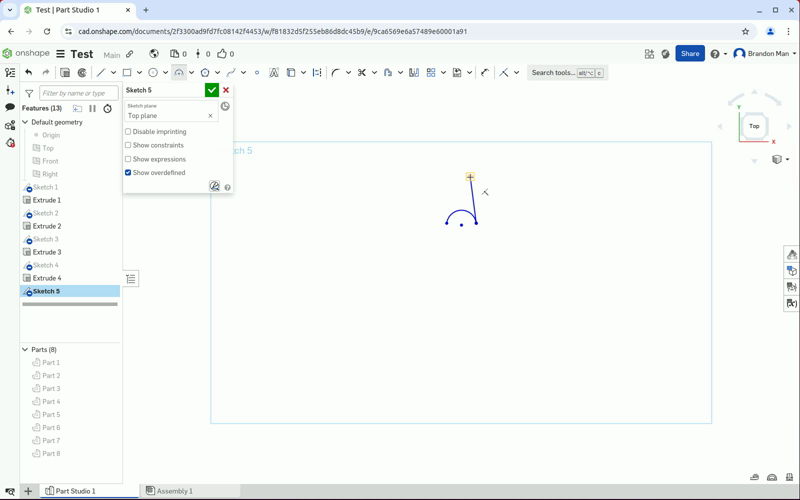
mouse_move(452, 176)
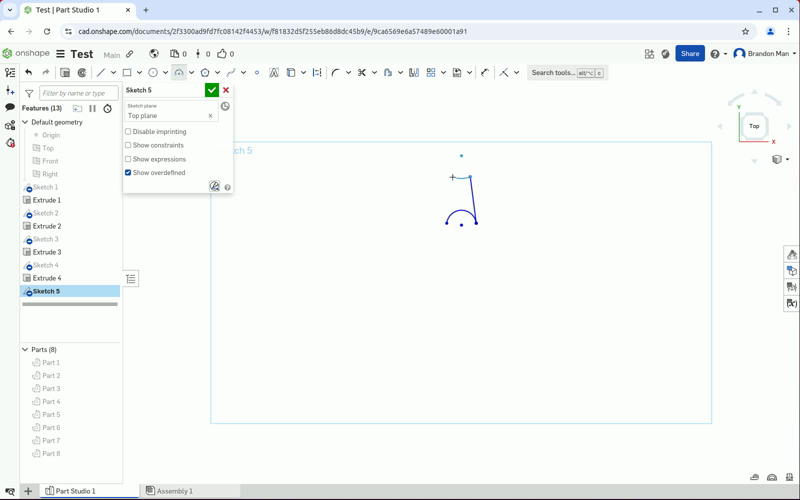
click(452, 176)
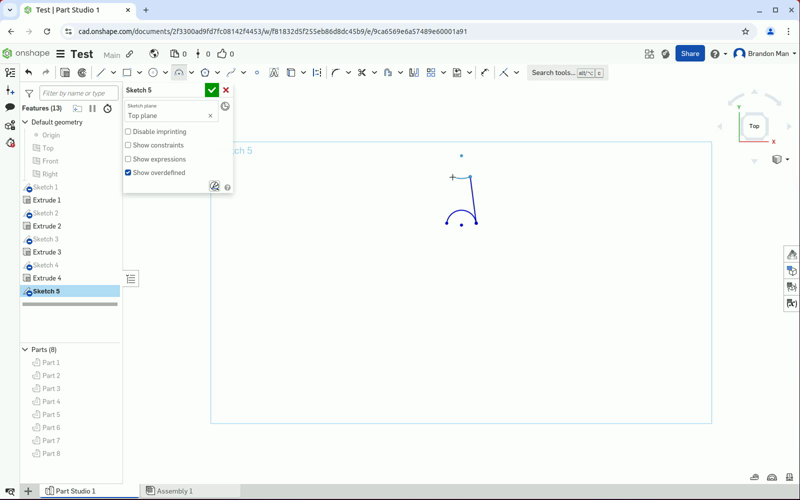
mouse_move(461, 186)
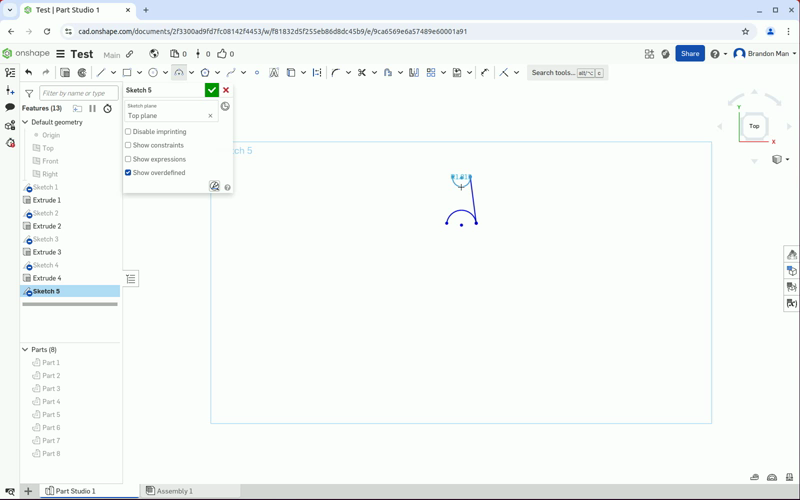
click(461, 186)
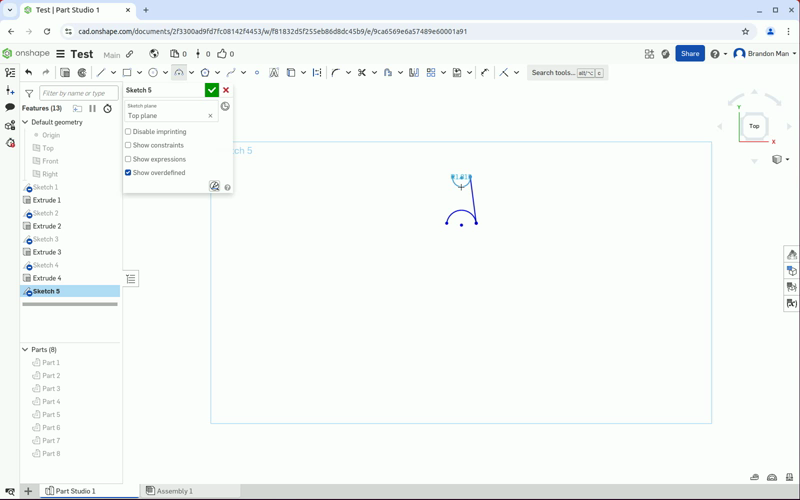
key_up(shift)
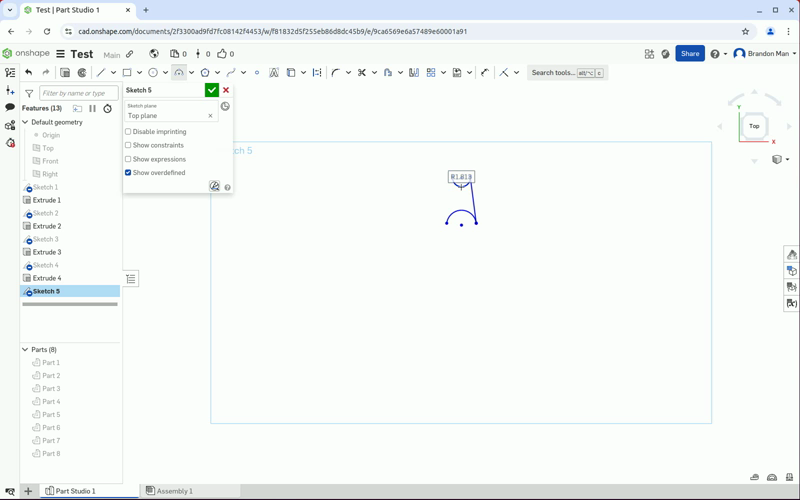
key(esc)
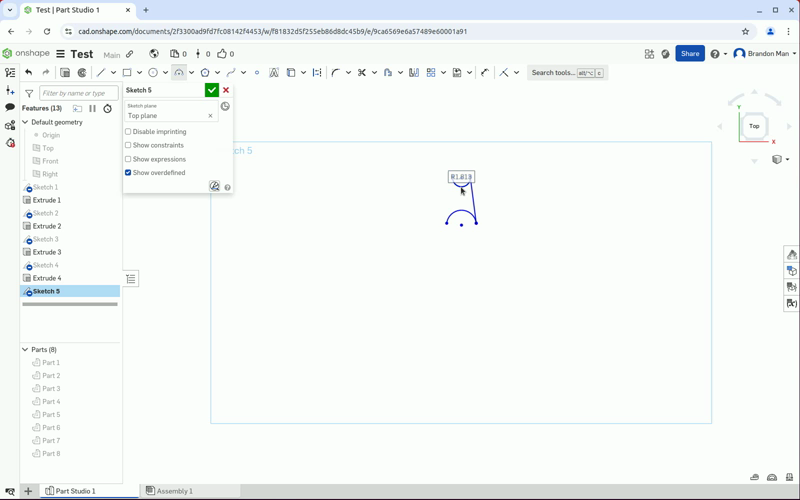
key(l)
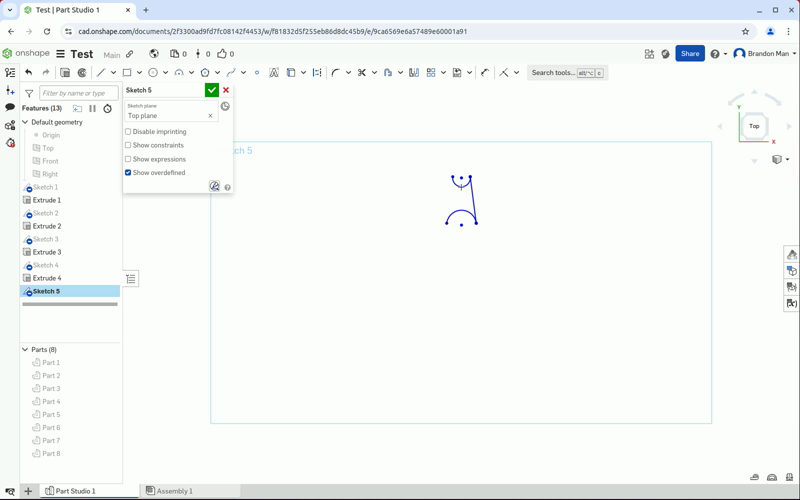
mouse_move(452, 176)
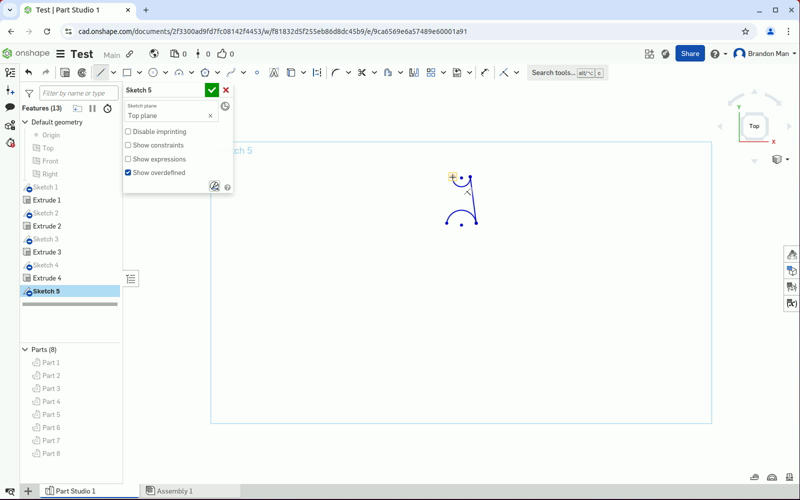
click(452, 176)
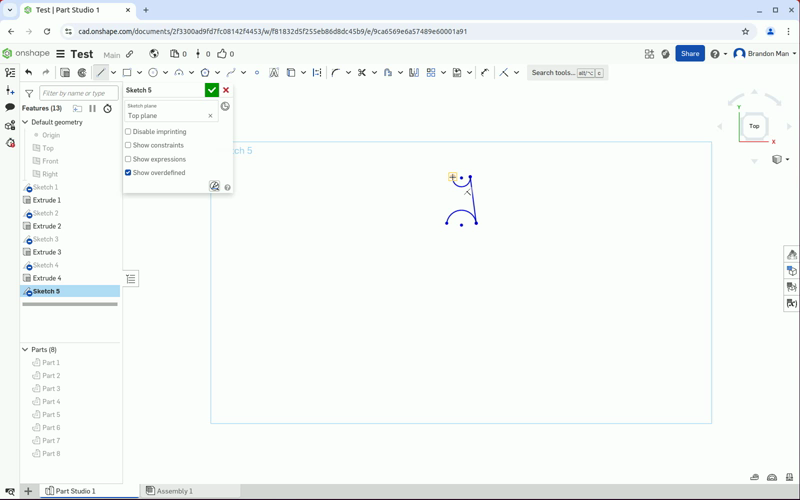
mouse_move(482, 176)
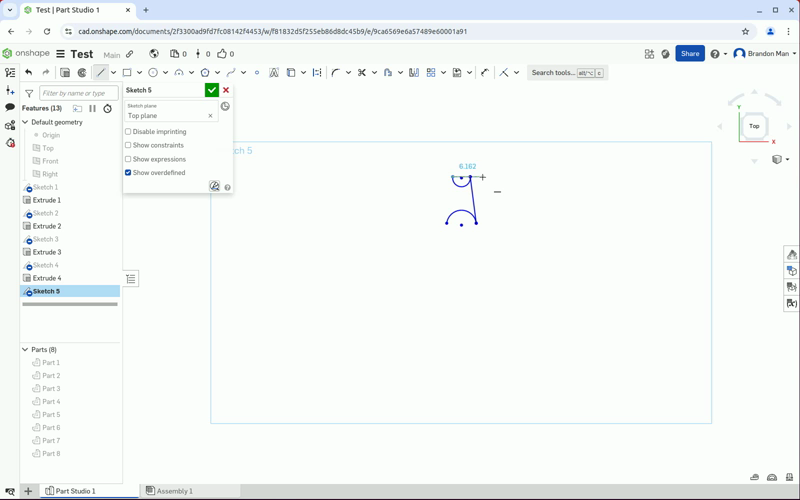
key_down(shift)
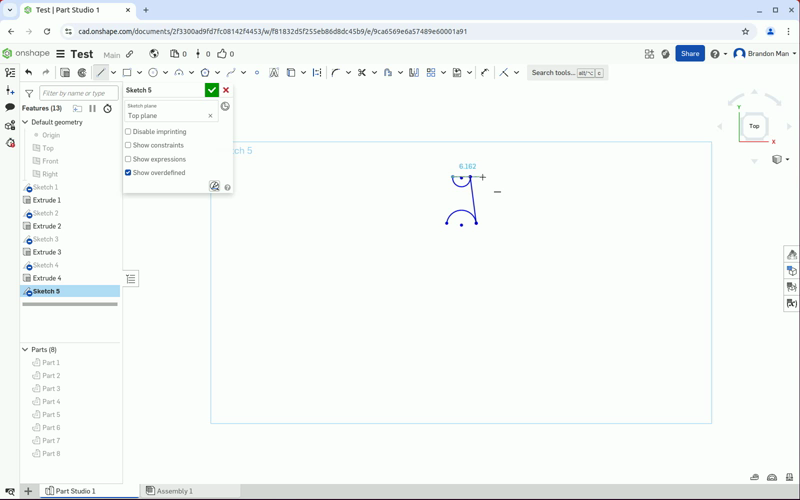
mouse_move(446, 223)
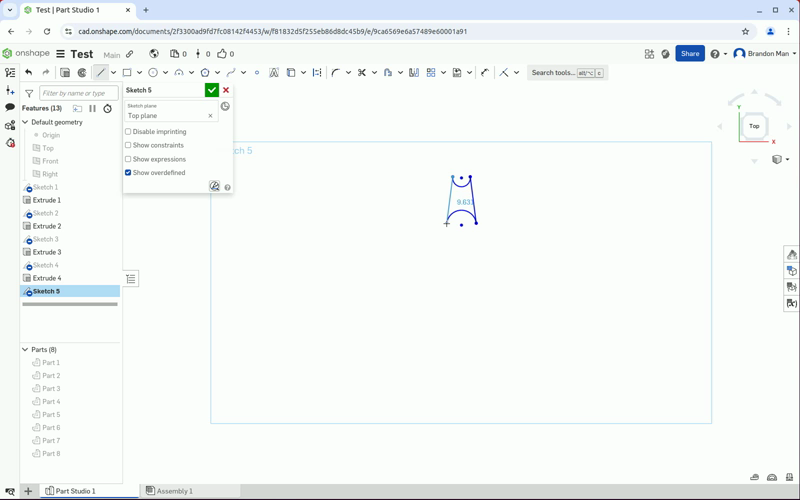
key_up(shift)
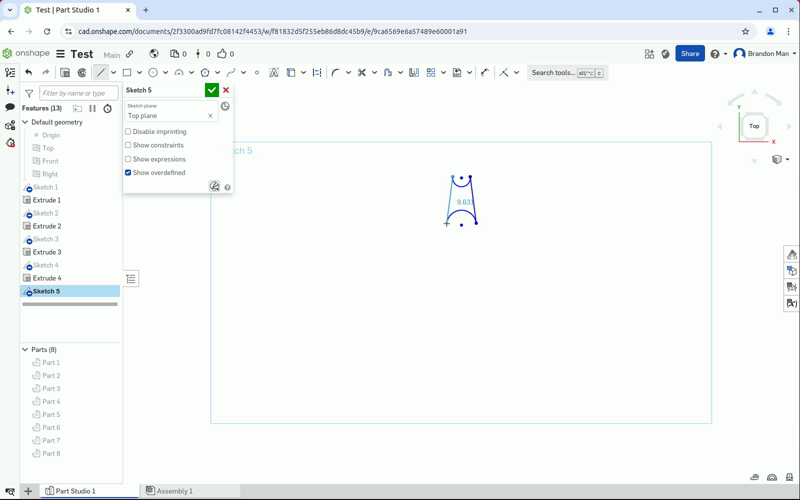
click(446, 223)
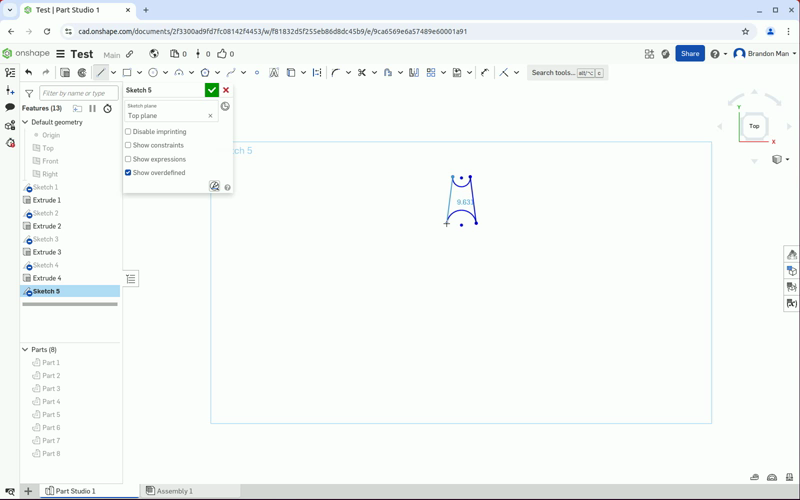
key(esc)
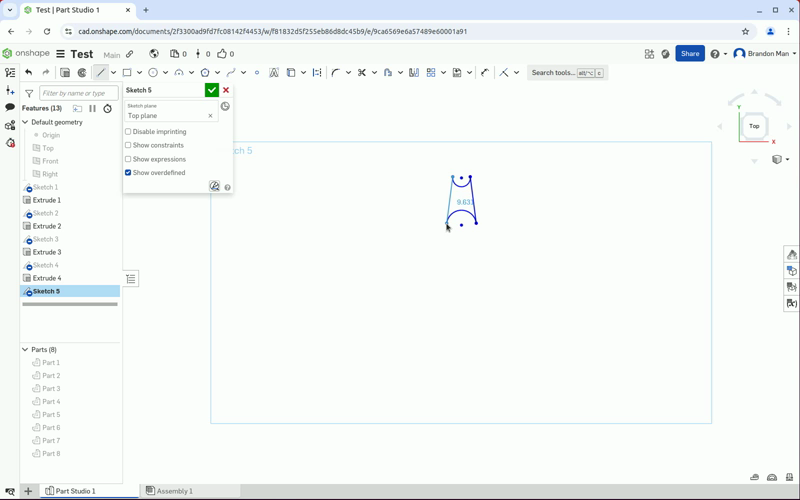
key(c)
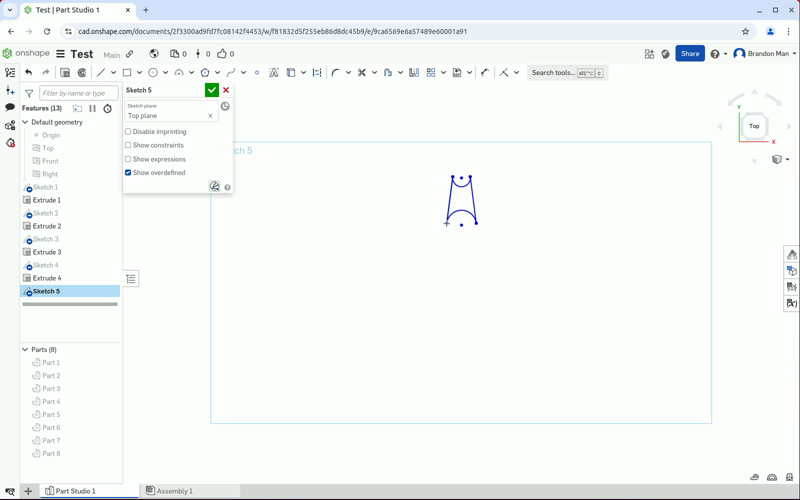
key_down(shift)
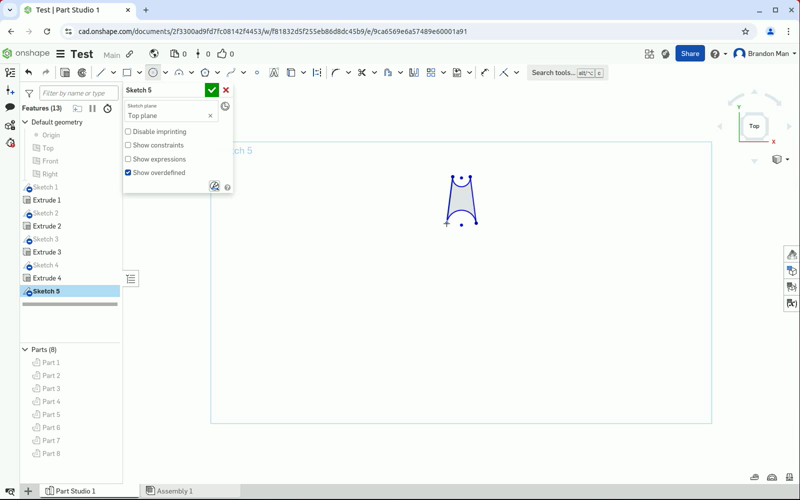
mouse_move(458, 191)
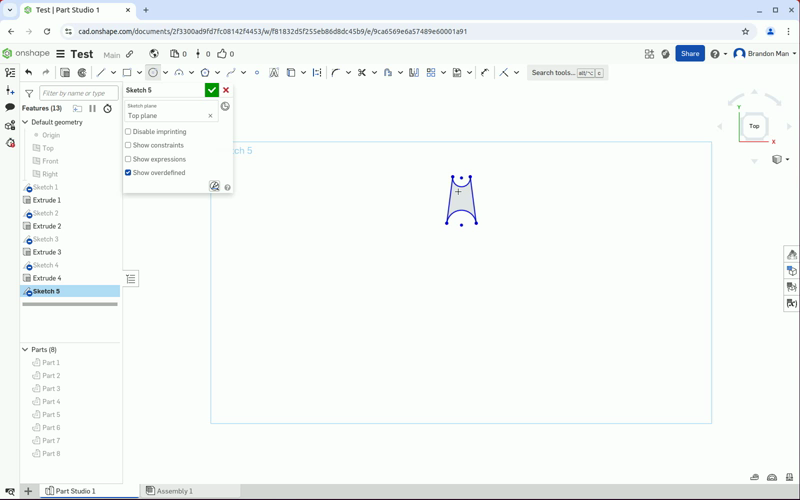
click(458, 191)
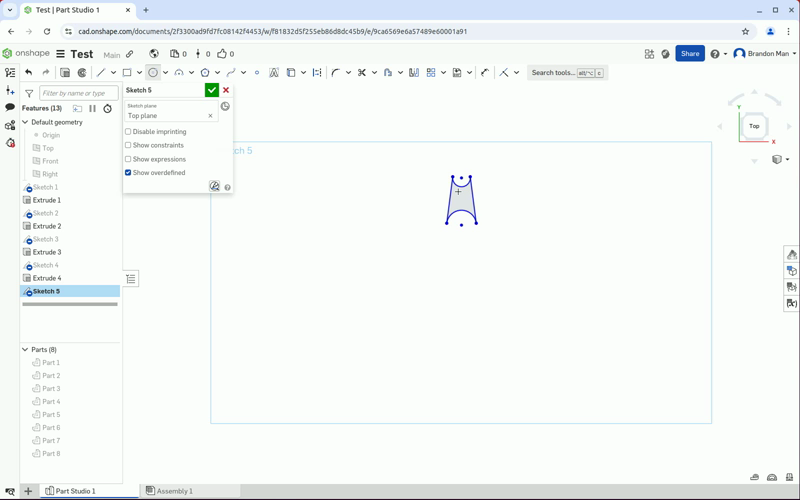
key_up(shift)
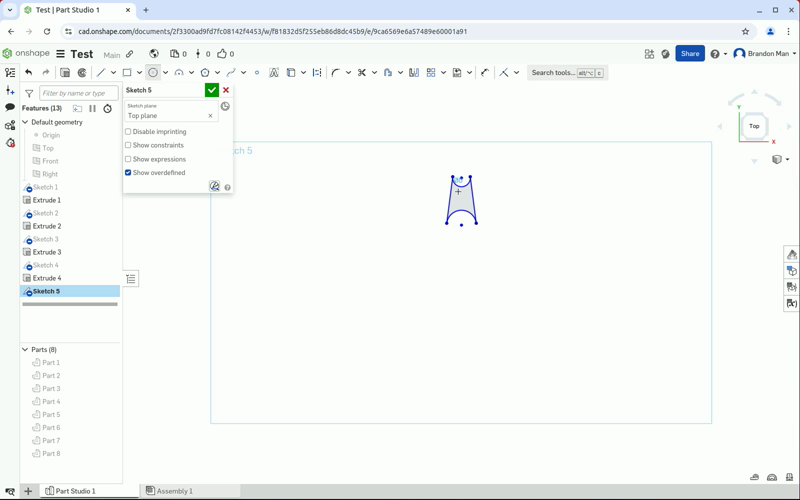
mouse_move(461, 191)
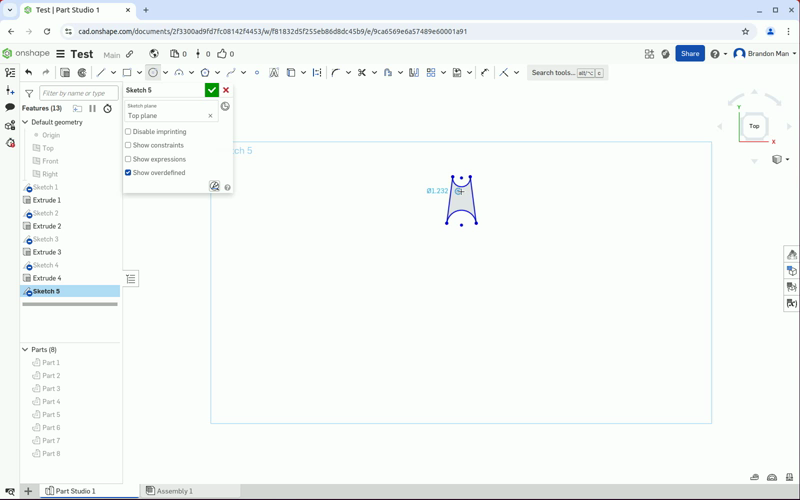
scroll(6)
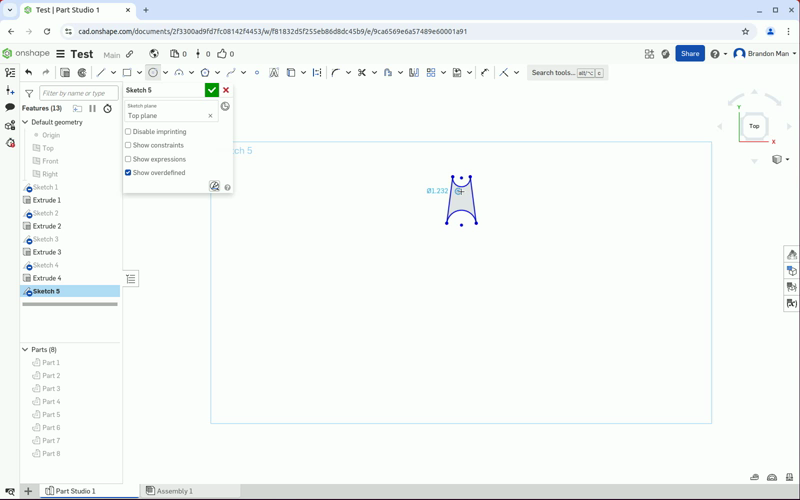
scroll(6)
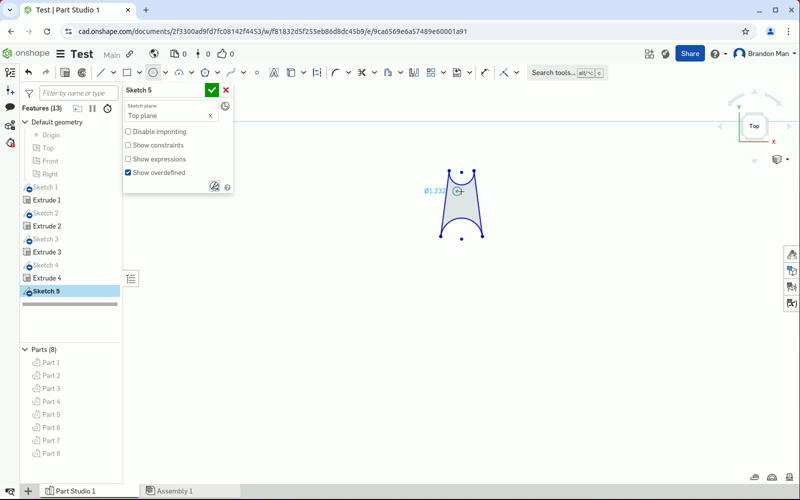
scroll(6)
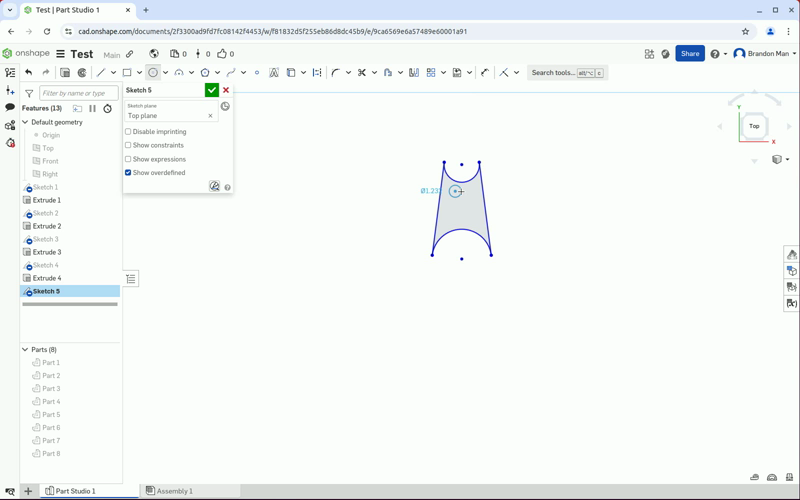
scroll(6)
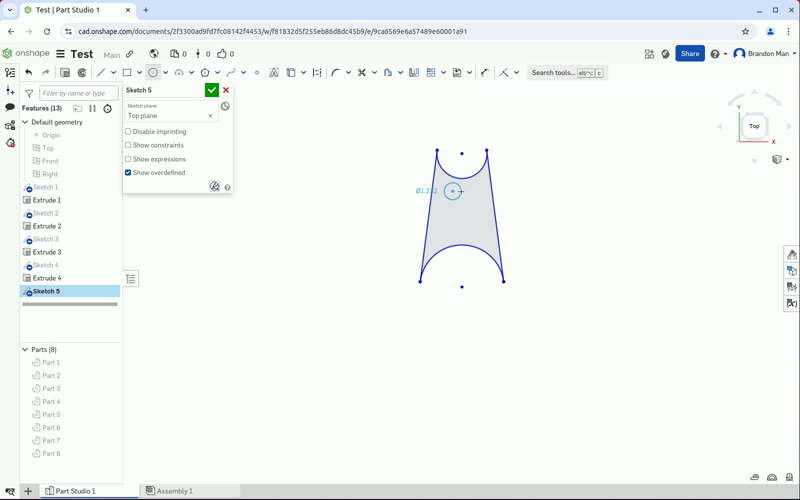
scroll(6)
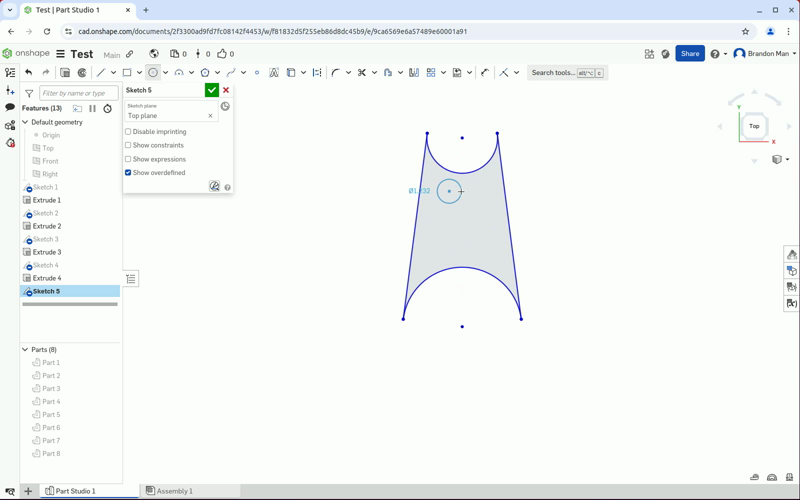
scroll(6)
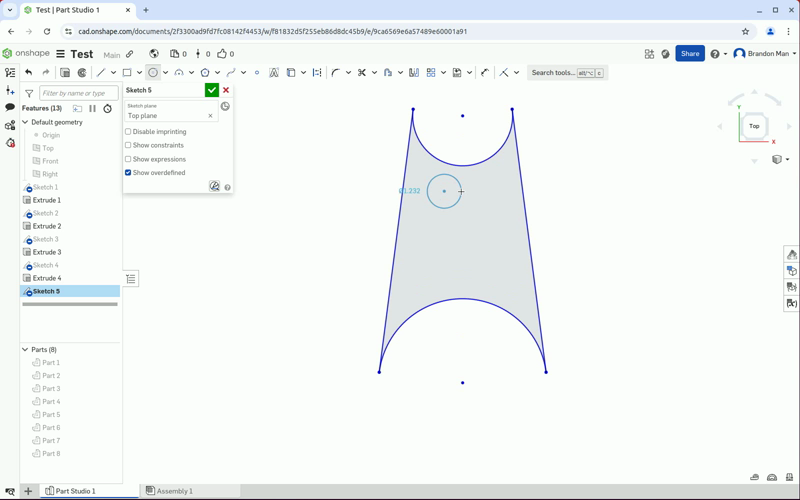
scroll(6)
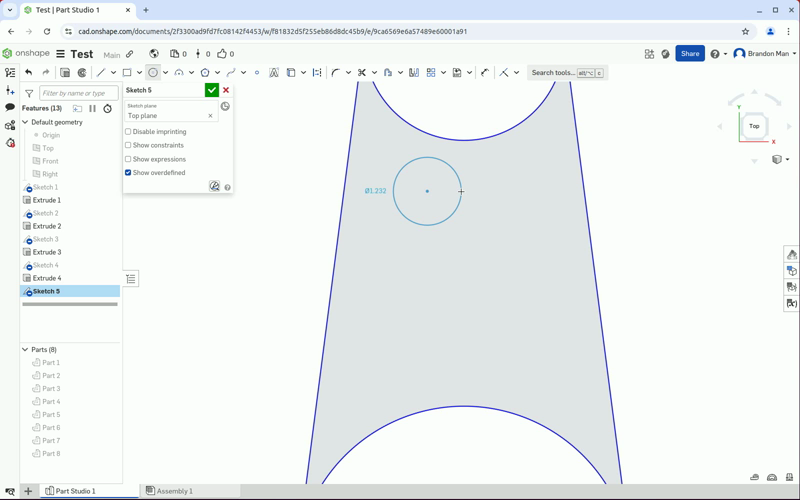
click(461, 191)
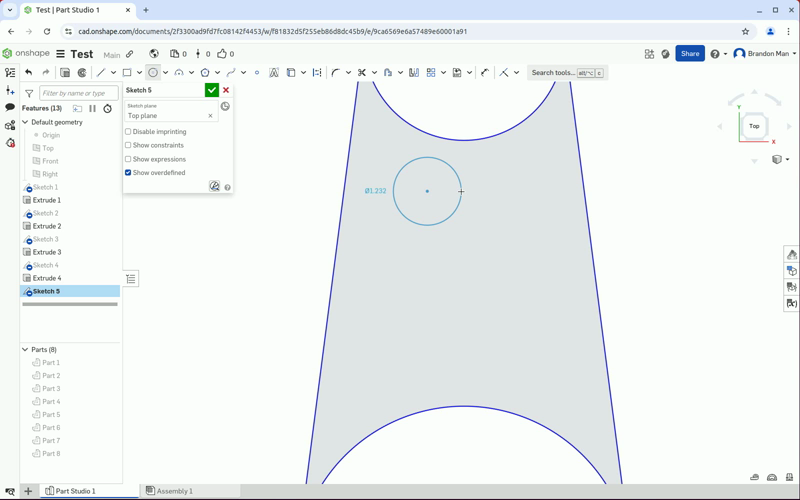
scroll(-6)
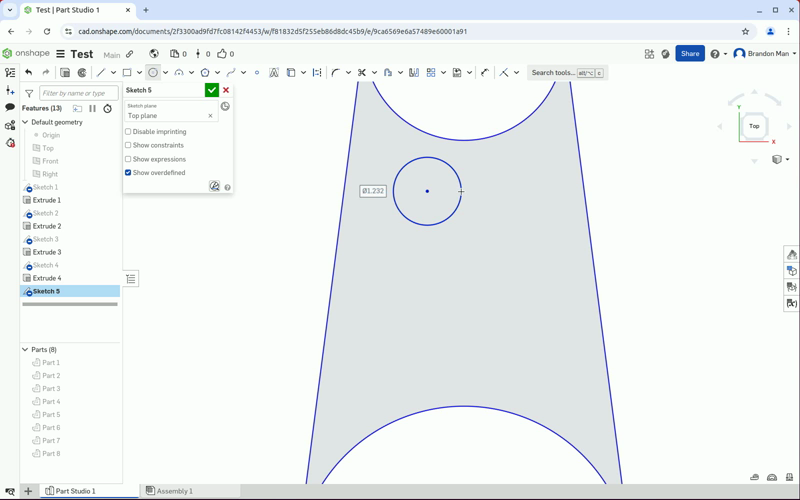
scroll(-6)
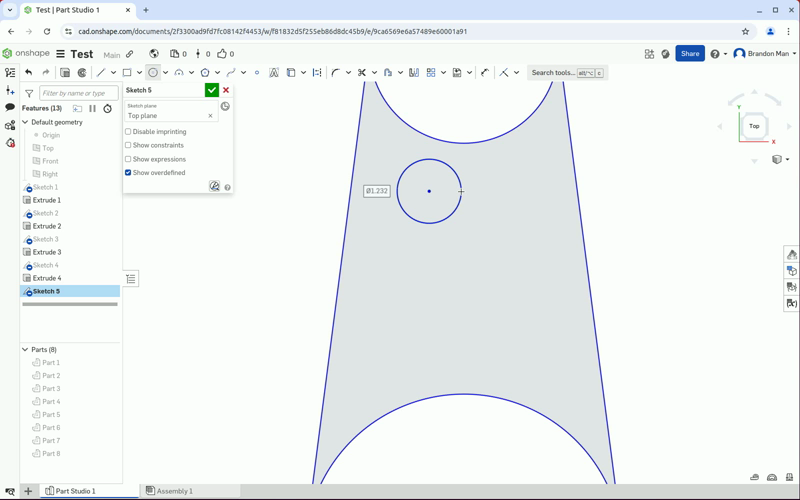
scroll(-6)
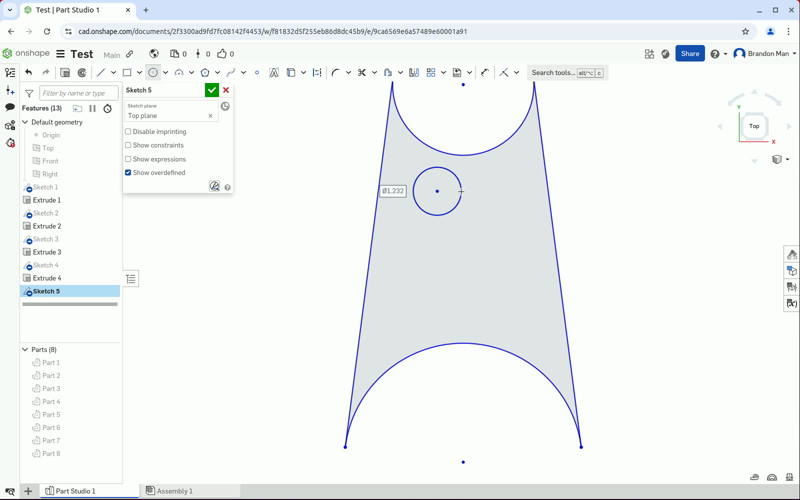
scroll(-6)
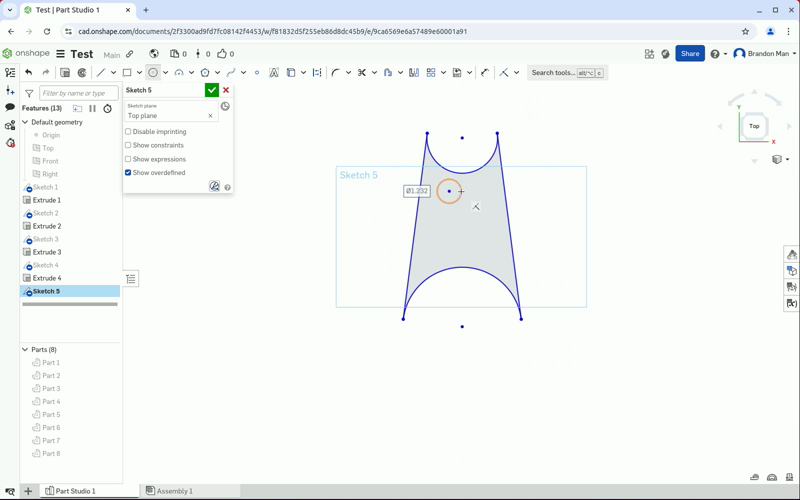
scroll(-6)
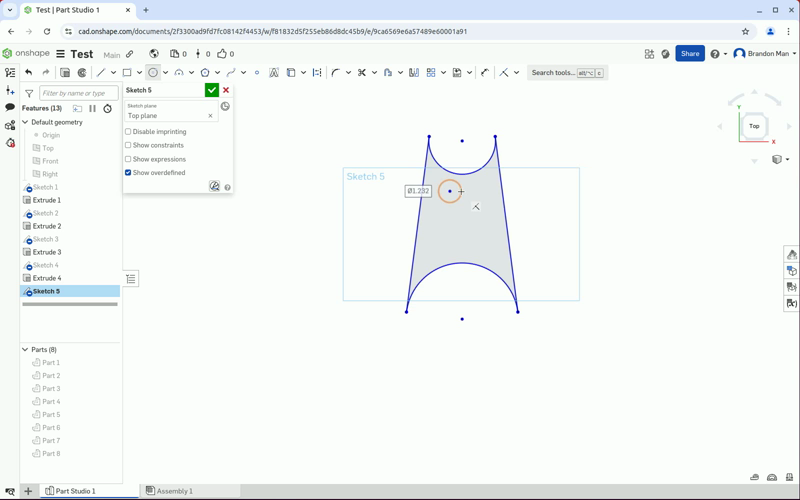
scroll(-6)
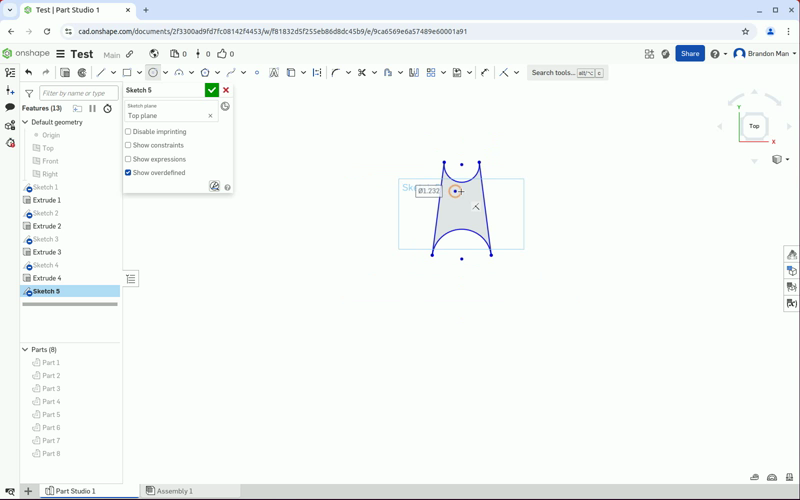
scroll(-6)
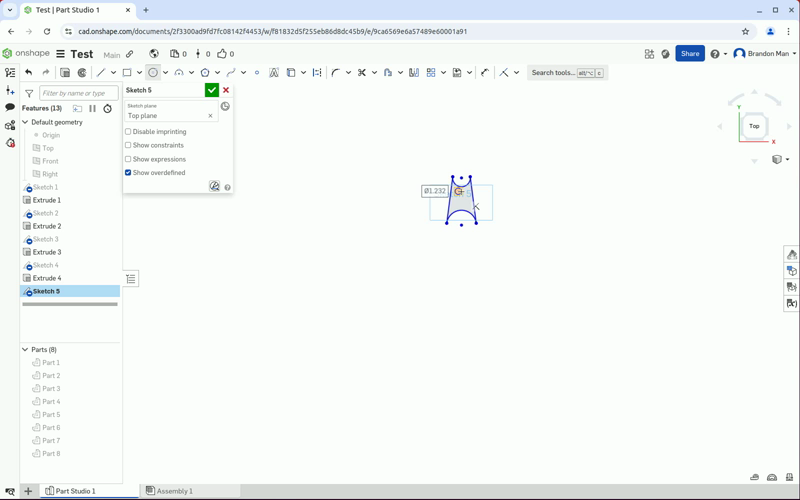
key(esc)
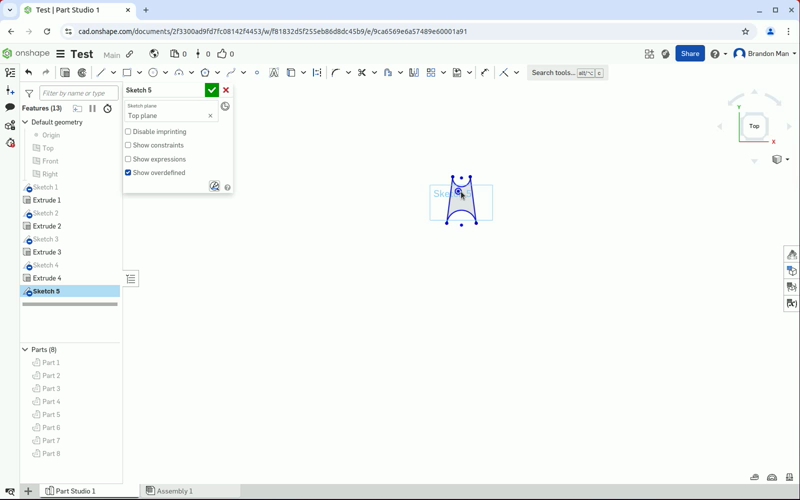
mouse_move(454, 193)
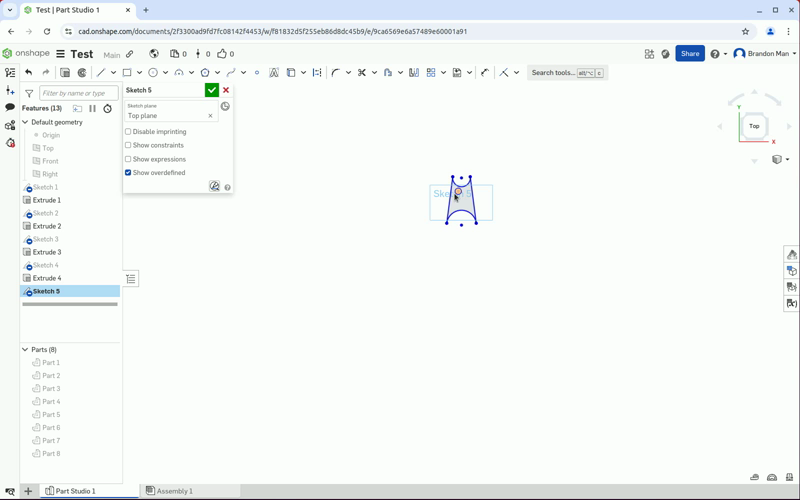
scroll(6)
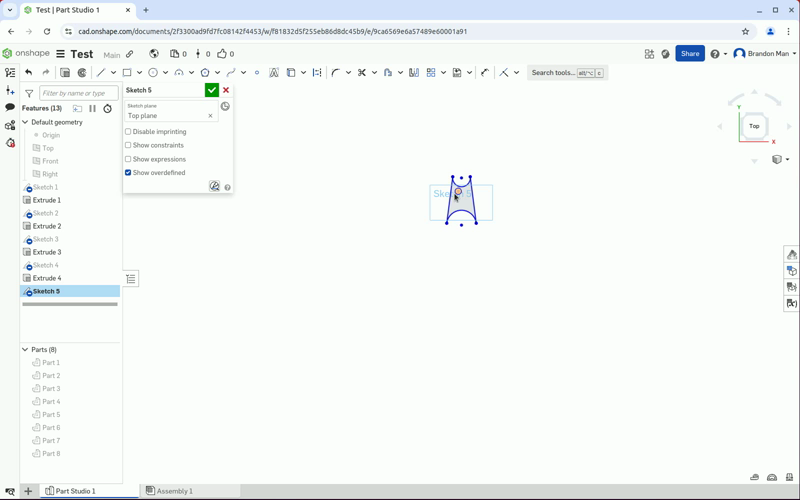
scroll(6)
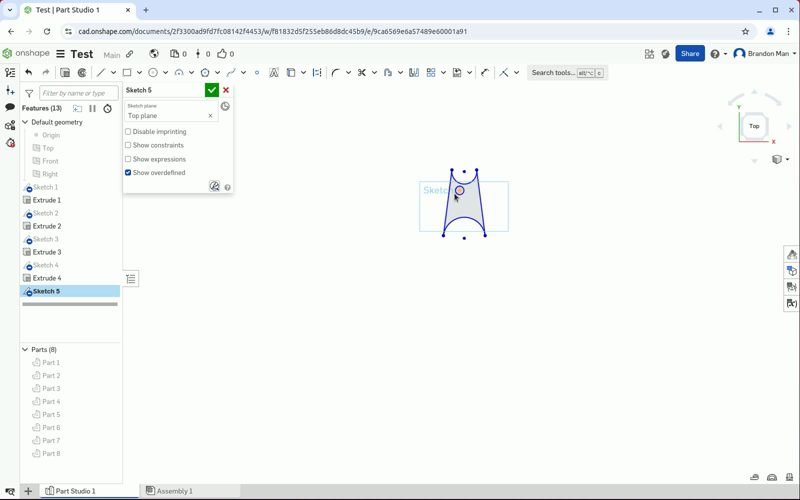
scroll(6)
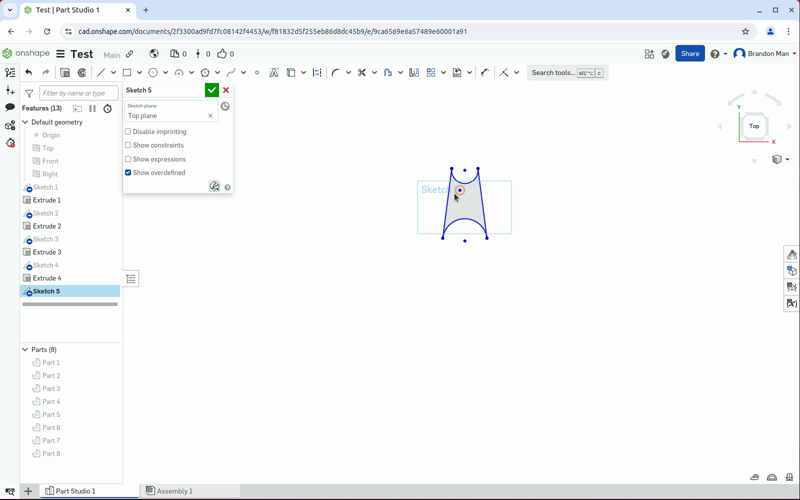
scroll(6)
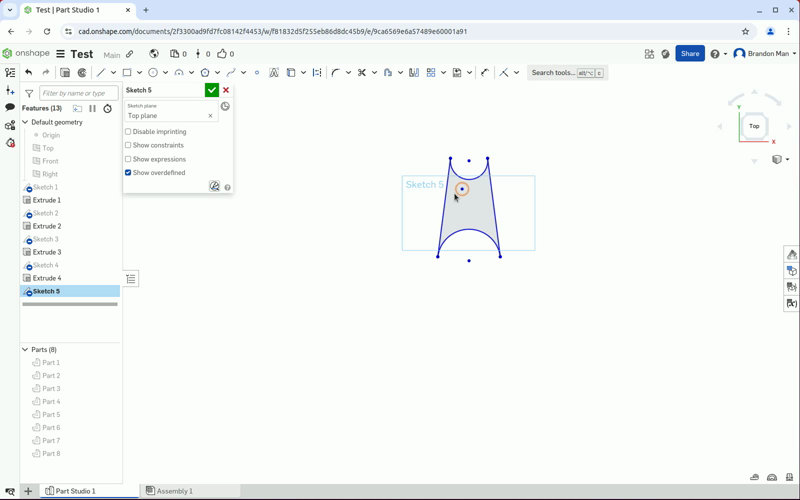
scroll(6)
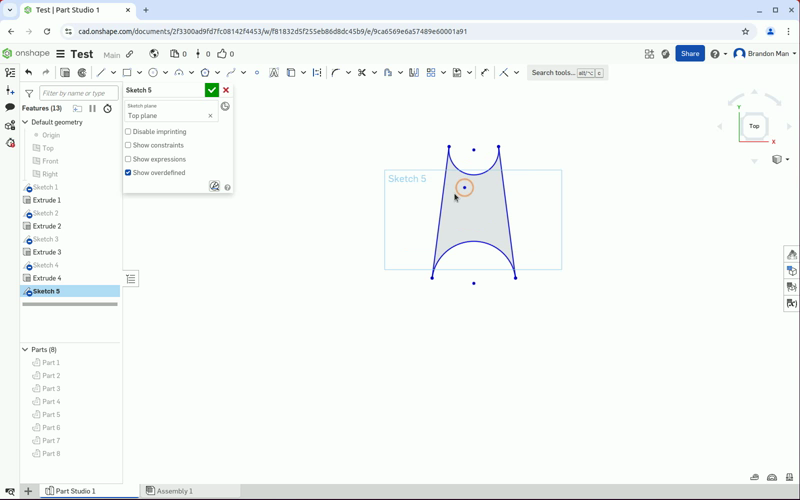
scroll(6)
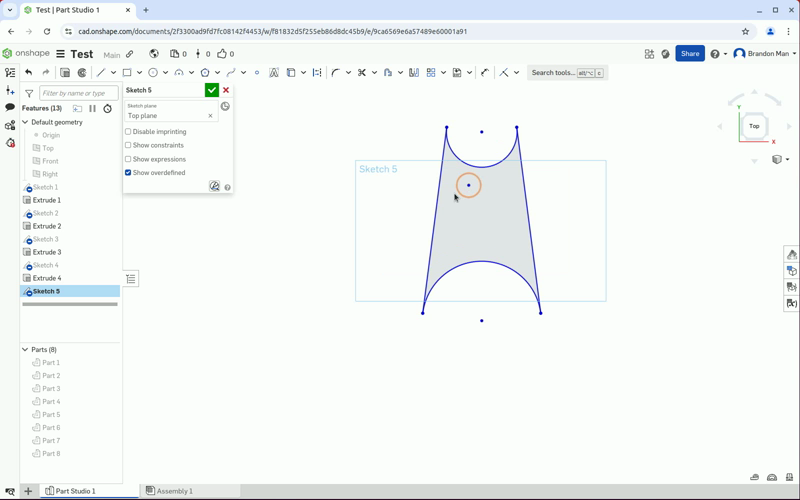
scroll(6)
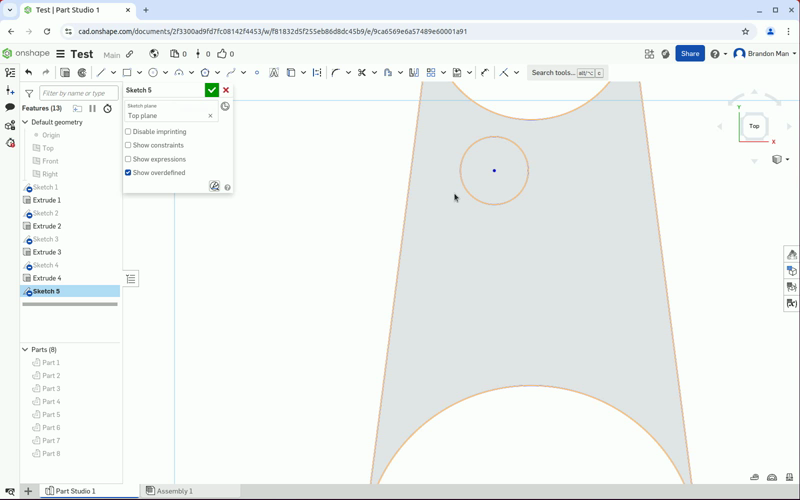
click(454, 193)
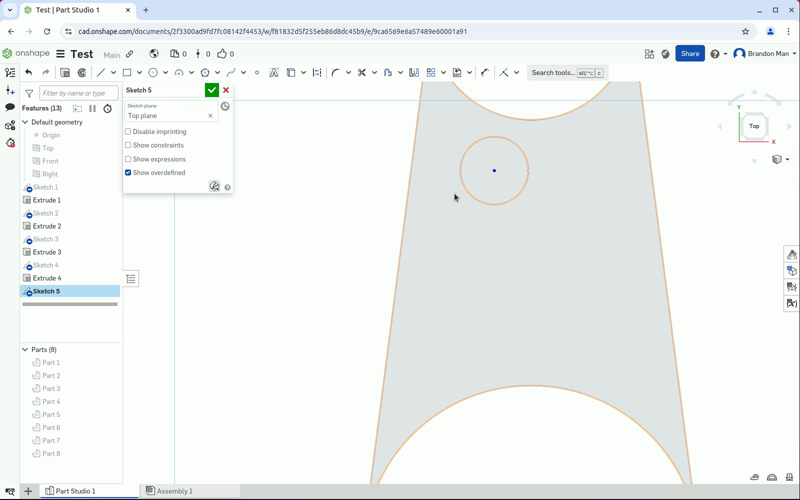
scroll(-6)
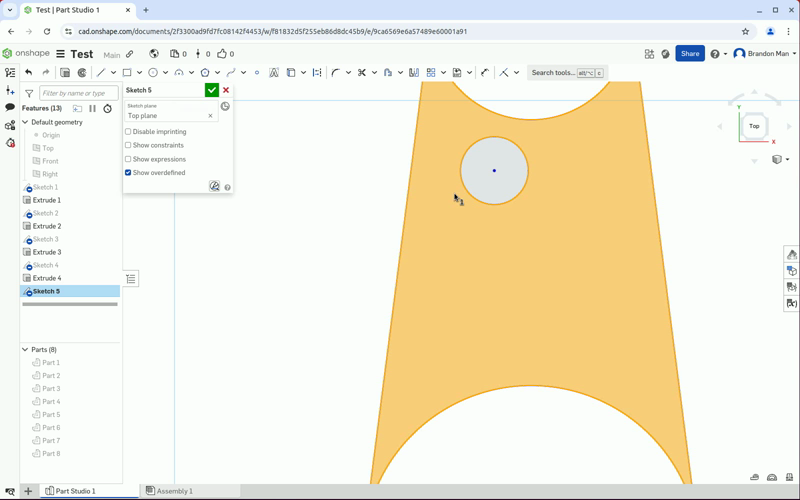
scroll(-6)
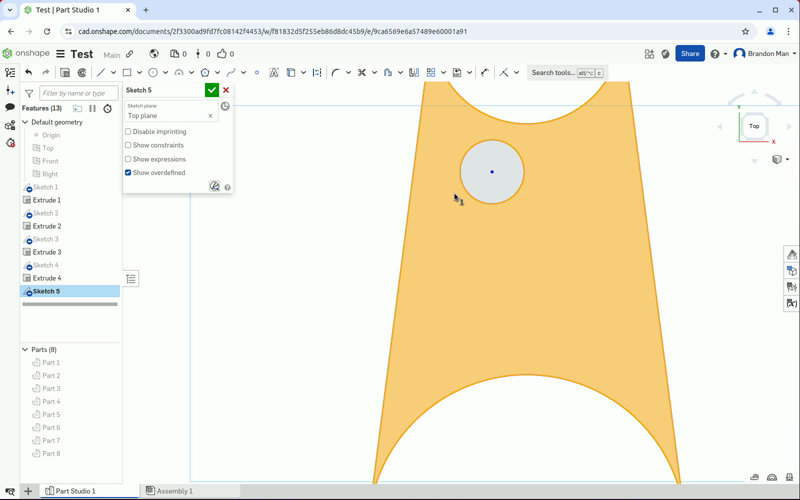
scroll(-6)
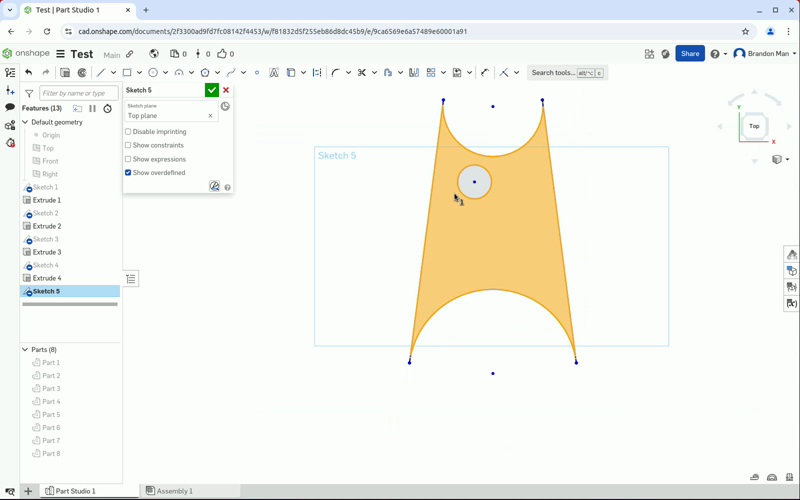
scroll(-6)
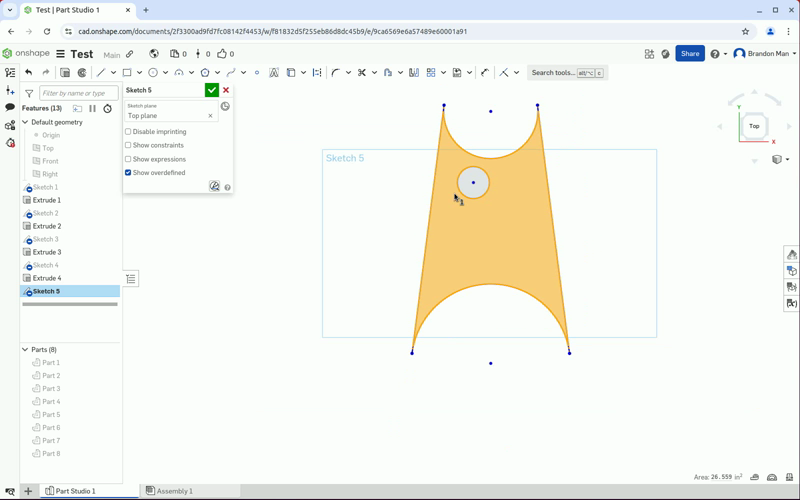
scroll(-6)
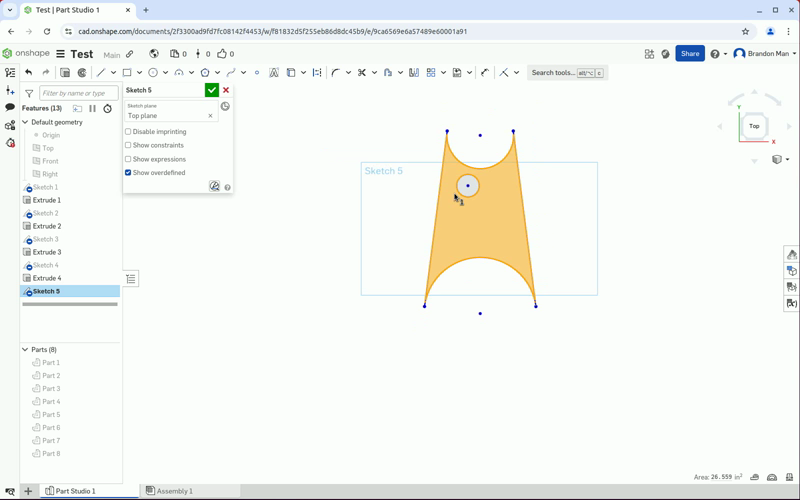
scroll(-6)
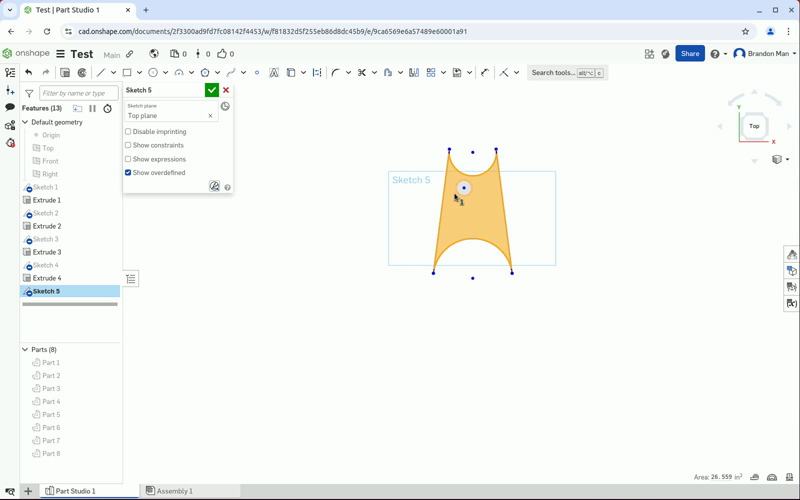
scroll(-6)
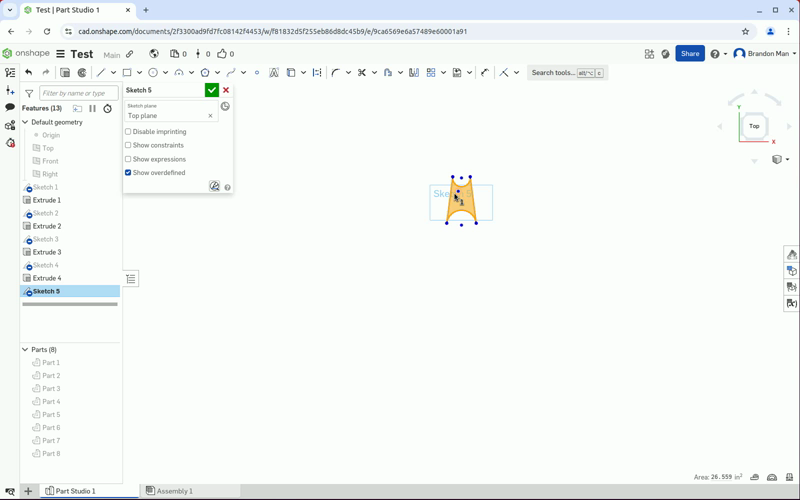
mouse_move(73, 352)
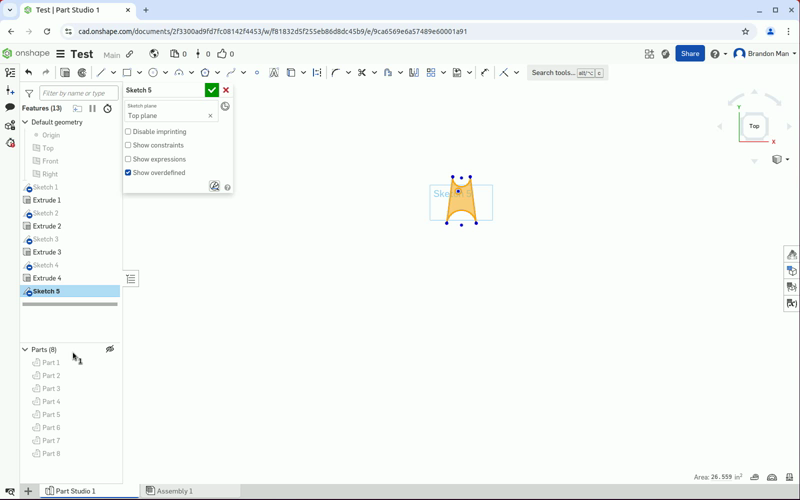
key(shift+y)
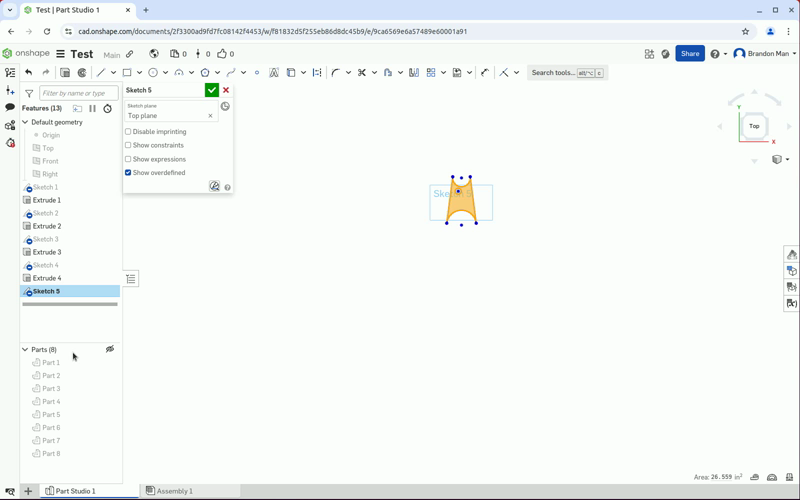
key(shift+e)
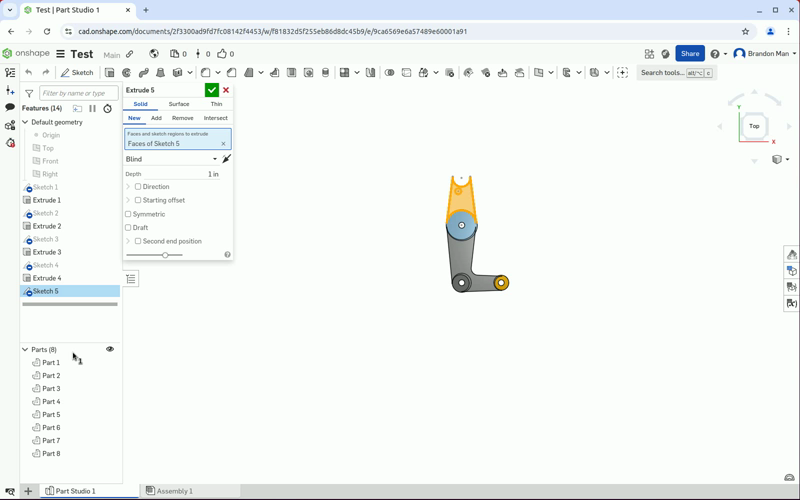
mouse_move(143, 106)
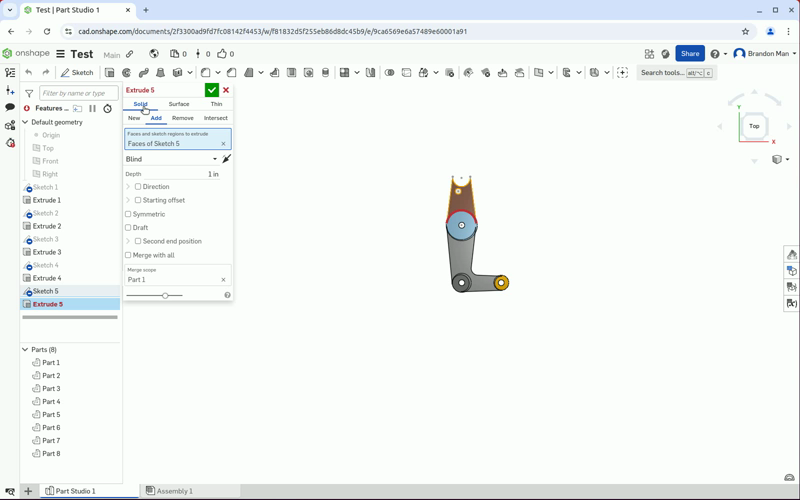
click(143, 106)
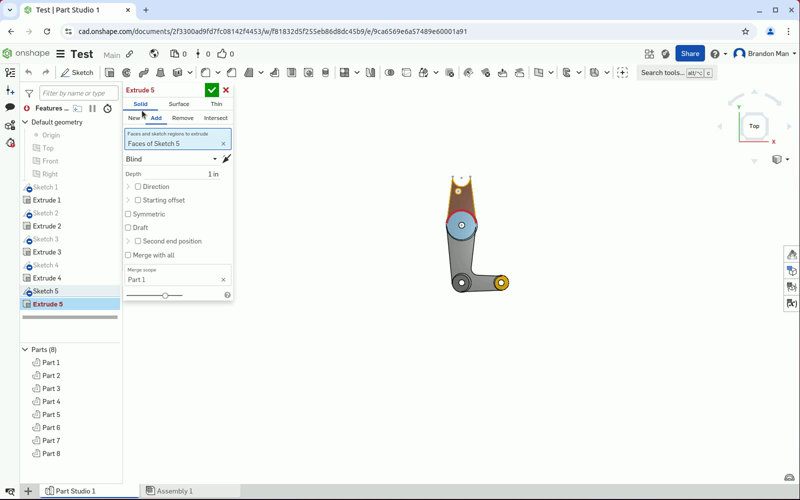
mouse_move(137, 120)
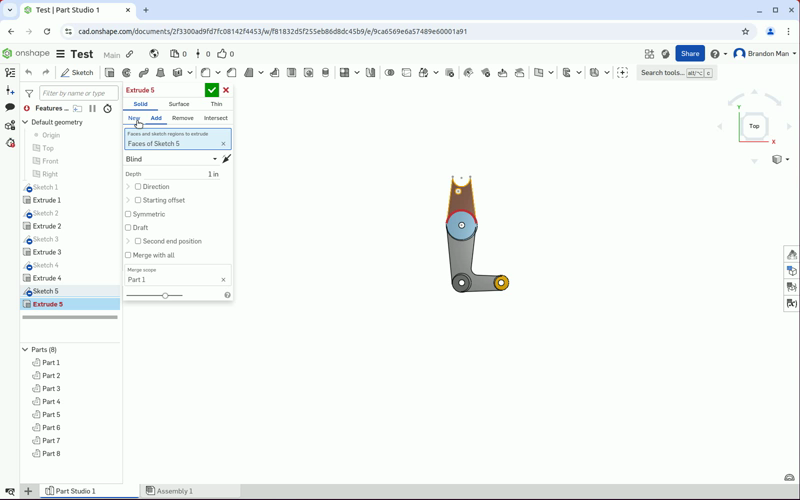
click(137, 120)
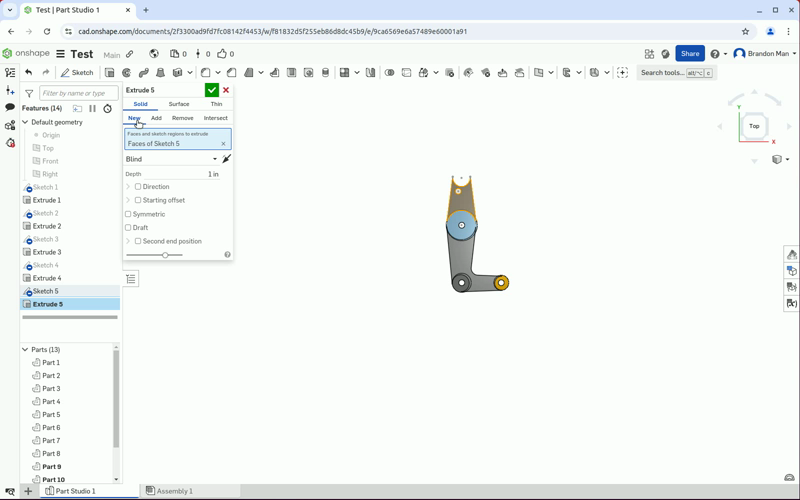
key(tab, 4)
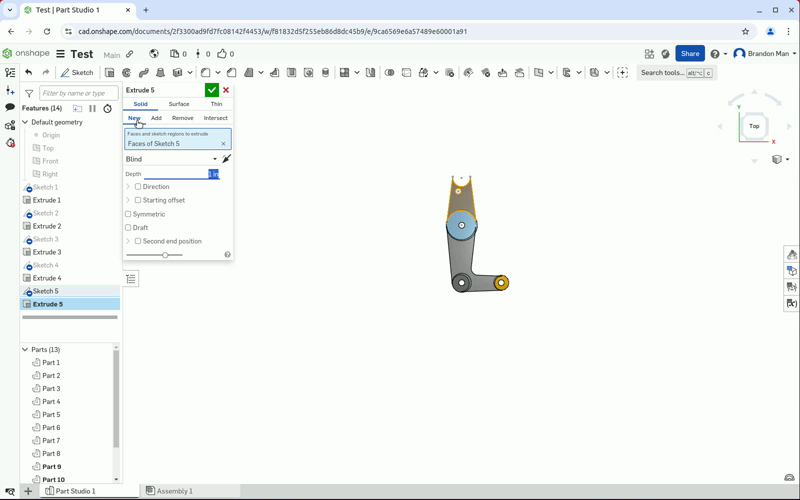
text(0.481)
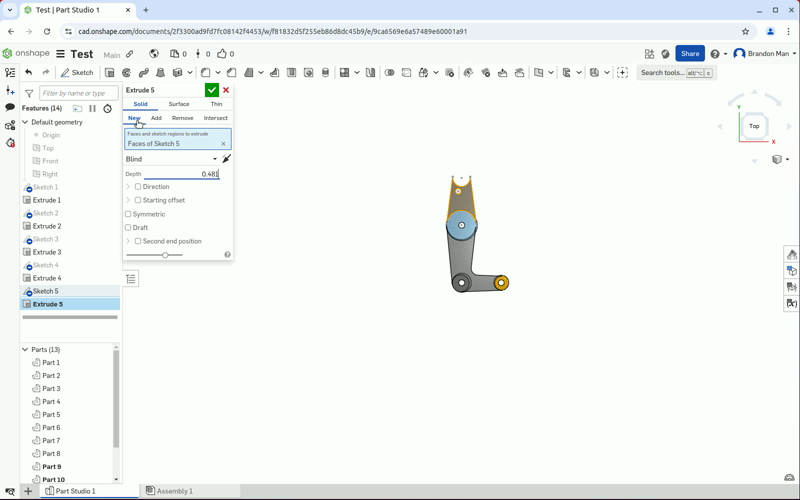
key(enter)
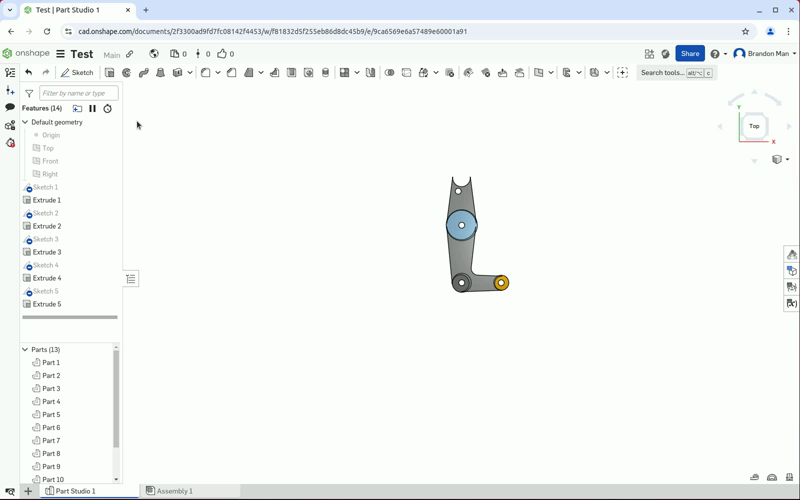
key(shift+h)
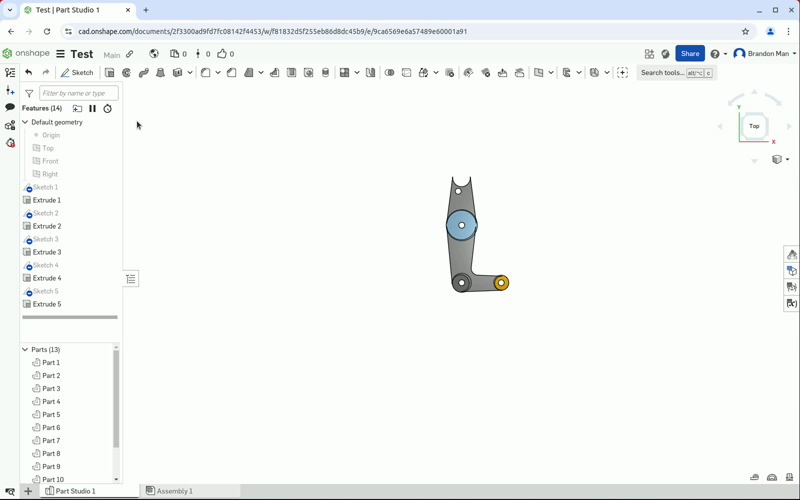
key(shift+h)
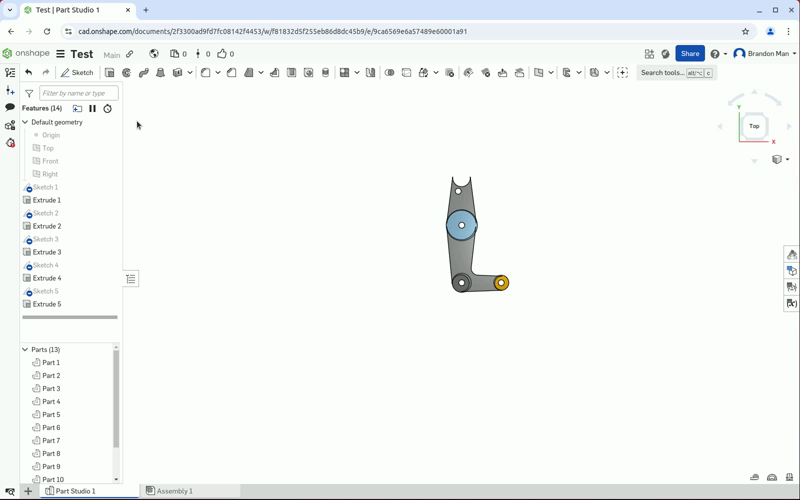
mouse_move(73, 189)
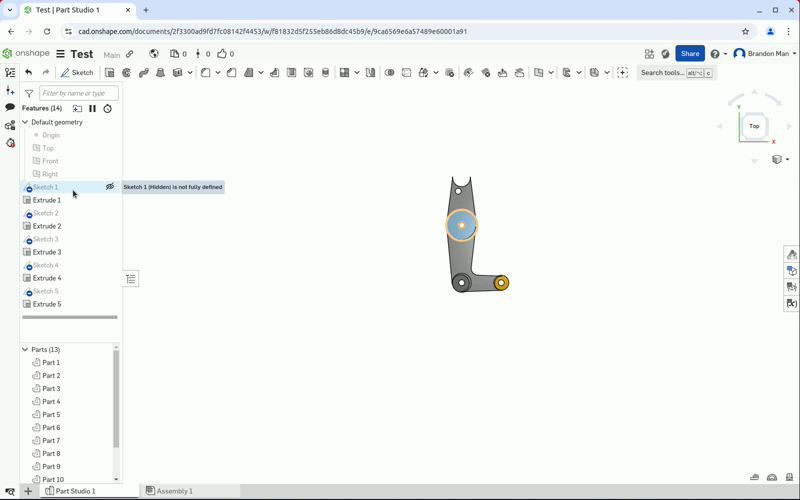
click(73, 189)
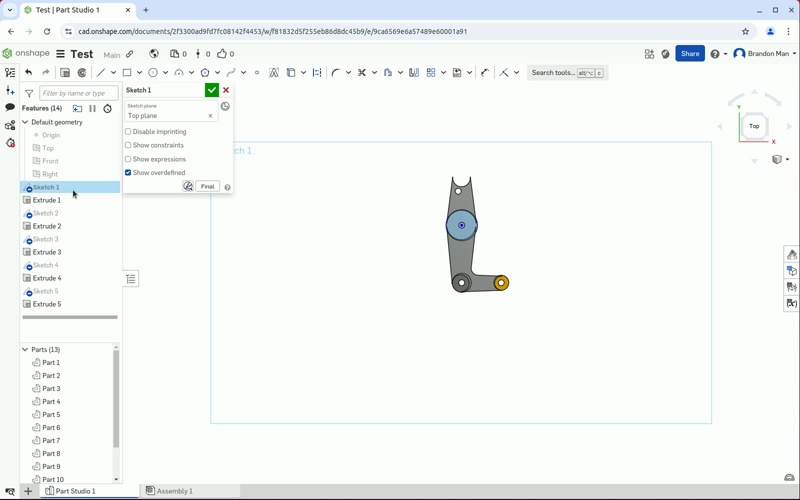
mouse_move(229, 92)
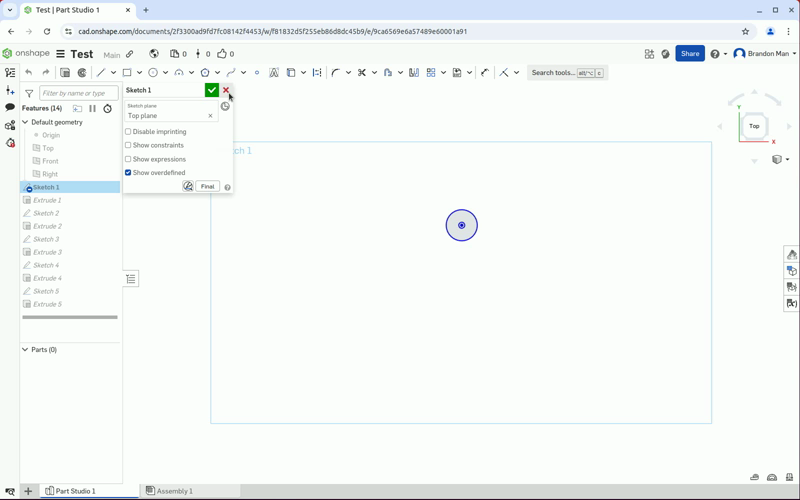
click(229, 92)
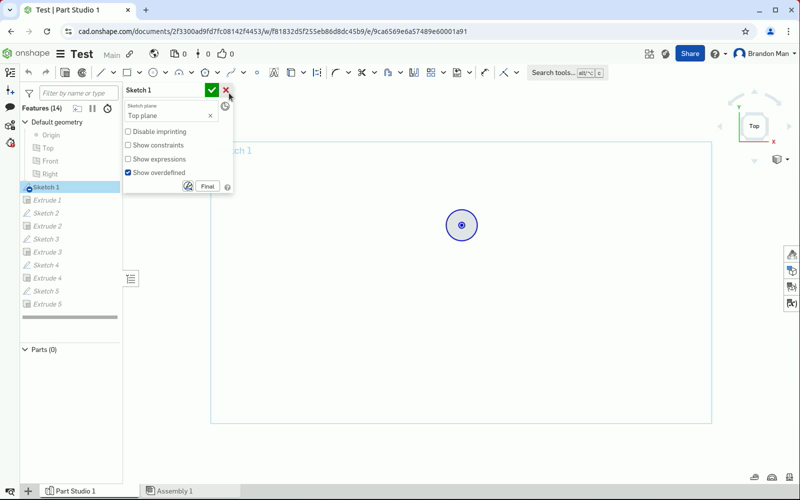
key(shift+s)
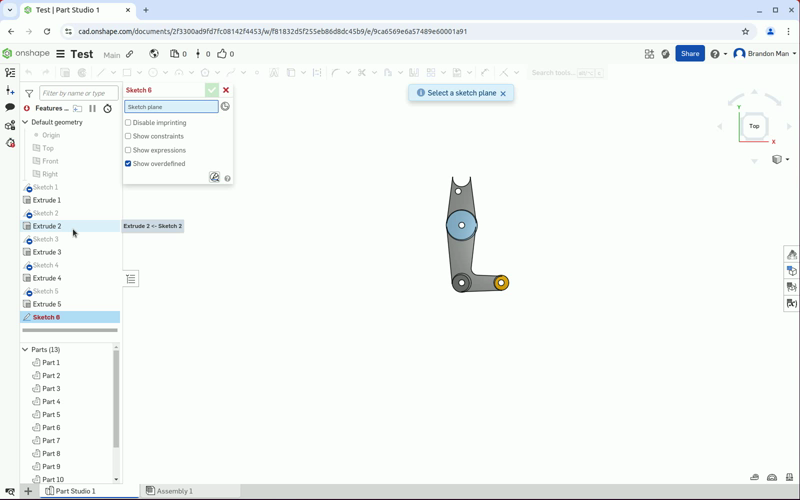
scroll(3)
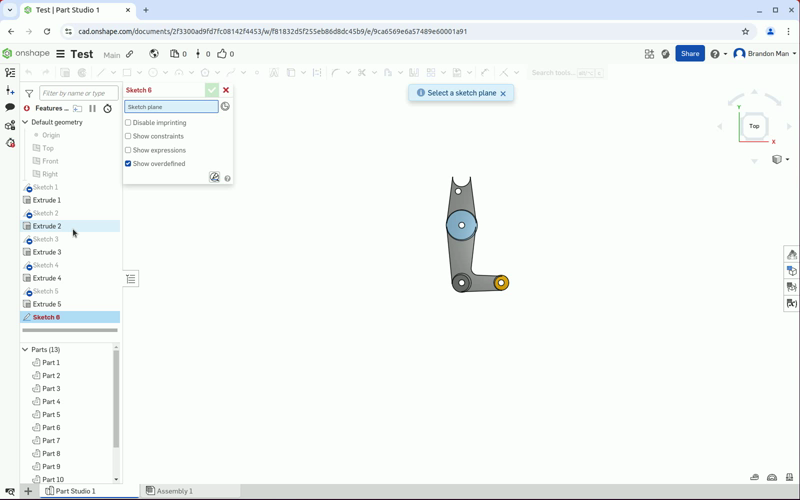
mouse_move(73, 150)
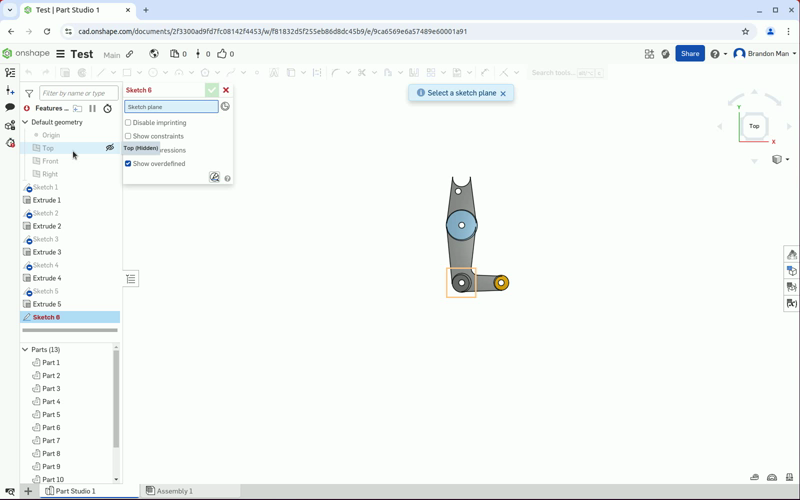
click(73, 150)
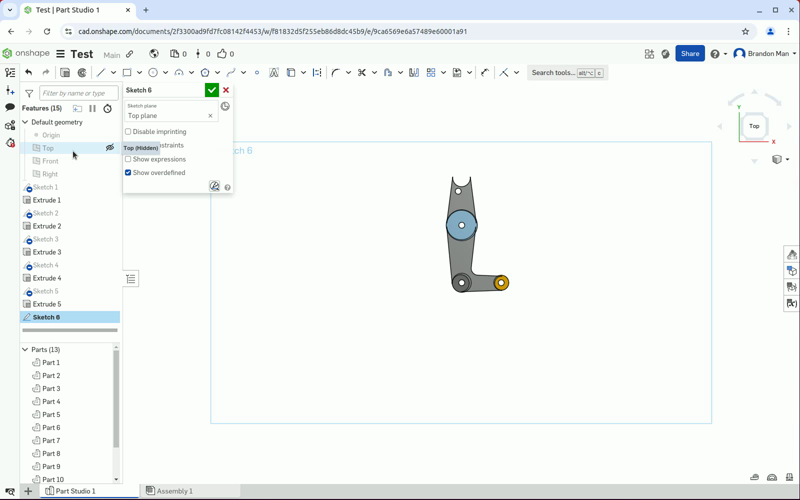
mouse_move(69, 352)
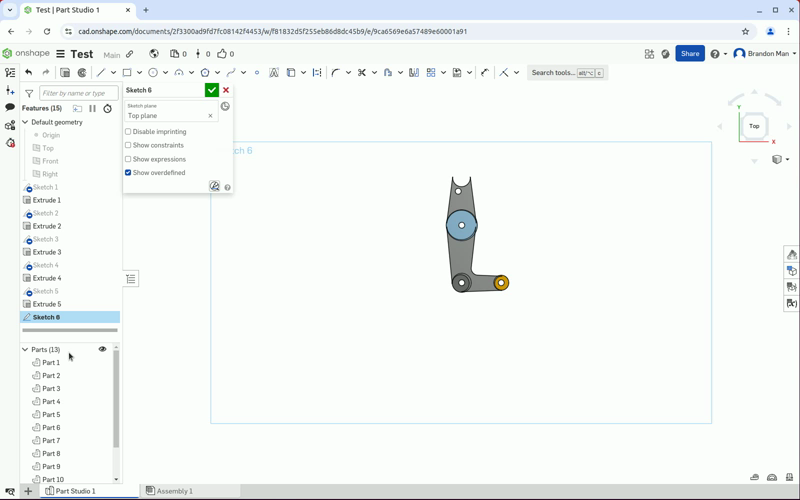
key(y)
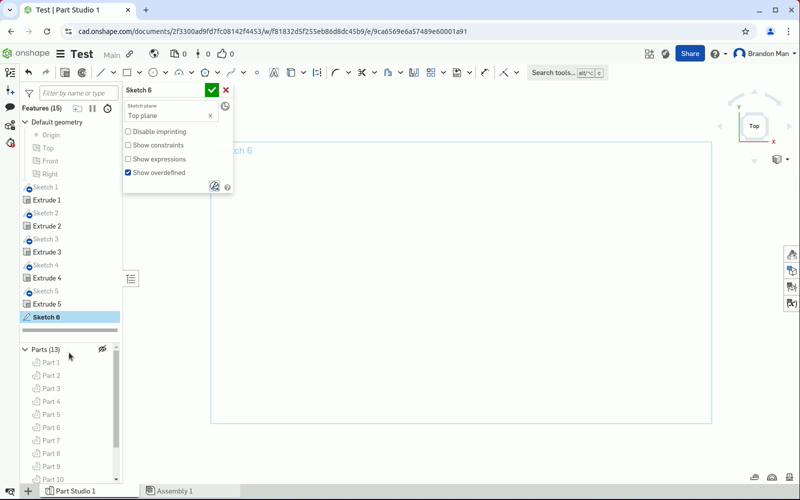
key(c)
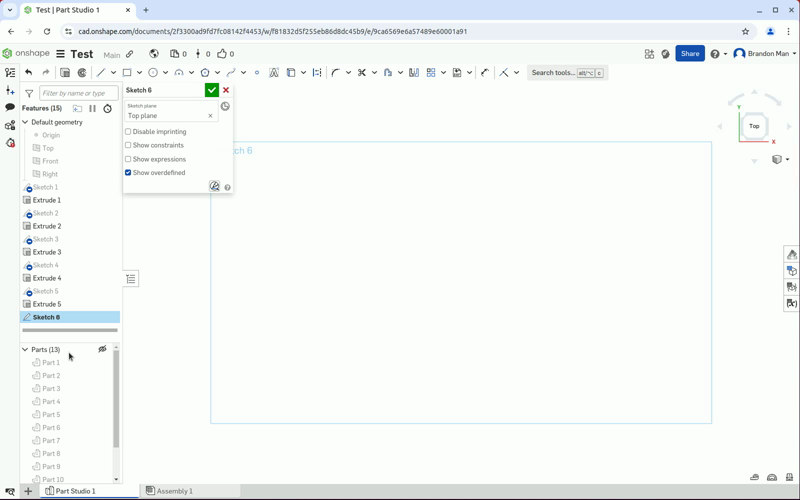
key_down(shift)
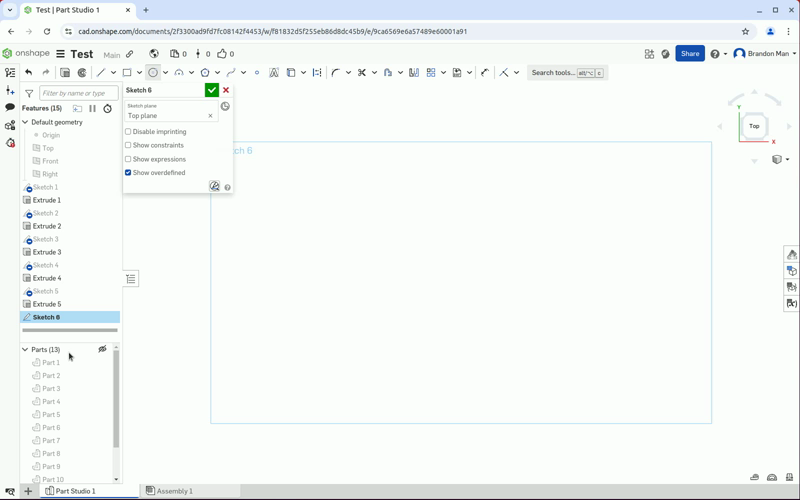
mouse_move(461, 178)
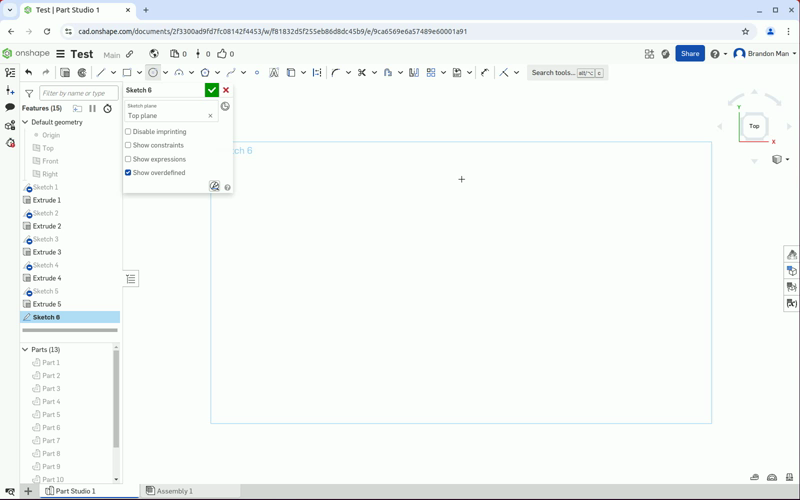
click(461, 178)
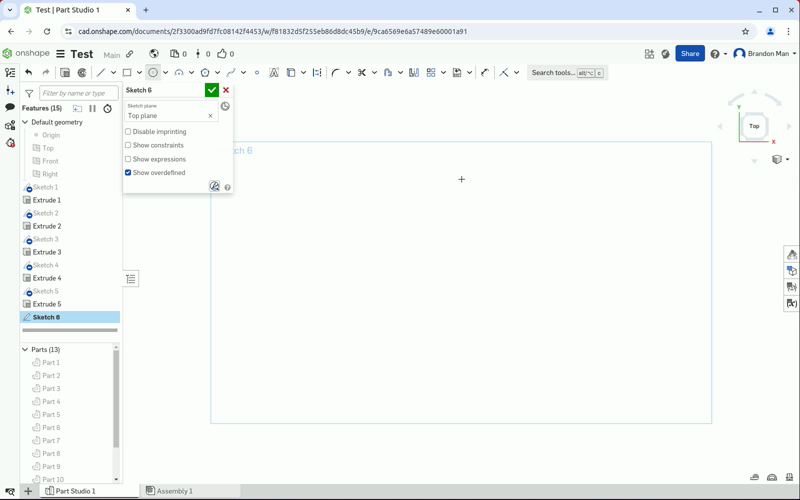
key_up(shift)
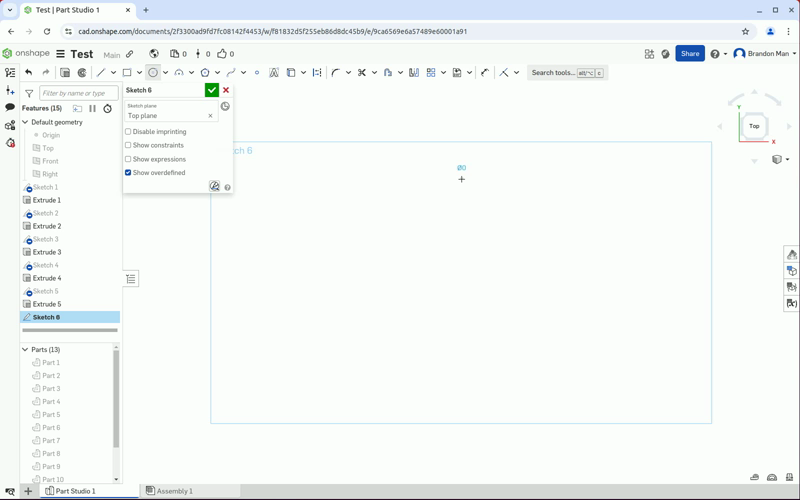
mouse_move(471, 178)
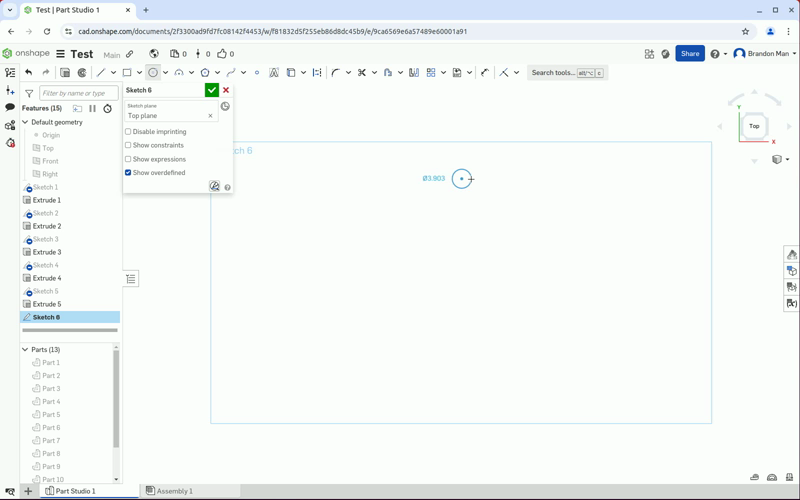
click(471, 178)
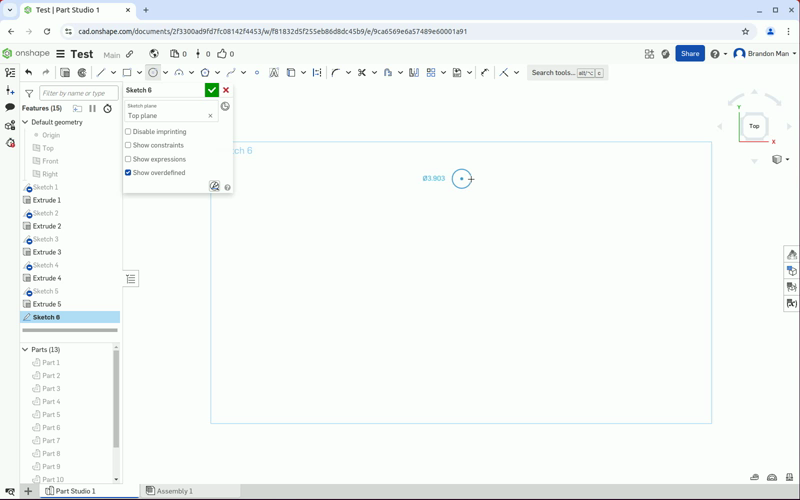
key(esc)
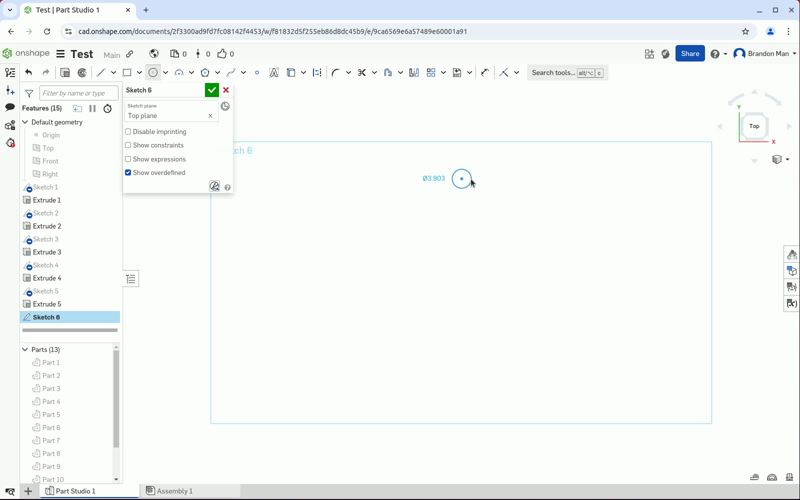
key(c)
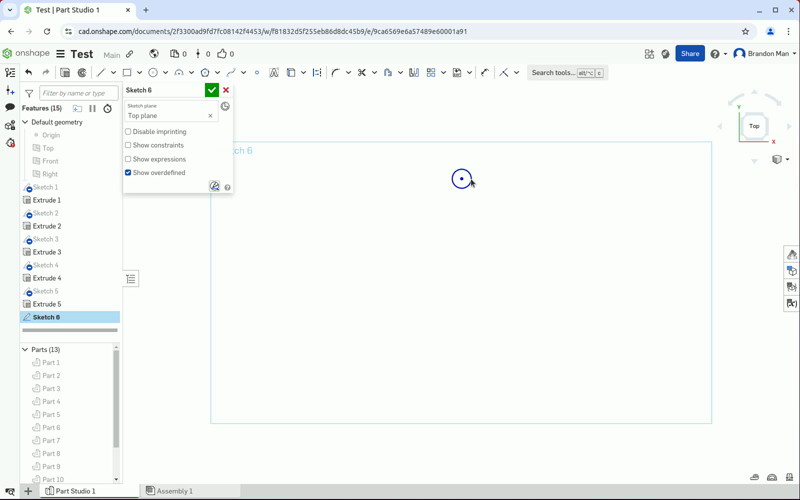
key_down(shift)
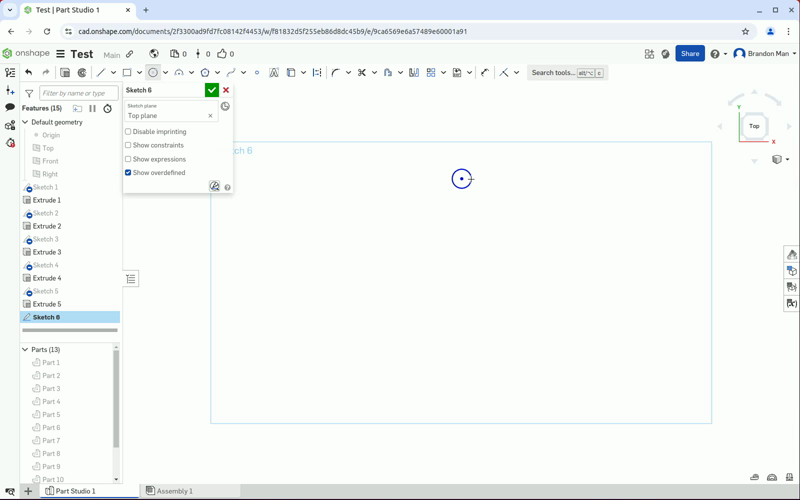
mouse_move(461, 178)
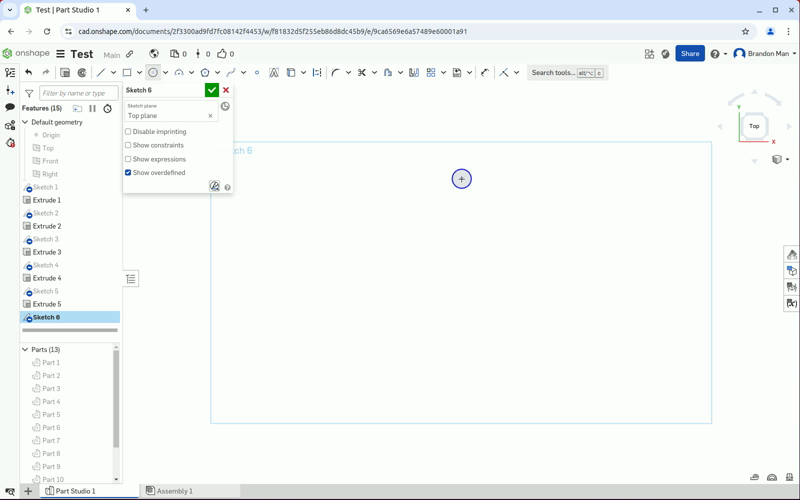
click(461, 178)
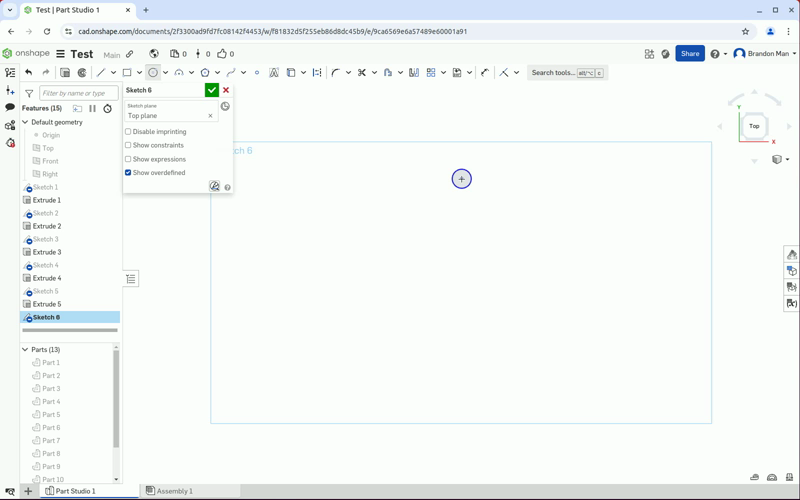
key_up(shift)
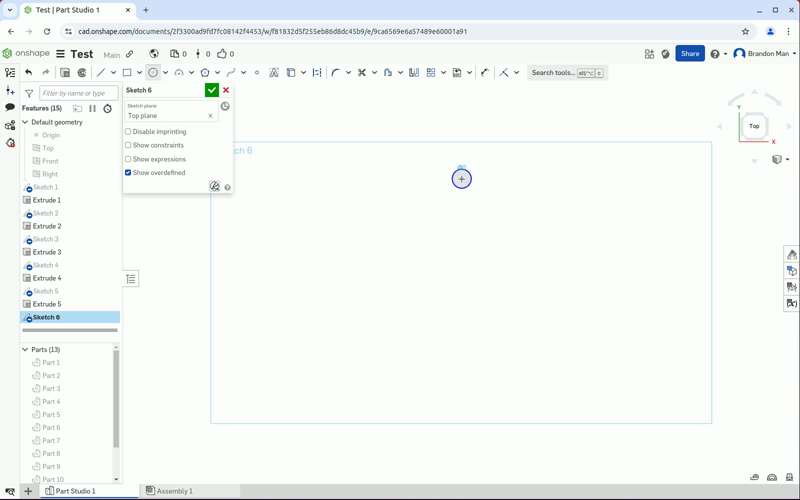
mouse_move(464, 178)
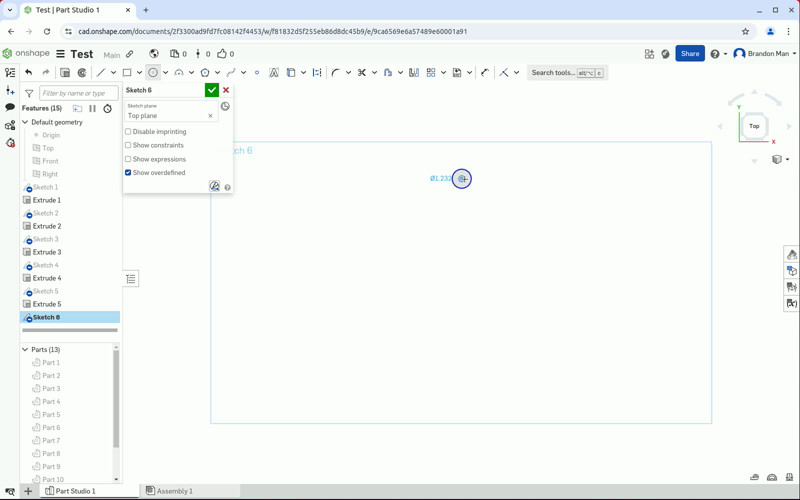
scroll(6)
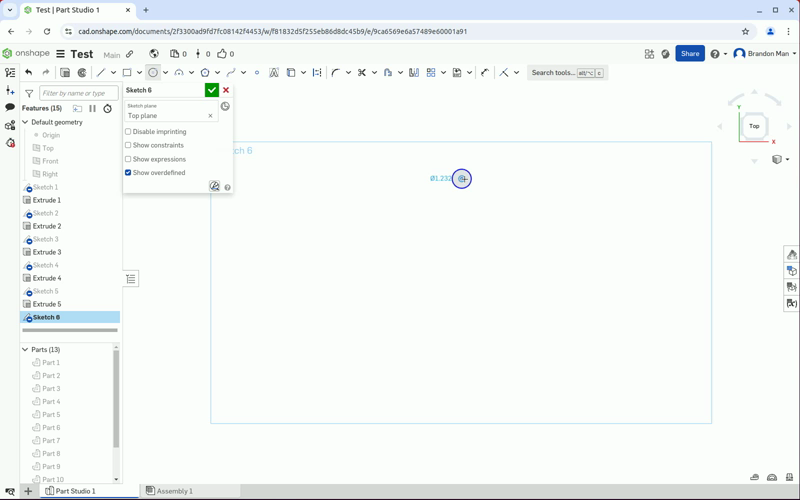
scroll(6)
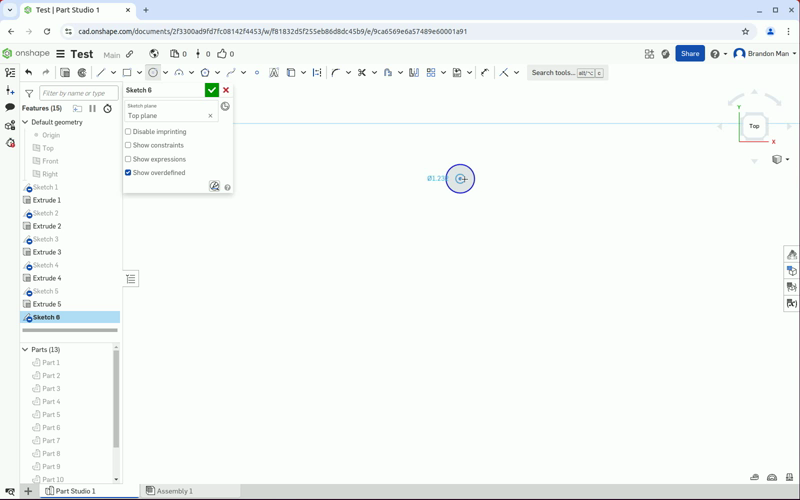
scroll(6)
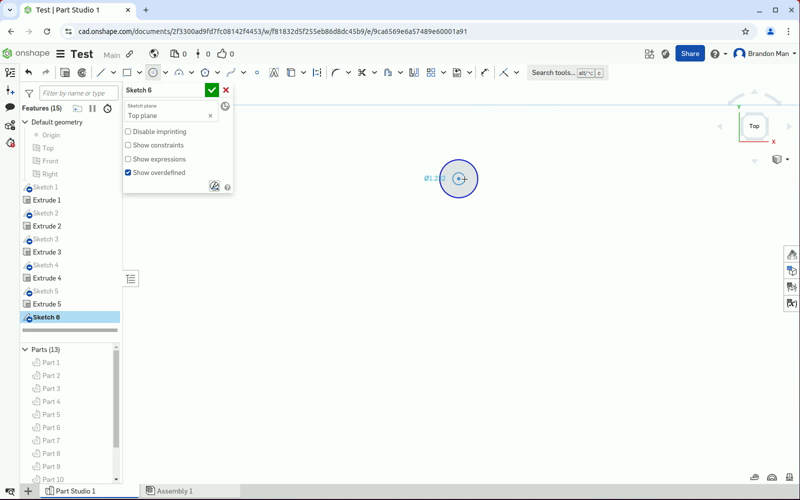
scroll(6)
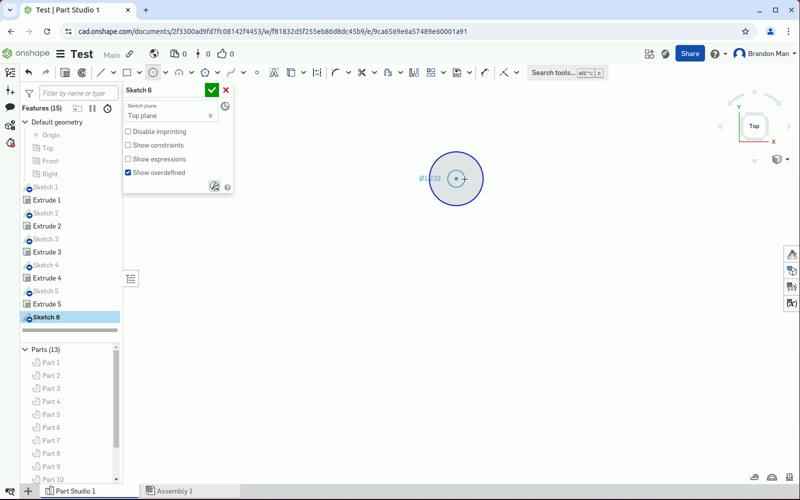
scroll(6)
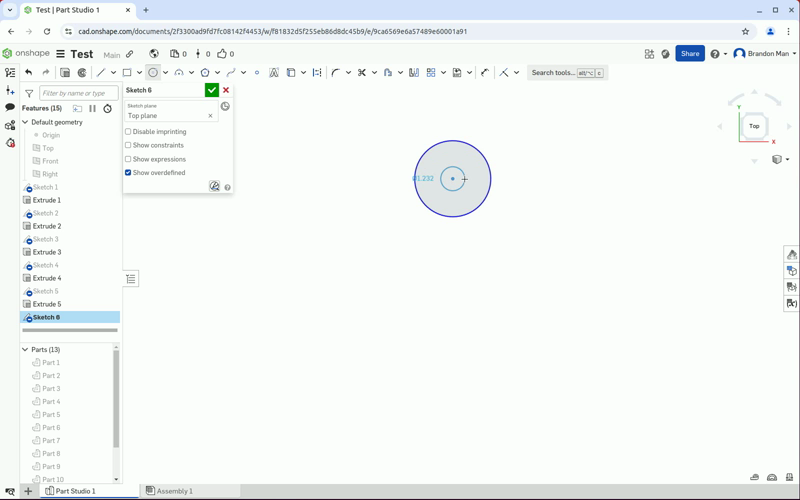
scroll(6)
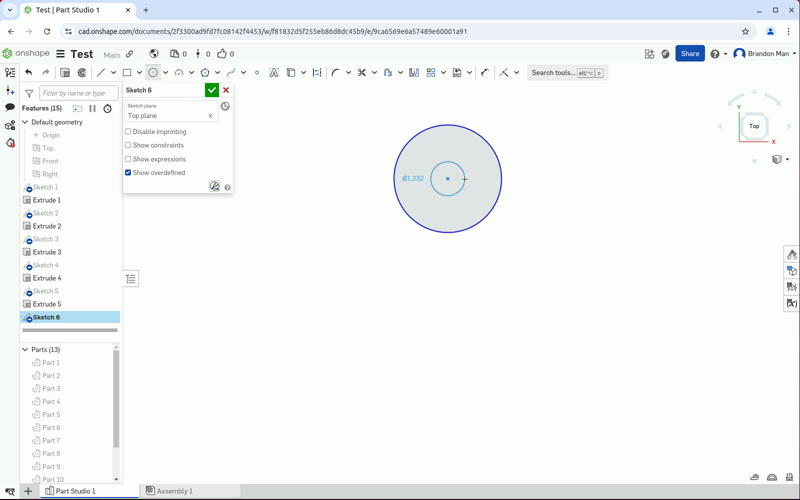
scroll(6)
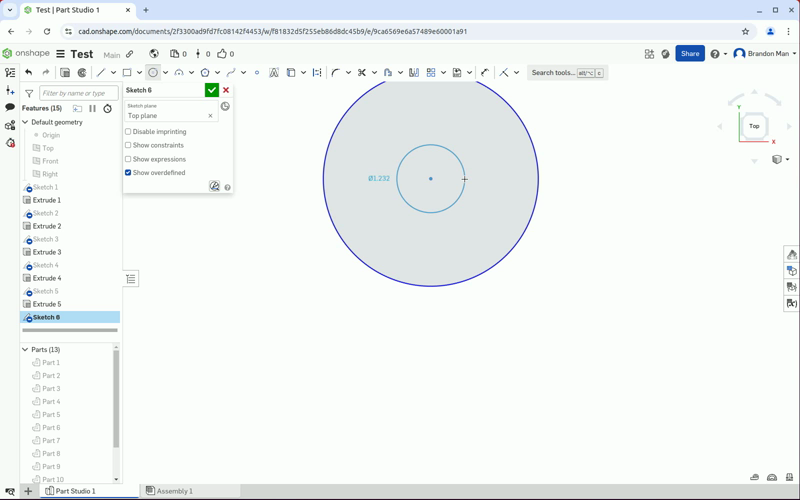
click(464, 178)
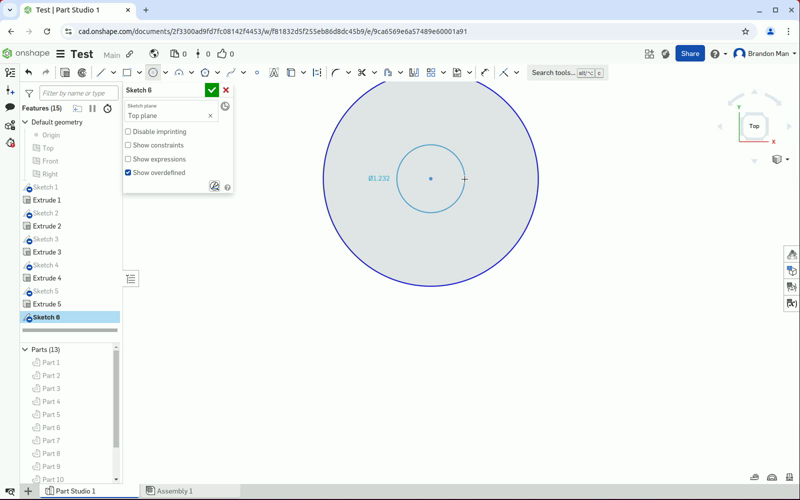
scroll(-6)
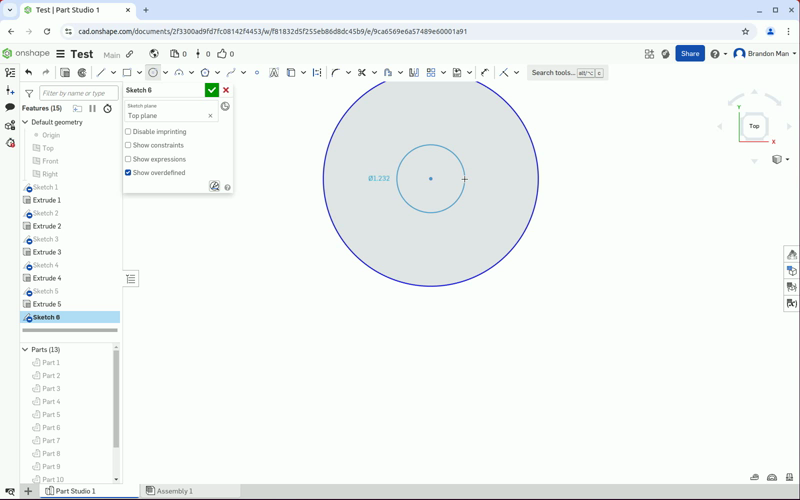
scroll(-6)
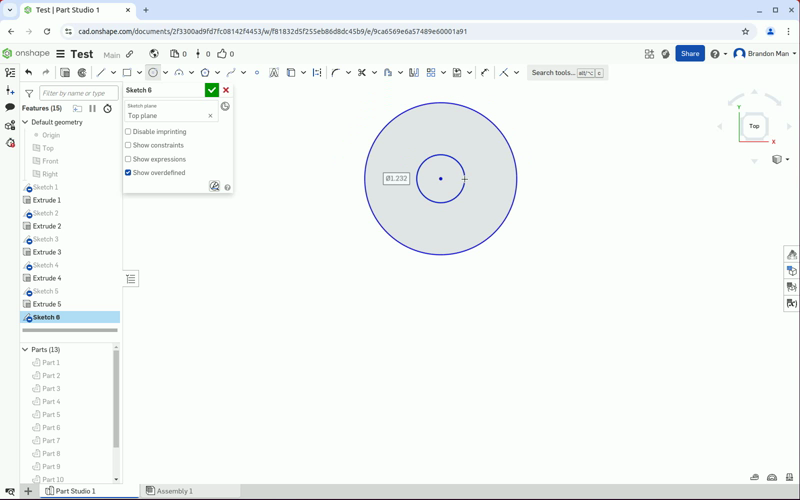
scroll(-6)
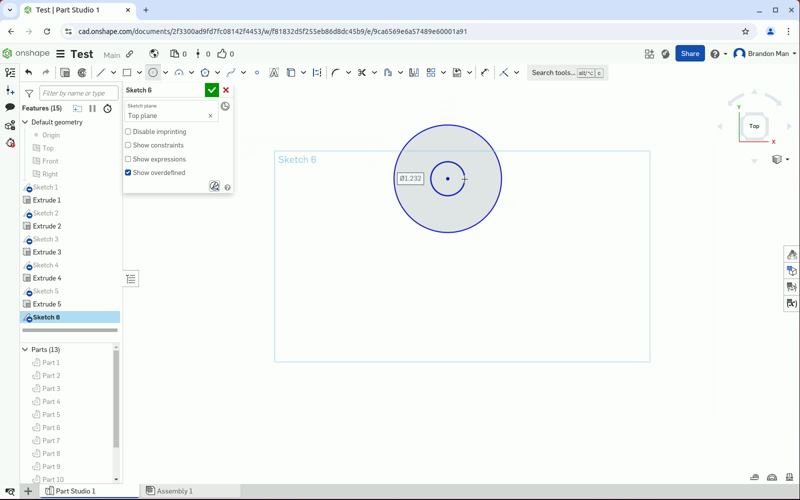
scroll(-6)
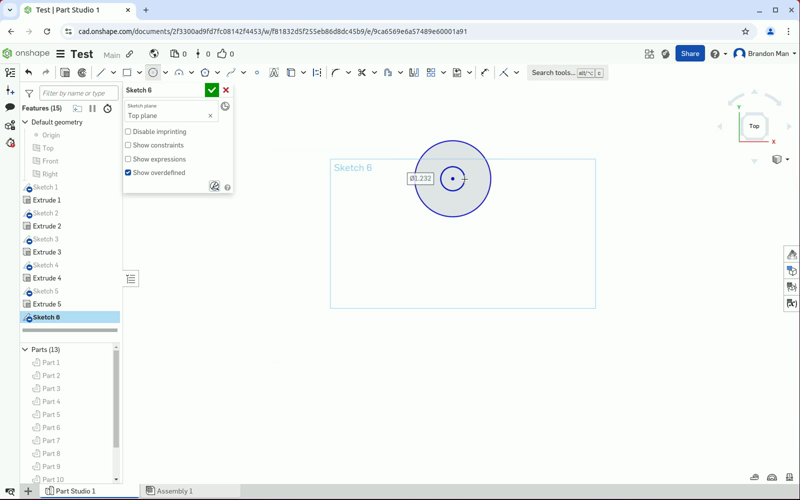
scroll(-6)
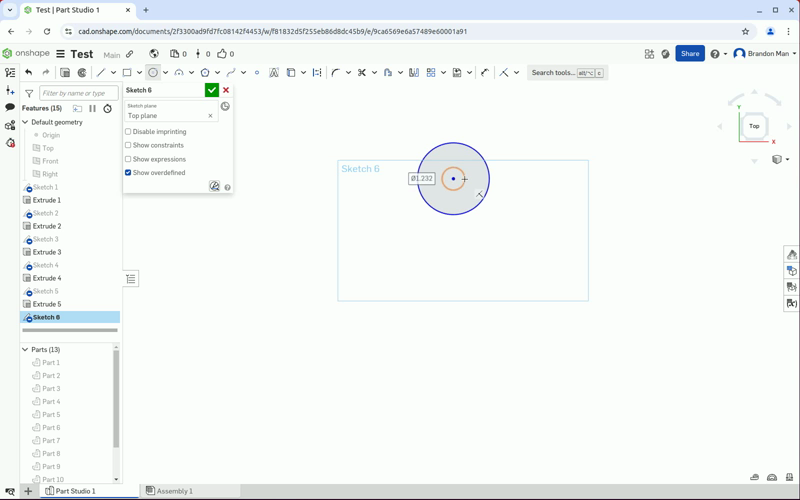
scroll(-6)
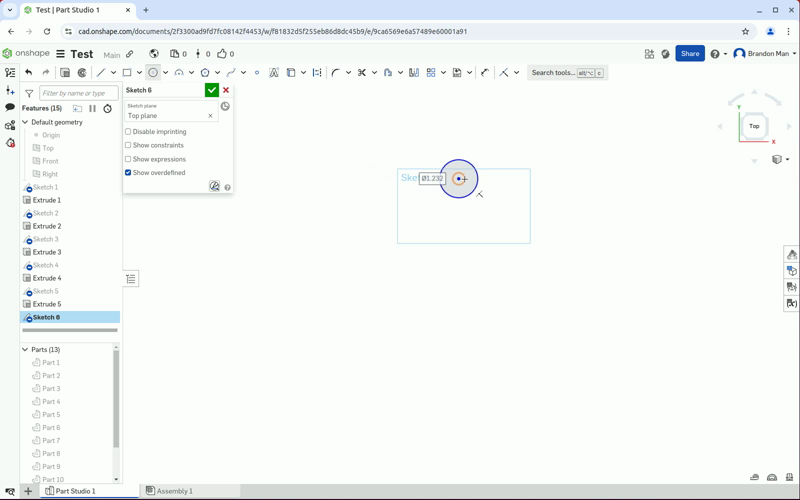
scroll(-6)
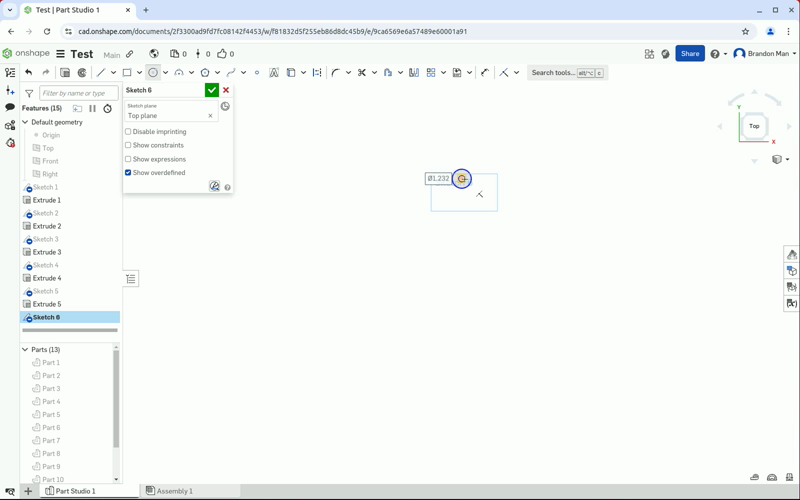
key(esc)
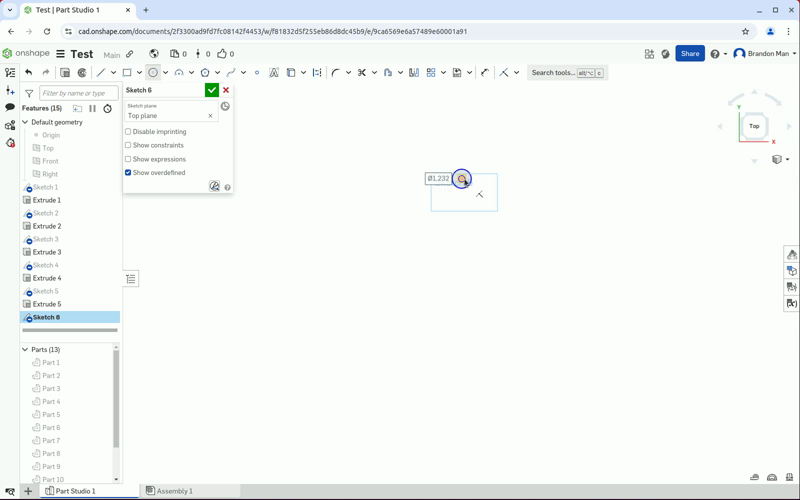
mouse_move(468, 175)
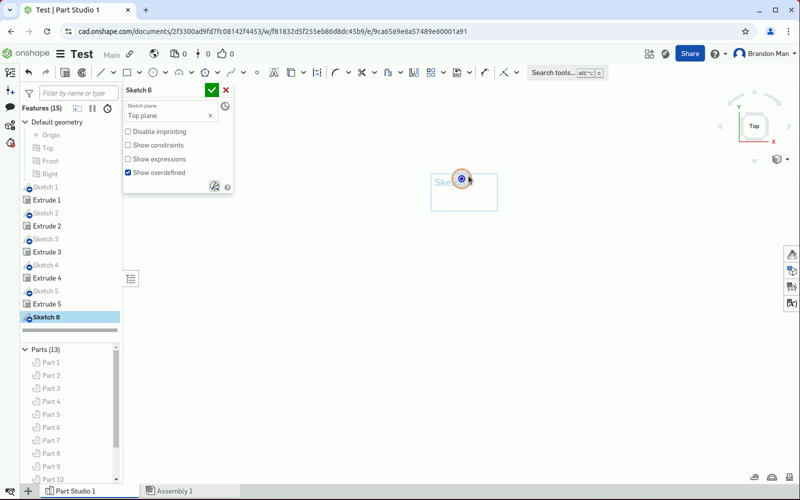
scroll(6)
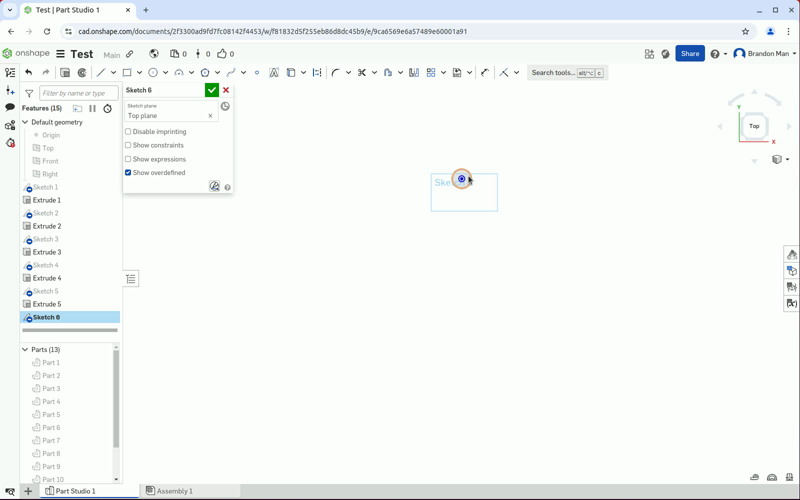
scroll(6)
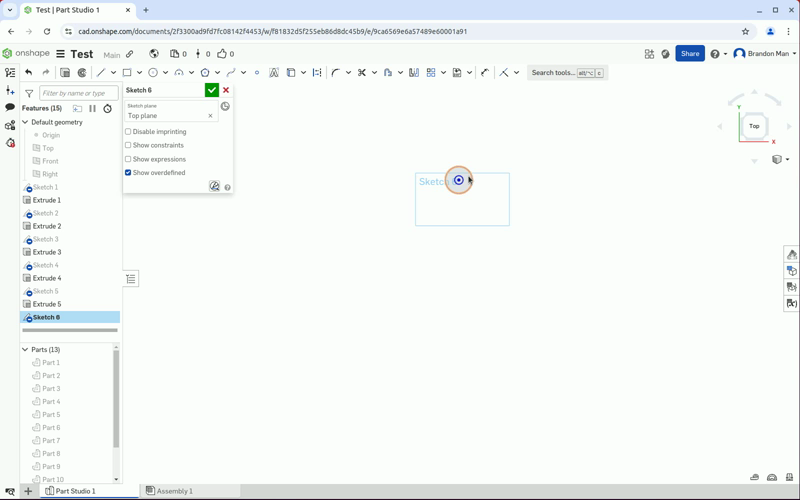
scroll(6)
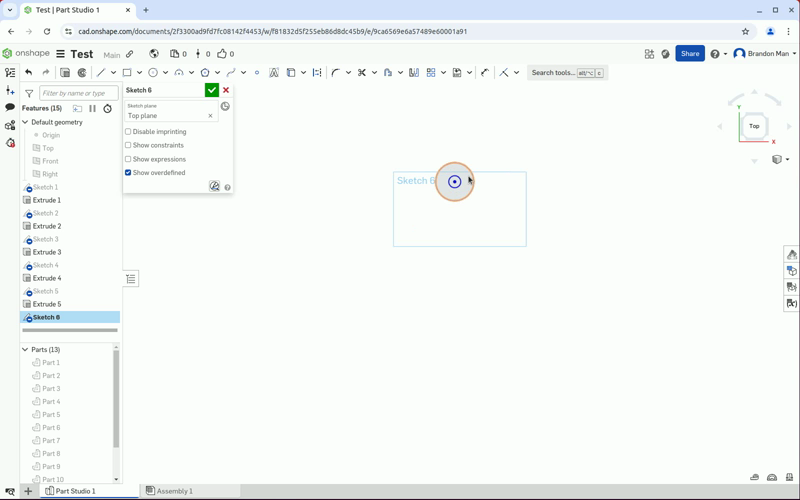
scroll(6)
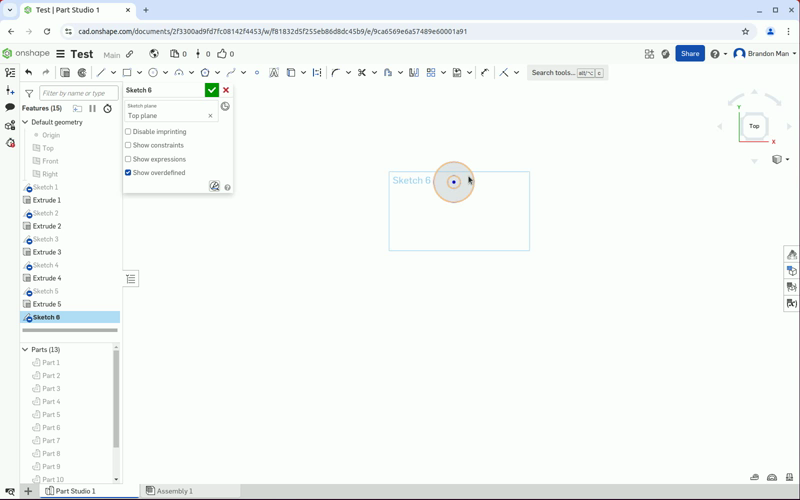
scroll(6)
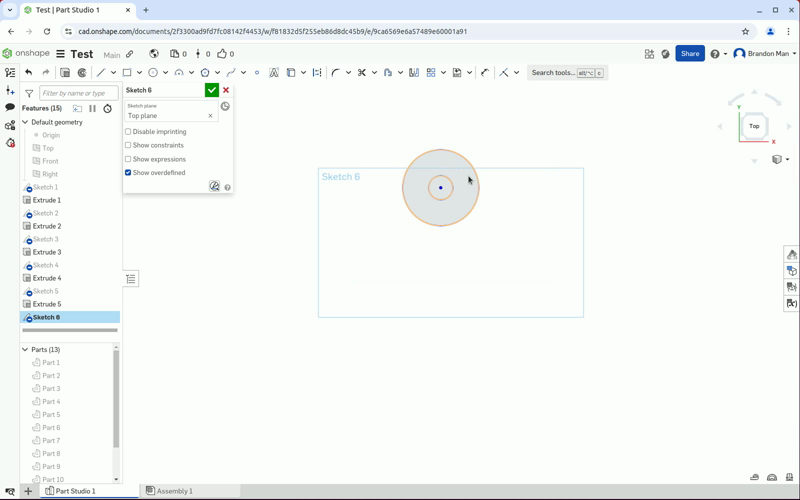
scroll(6)
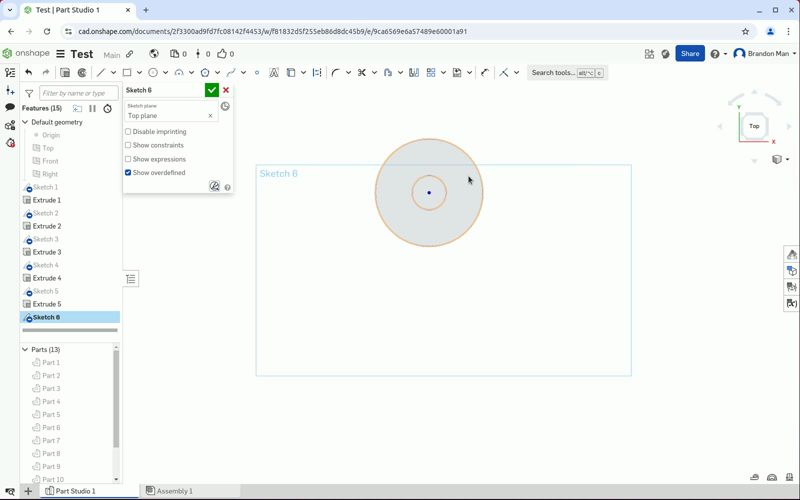
scroll(6)
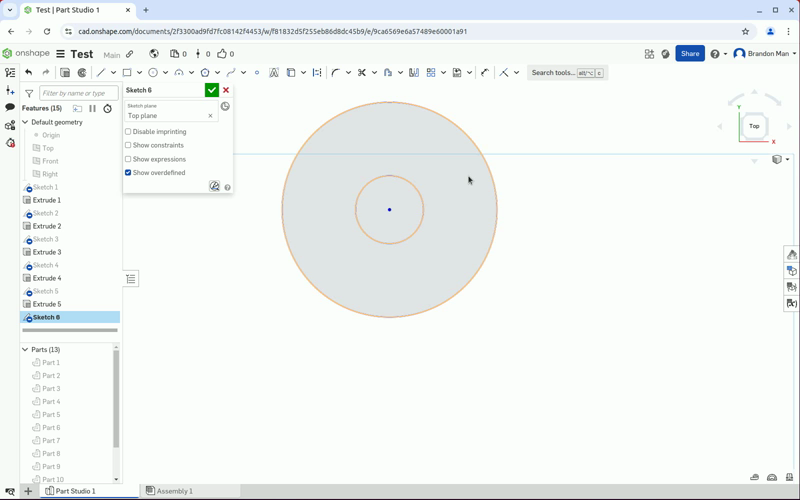
click(468, 175)
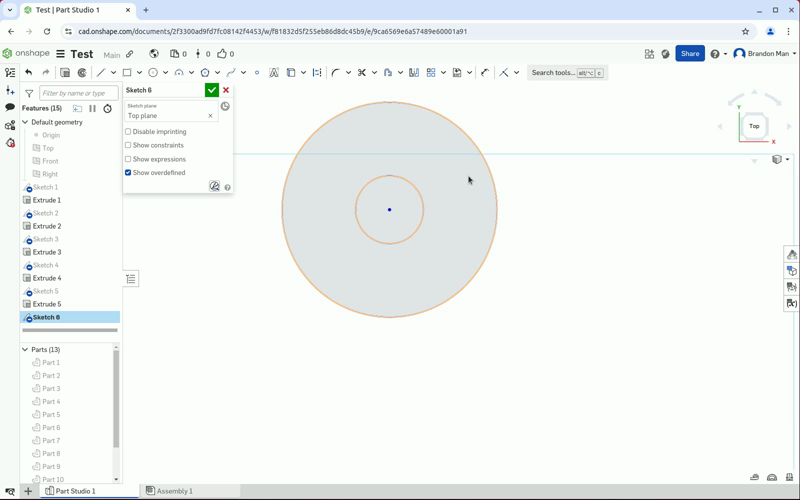
scroll(-6)
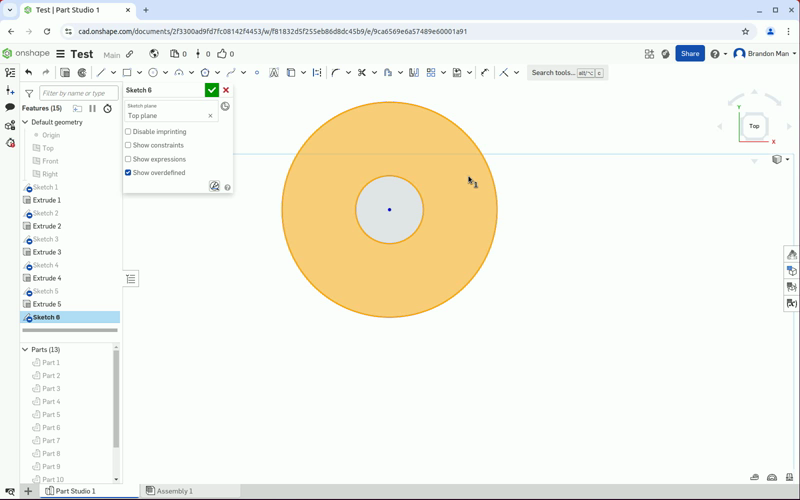
scroll(-6)
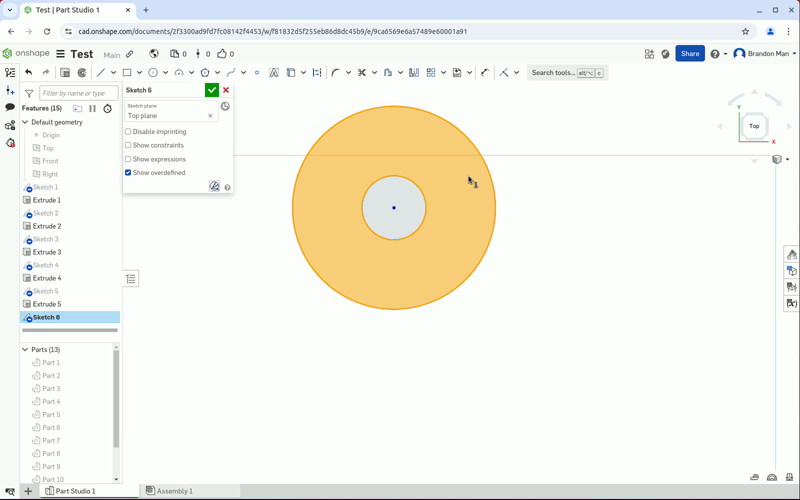
scroll(-6)
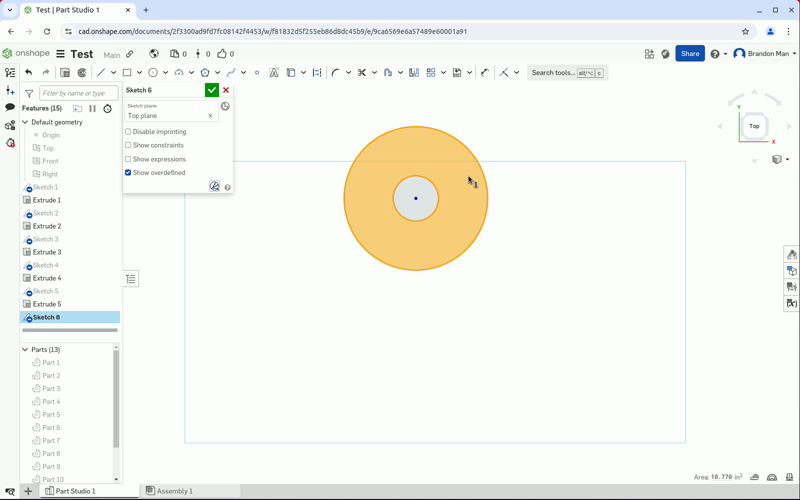
scroll(-6)
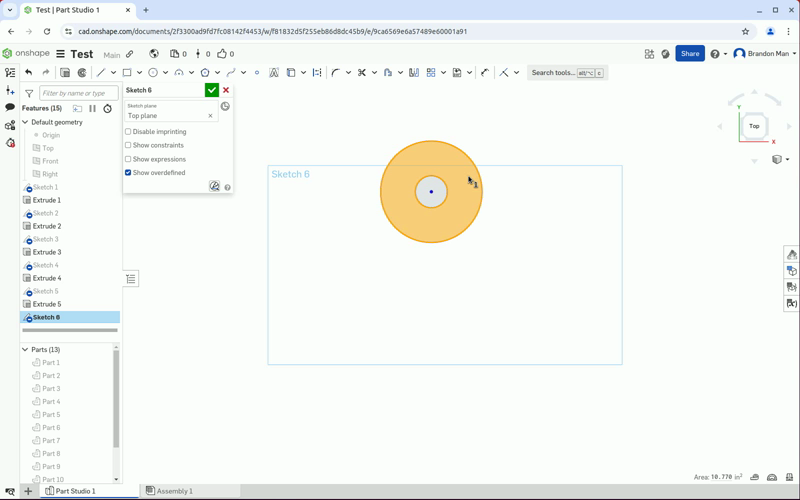
scroll(-6)
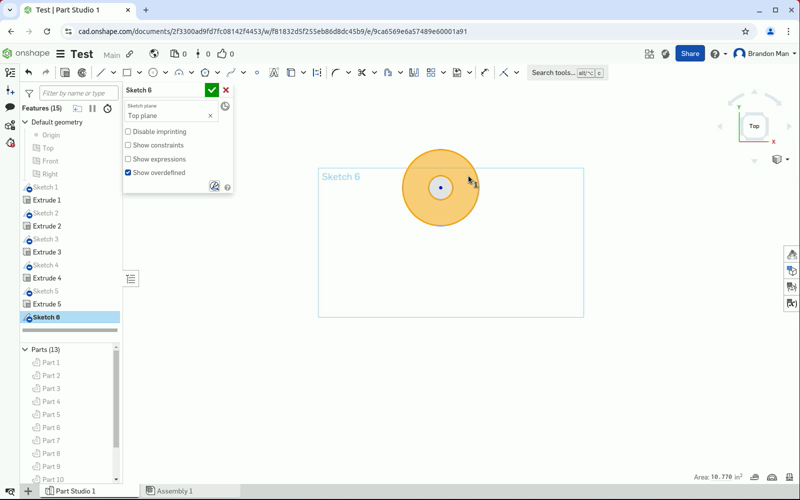
scroll(-6)
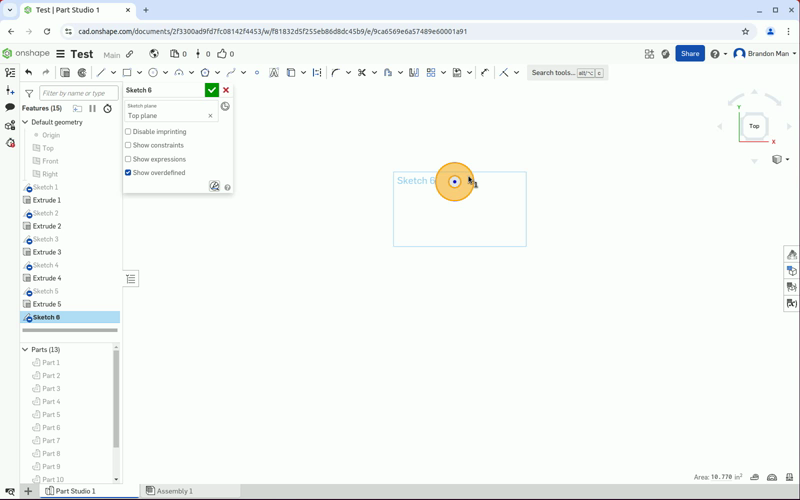
scroll(-6)
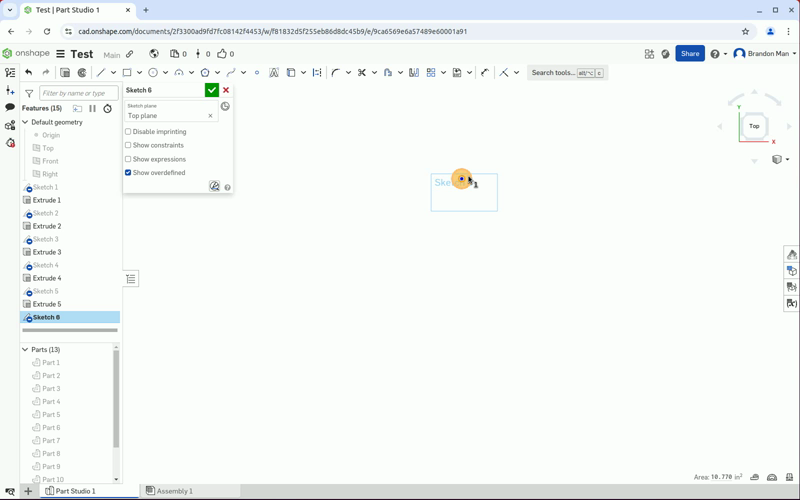
mouse_move(69, 352)
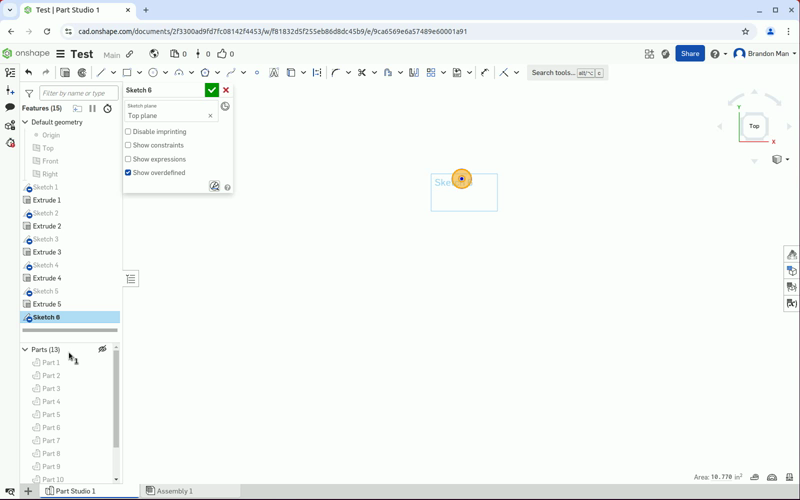
key(shift+y)
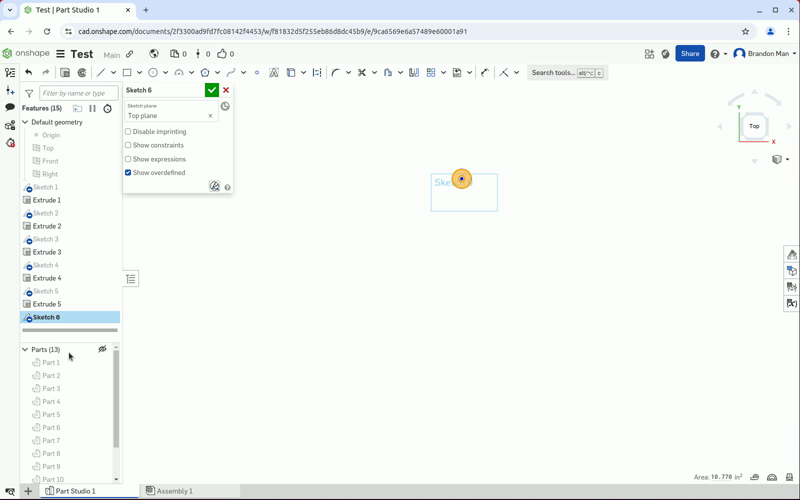
key(shift+e)
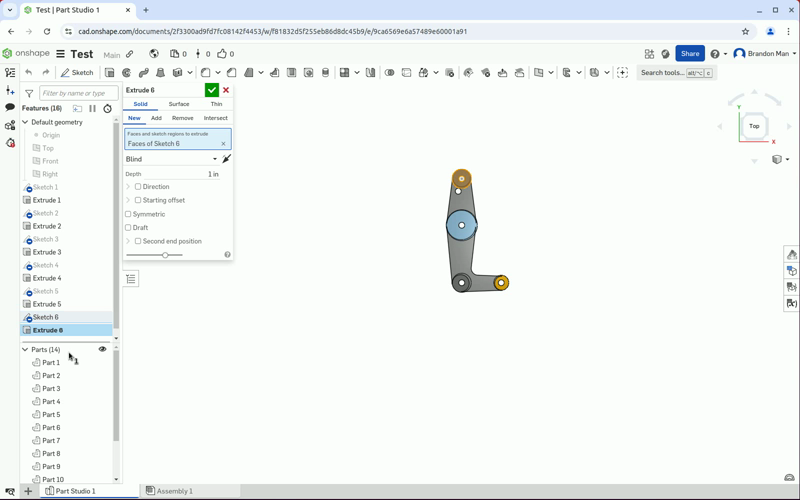
mouse_move(143, 106)
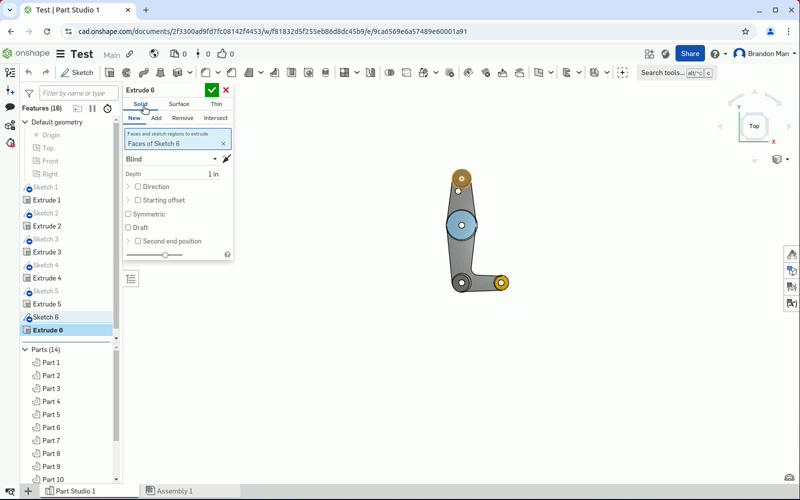
click(143, 106)
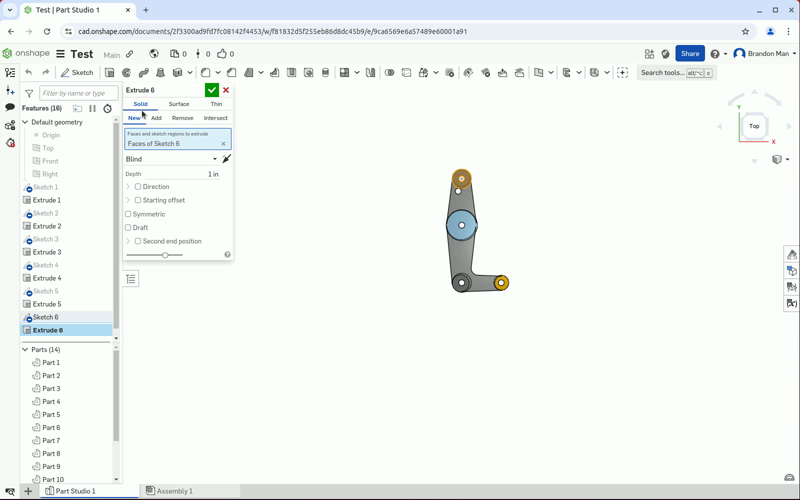
mouse_move(137, 120)
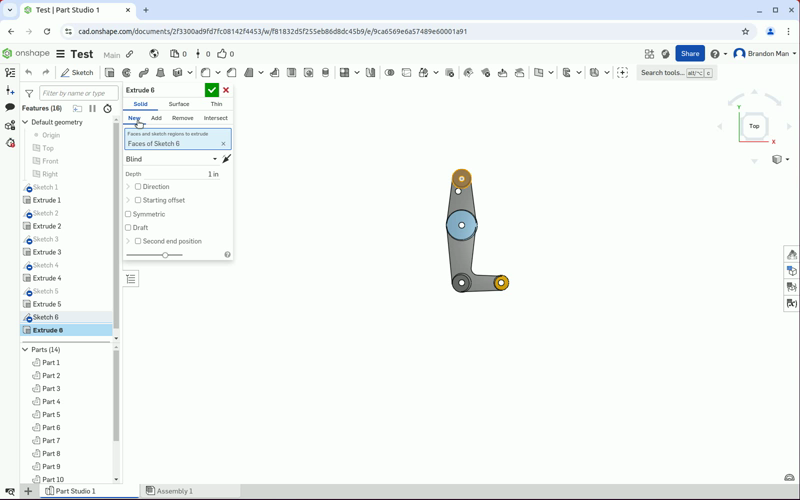
click(137, 120)
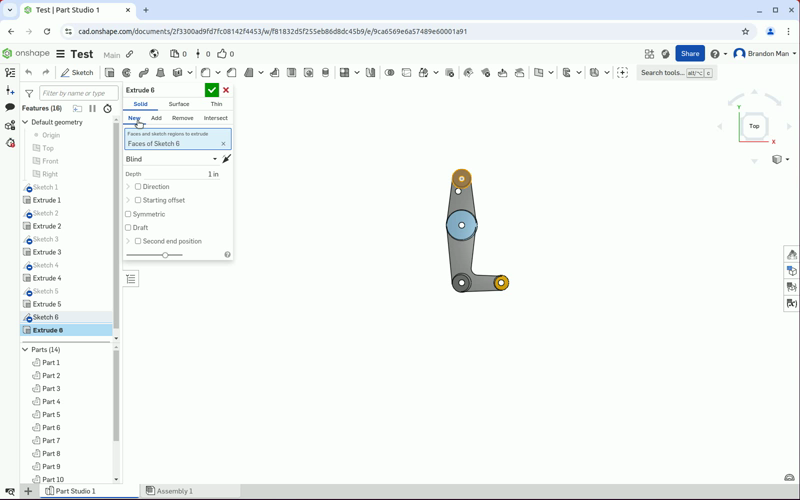
key(tab, 4)
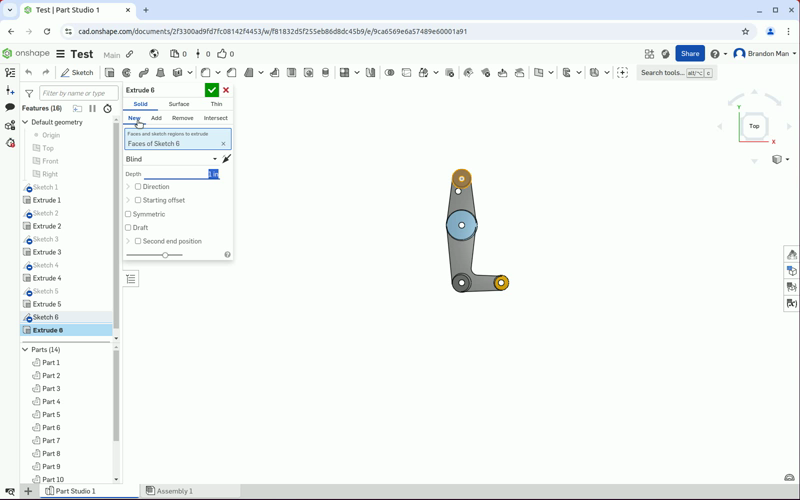
text(0.481)
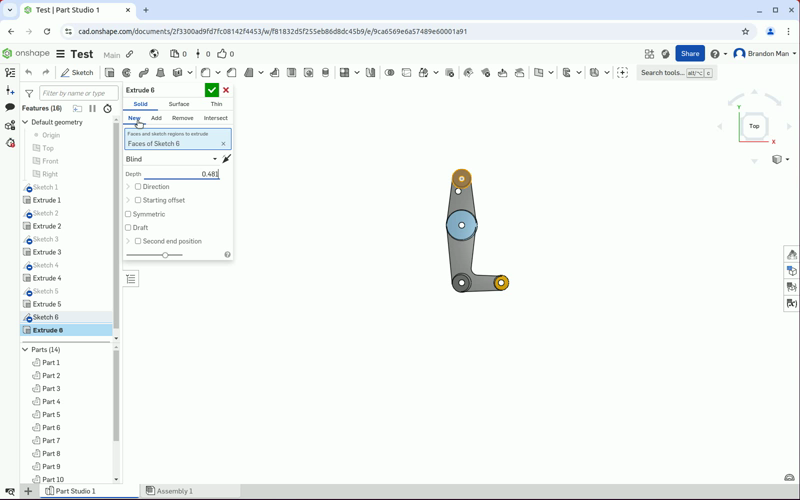
key(enter)
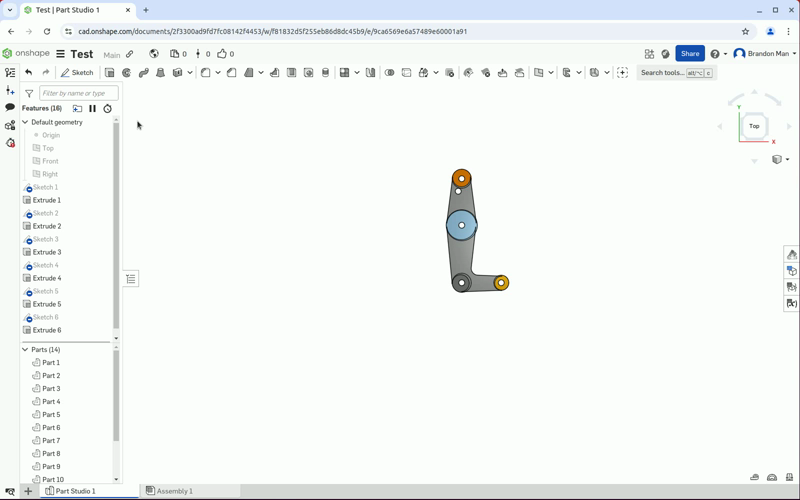
key(shift+h)
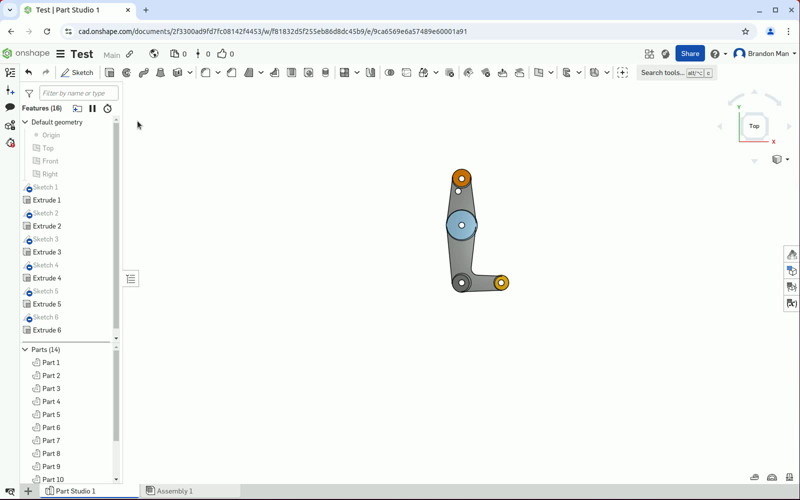
key(shift+h)
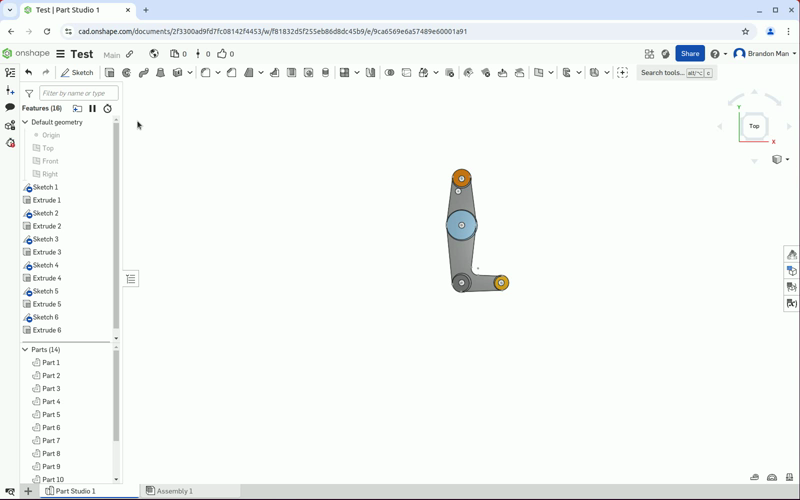
key(shift+7)
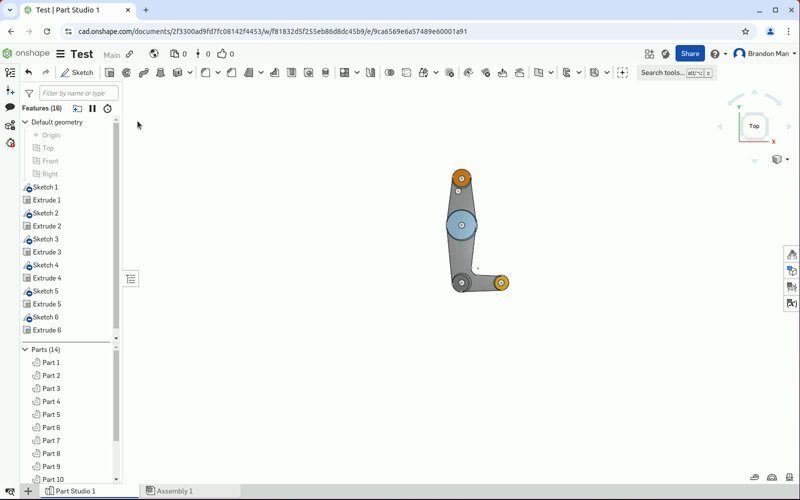
key(up, 3)
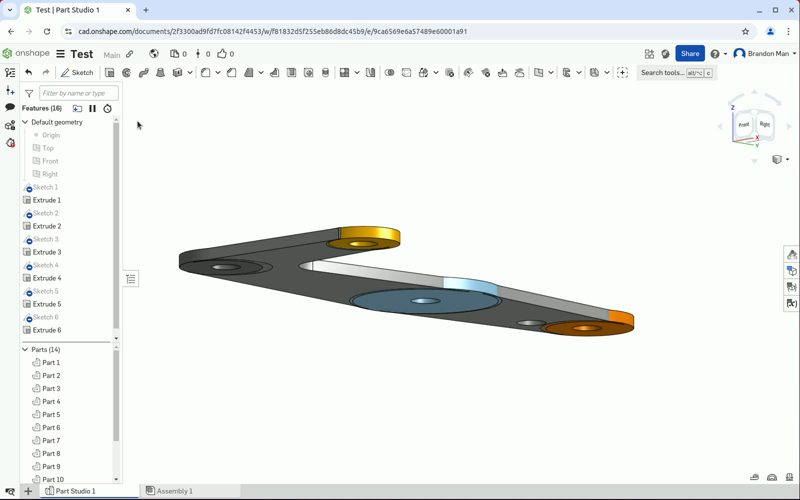
key(left, 3)
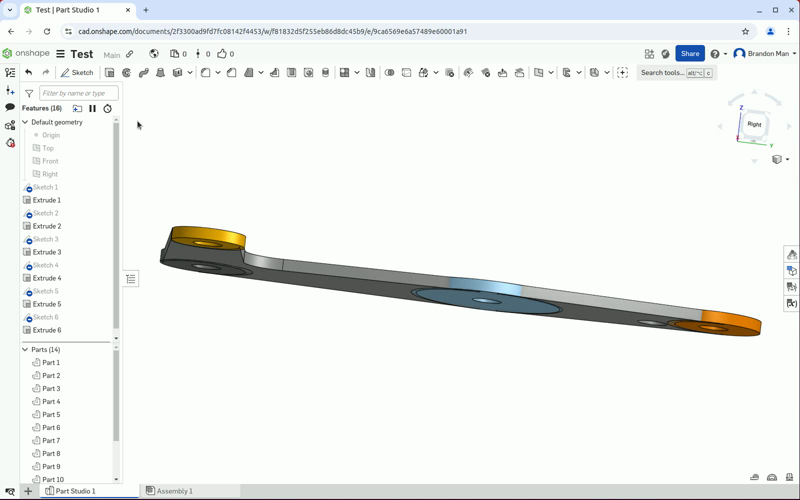
key(right, 3)
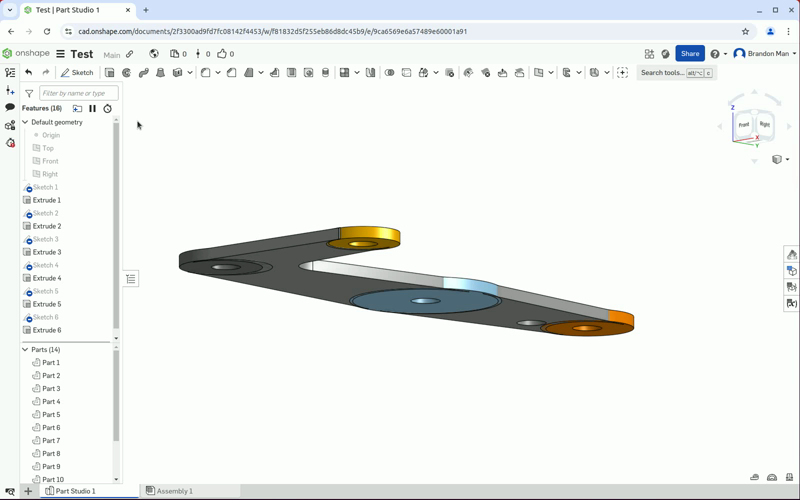
key(down, 3)
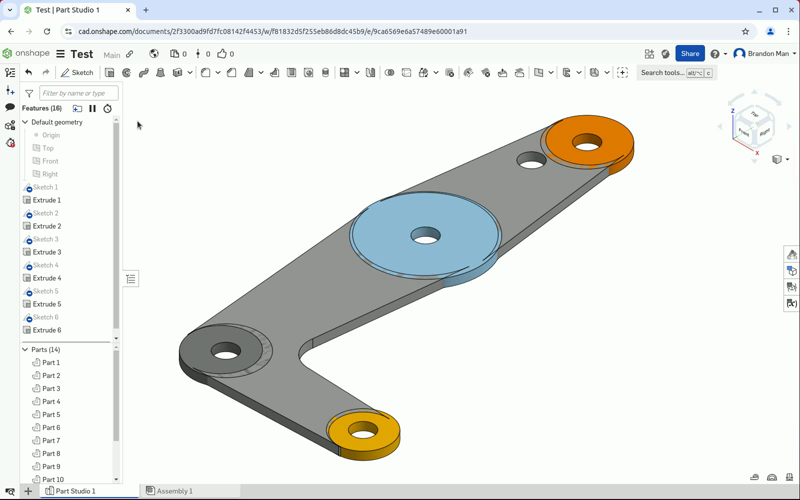
mouse_move(69, 189)
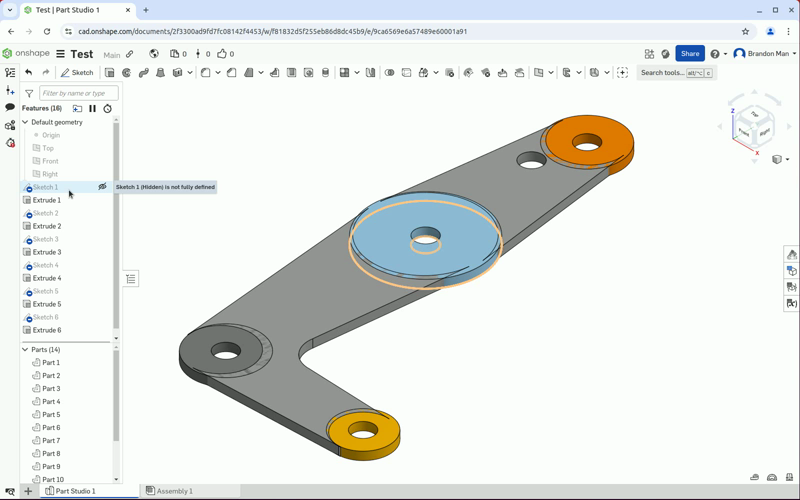
click(69, 189)